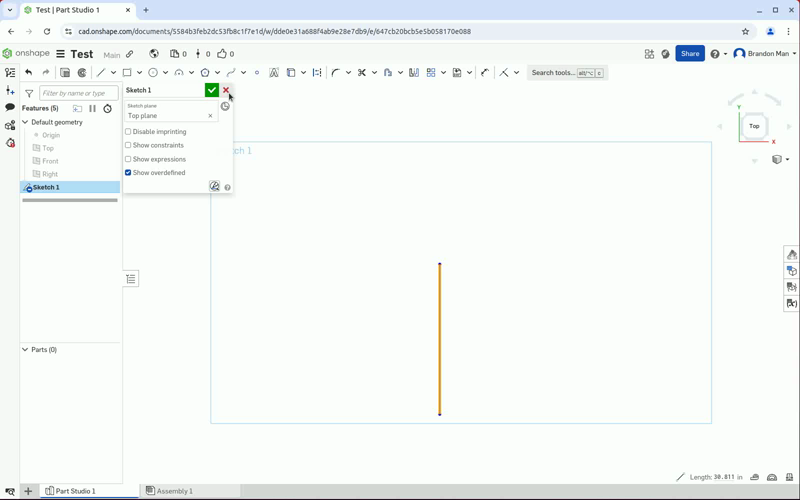
key(shift+h)
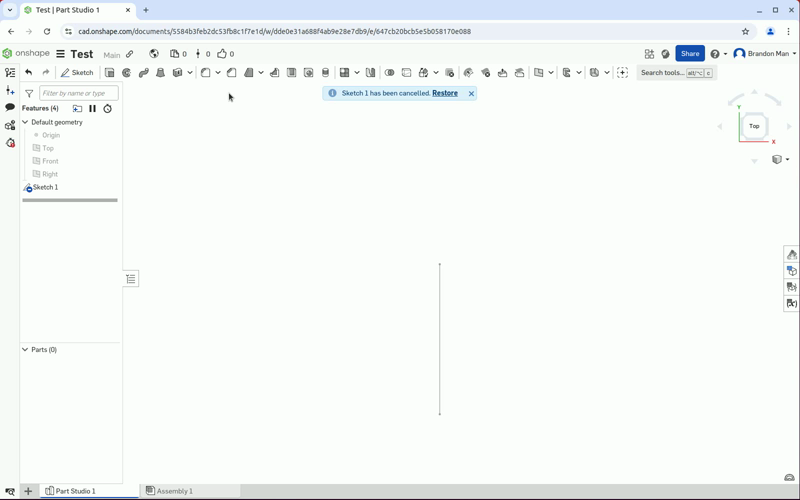
mouse_move(73, 352)
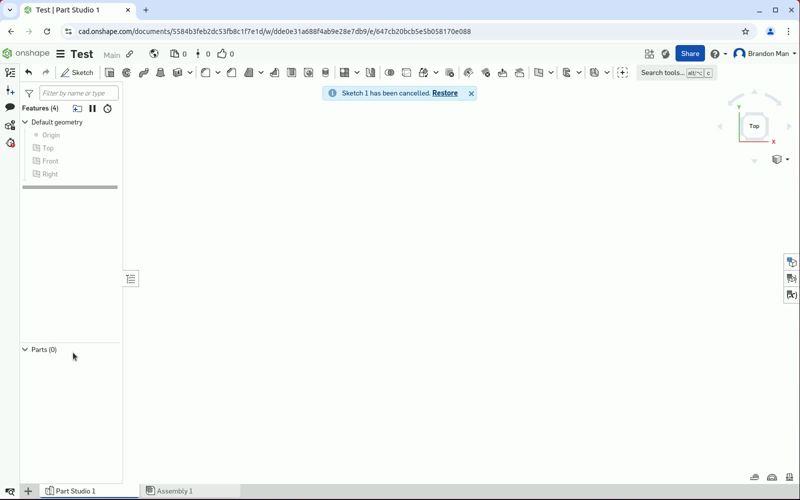
key(y)
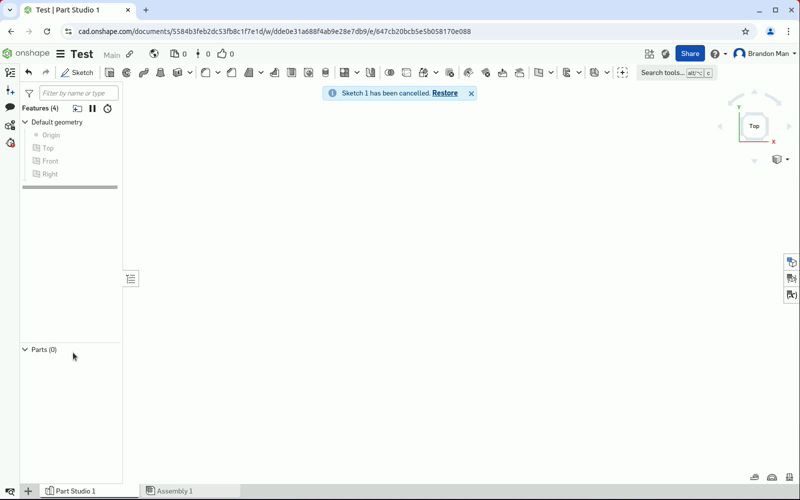
key(shift+p)
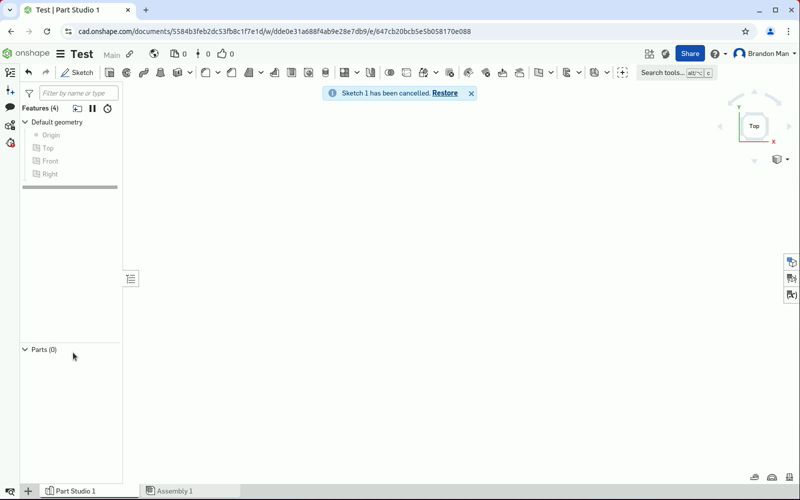
key(space)
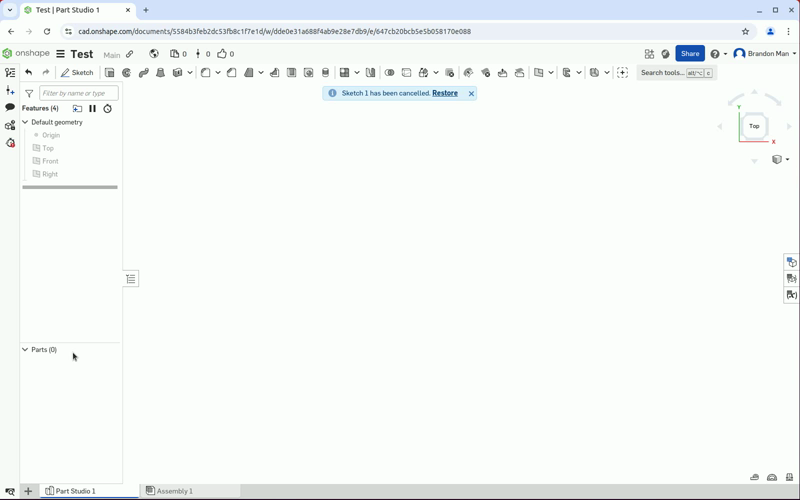
key_down(shift)
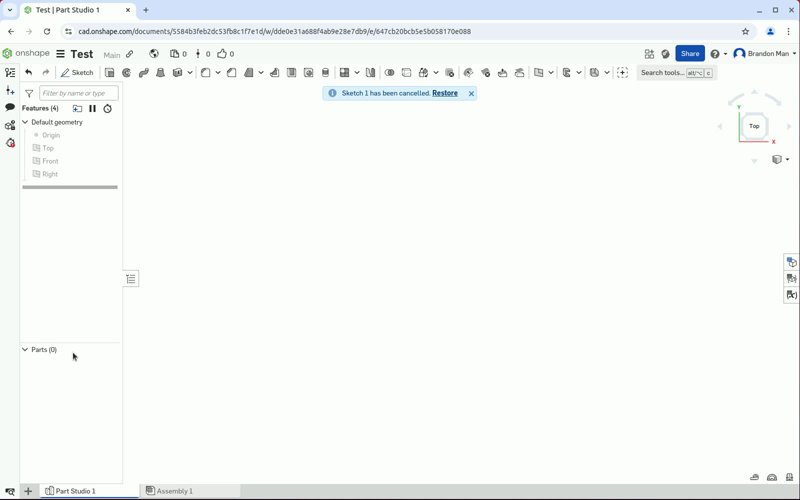
key(up)
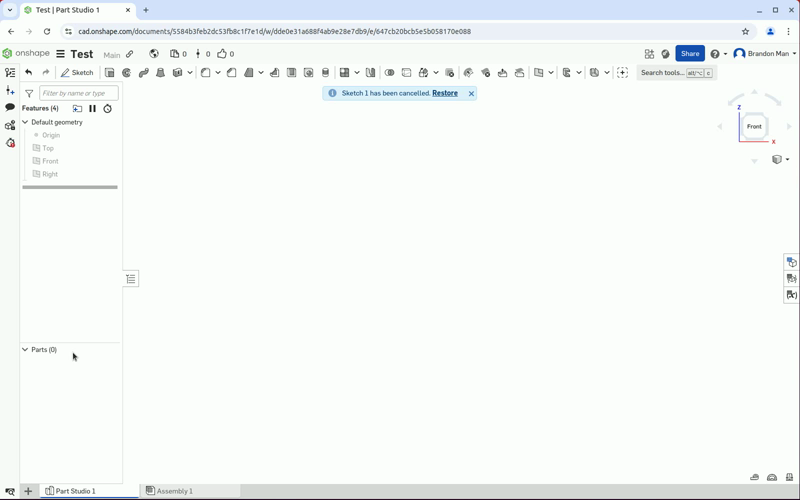
key_up(shift)
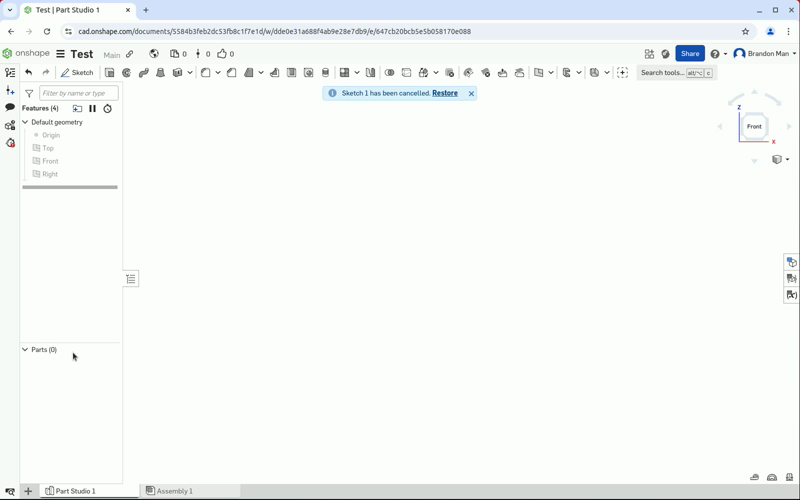
key(space)
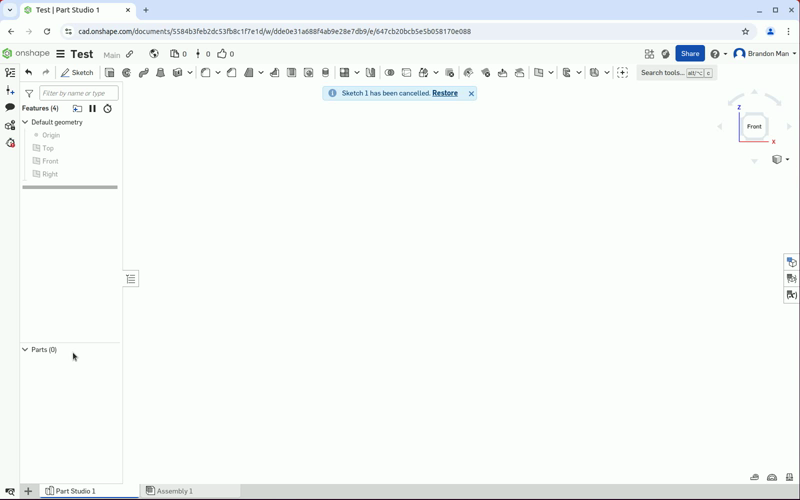
key_down(shift)
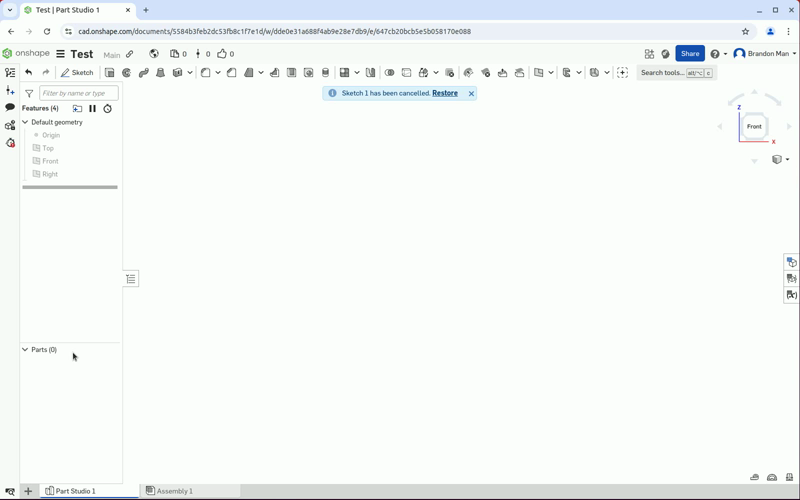
key(left)
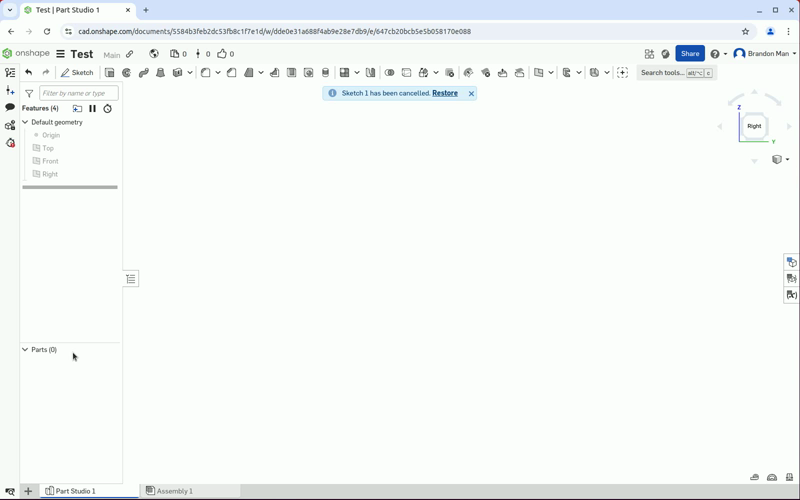
key_up(shift)
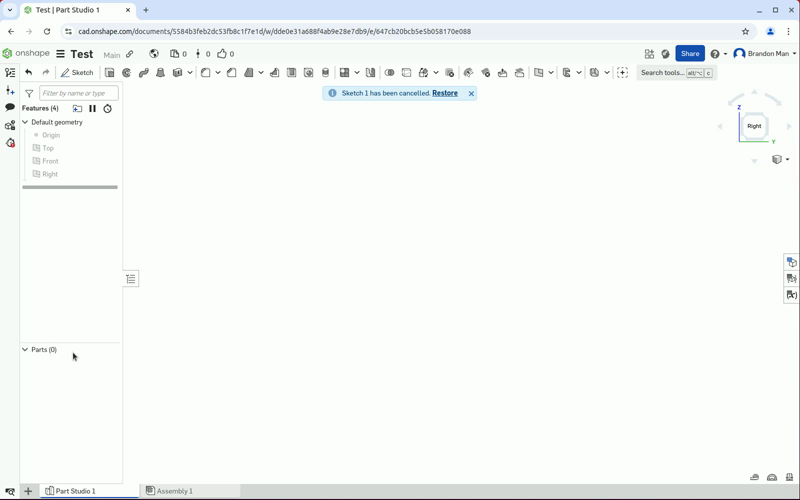
mouse_move(73, 352)
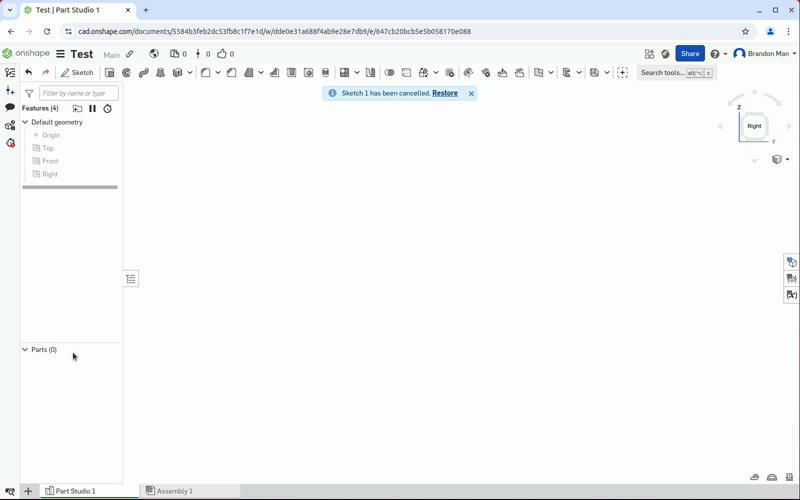
key(shift+y)
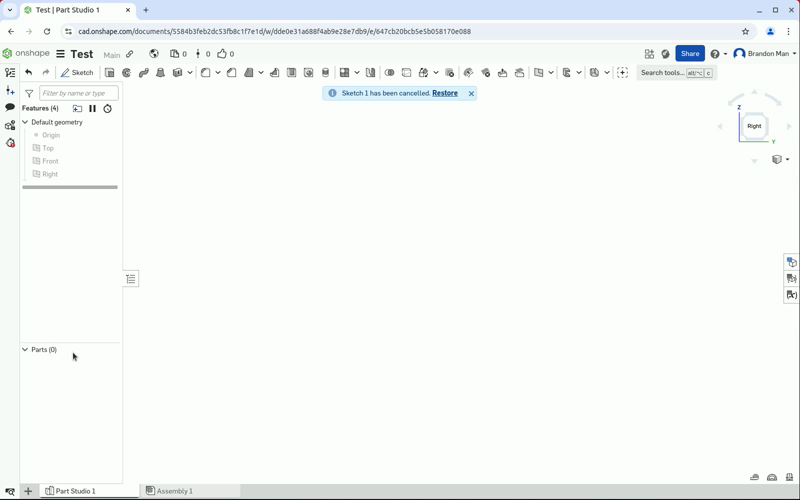
key(shift+s)
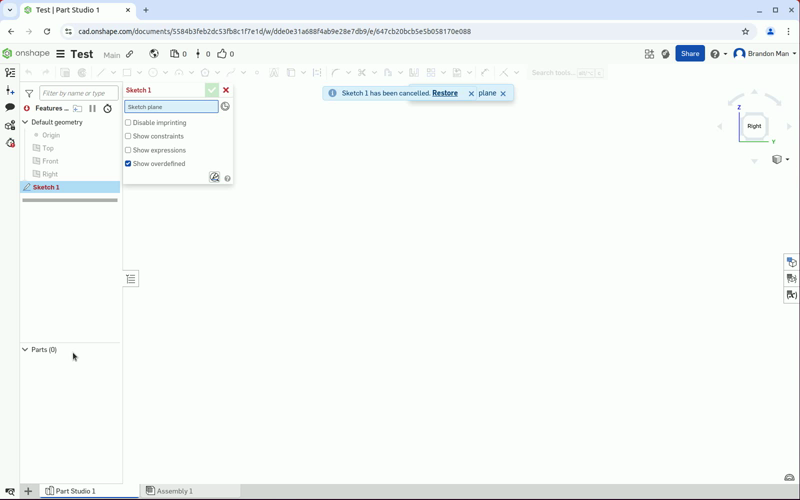
mouse_move(73, 176)
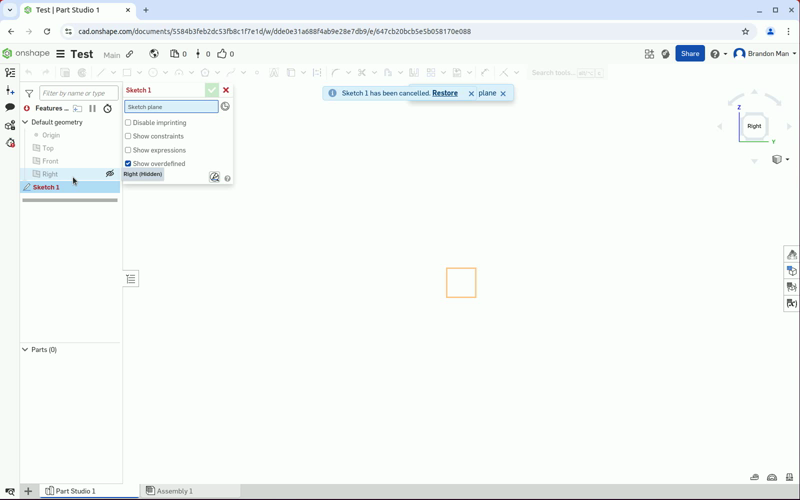
click(73, 176)
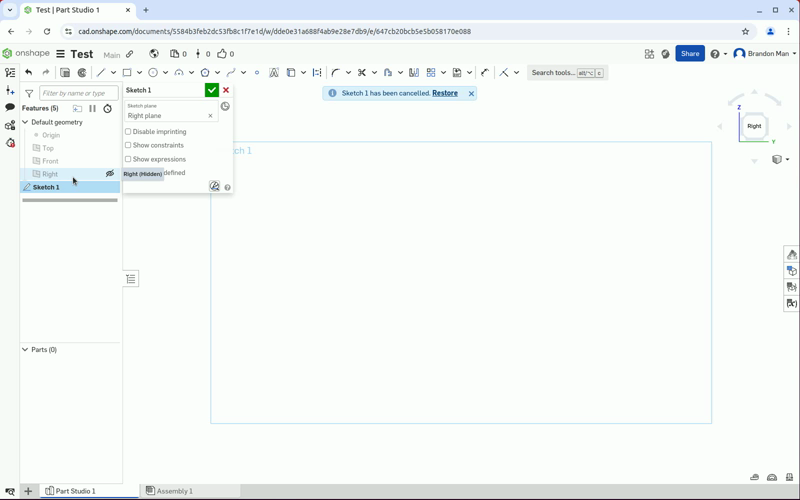
mouse_move(73, 352)
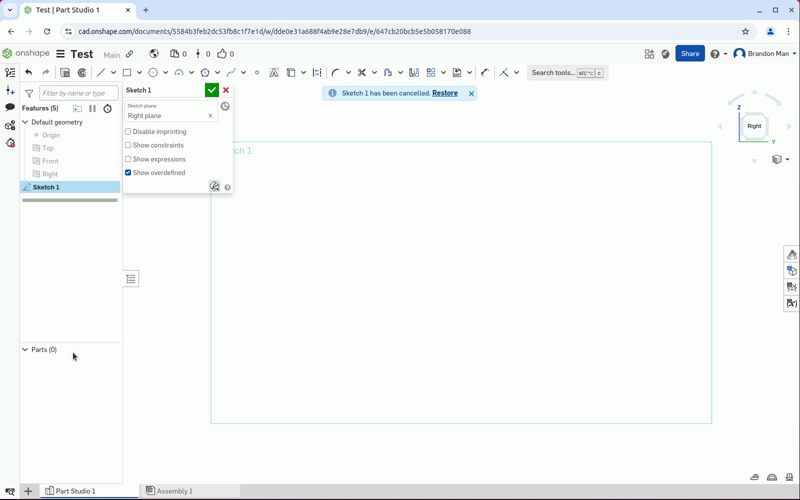
key(y)
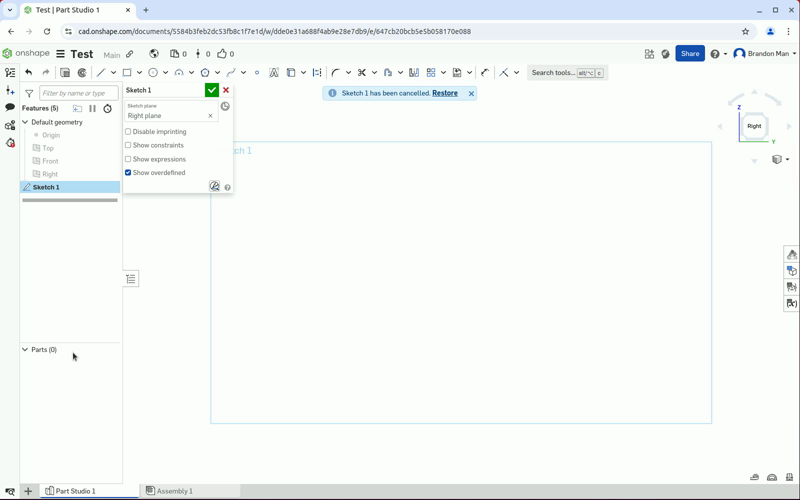
key(l)
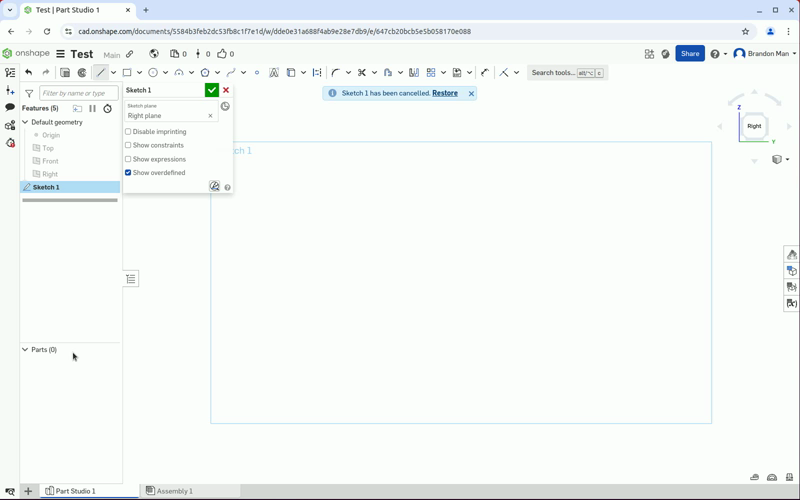
key_down(shift)
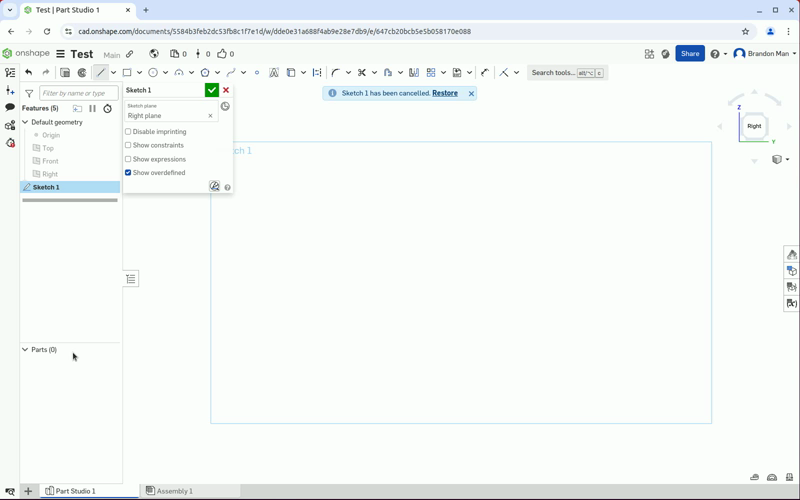
mouse_move(545, 304)
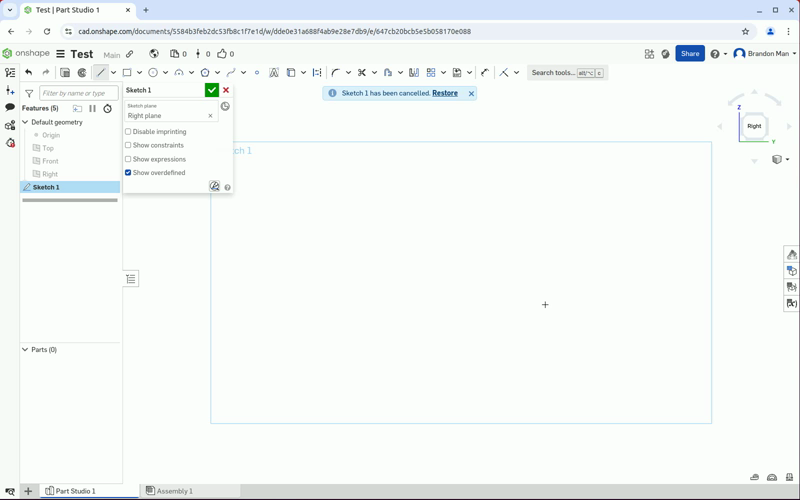
click(545, 304)
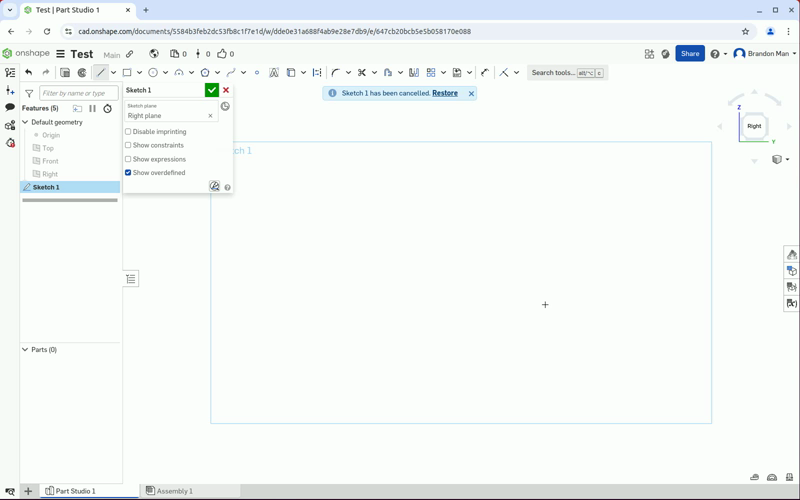
key_up(shift)
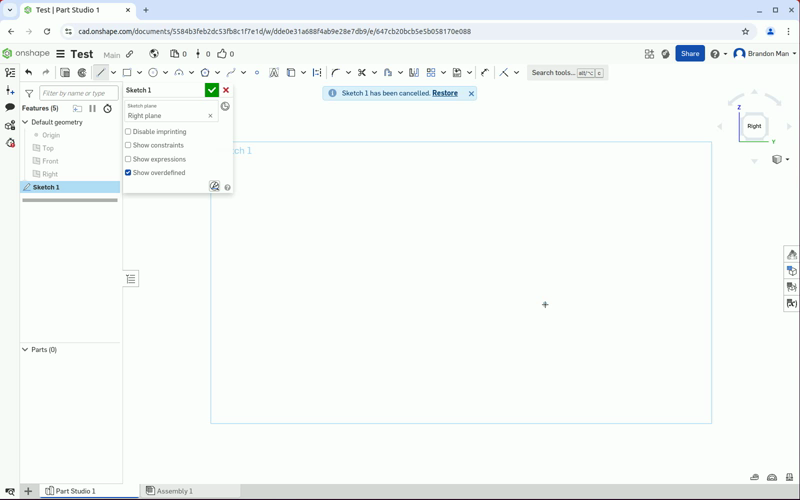
key_down(shift)
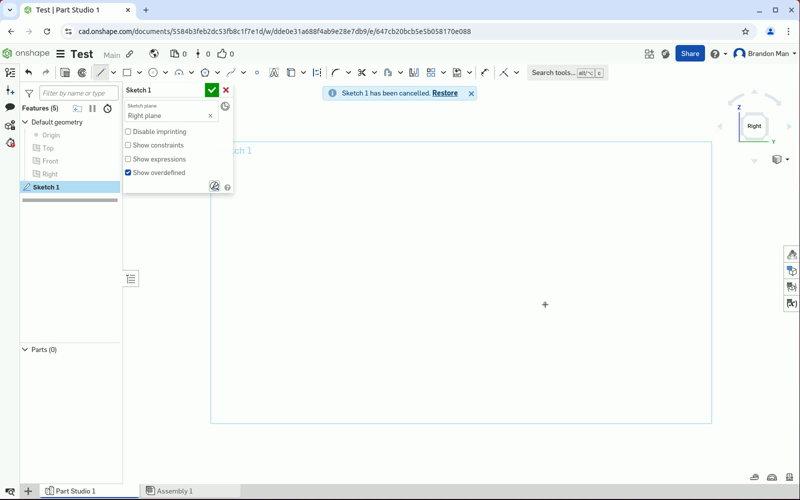
mouse_move(575, 304)
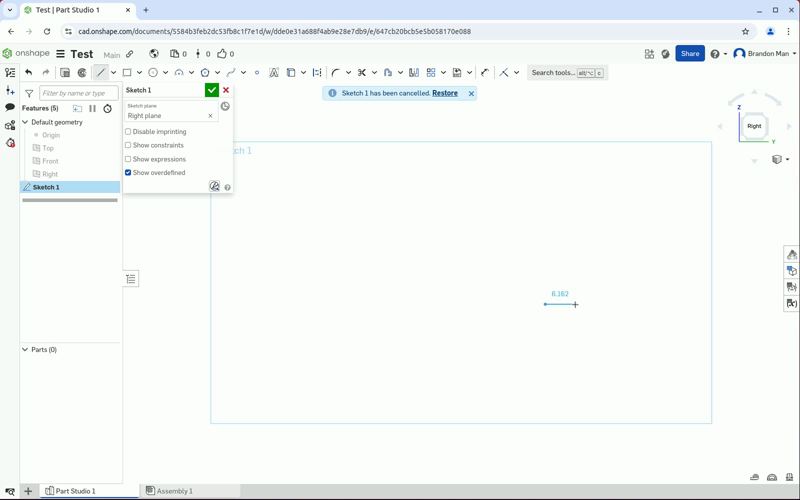
mouse_move(567, 304)
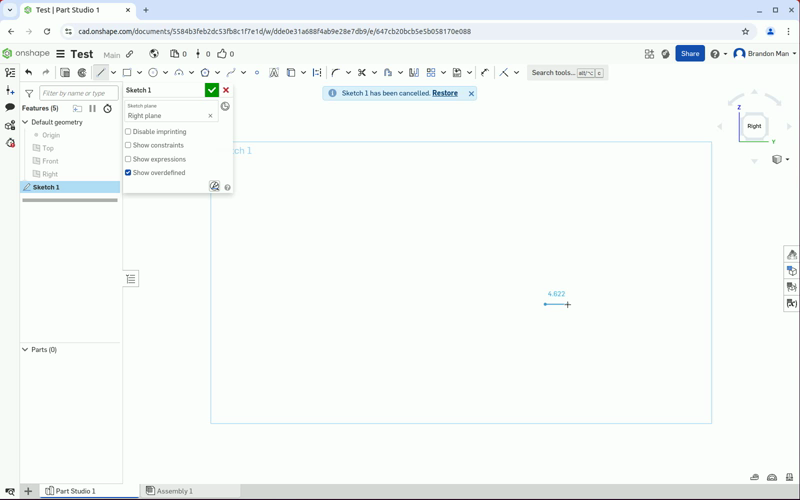
click(567, 304)
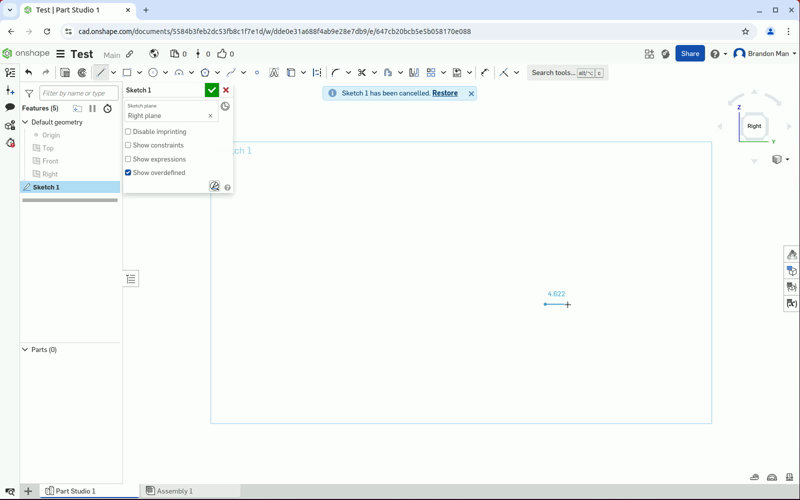
key_up(shift)
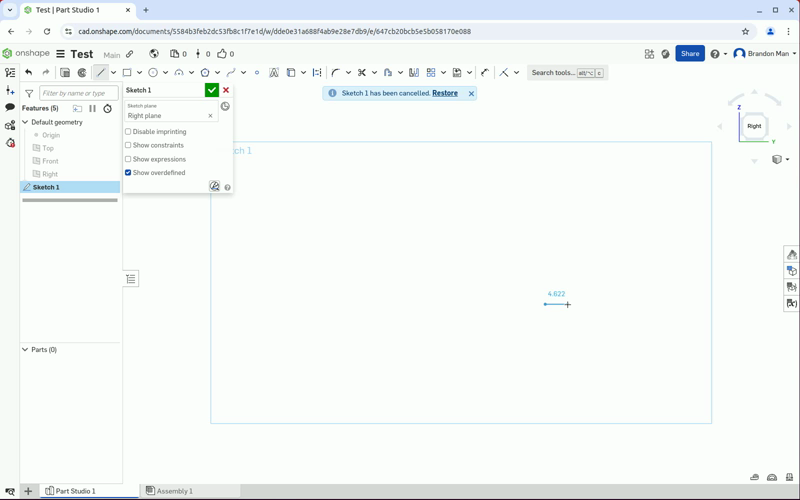
key_down(shift)
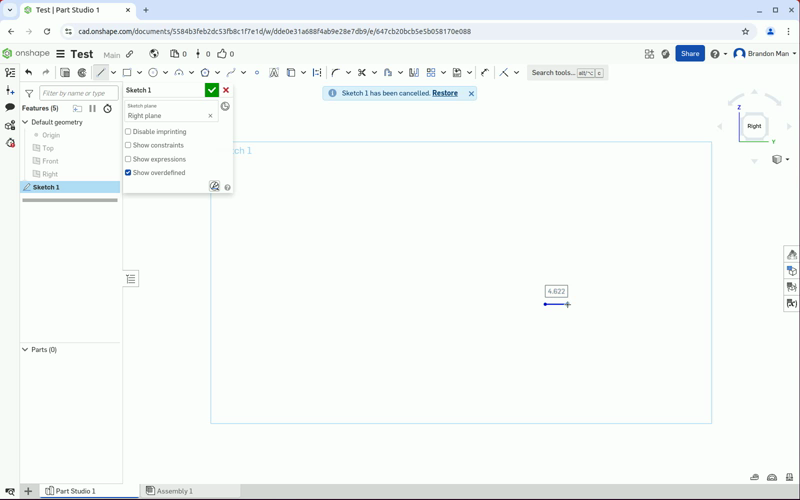
mouse_move(567, 225)
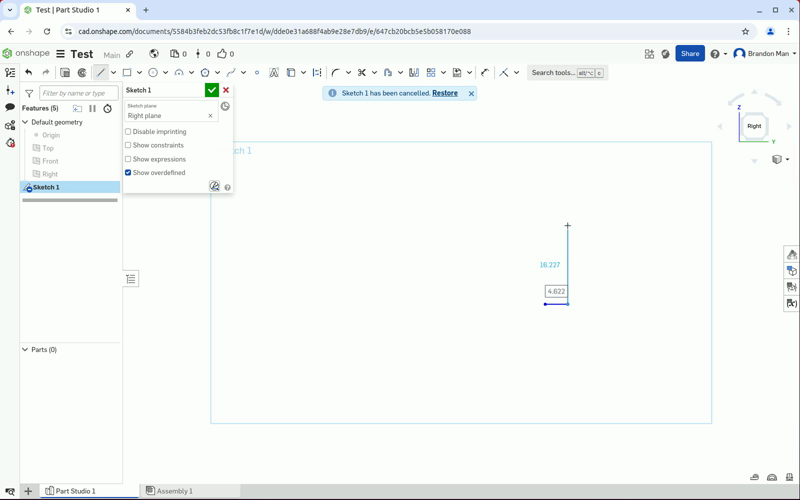
click(567, 225)
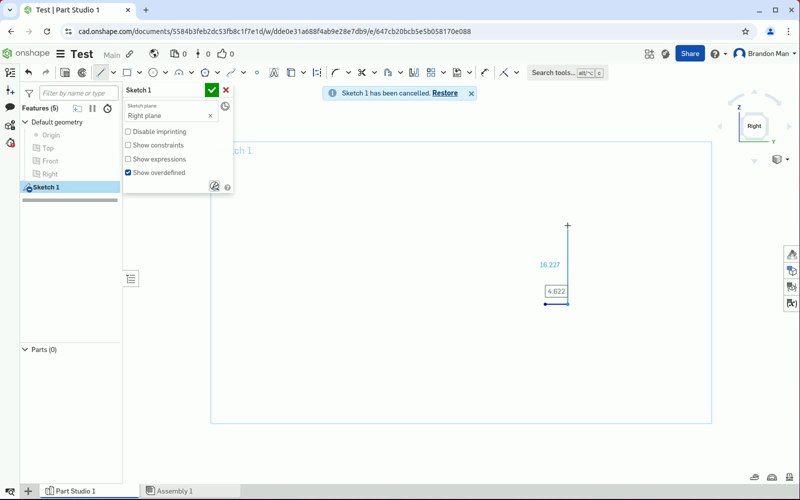
key_up(shift)
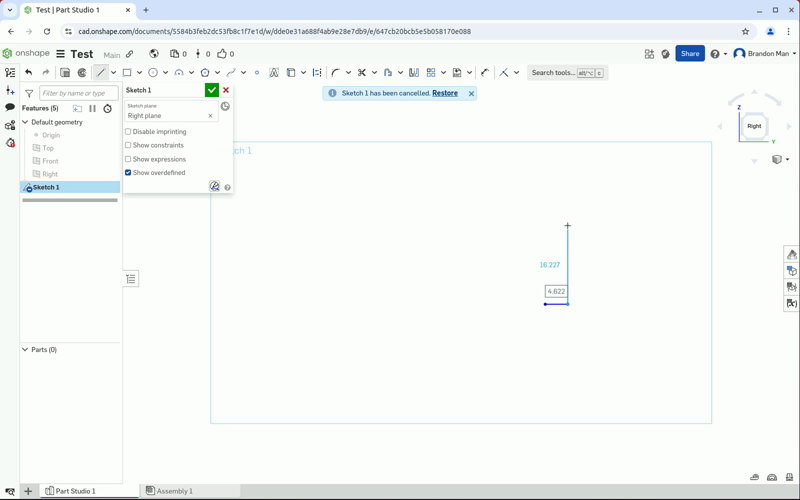
key_down(shift)
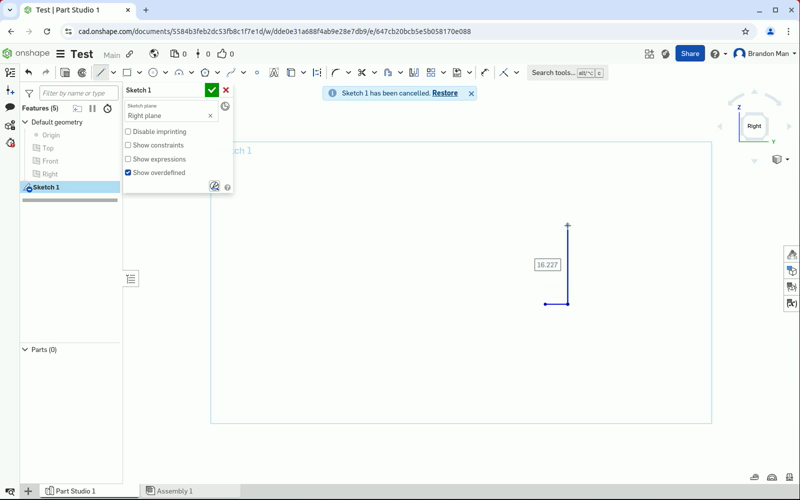
mouse_move(589, 225)
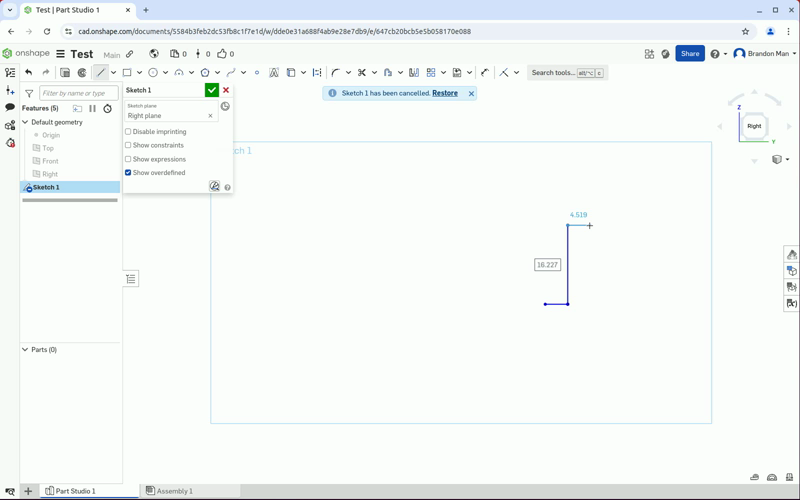
mouse_move(545, 225)
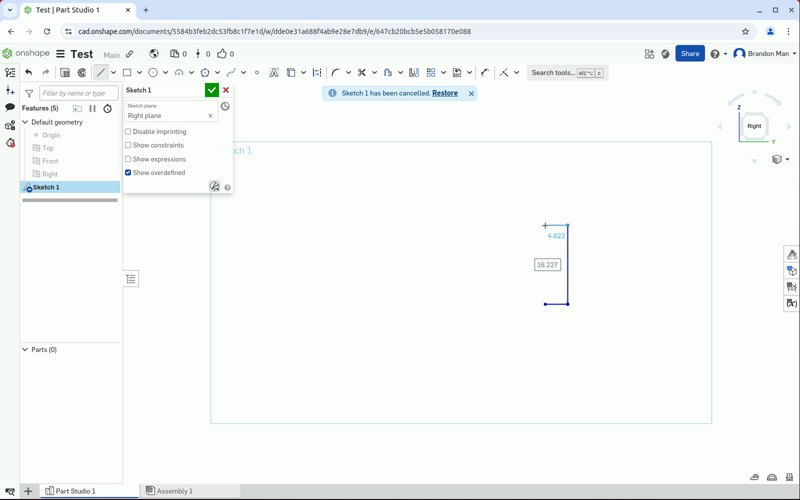
click(545, 225)
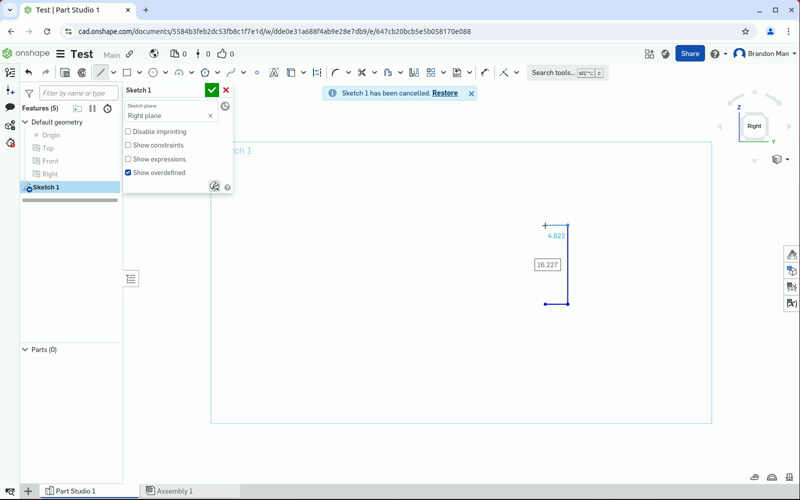
key_up(shift)
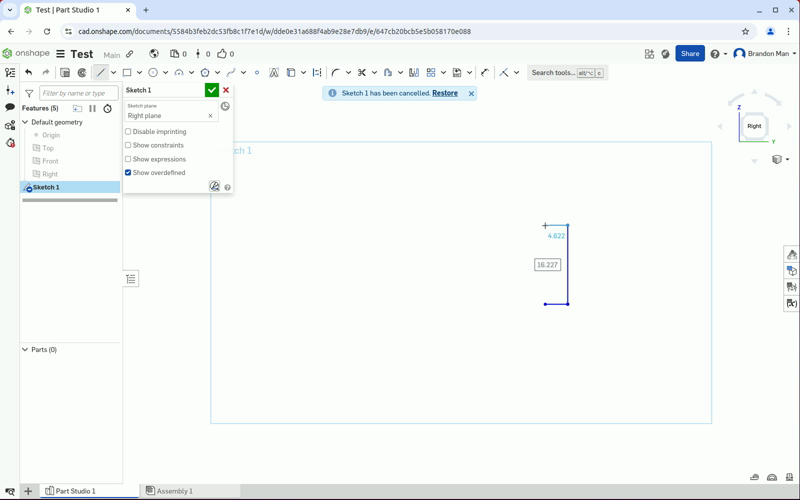
key_down(shift)
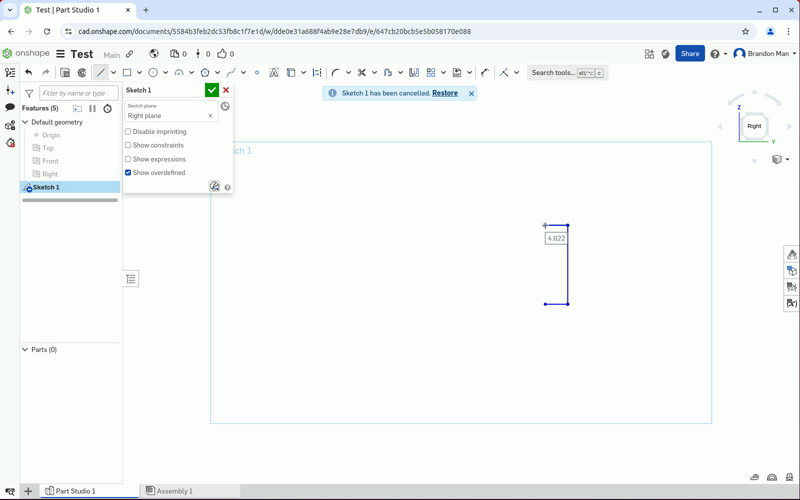
mouse_move(575, 225)
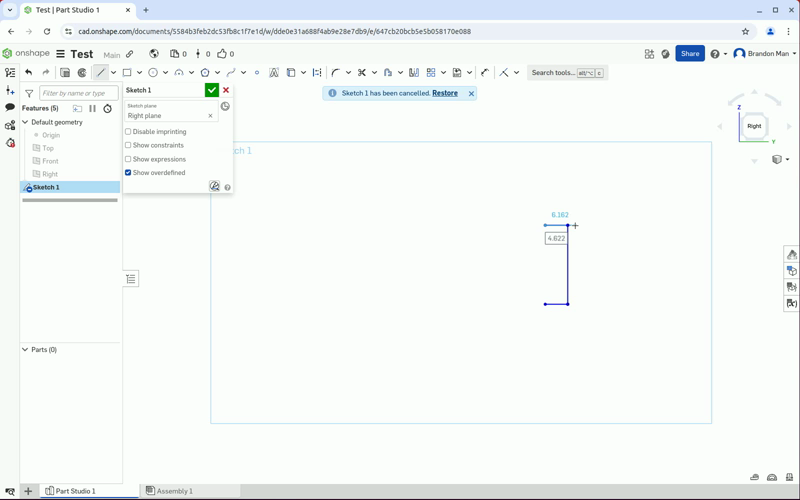
mouse_move(545, 277)
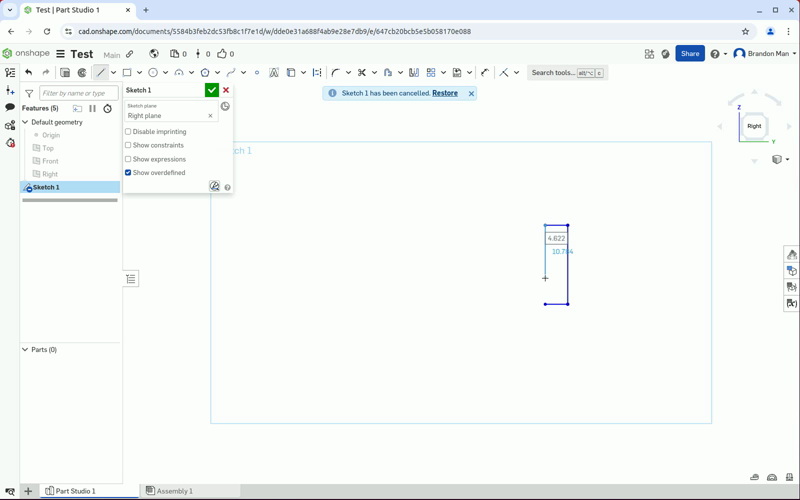
click(545, 277)
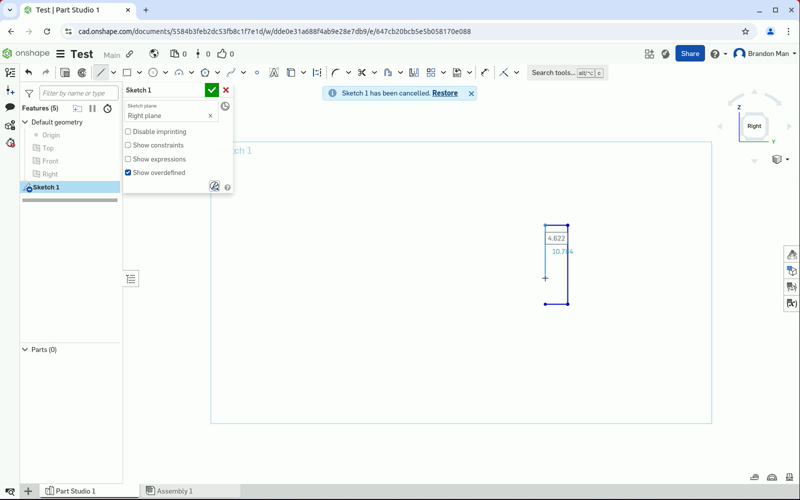
key_up(shift)
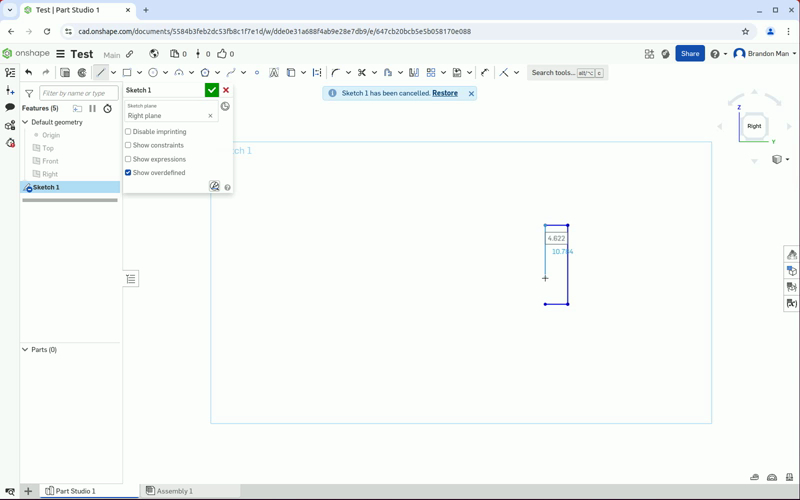
mouse_move(575, 277)
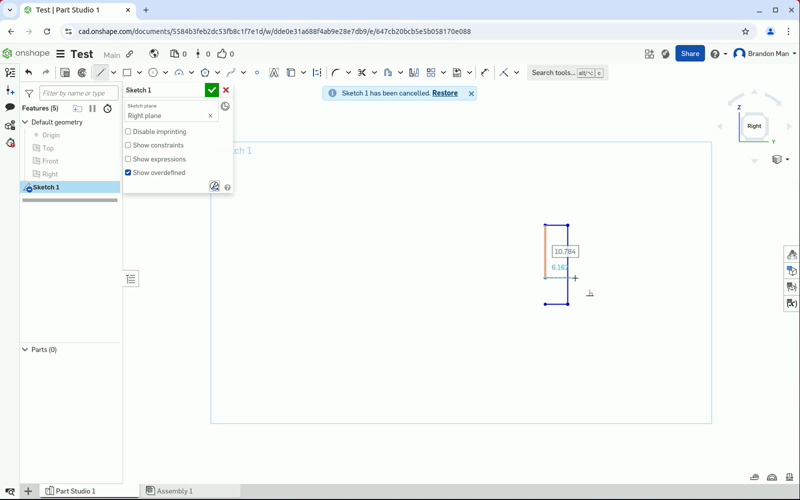
key_down(shift)
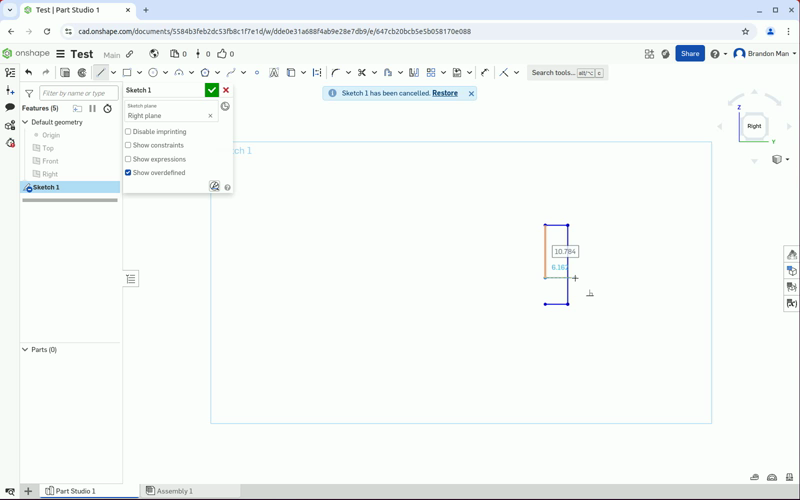
mouse_move(545, 304)
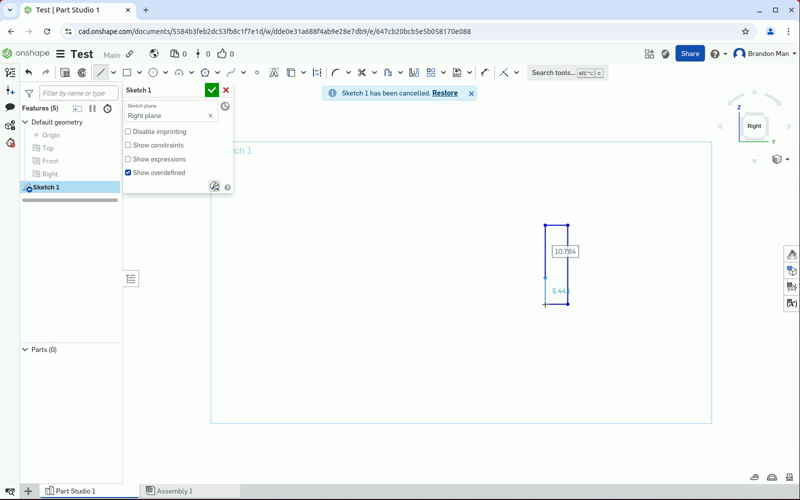
key_up(shift)
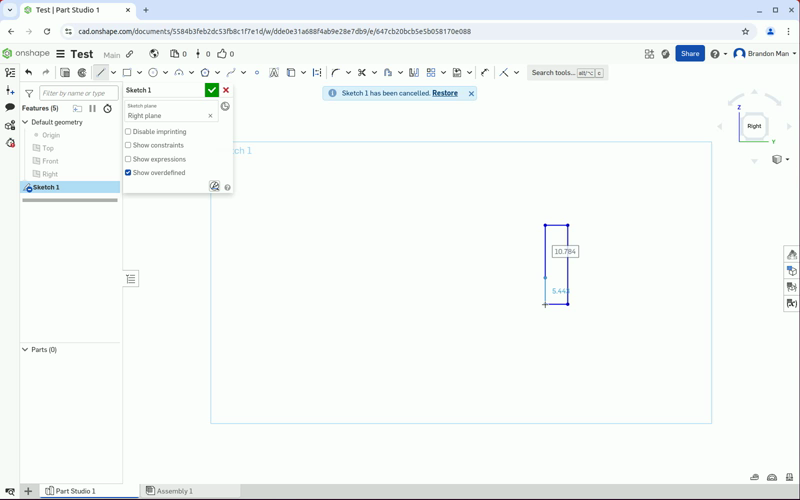
click(545, 304)
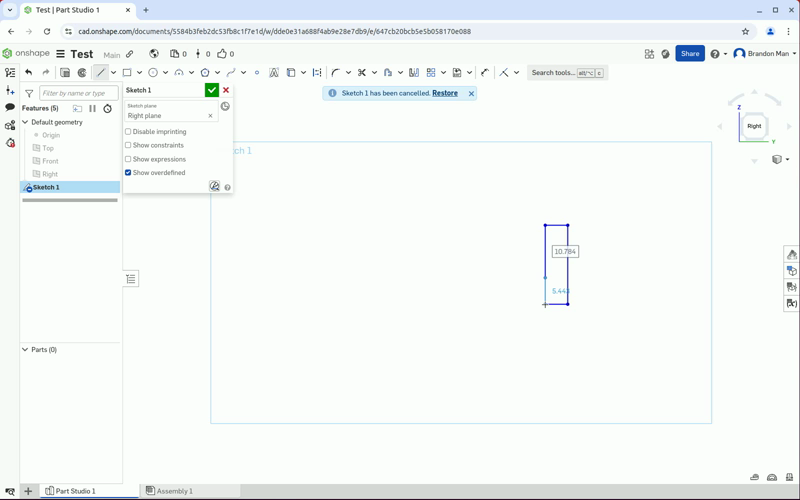
key(esc)
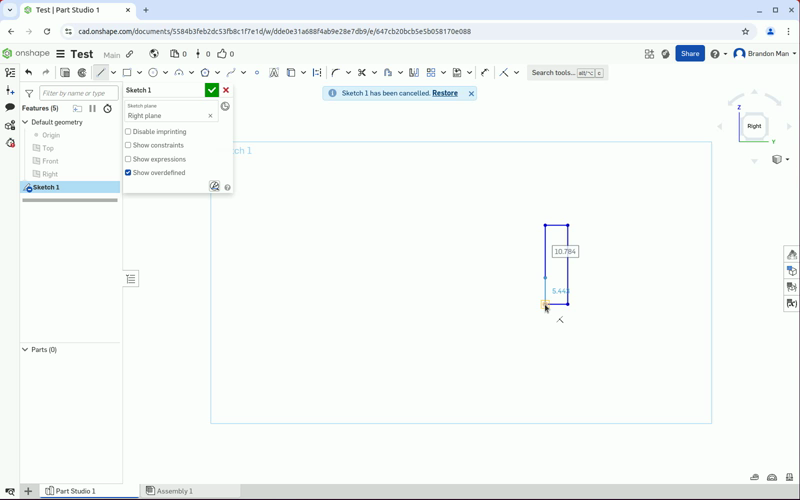
mouse_move(562, 270)
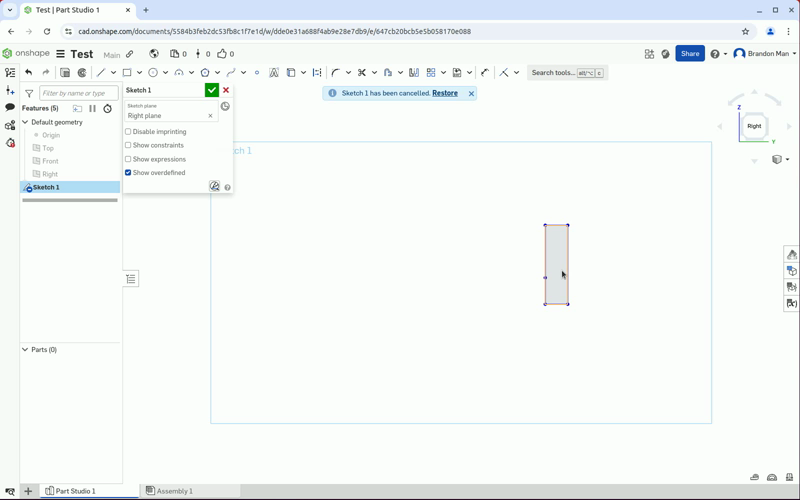
scroll(6)
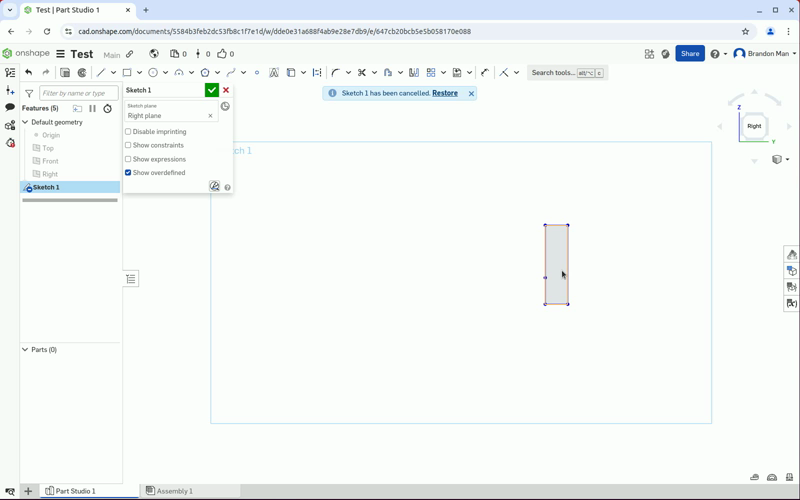
scroll(6)
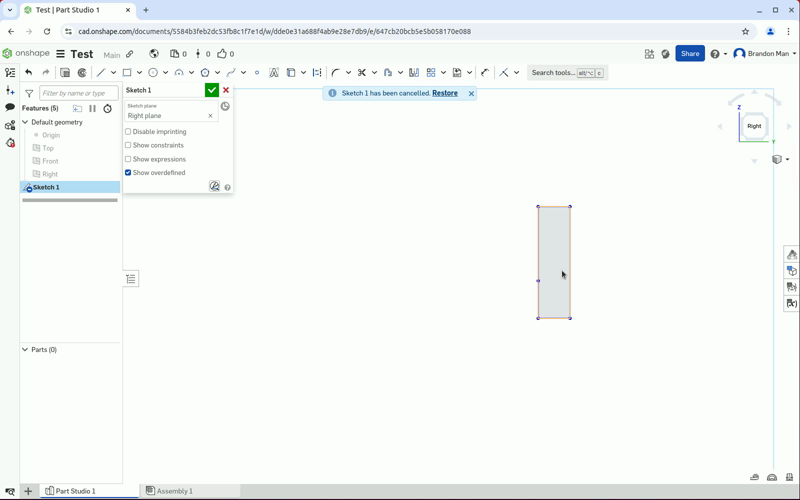
scroll(6)
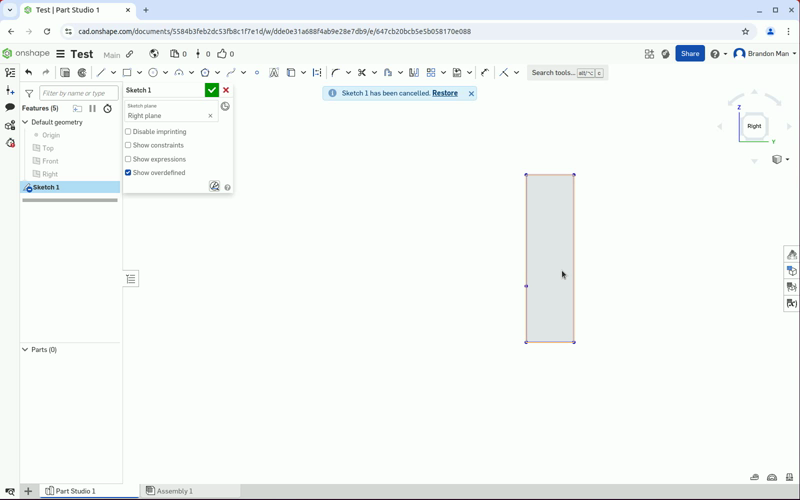
scroll(6)
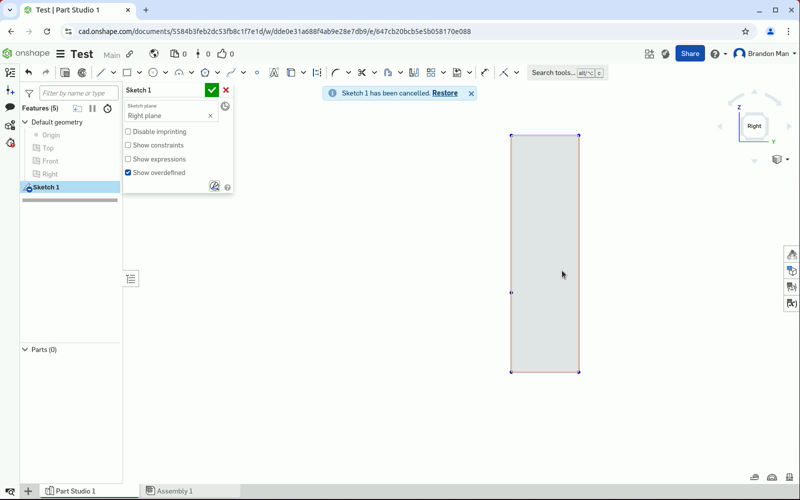
scroll(6)
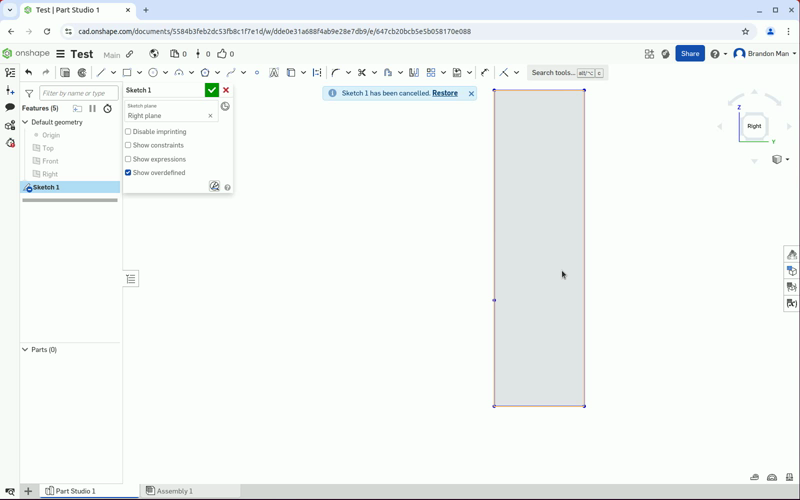
scroll(6)
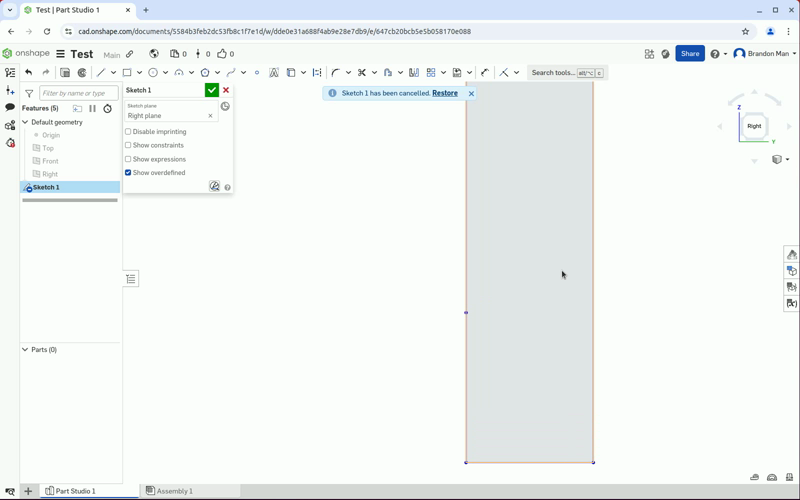
scroll(6)
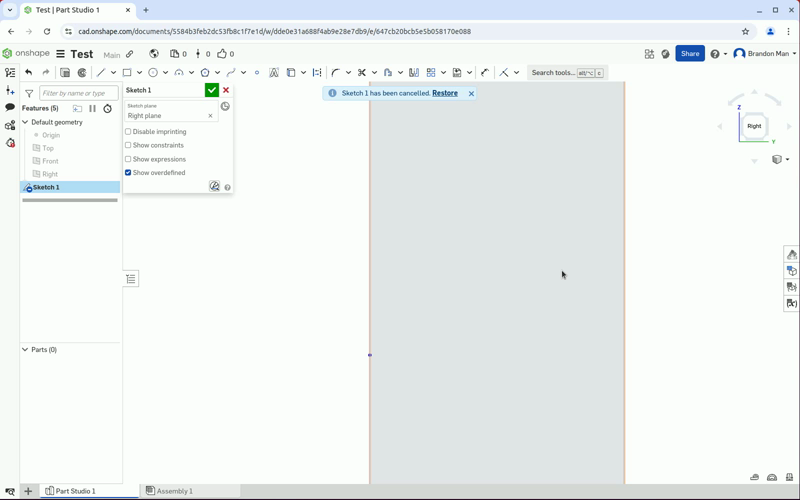
click(562, 270)
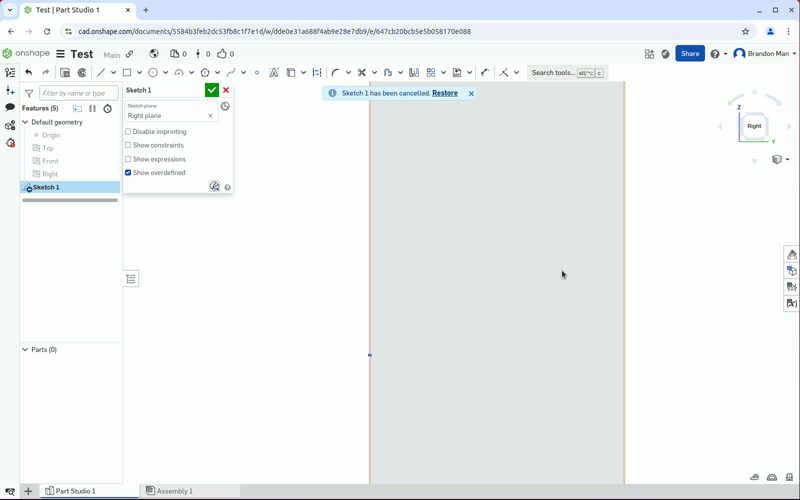
scroll(-6)
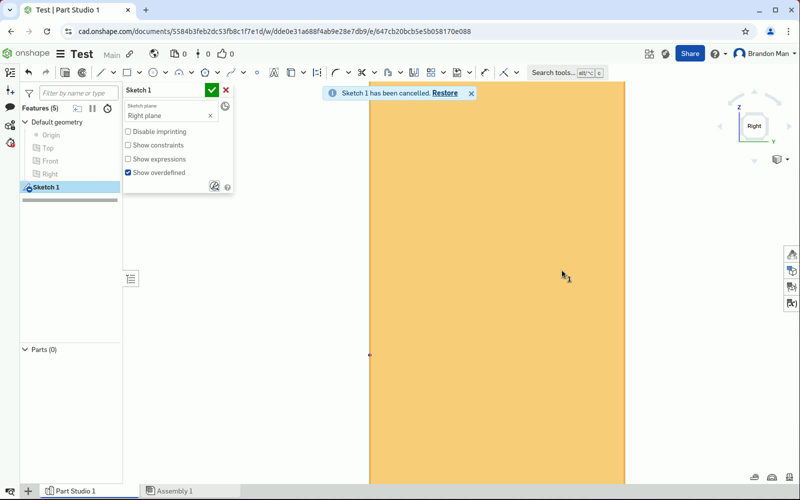
scroll(-6)
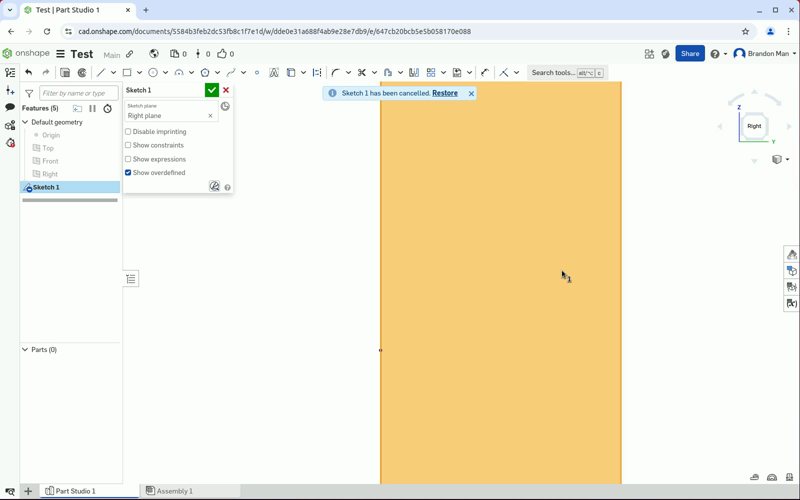
scroll(-6)
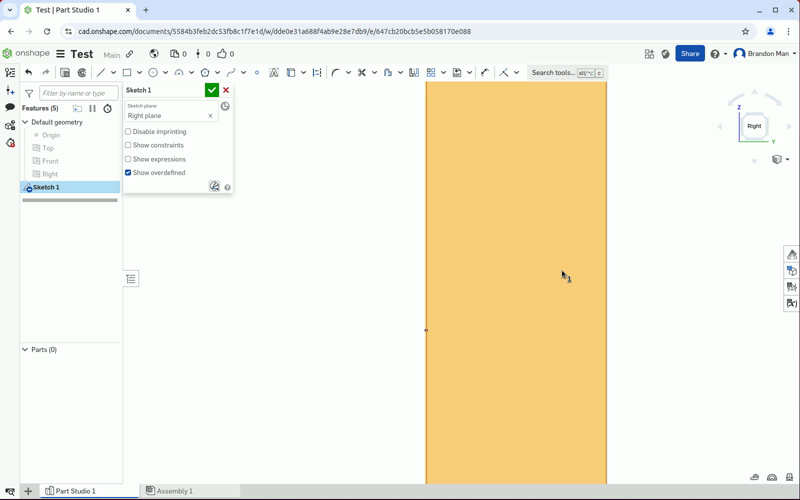
scroll(-6)
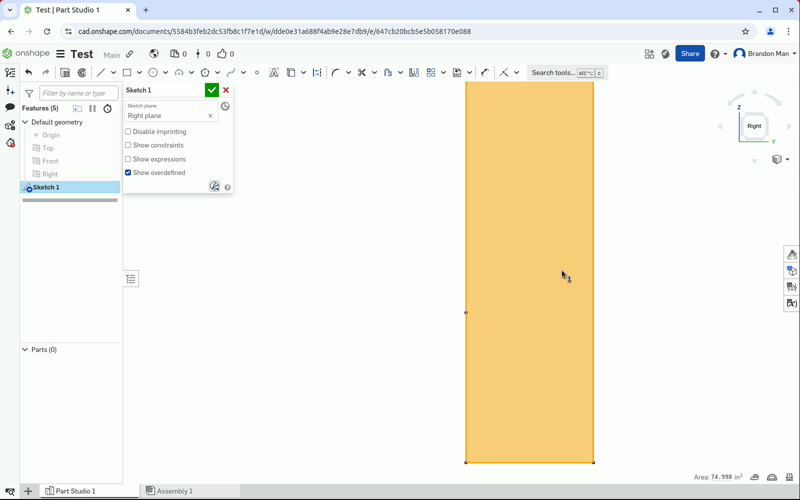
scroll(-6)
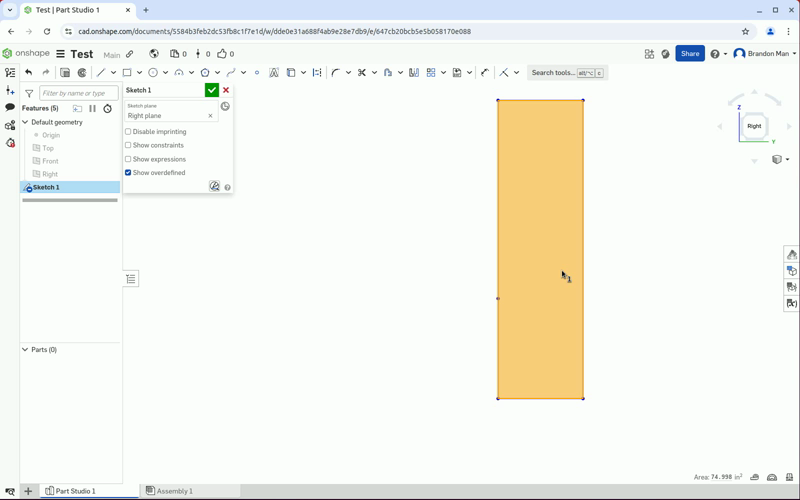
scroll(-6)
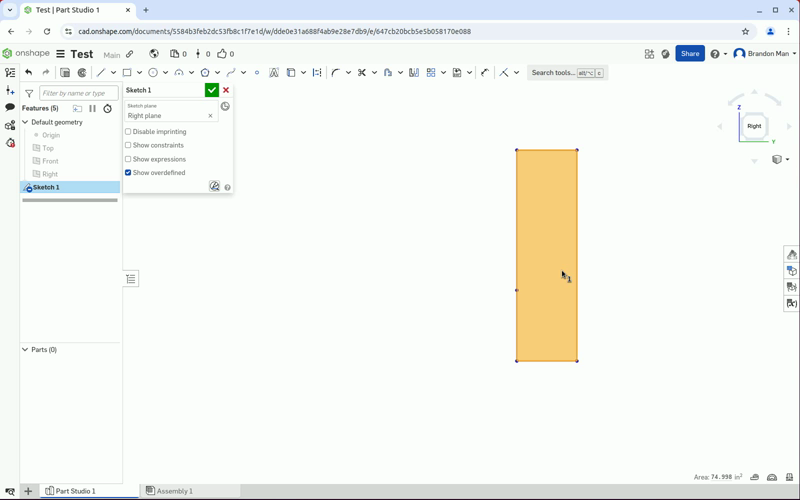
scroll(-6)
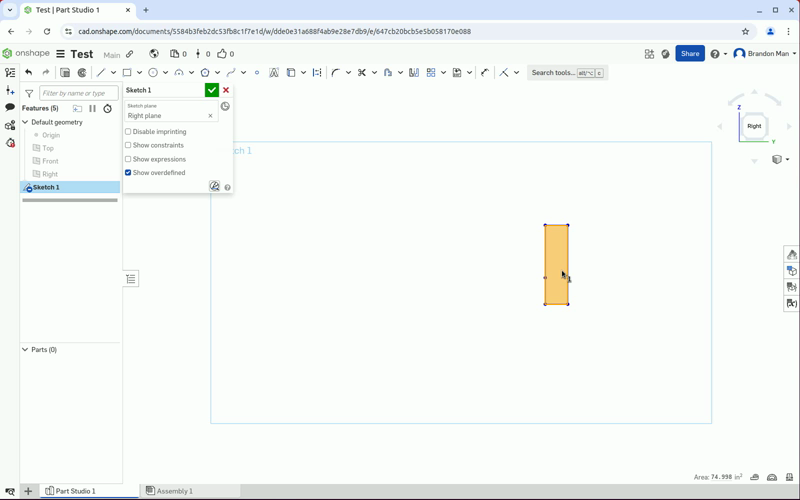
mouse_move(73, 352)
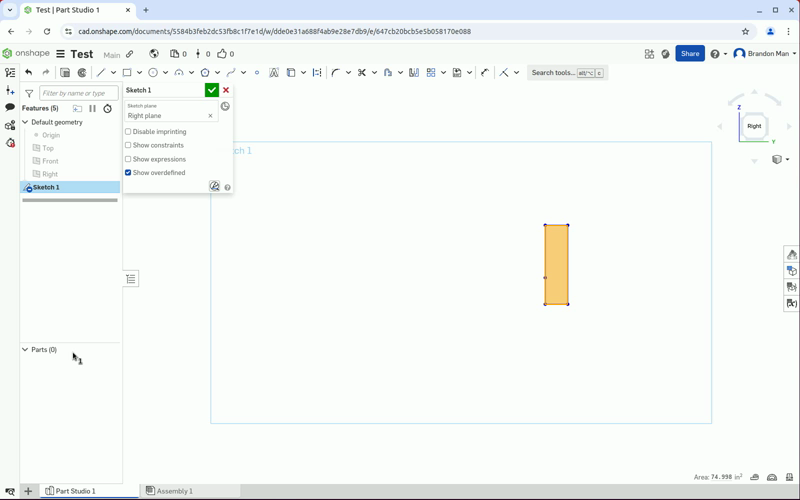
key(shift+y)
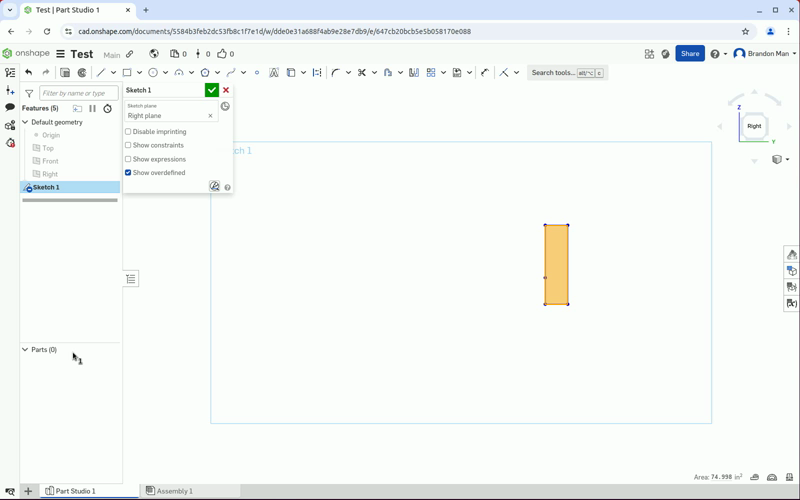
key(shift+e)
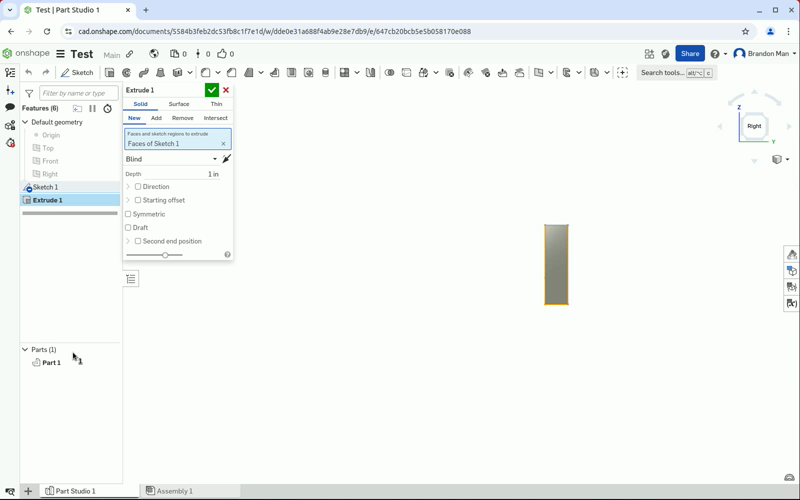
mouse_move(143, 106)
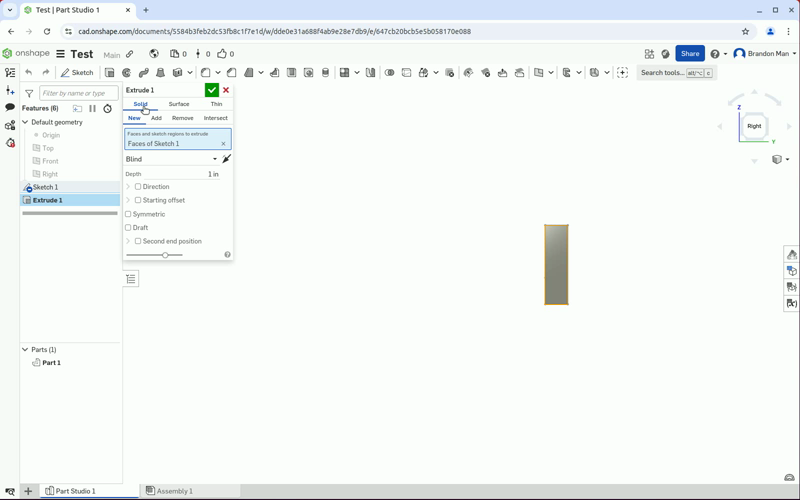
click(143, 106)
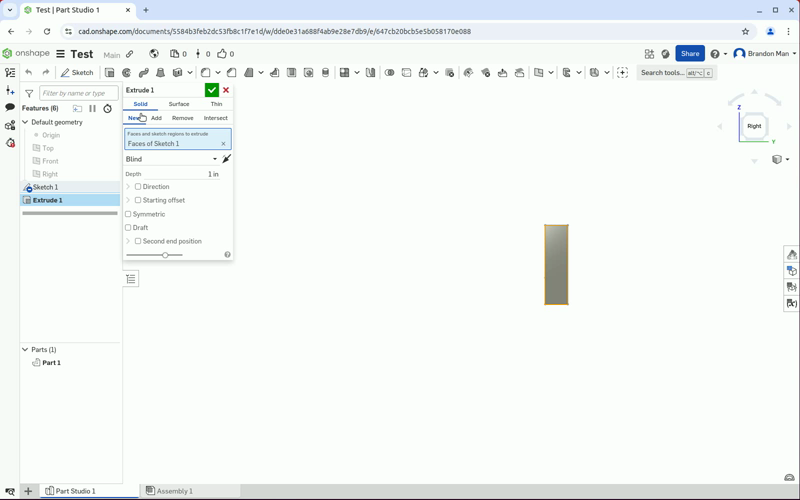
mouse_move(137, 120)
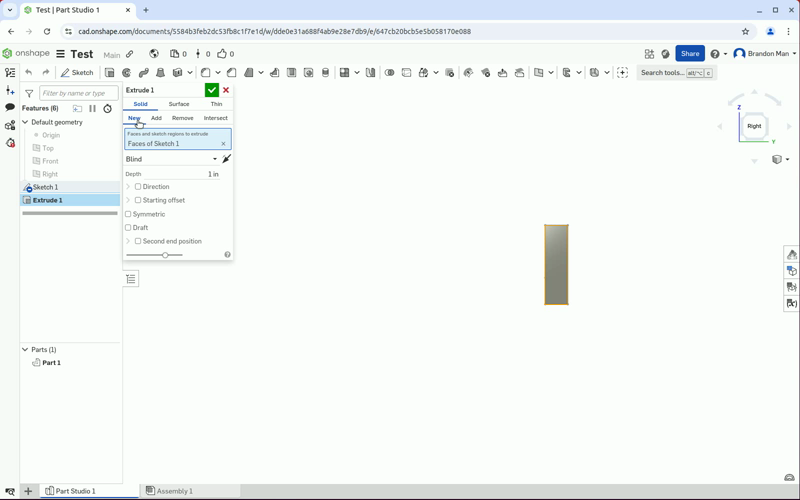
click(137, 120)
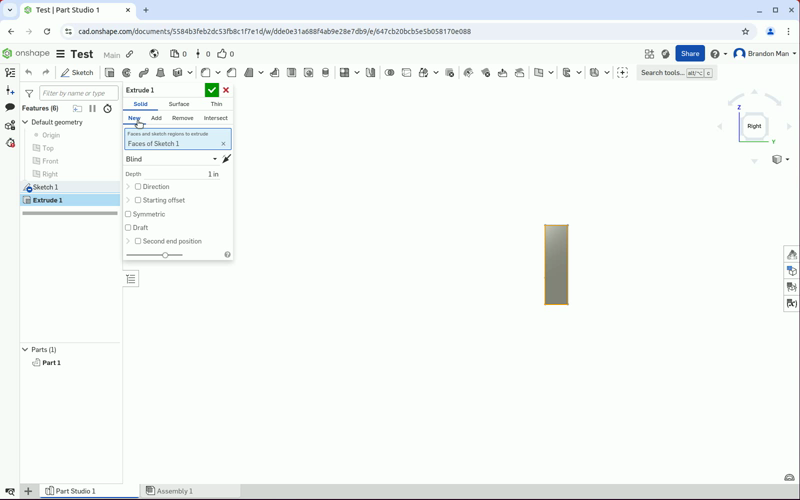
key(tab, 4)
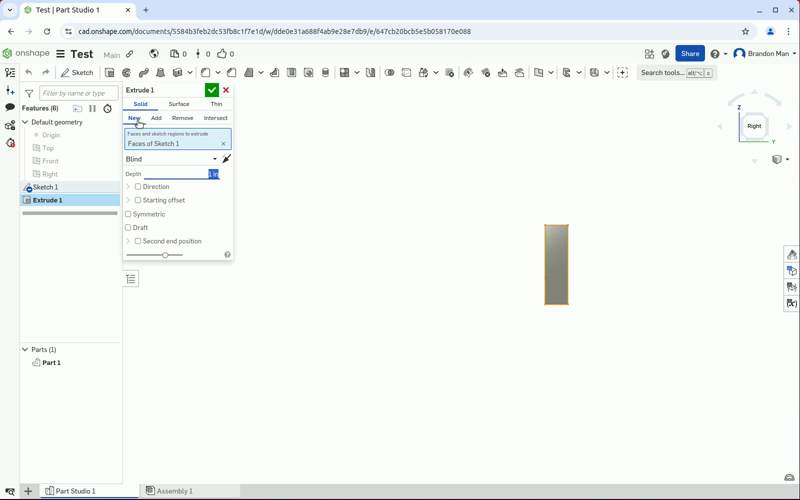
text(23.108)
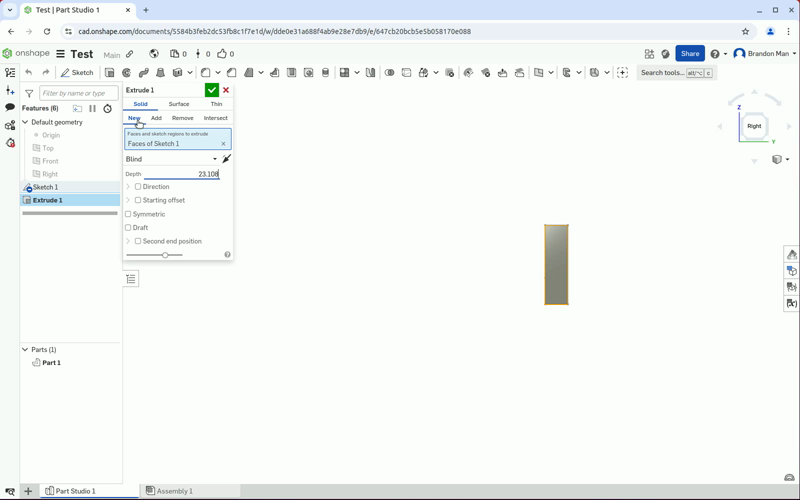
key(enter)
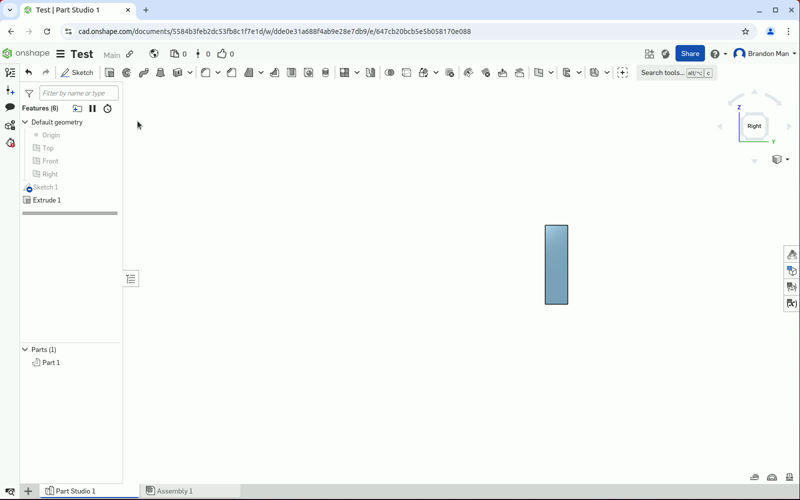
key(shift+h)
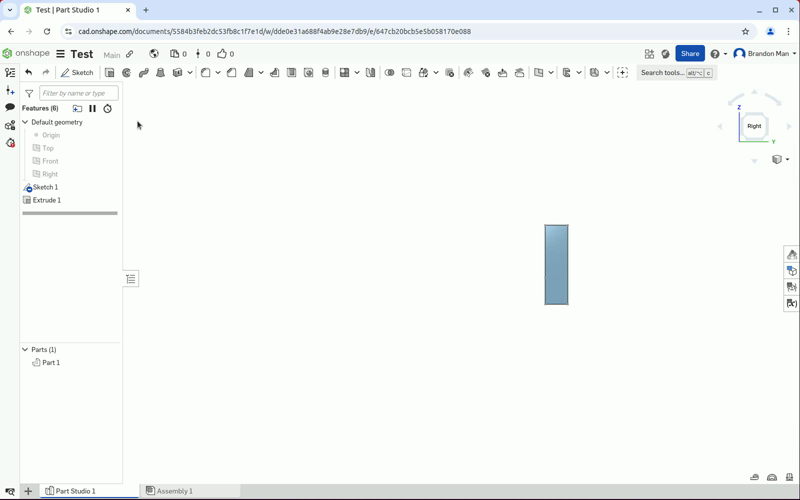
key(shift+h)
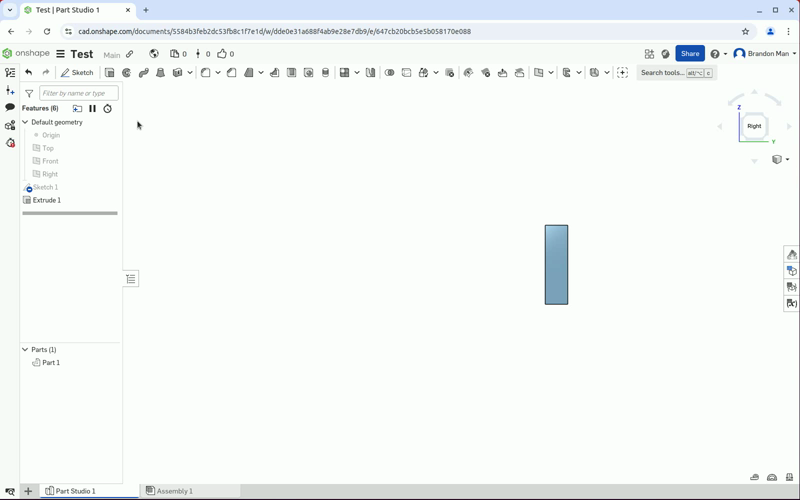
mouse_move(73, 189)
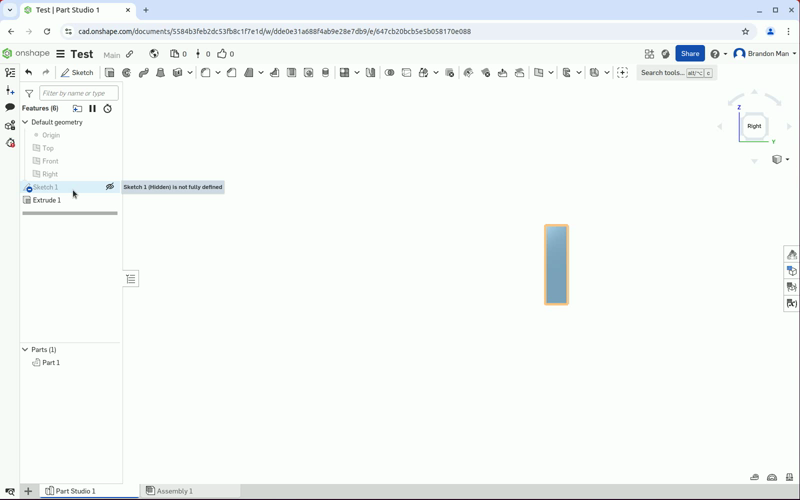
click(73, 189)
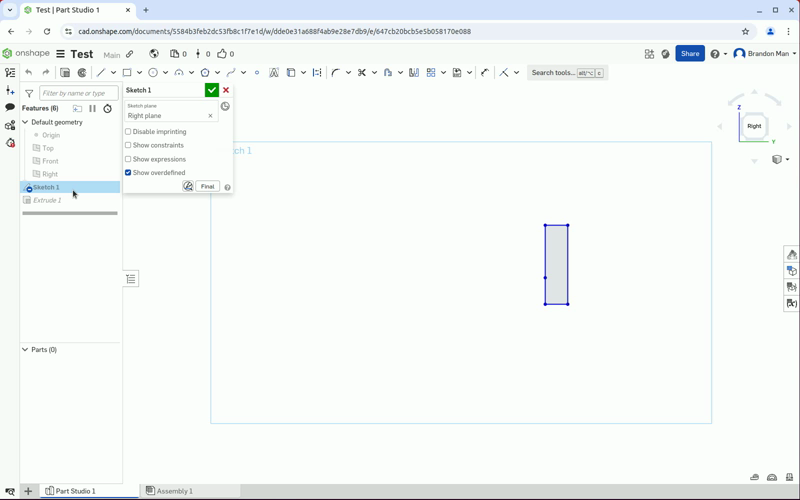
mouse_move(229, 92)
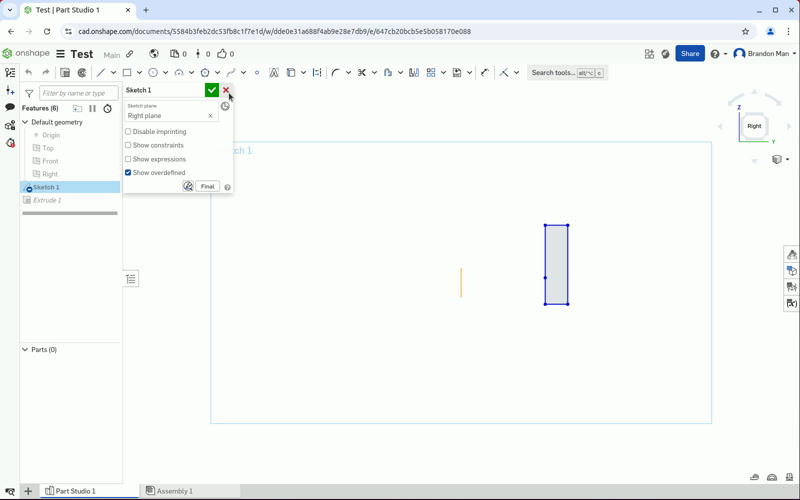
click(229, 92)
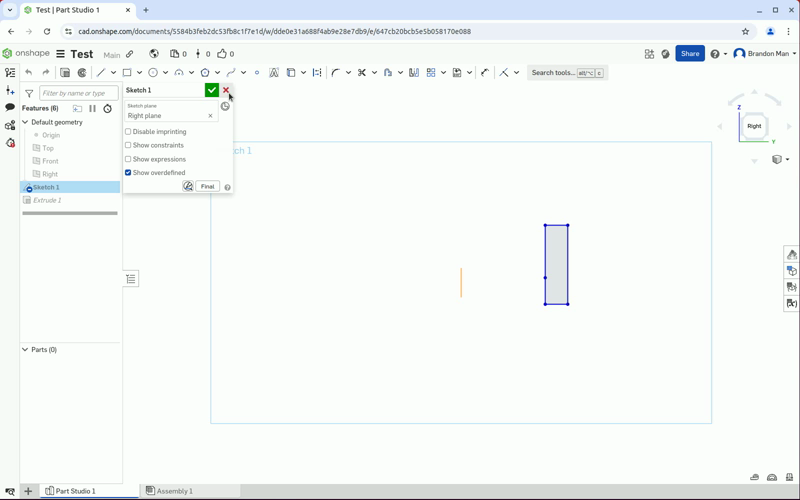
key(shift+s)
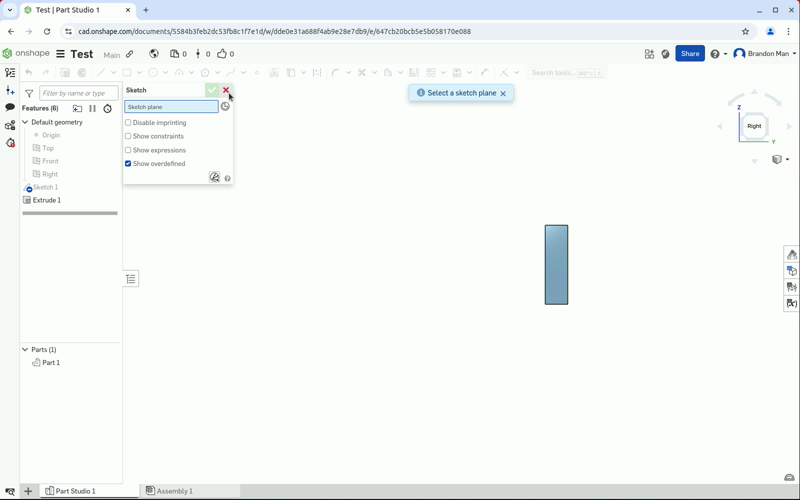
mouse_move(73, 176)
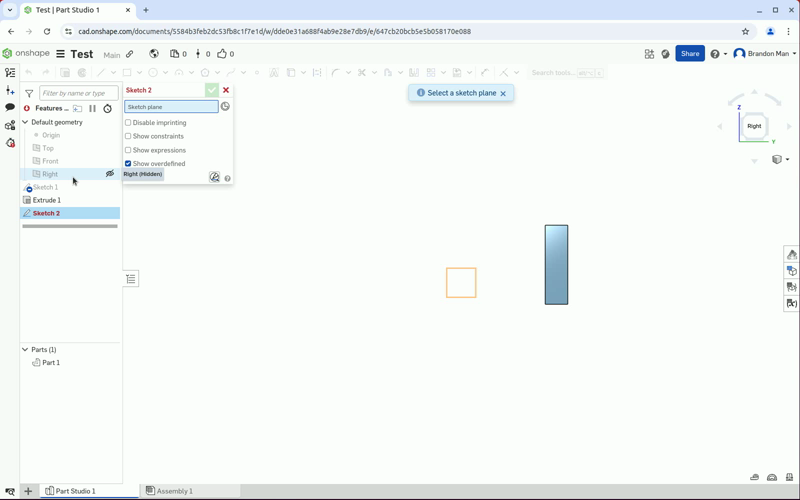
click(73, 176)
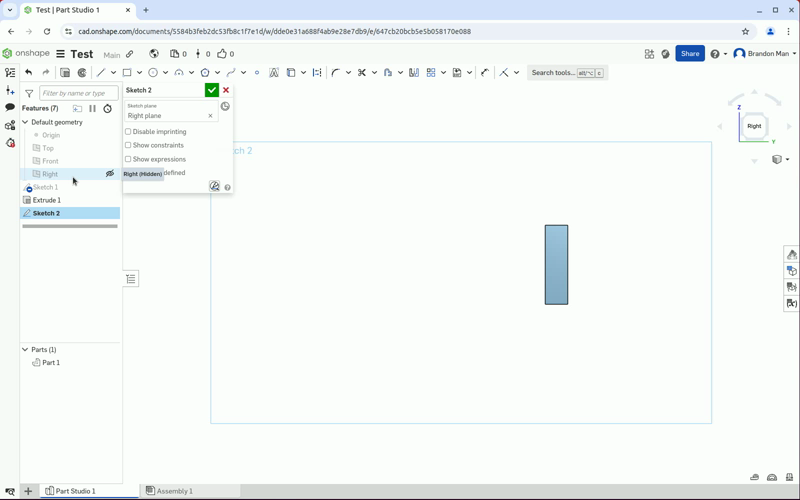
mouse_move(73, 352)
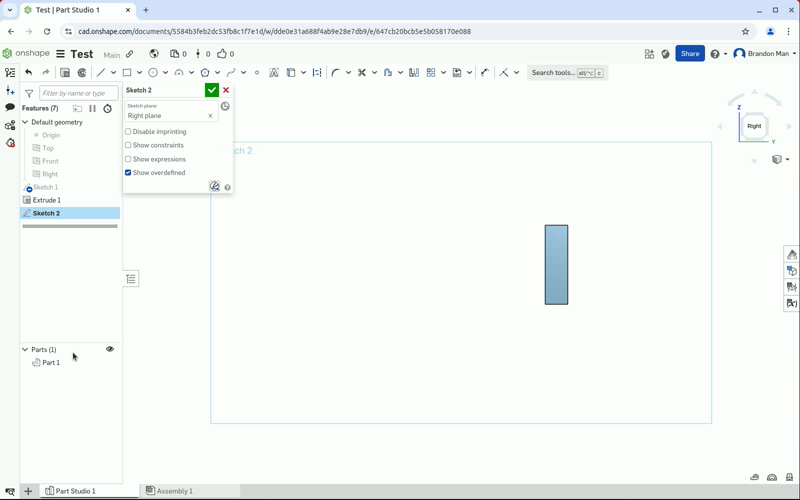
key(y)
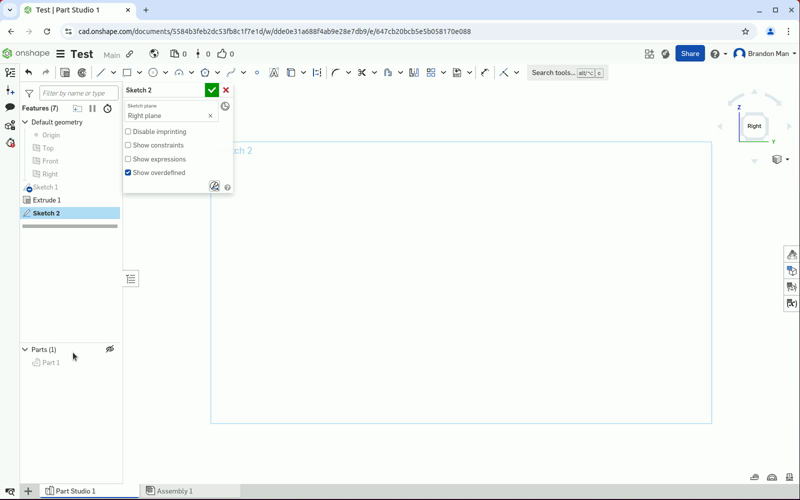
key(l)
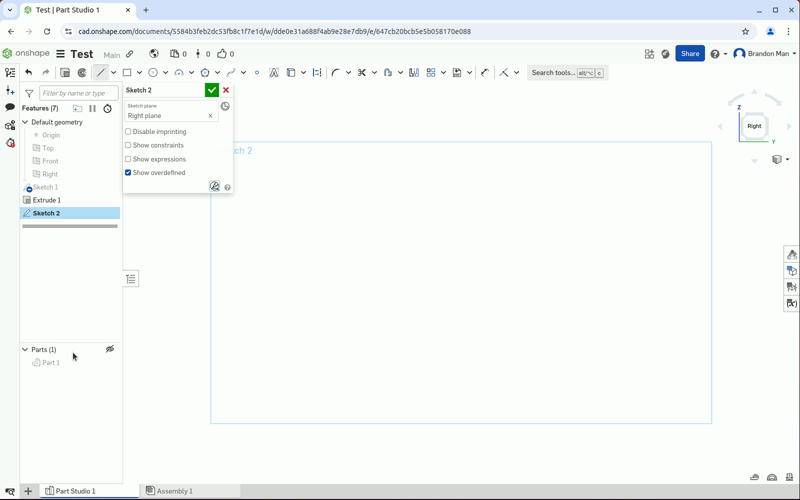
key_down(shift)
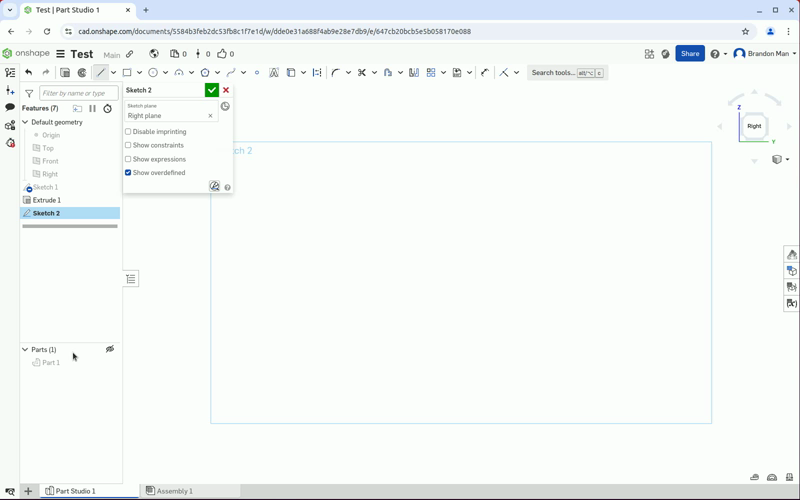
mouse_move(376, 304)
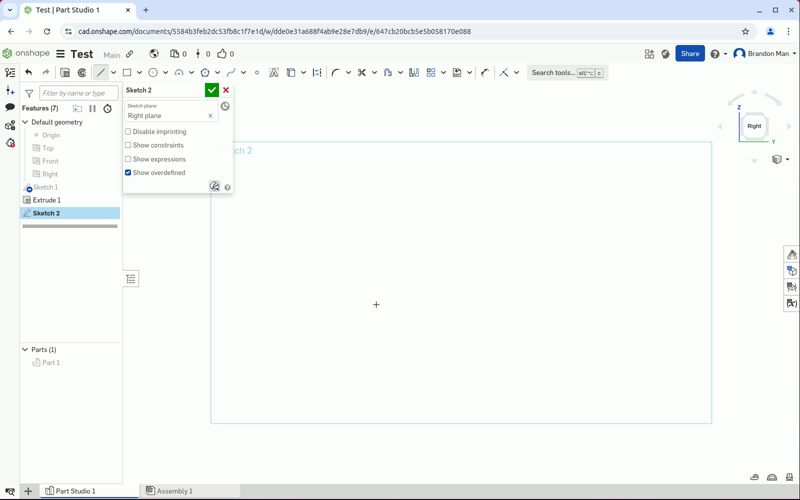
click(376, 304)
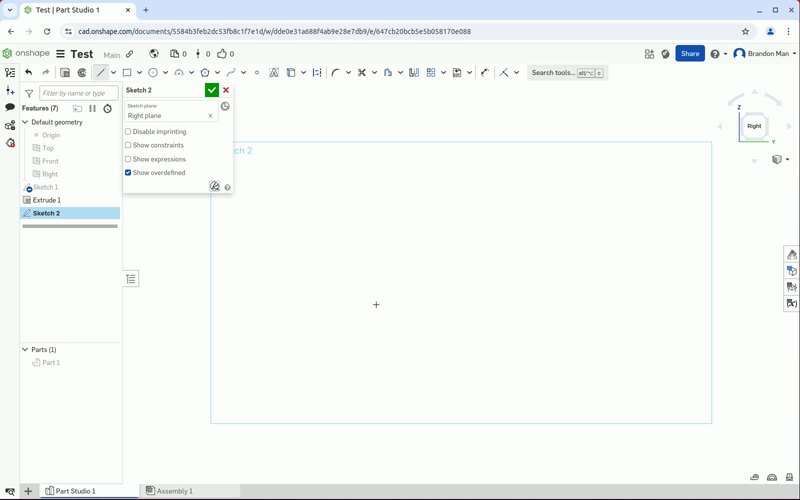
key_up(shift)
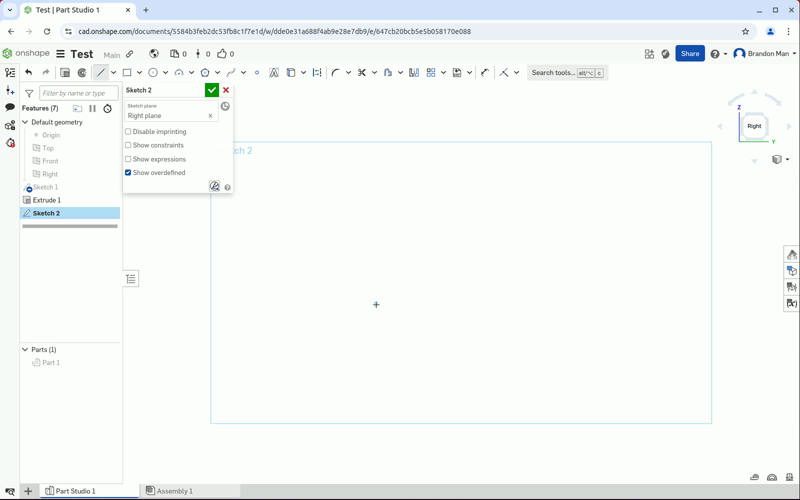
key_down(shift)
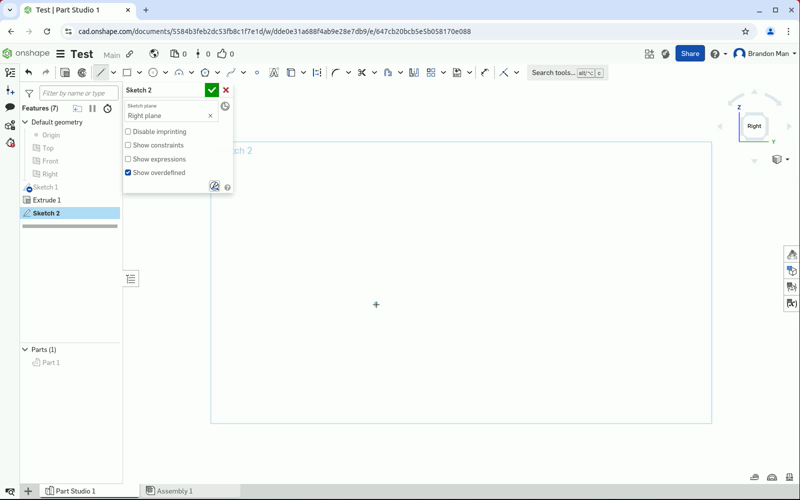
mouse_move(406, 304)
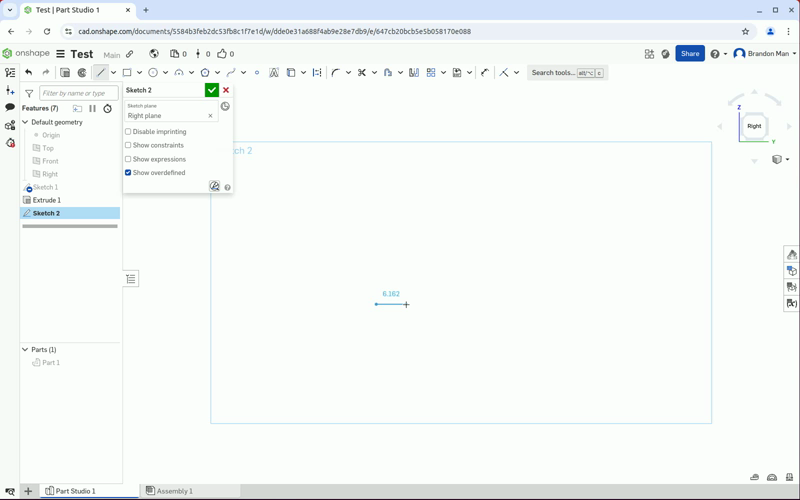
mouse_move(388, 331)
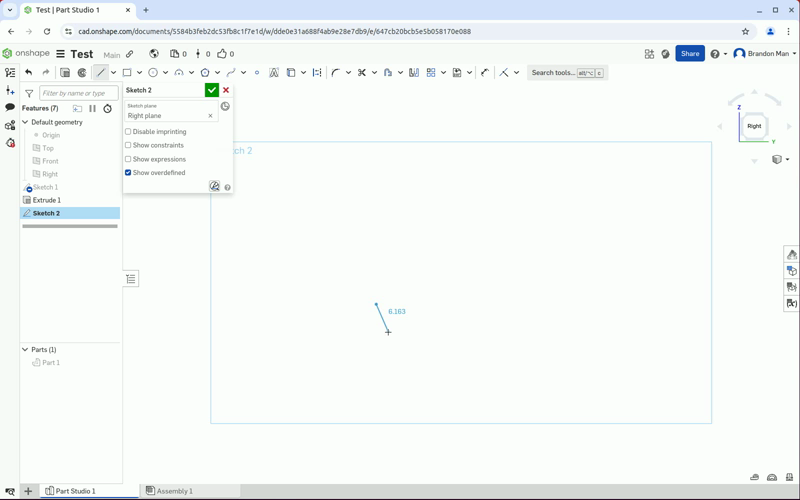
click(388, 331)
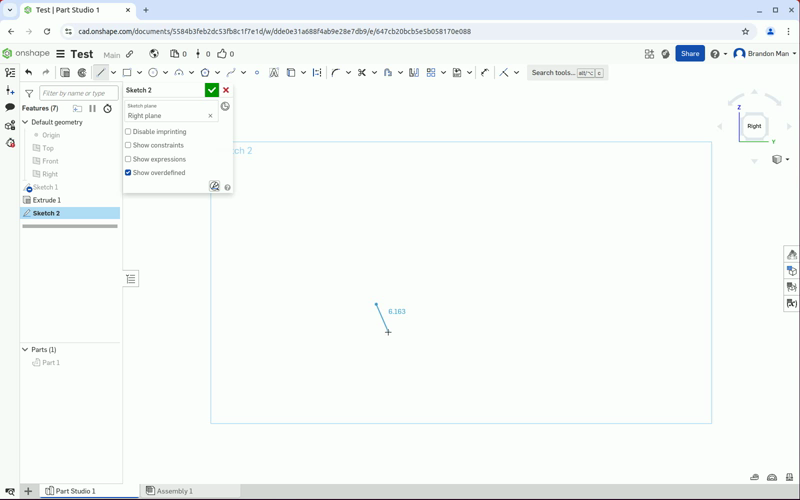
key_up(shift)
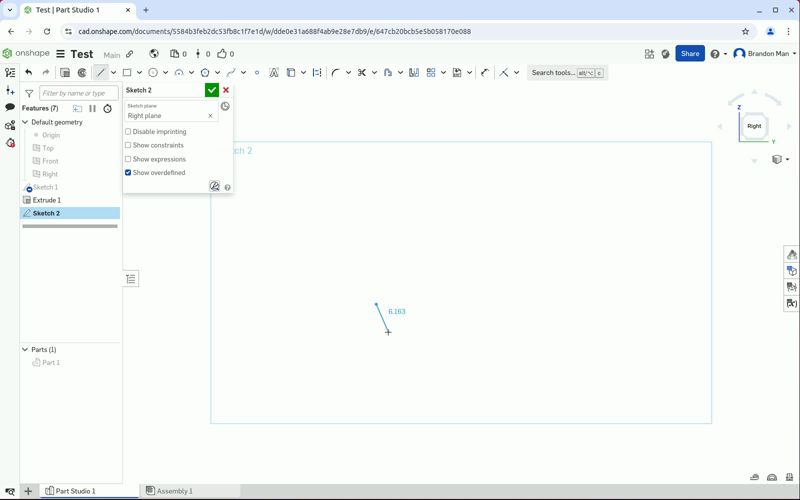
key_down(shift)
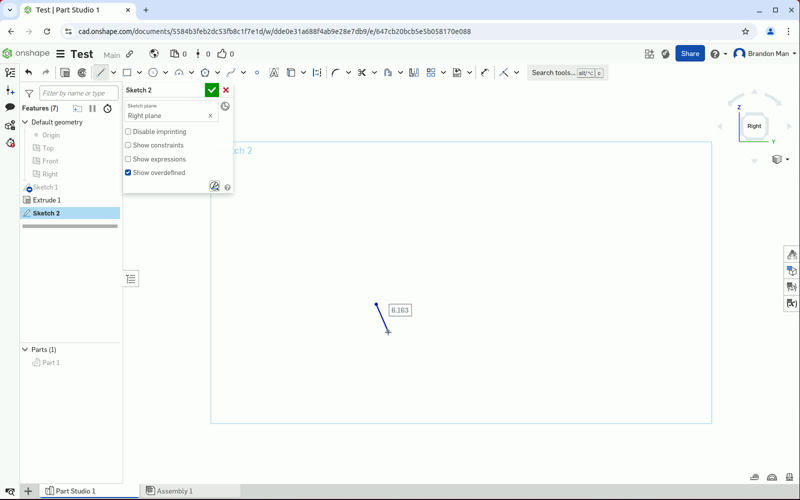
mouse_move(418, 331)
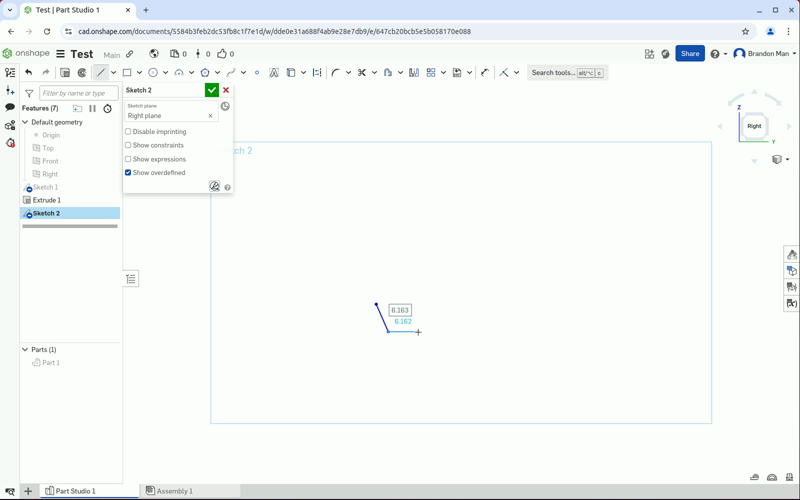
mouse_move(411, 331)
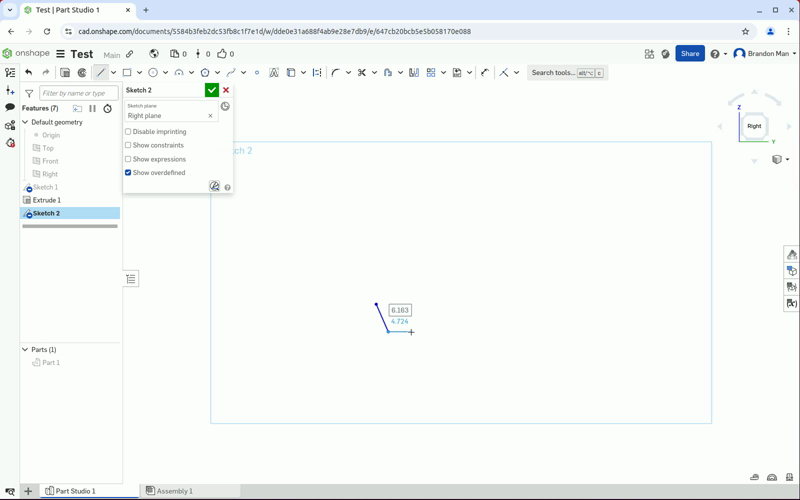
click(411, 331)
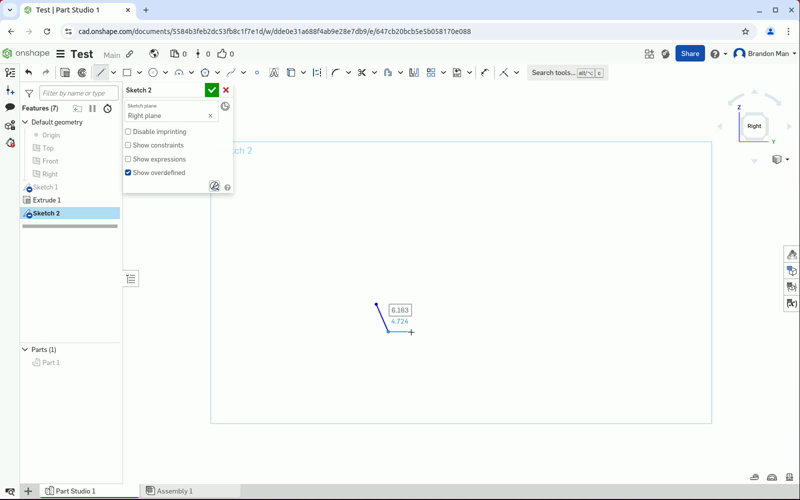
key_up(shift)
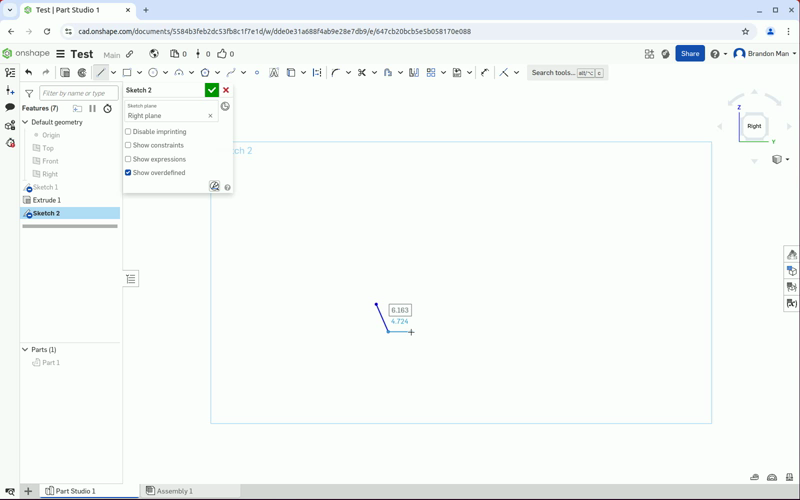
key_down(shift)
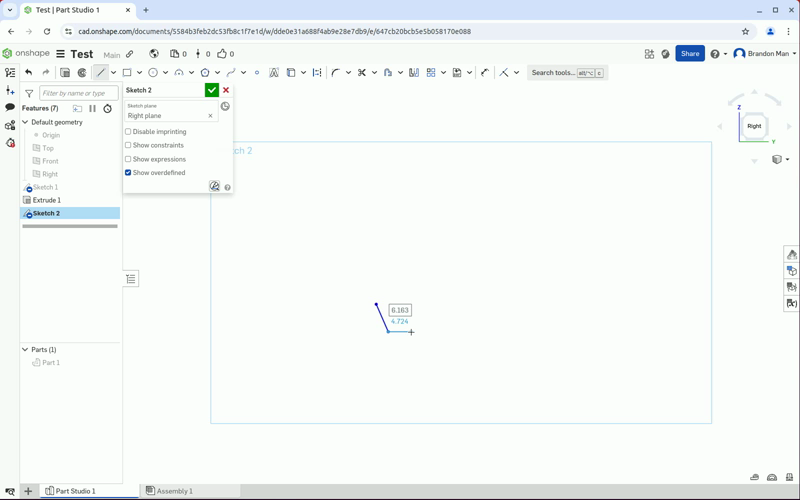
mouse_move(441, 331)
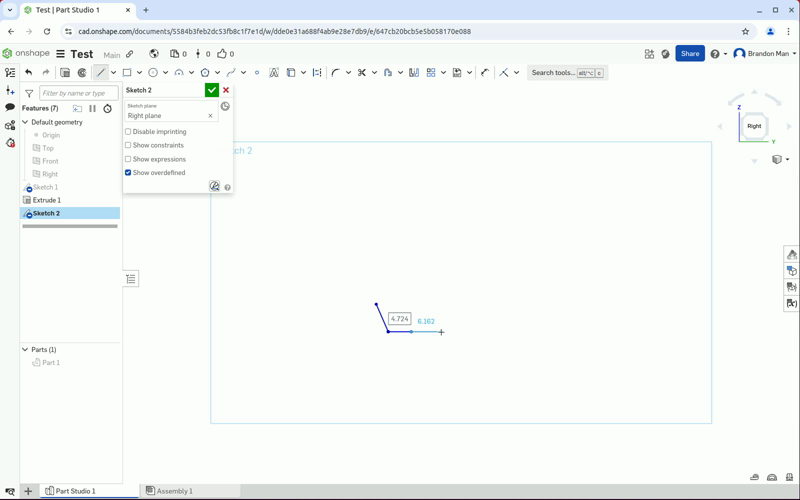
mouse_move(411, 304)
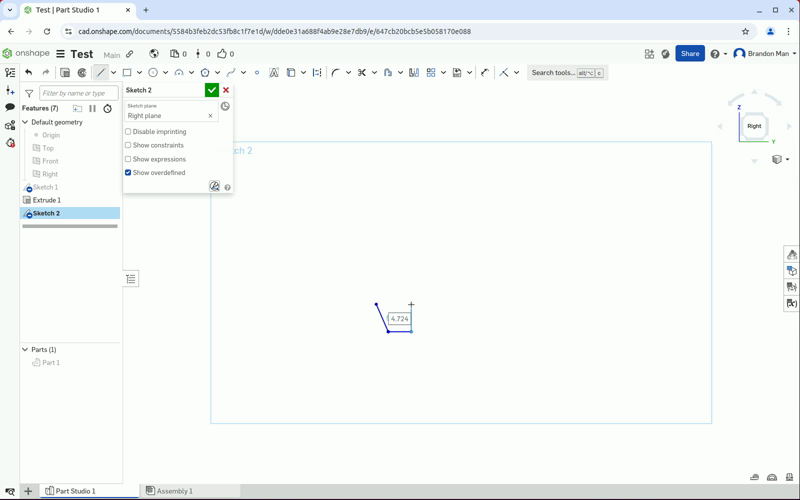
click(411, 304)
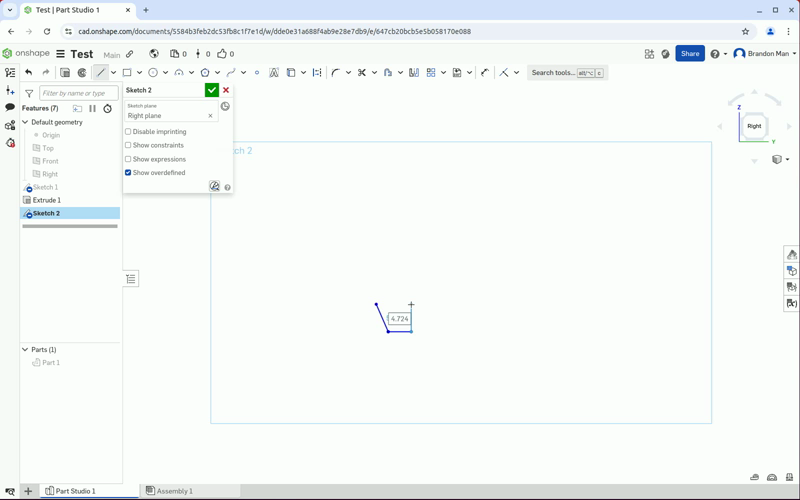
key_up(shift)
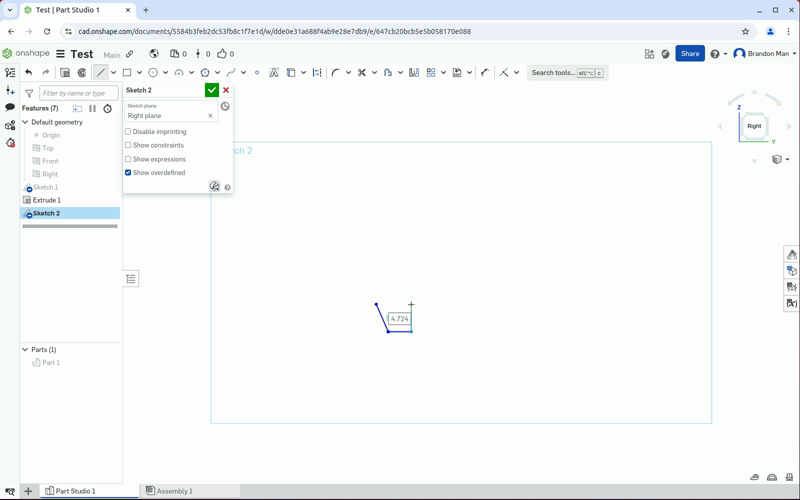
mouse_move(441, 304)
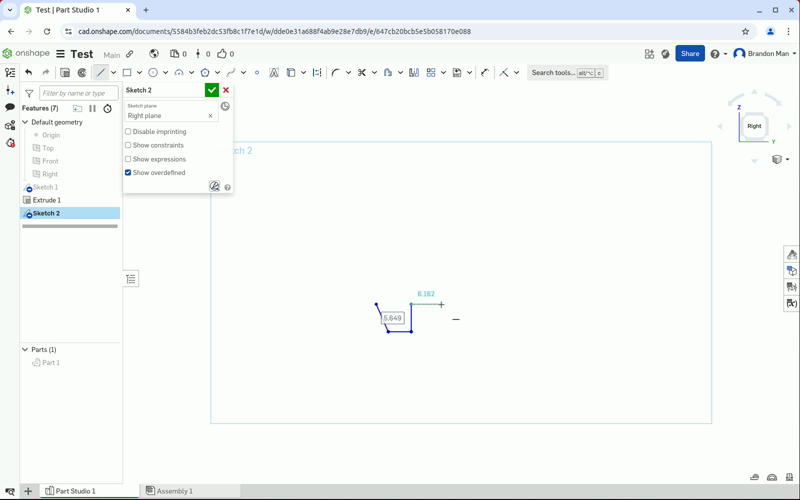
key_down(shift)
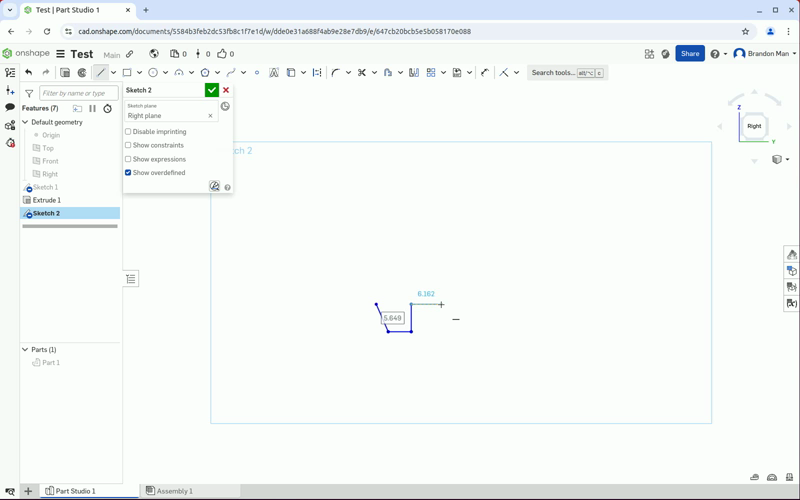
mouse_move(376, 304)
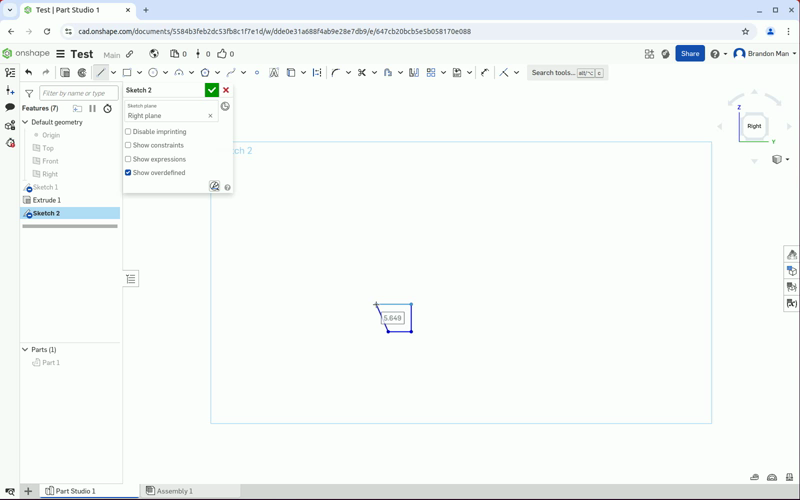
key_up(shift)
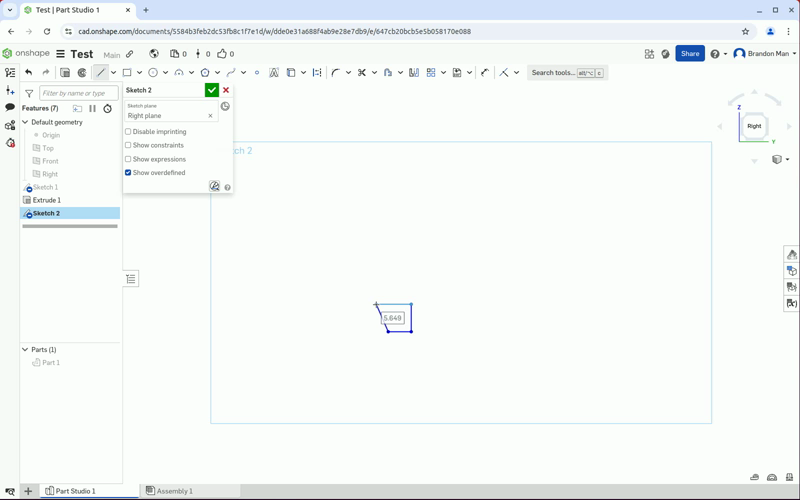
click(376, 304)
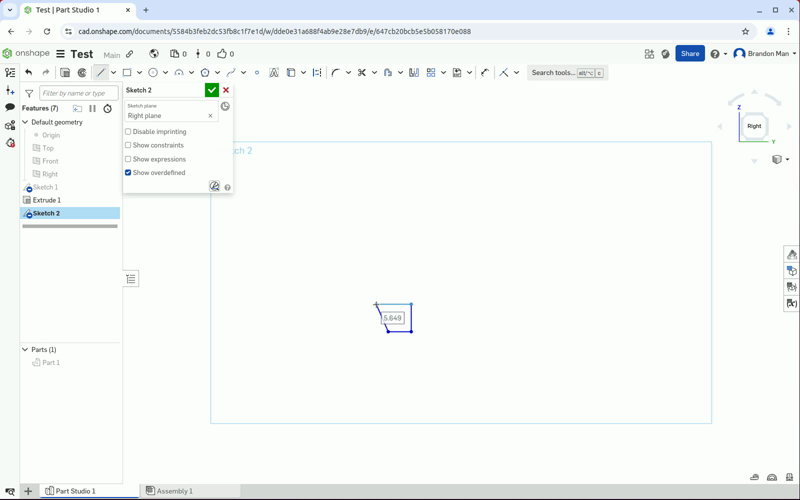
key(esc)
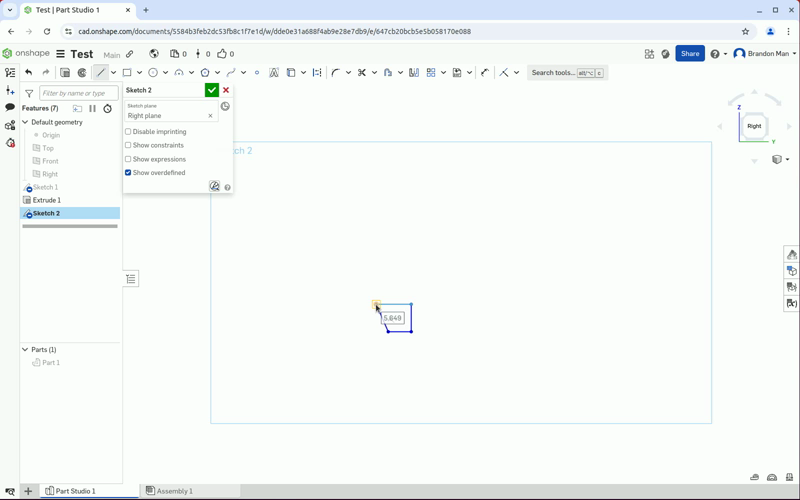
mouse_move(391, 308)
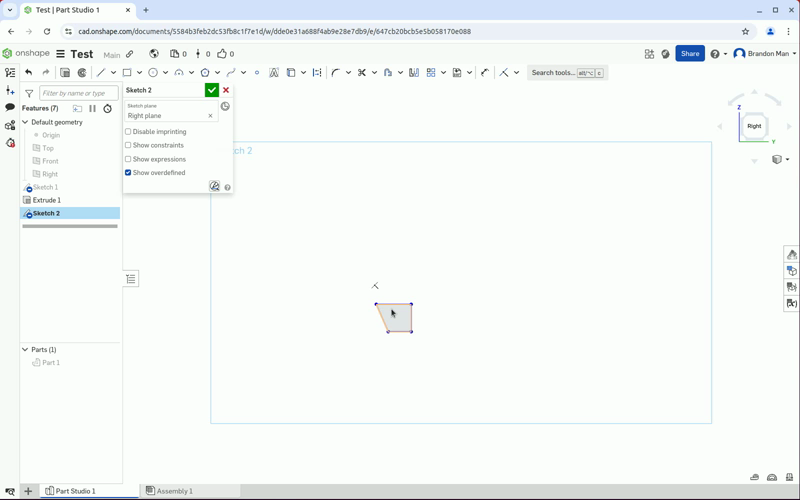
scroll(6)
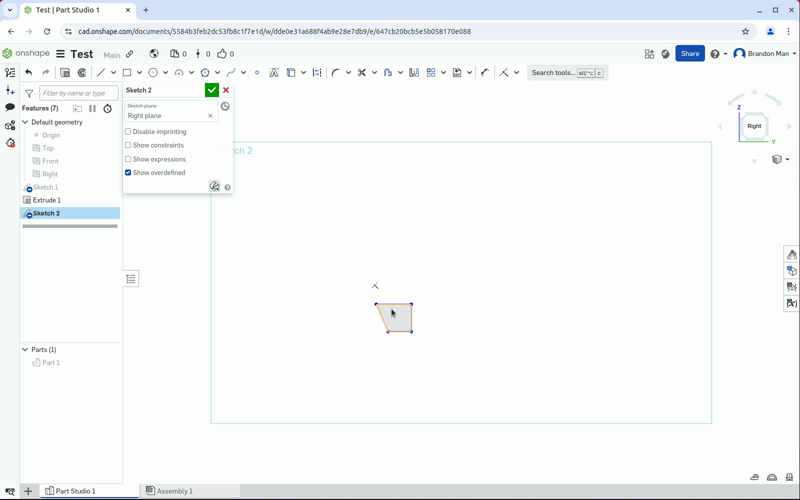
scroll(6)
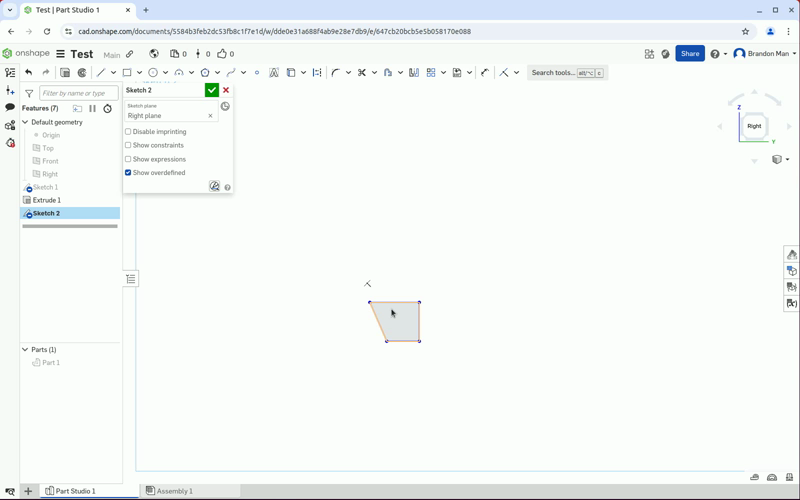
scroll(6)
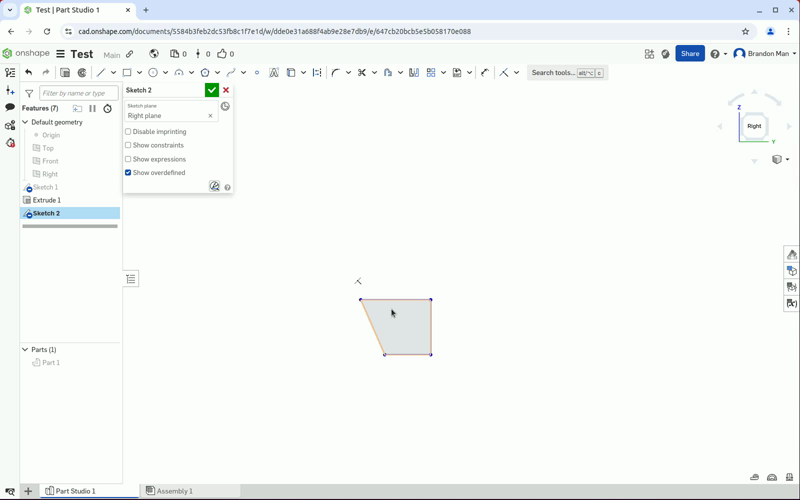
scroll(6)
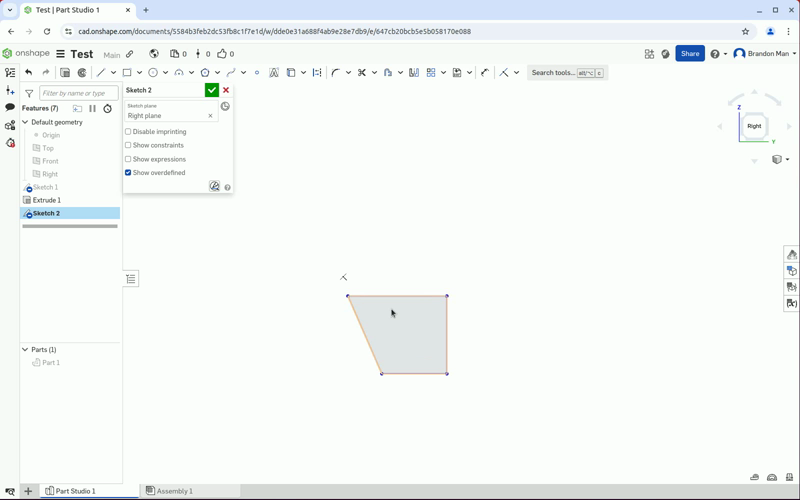
scroll(6)
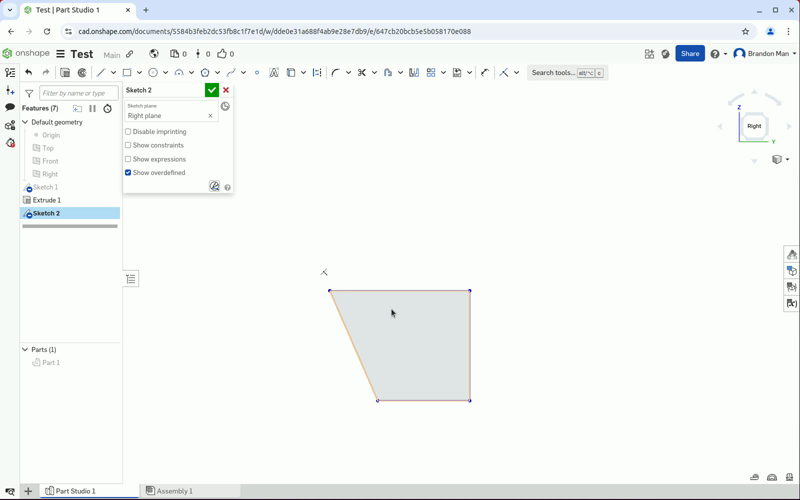
scroll(6)
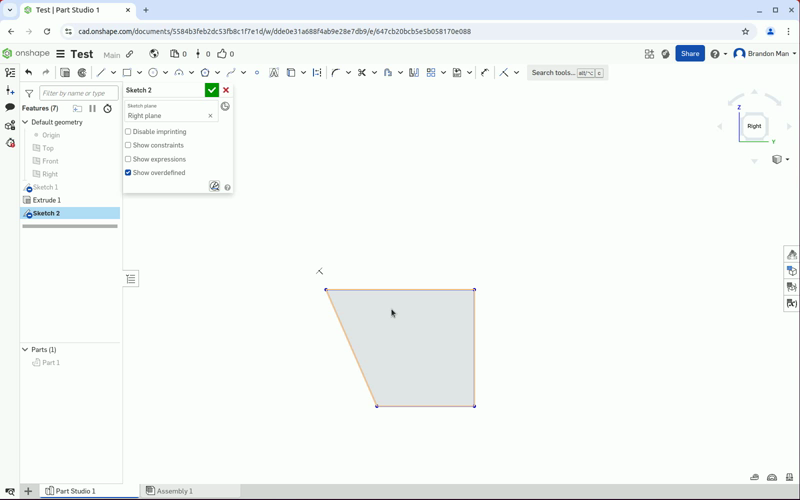
scroll(6)
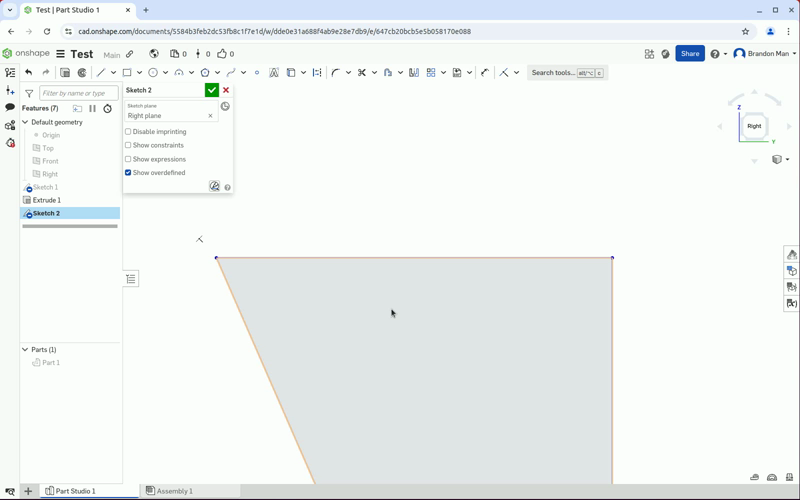
click(391, 308)
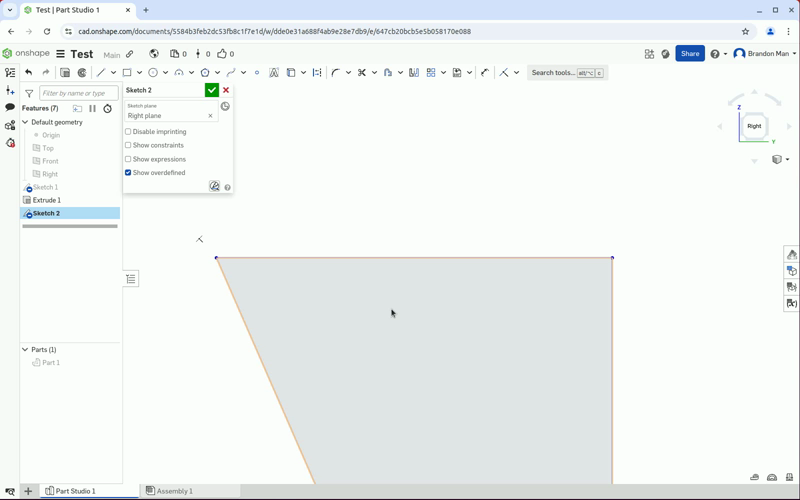
scroll(-6)
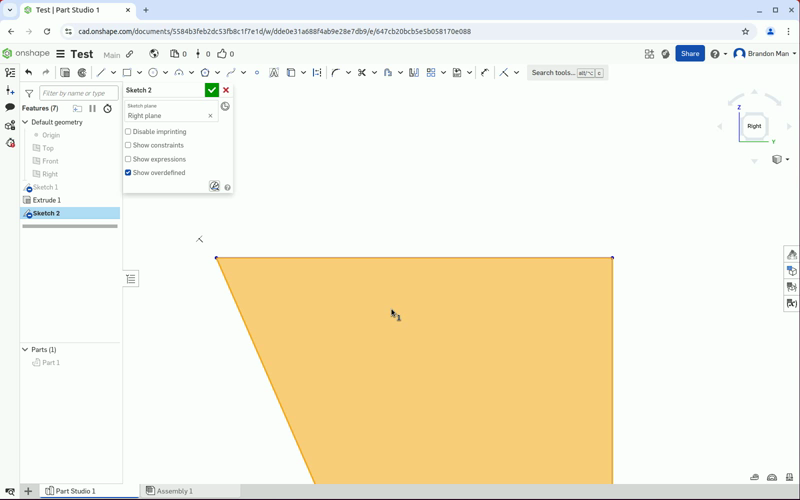
scroll(-6)
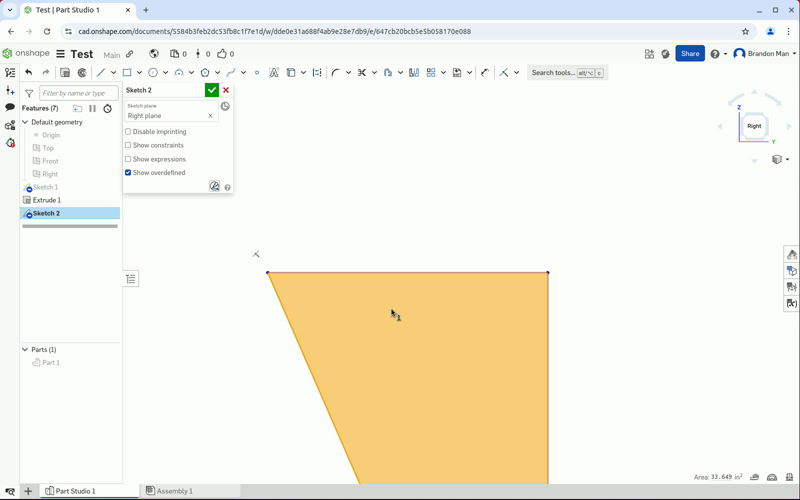
scroll(-6)
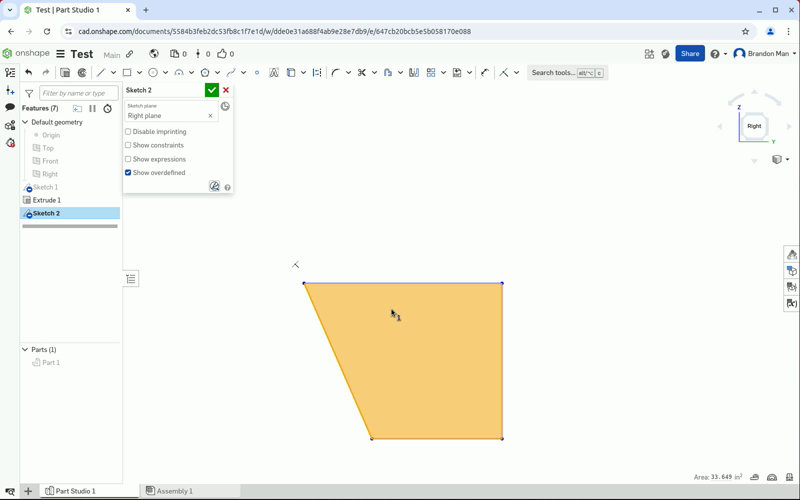
scroll(-6)
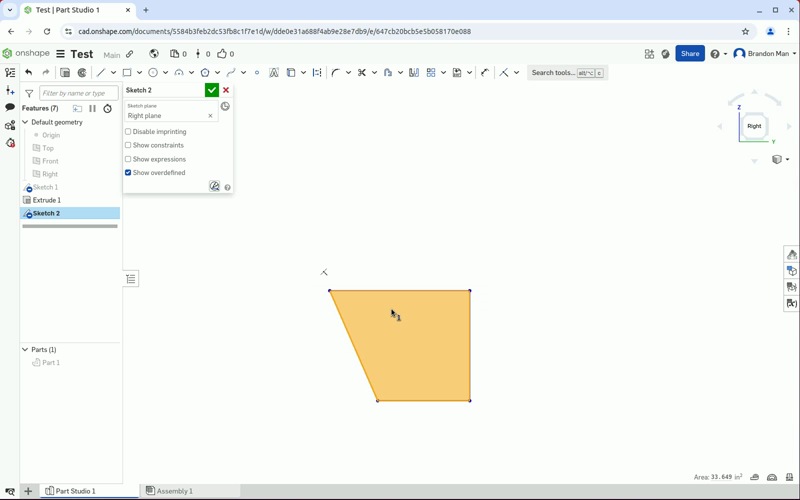
scroll(-6)
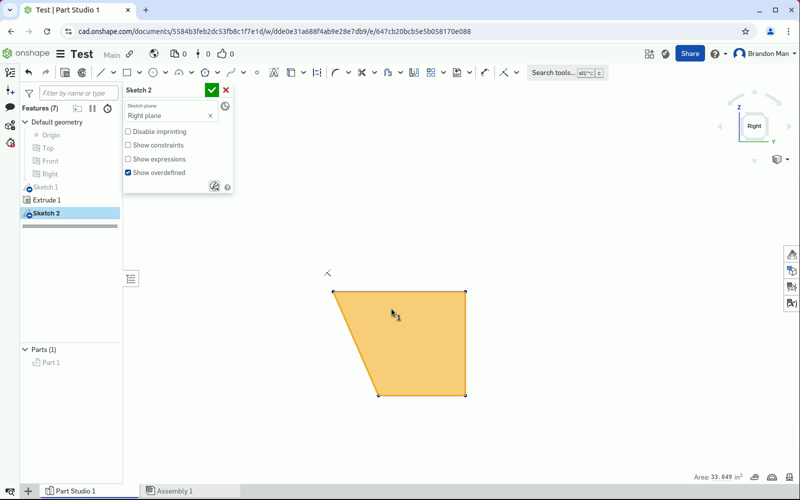
scroll(-6)
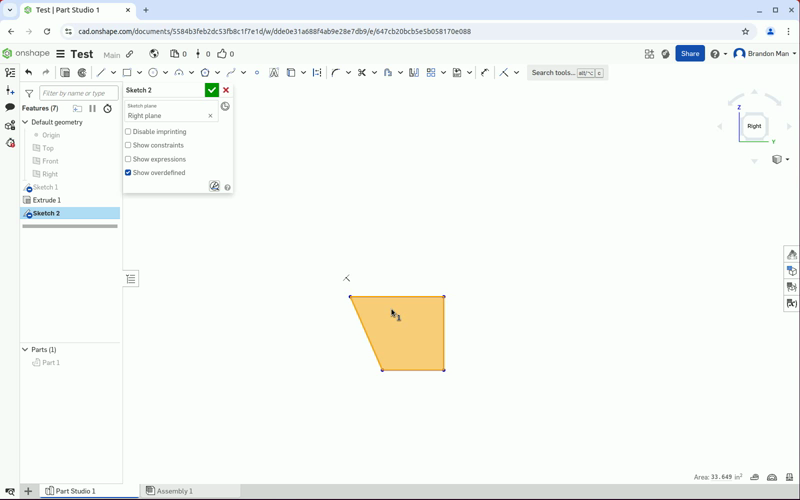
scroll(-6)
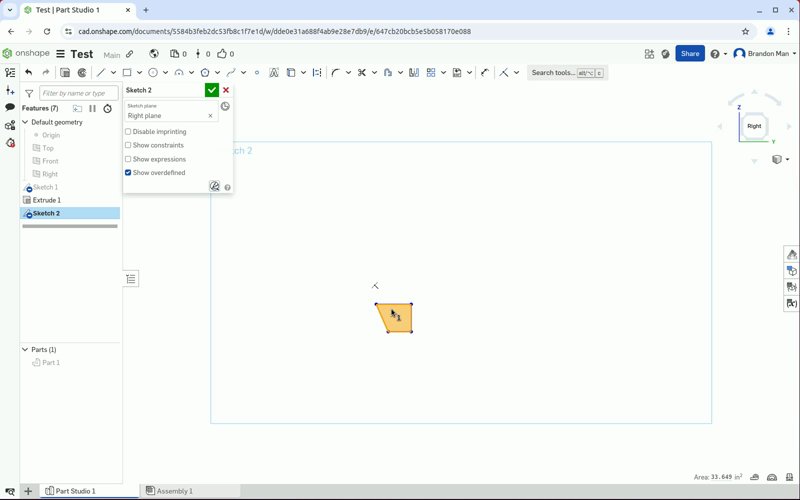
mouse_move(73, 352)
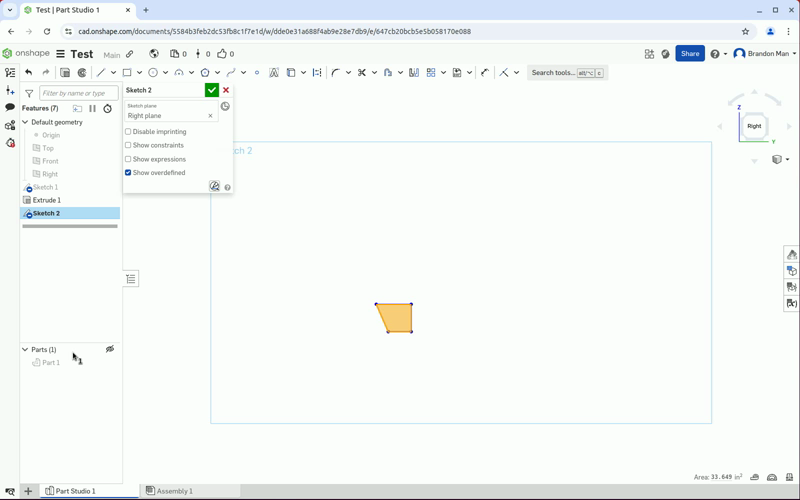
key(shift+y)
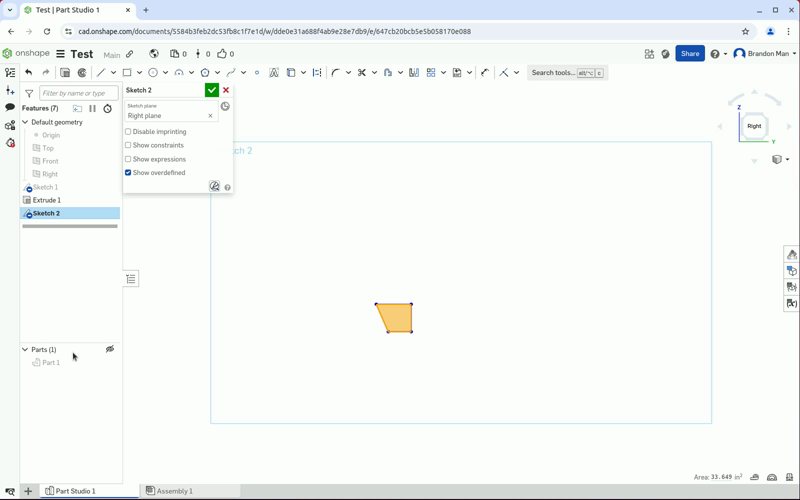
key(shift+e)
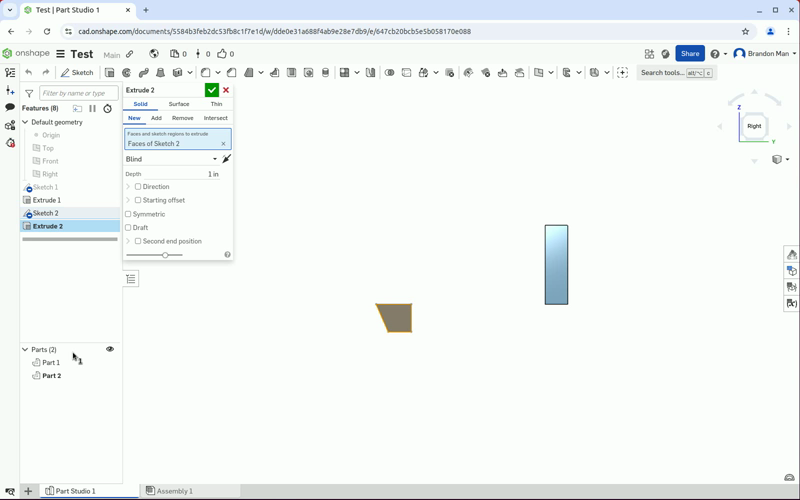
mouse_move(143, 106)
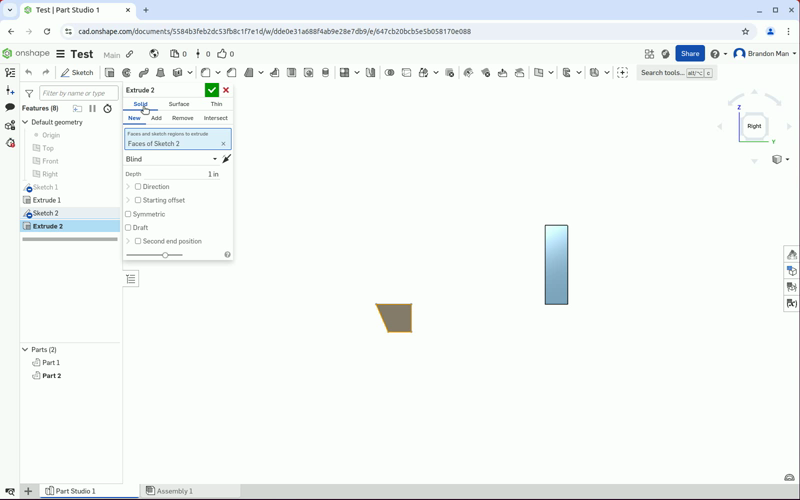
click(143, 106)
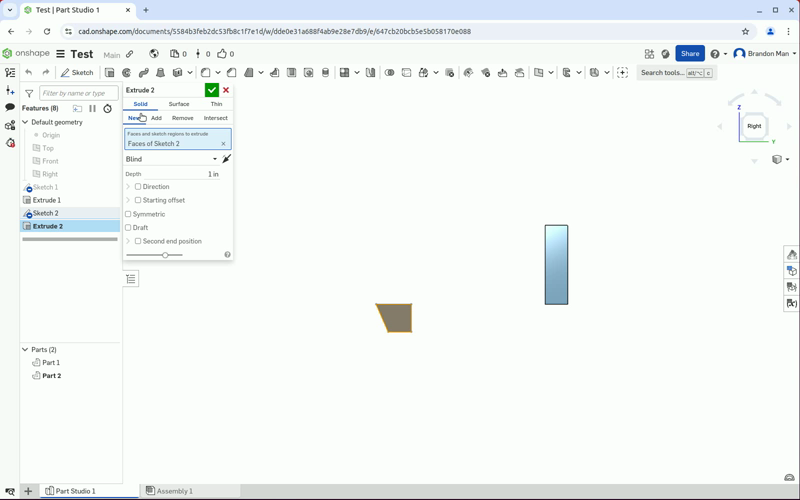
mouse_move(137, 120)
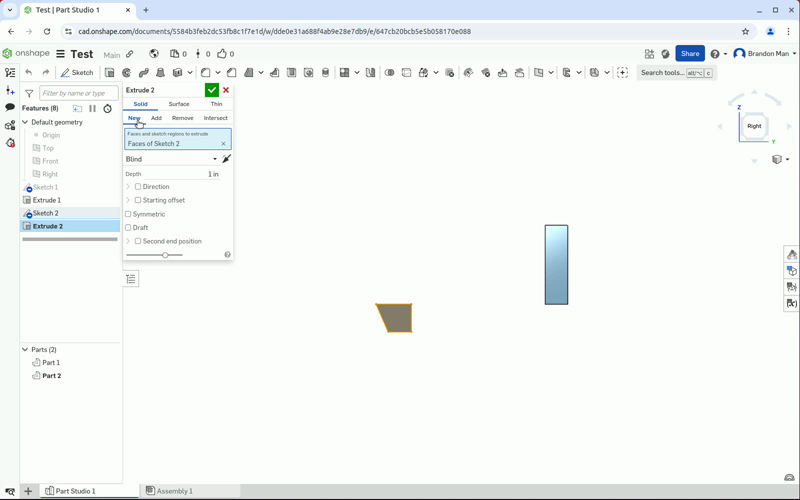
click(137, 120)
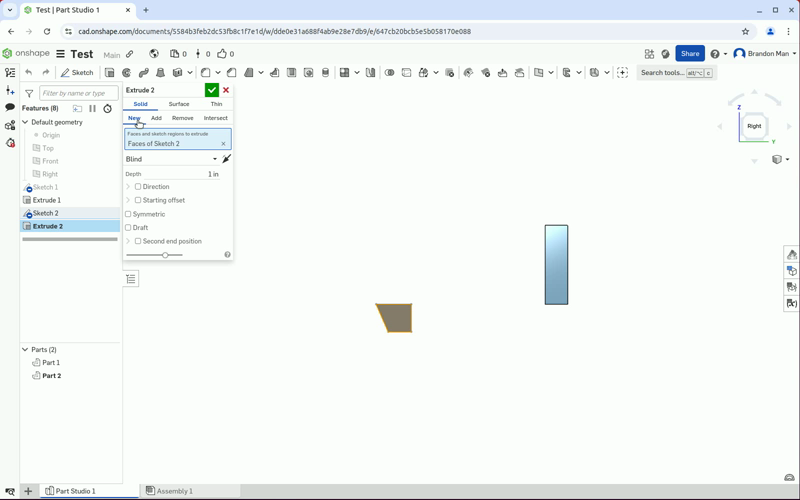
key(tab, 4)
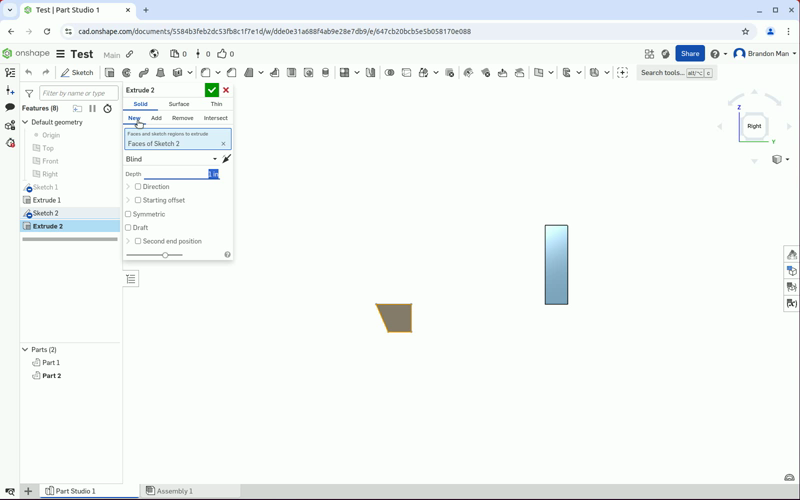
text(23.108)
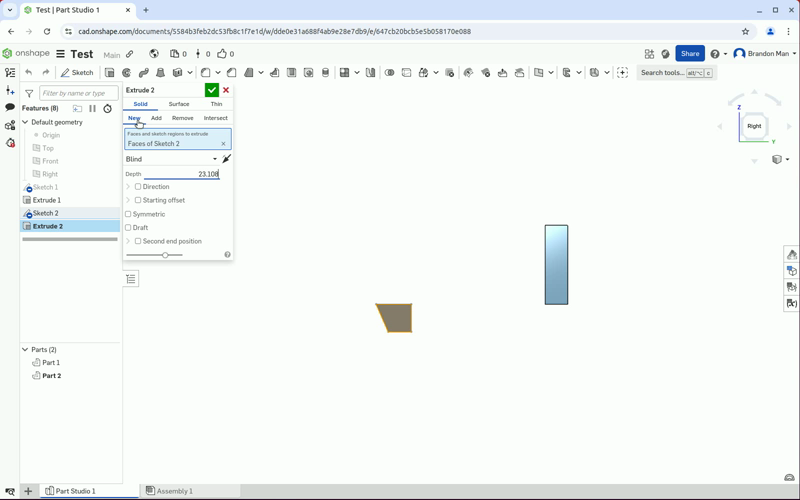
key(enter)
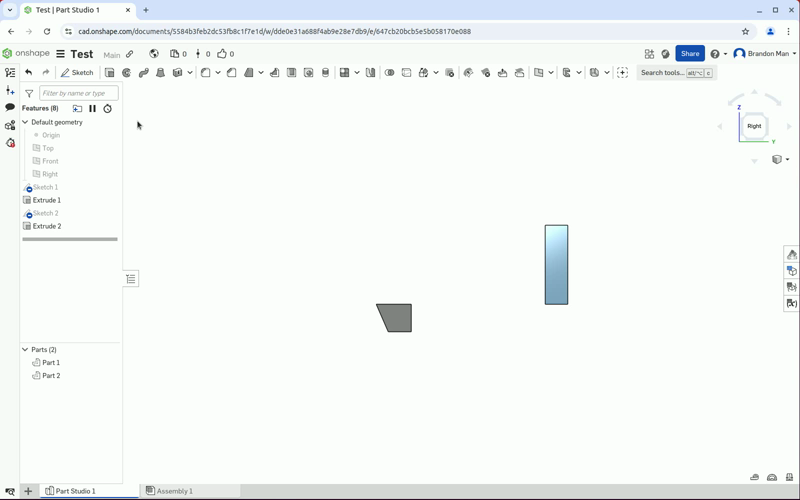
key(shift+h)
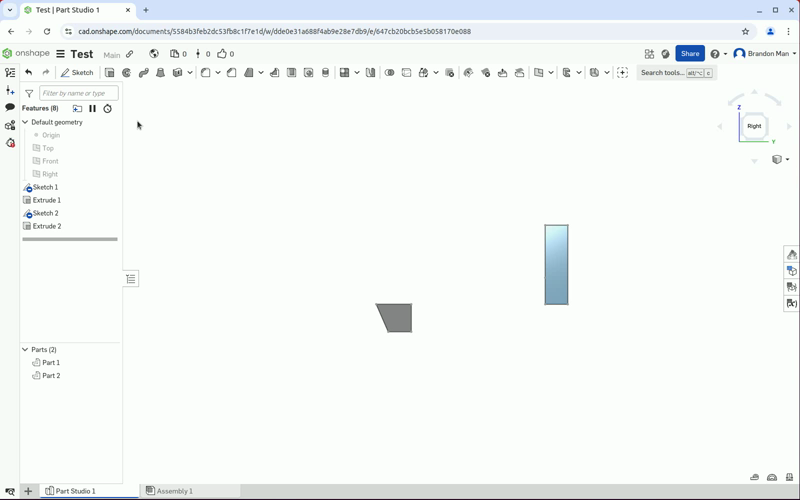
key(shift+h)
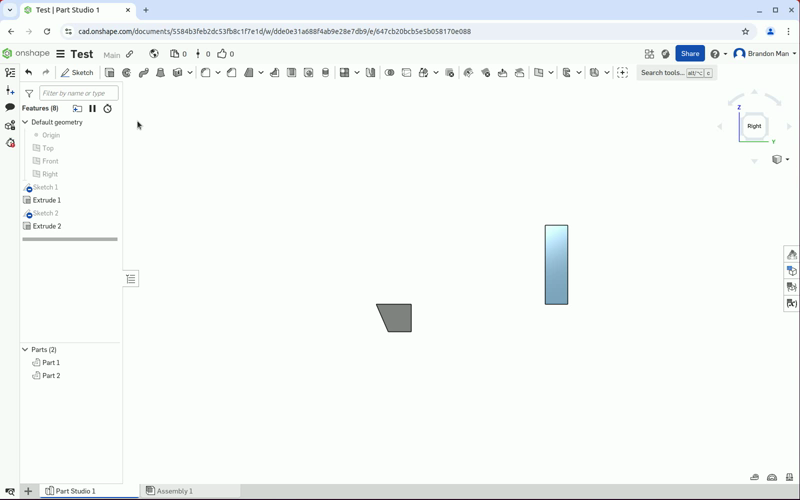
mouse_move(73, 189)
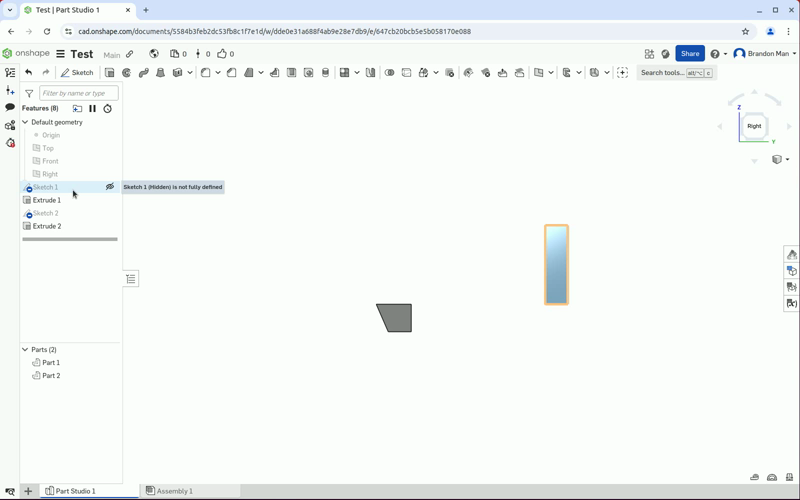
click(73, 189)
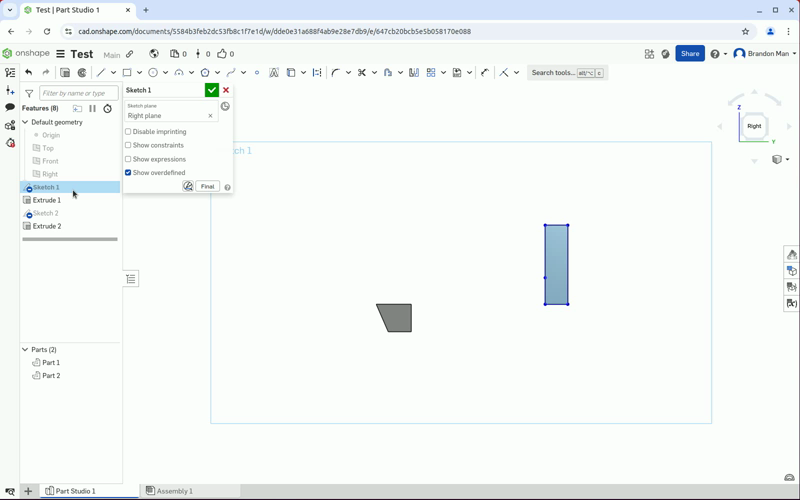
mouse_move(229, 92)
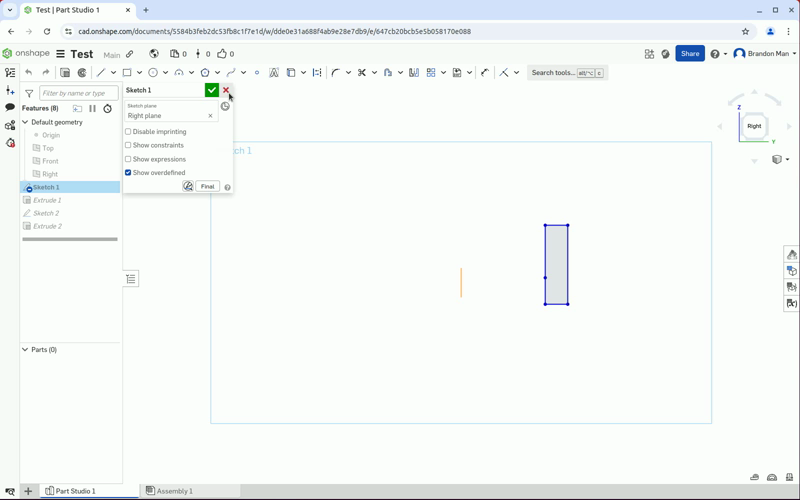
click(229, 92)
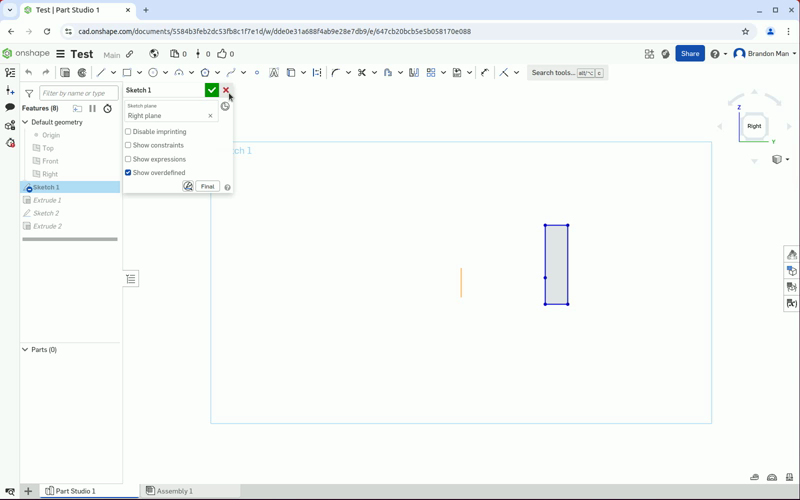
key(shift+s)
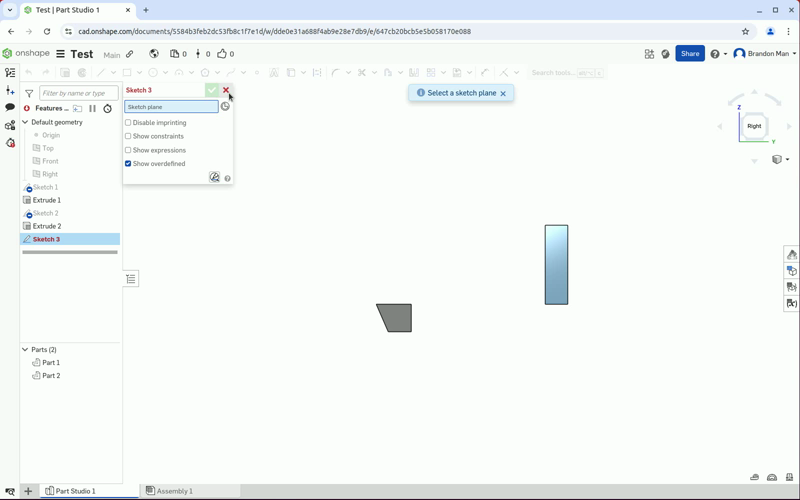
mouse_move(73, 176)
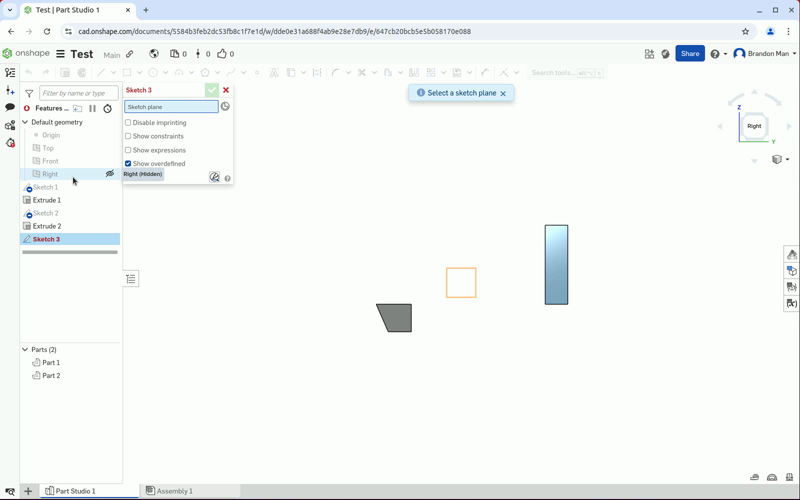
click(73, 176)
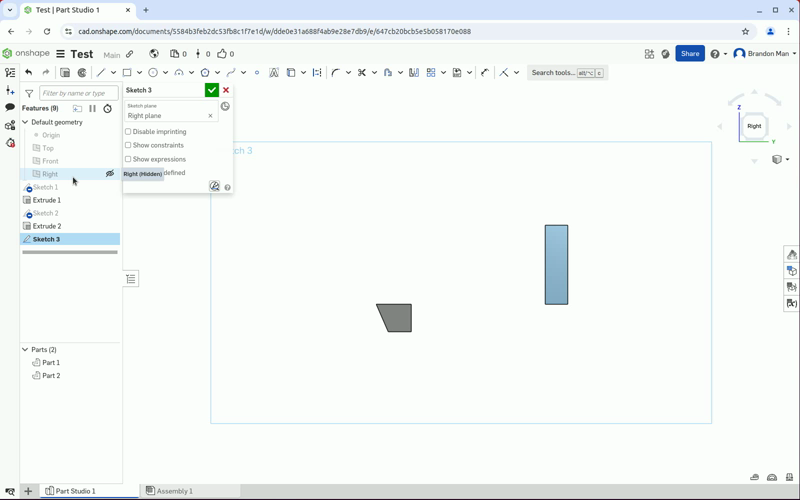
mouse_move(73, 352)
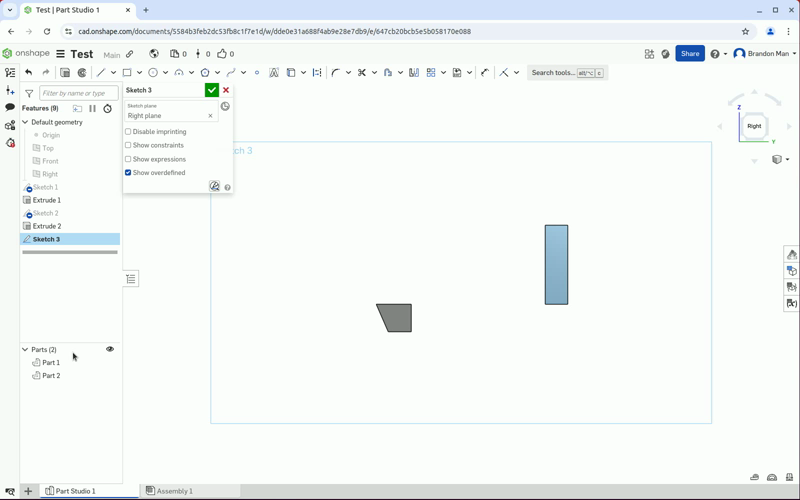
key(y)
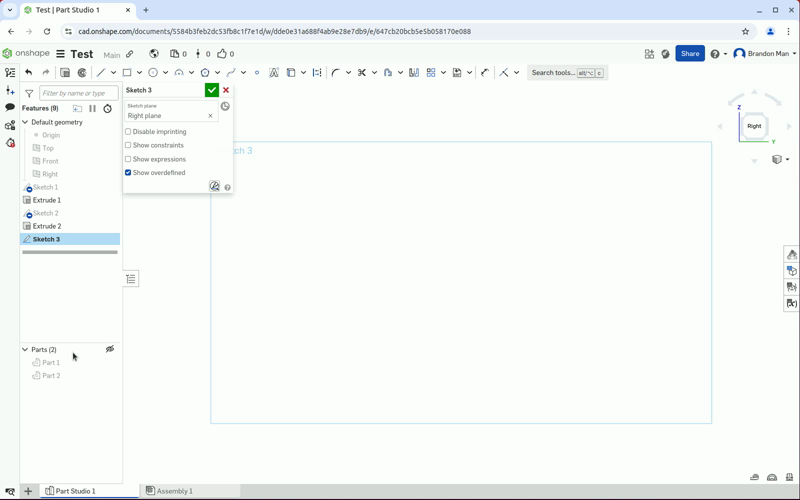
key(l)
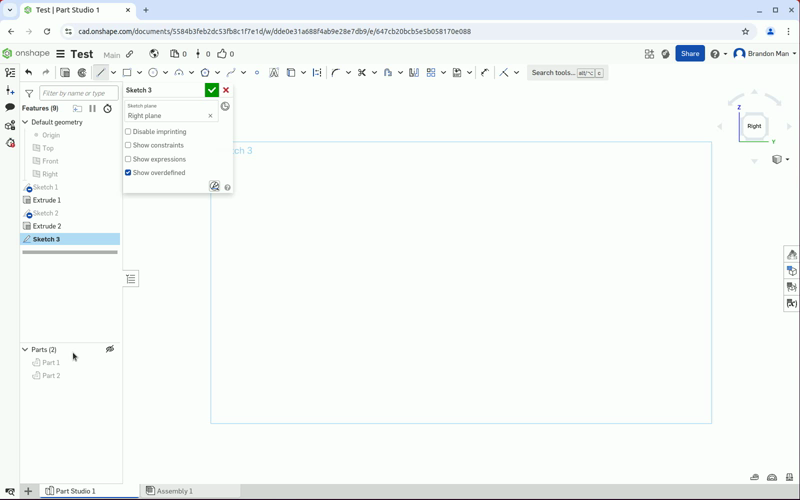
key_down(shift)
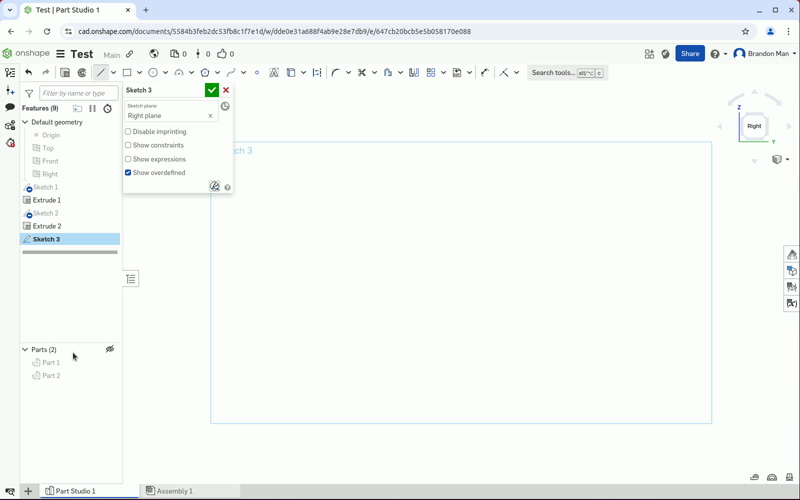
mouse_move(376, 304)
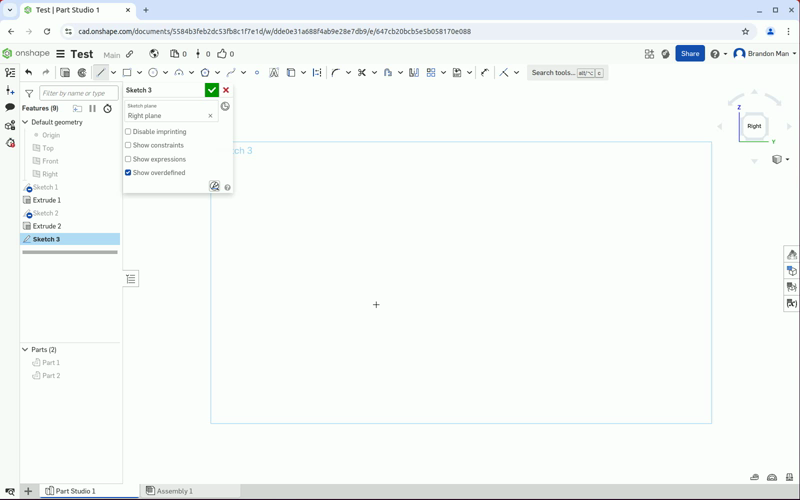
click(376, 304)
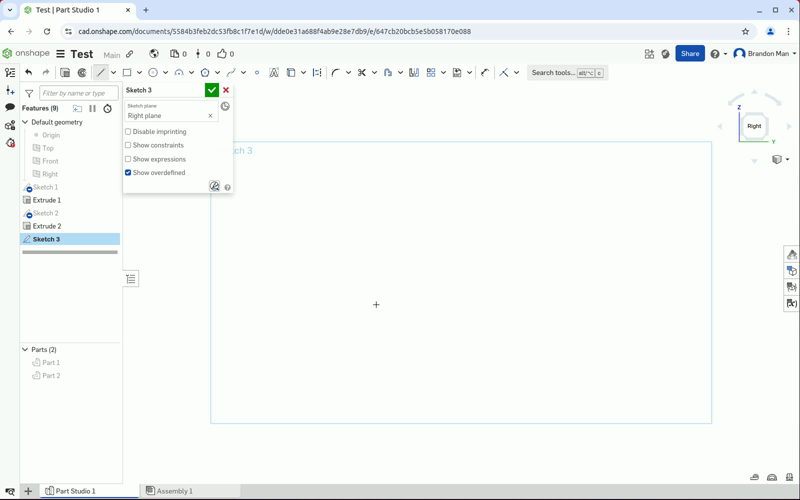
key_up(shift)
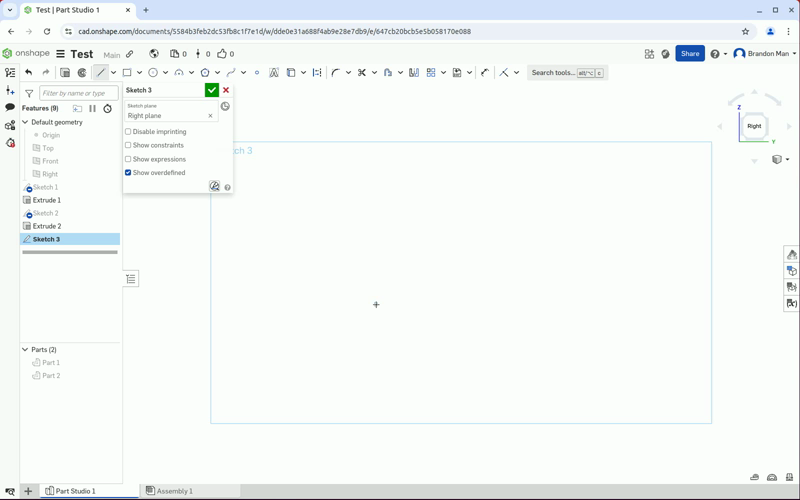
key_down(shift)
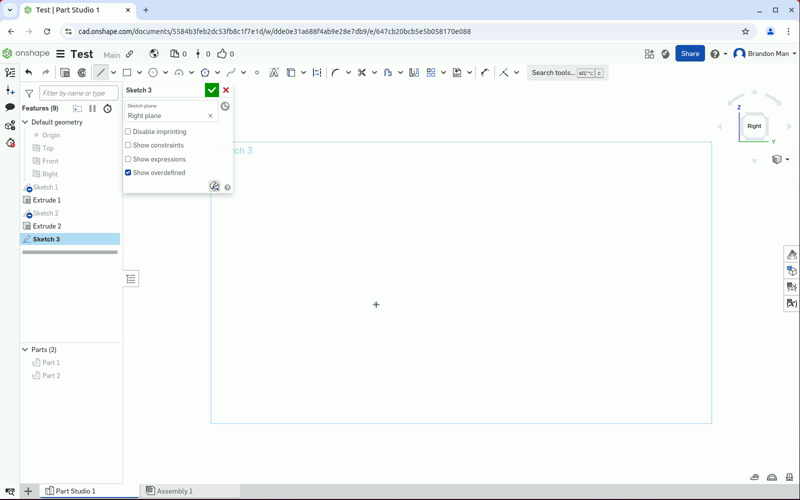
mouse_move(406, 304)
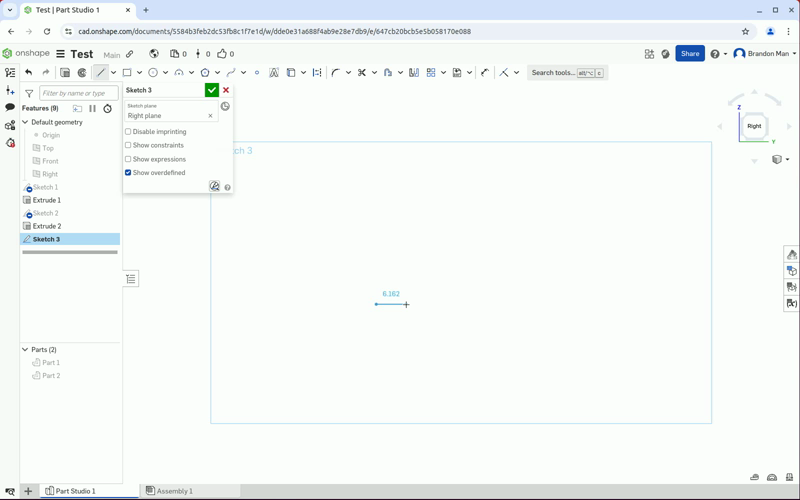
mouse_move(410, 304)
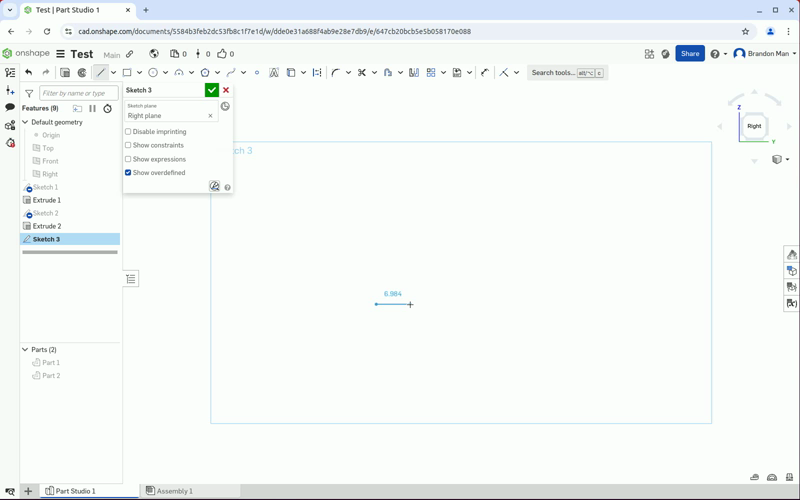
click(410, 304)
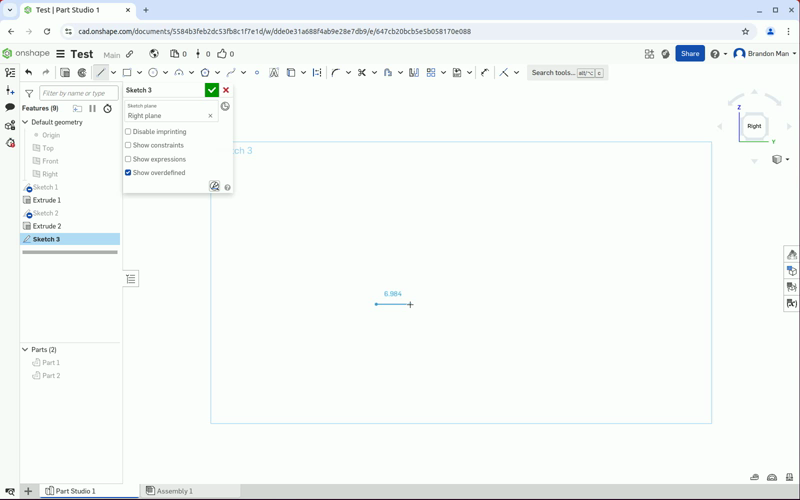
key_up(shift)
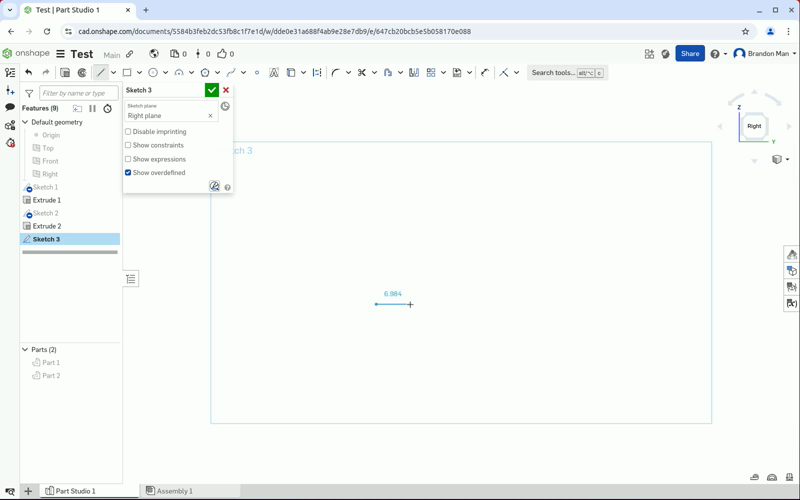
key_down(shift)
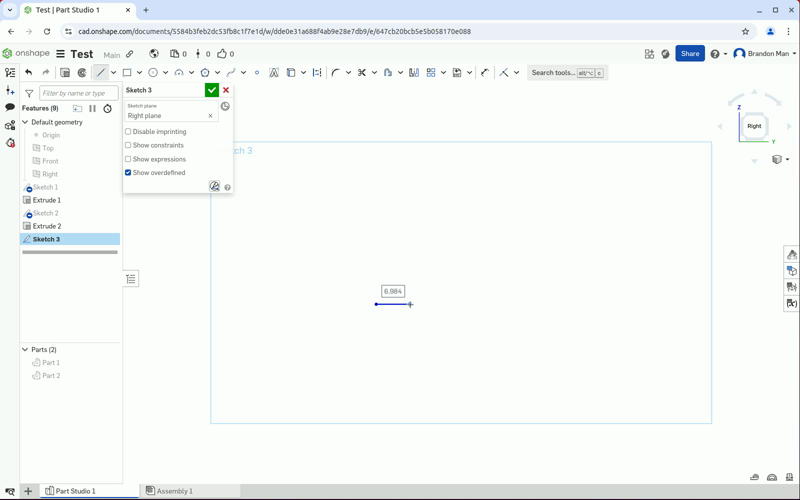
mouse_move(544, 304)
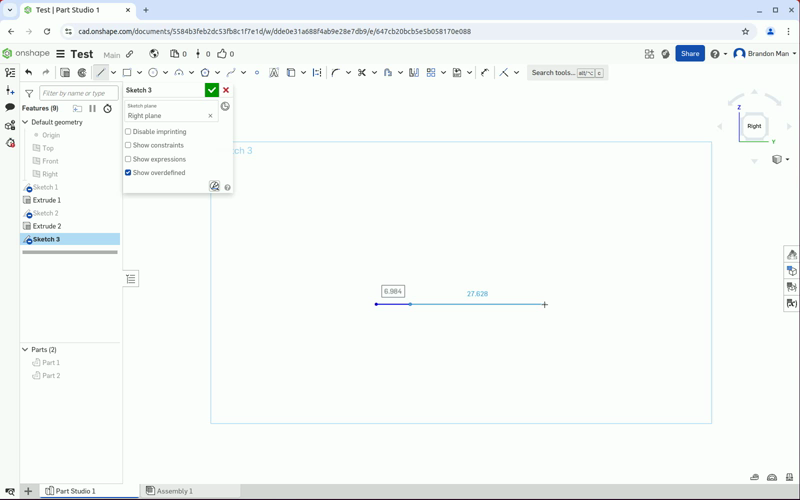
click(544, 304)
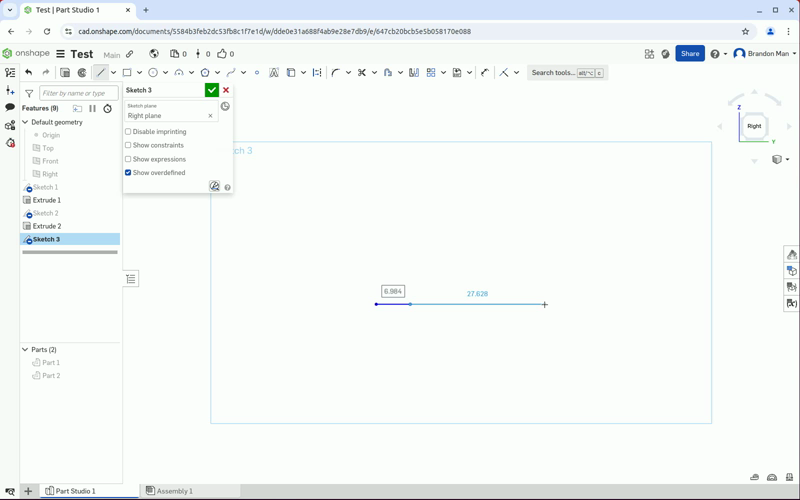
key_up(shift)
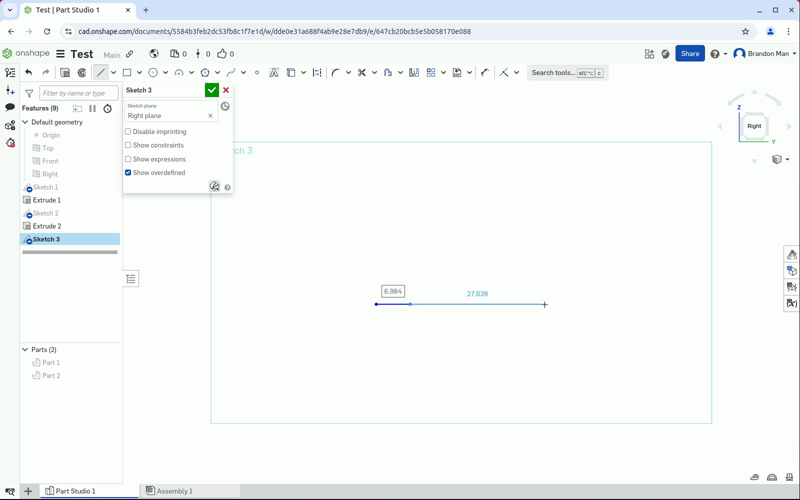
key_down(shift)
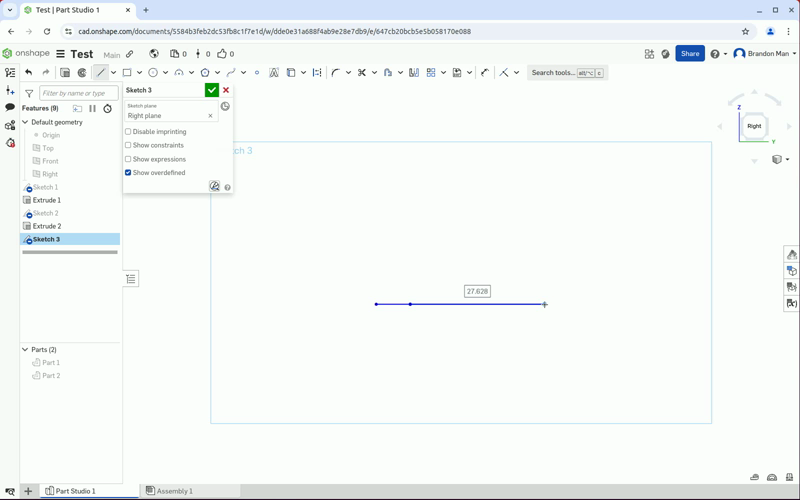
mouse_move(574, 304)
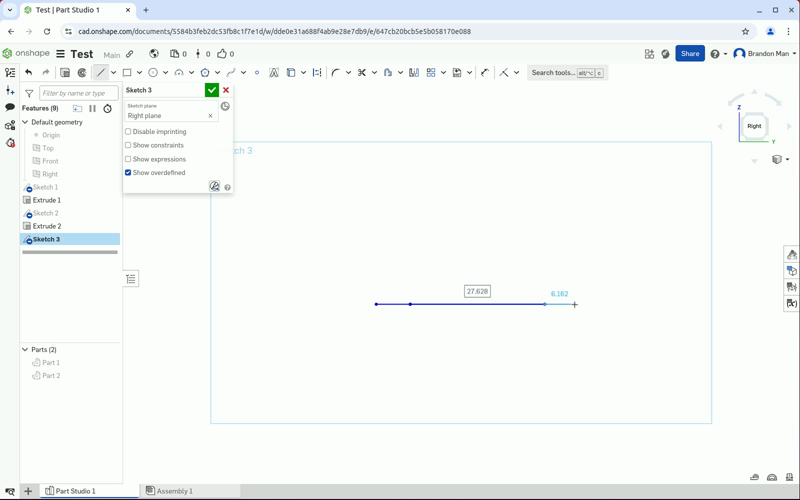
mouse_move(544, 277)
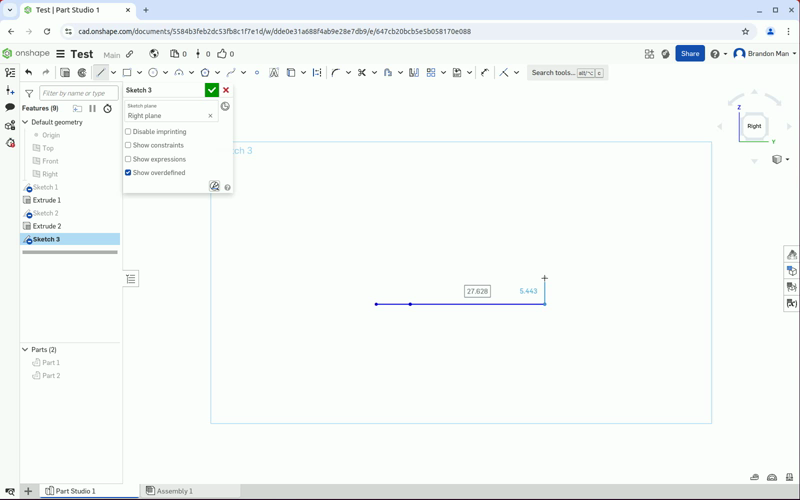
click(544, 277)
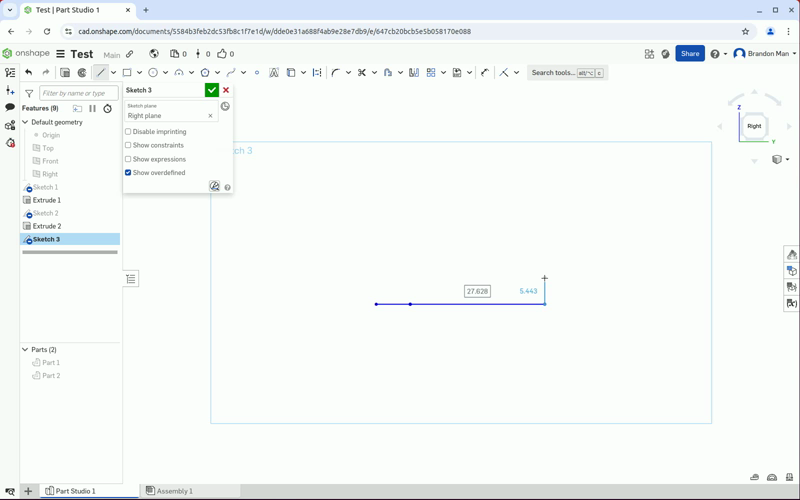
key_up(shift)
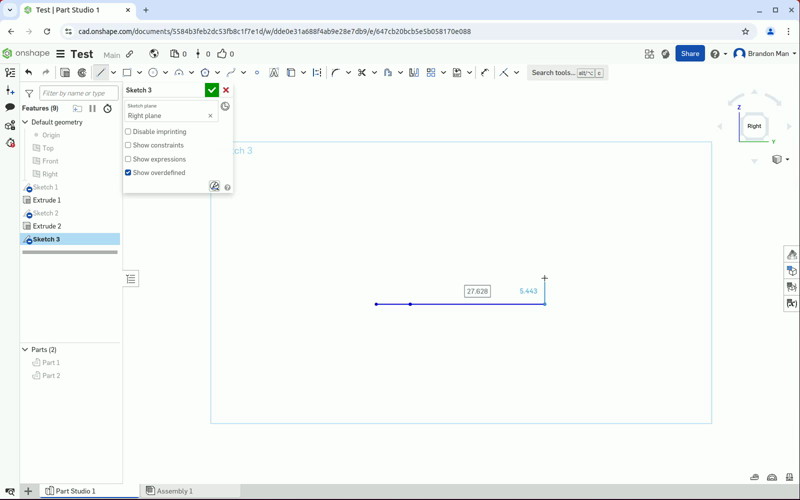
key_down(shift)
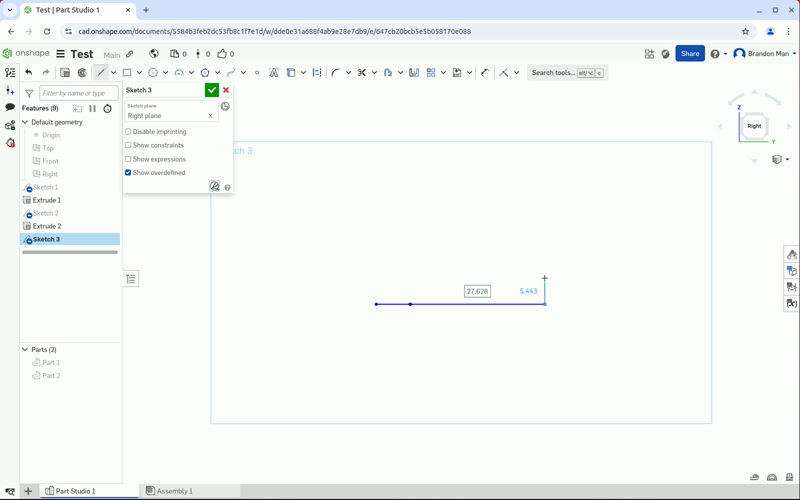
mouse_move(376, 277)
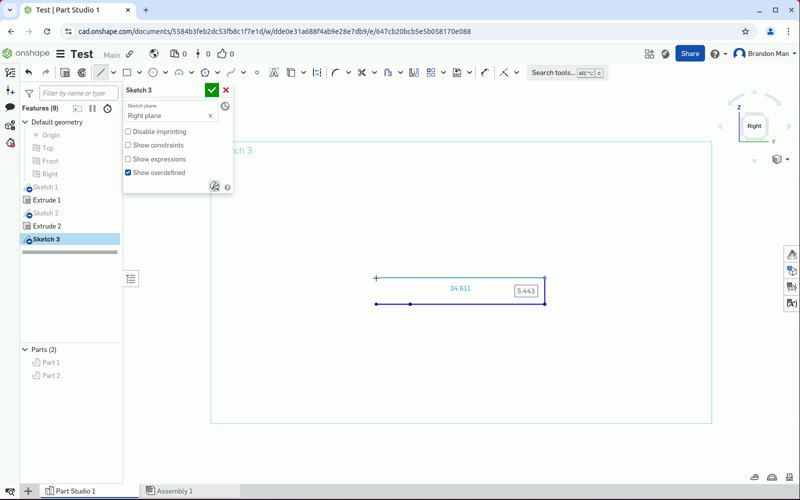
click(376, 277)
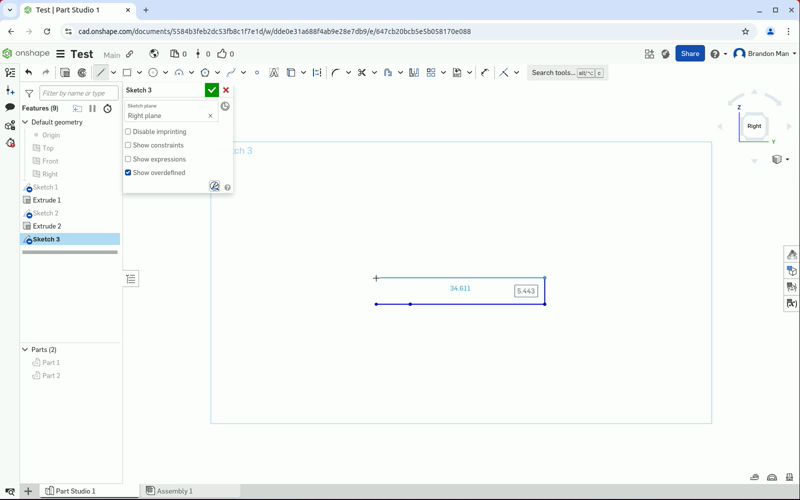
key_up(shift)
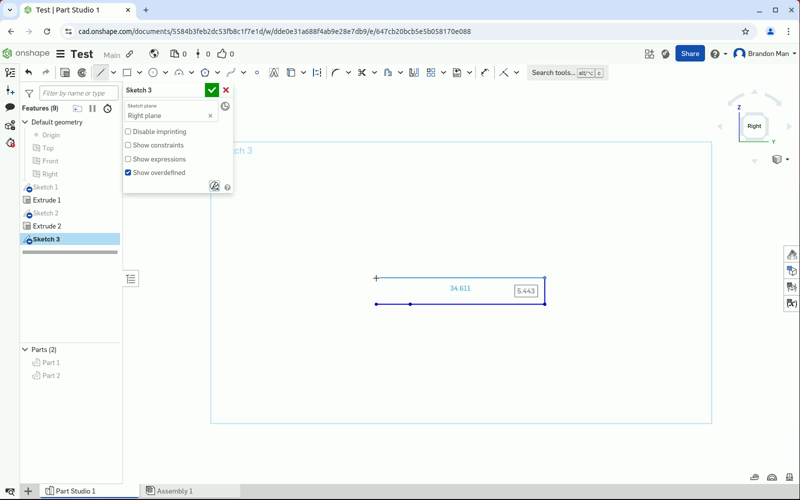
mouse_move(406, 277)
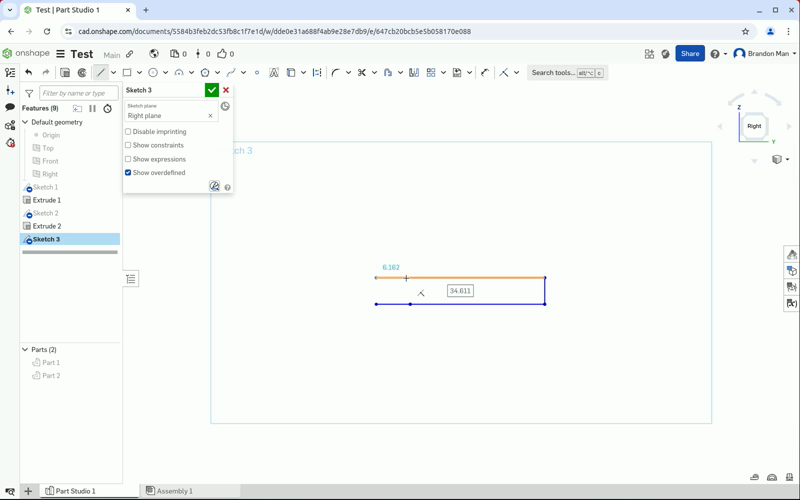
key_down(shift)
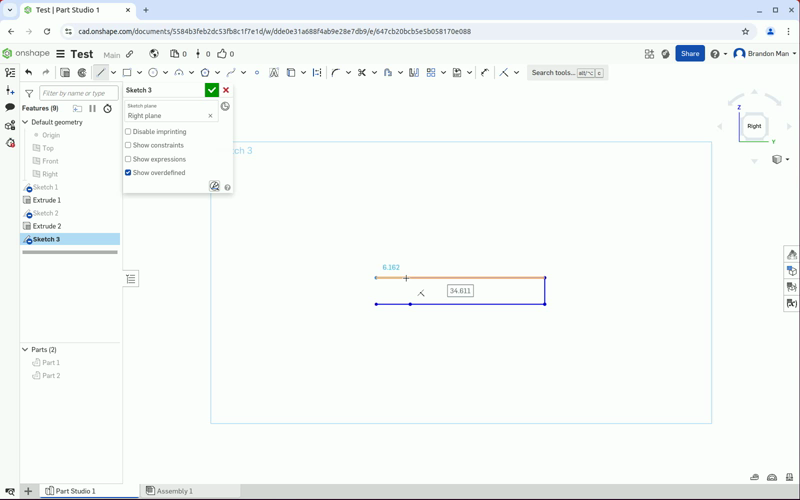
mouse_move(376, 304)
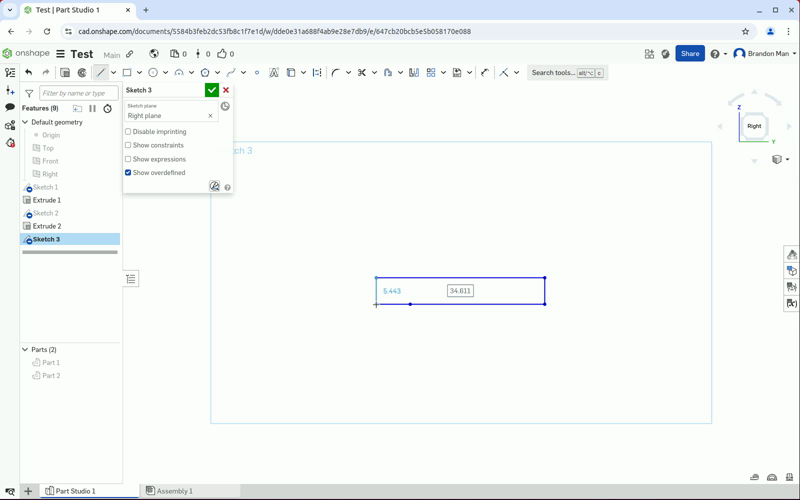
key_up(shift)
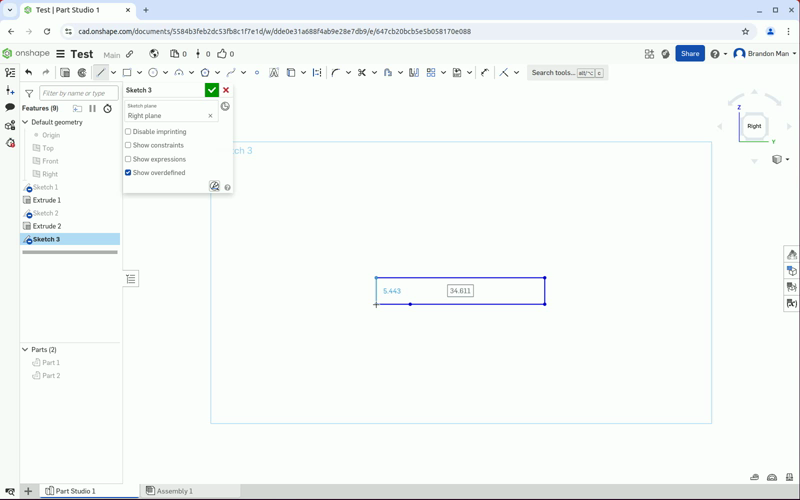
click(376, 304)
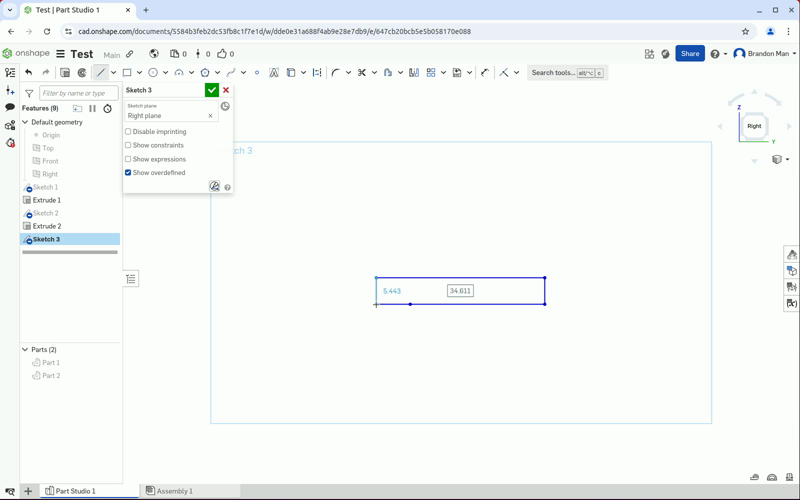
key(esc)
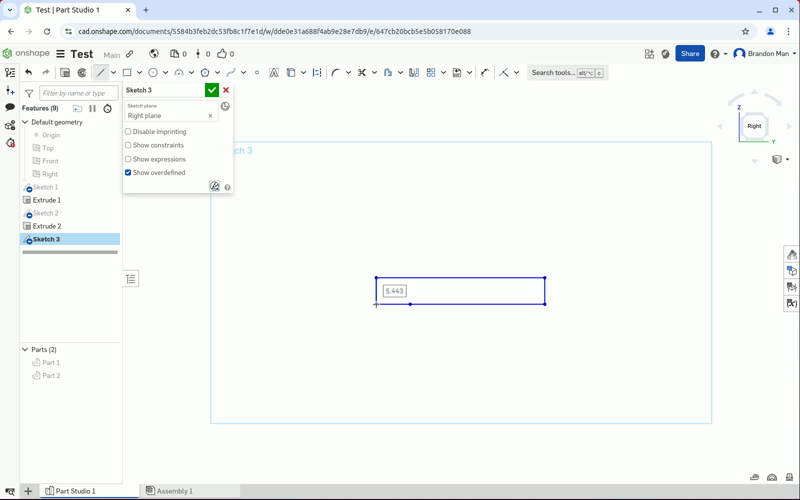
mouse_move(473, 283)
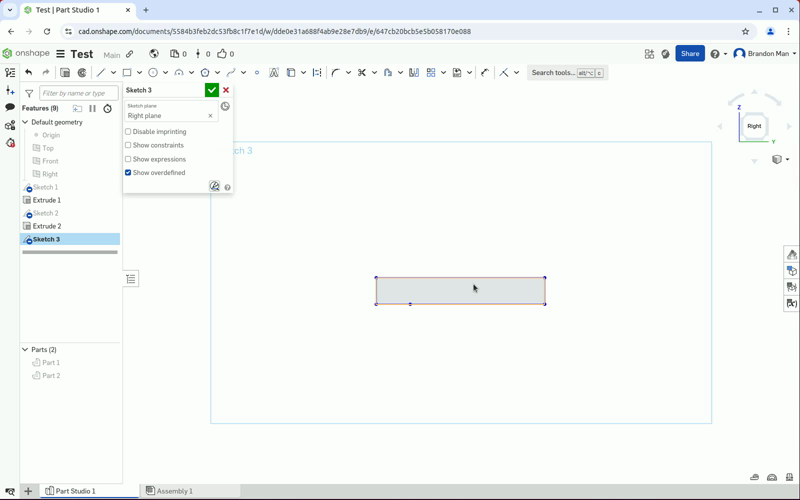
click(473, 283)
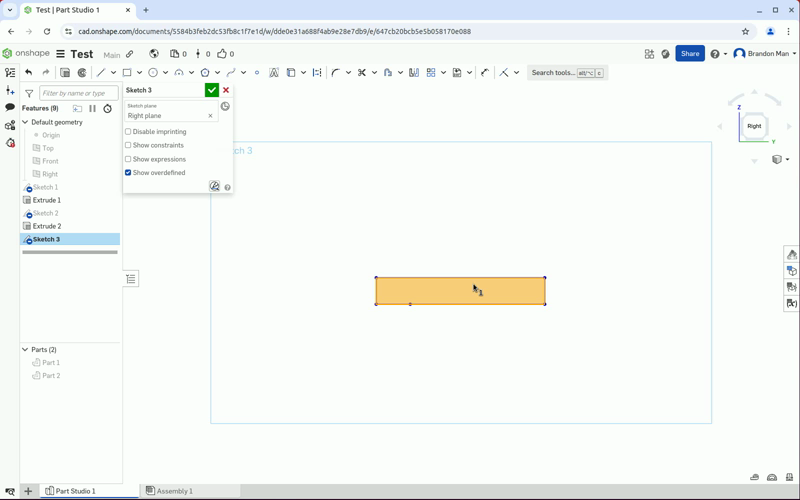
mouse_move(73, 352)
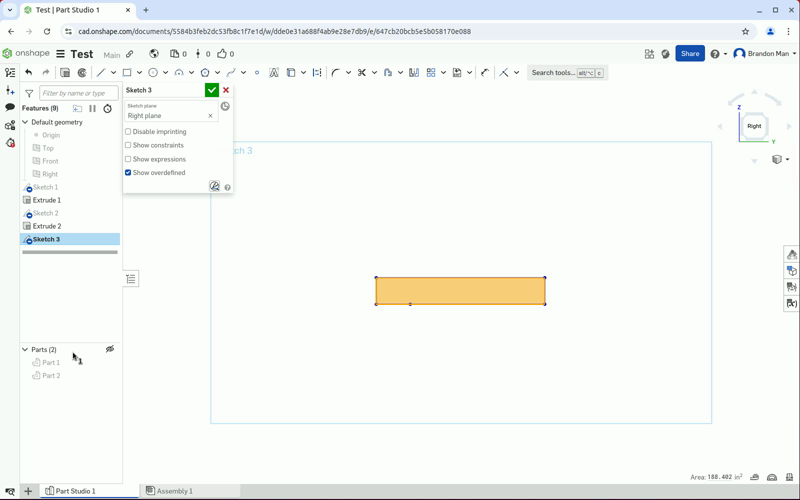
key(shift+y)
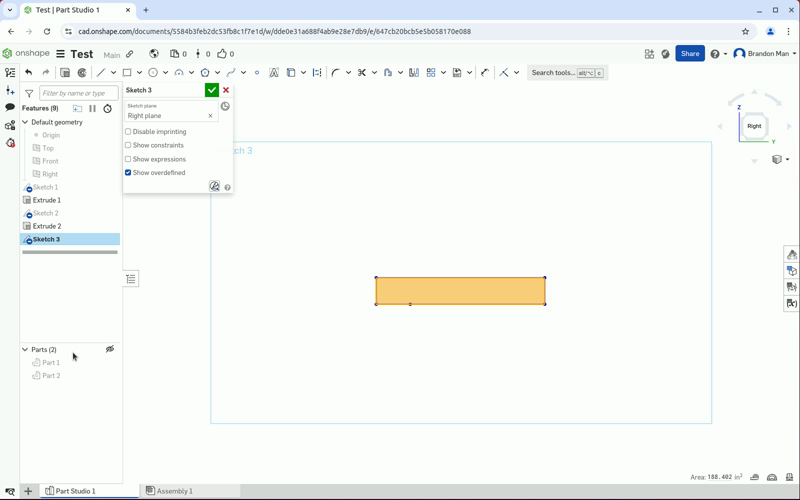
key(shift+e)
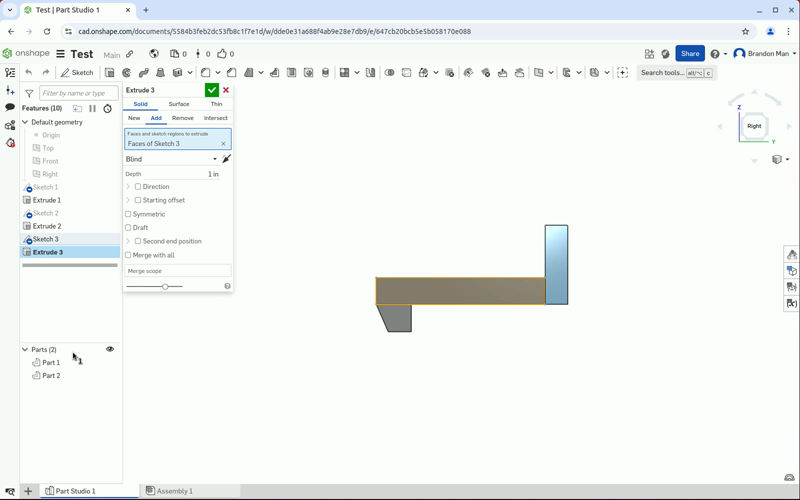
mouse_move(143, 106)
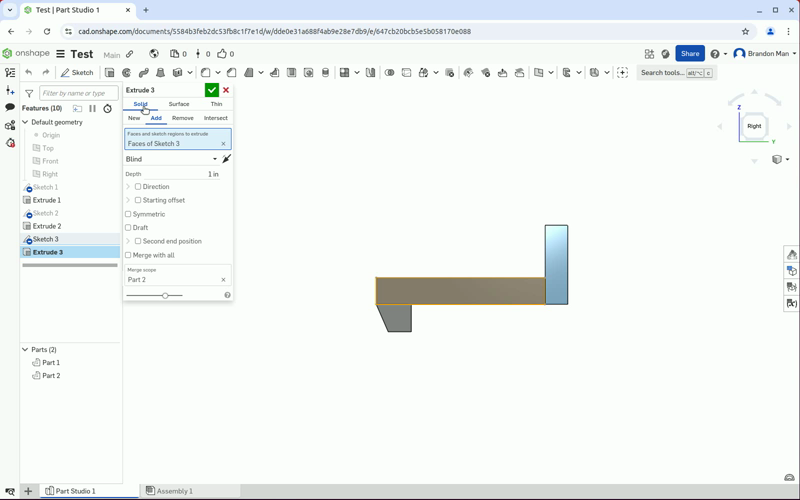
click(143, 106)
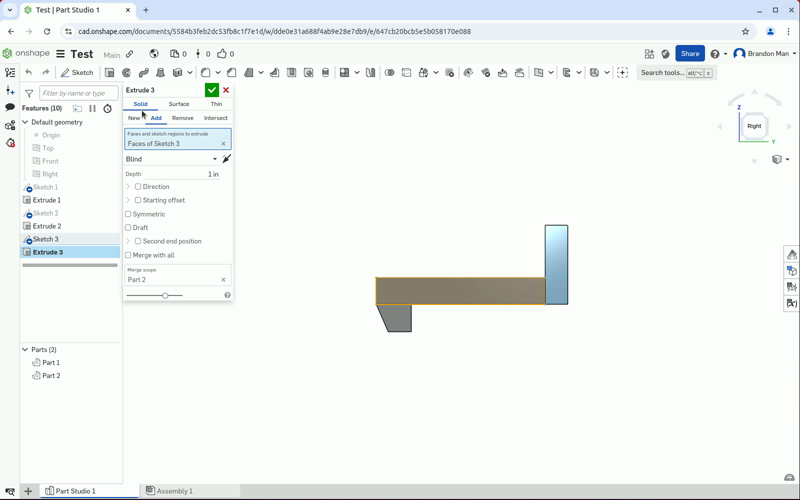
mouse_move(137, 120)
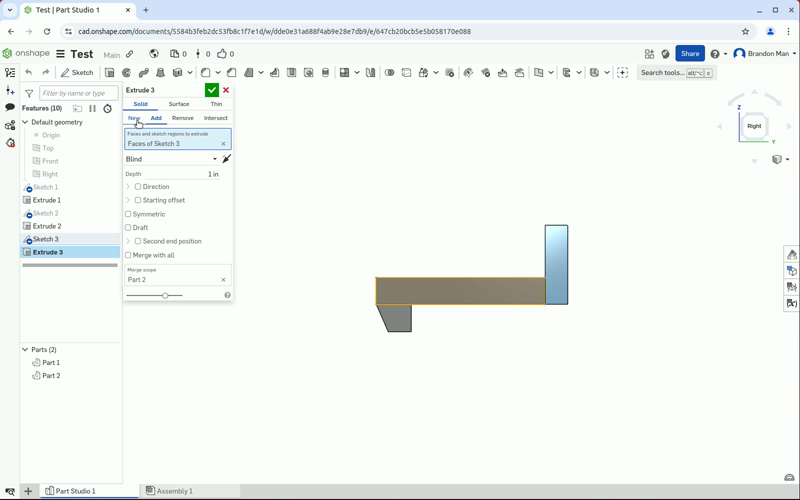
click(137, 120)
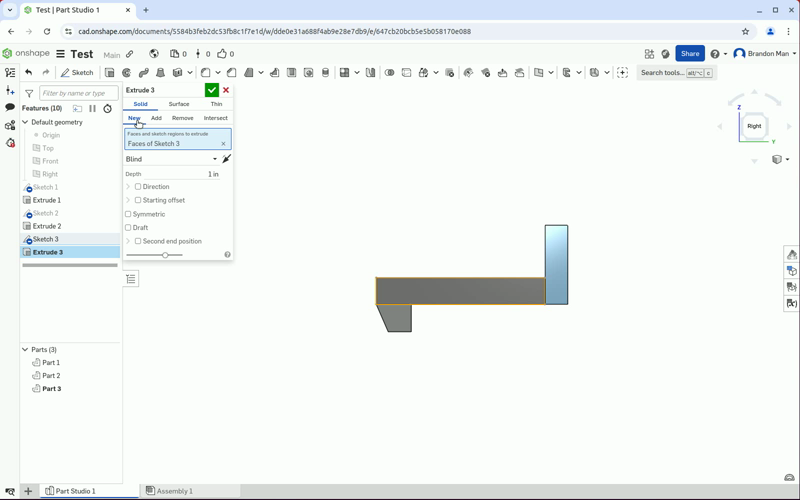
key(tab, 4)
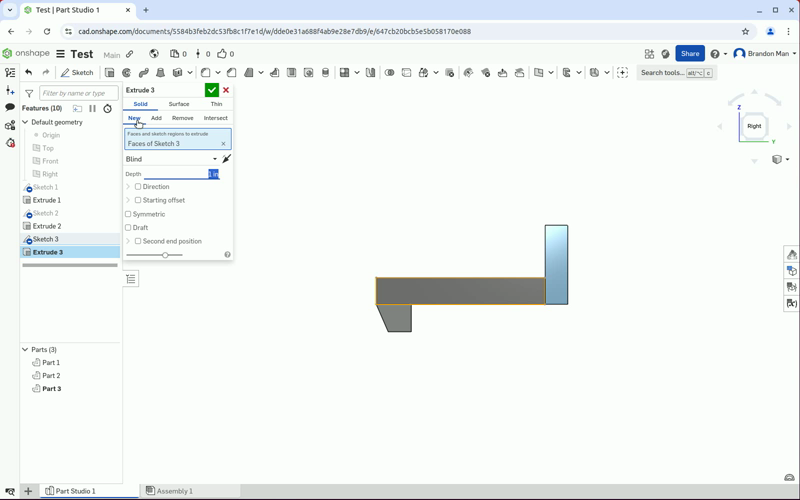
text(23.108)
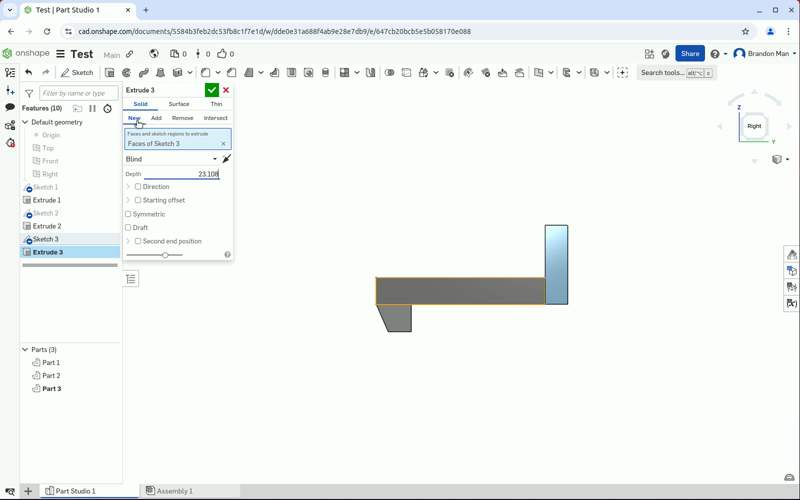
key(enter)
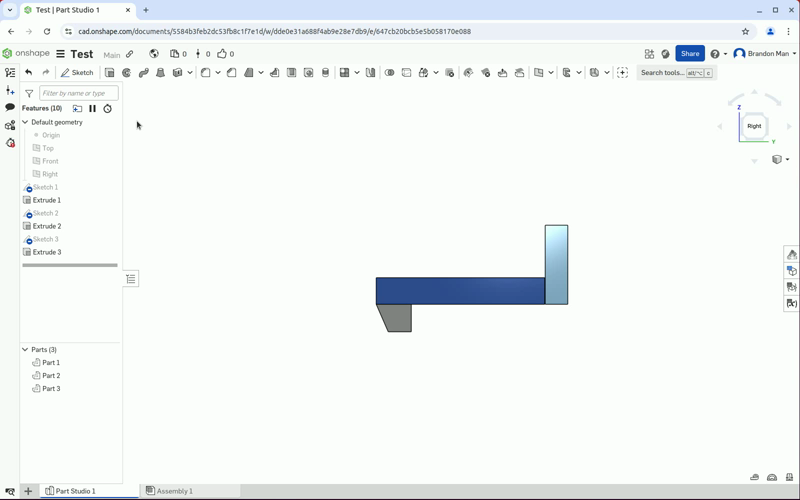
key(shift+h)
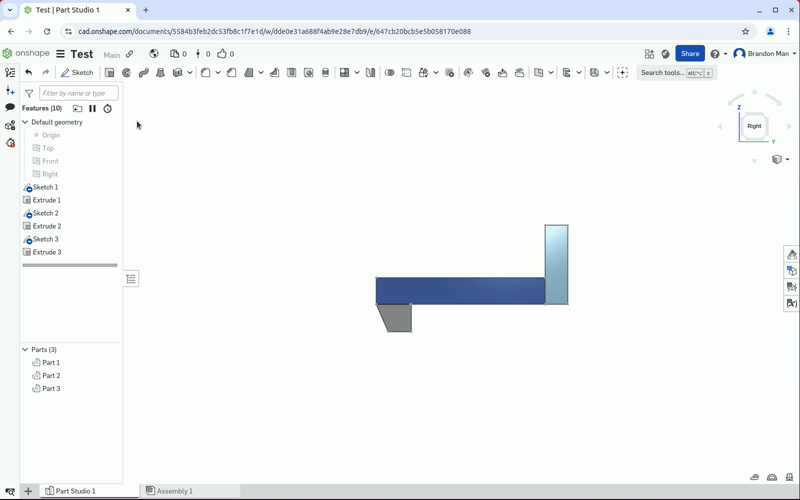
key(shift+h)
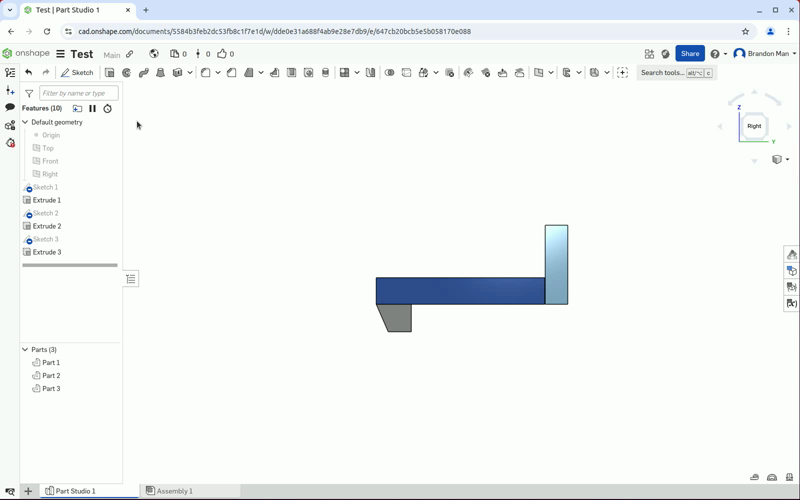
mouse_move(73, 189)
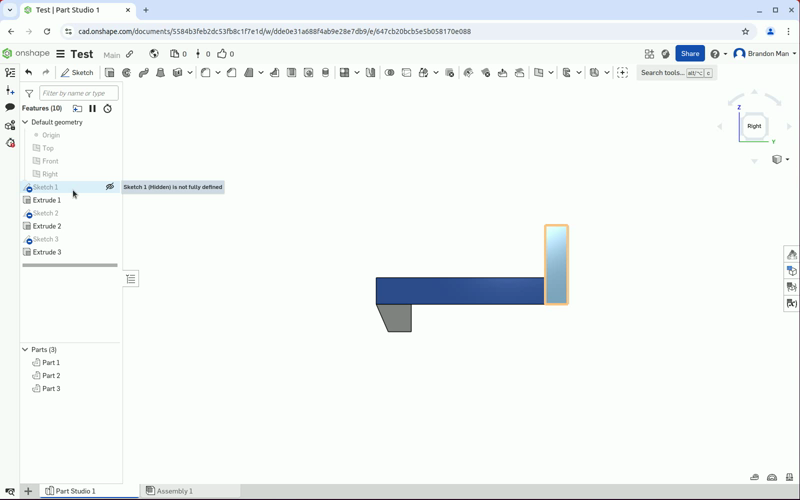
click(73, 189)
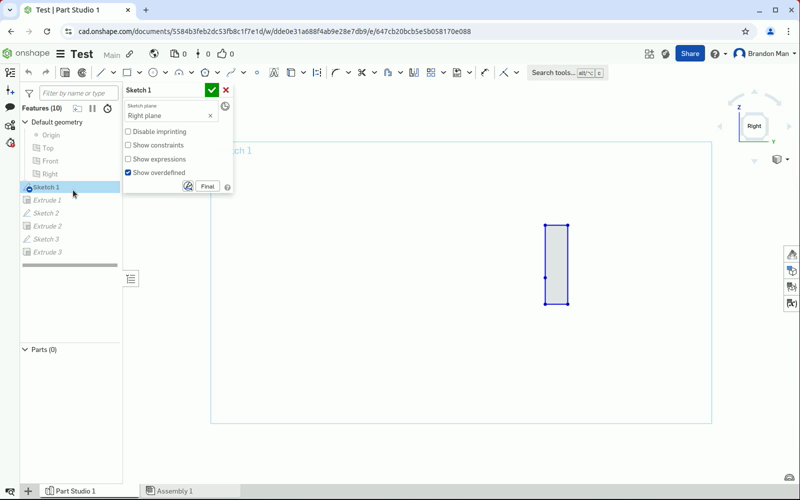
mouse_move(229, 92)
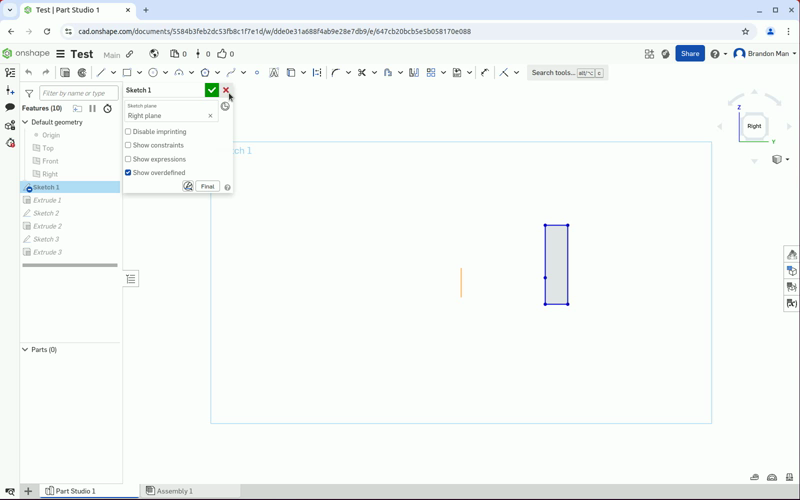
click(229, 92)
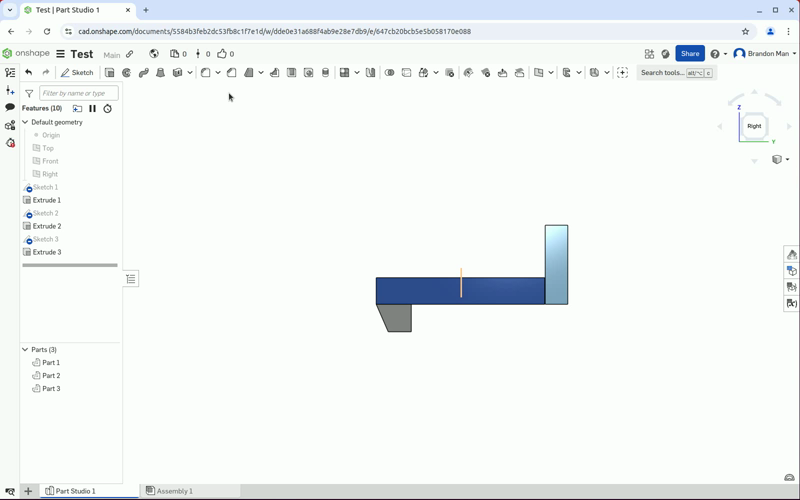
mouse_move(73, 352)
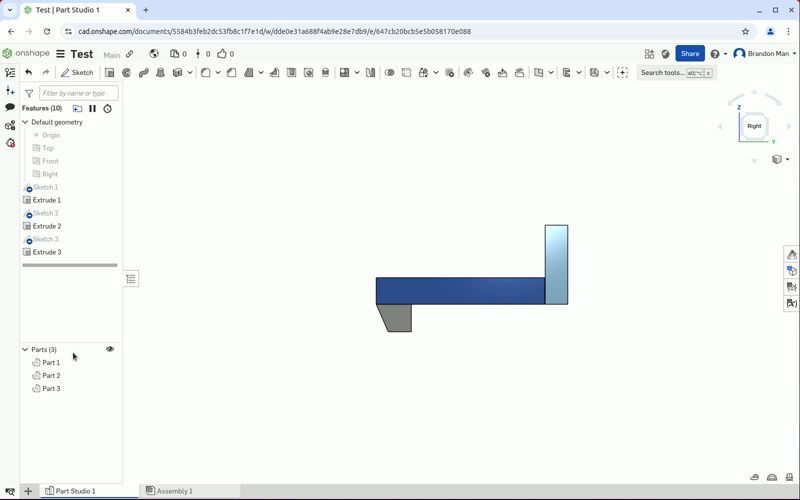
key(y)
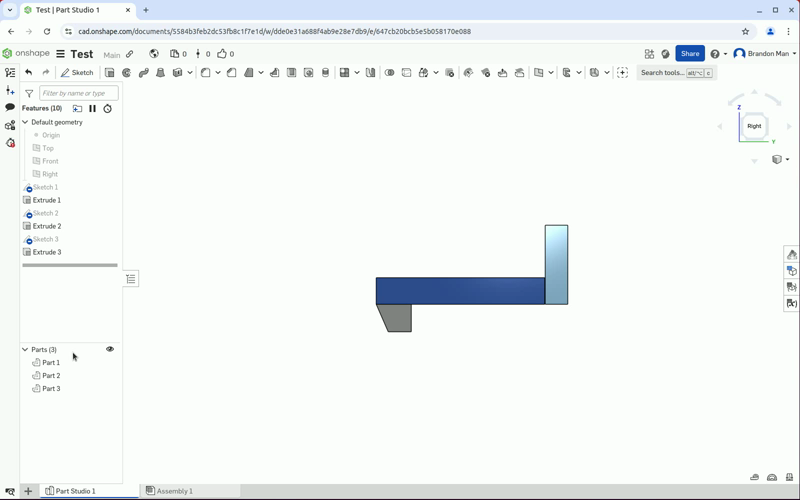
key(shift+p)
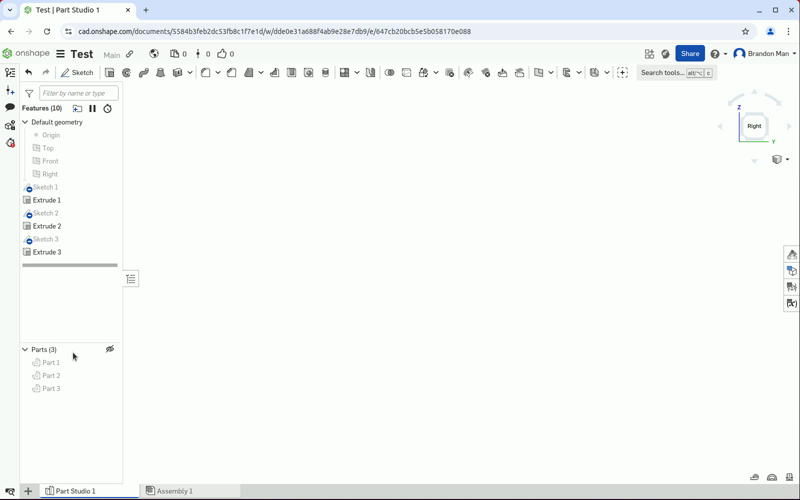
key(space)
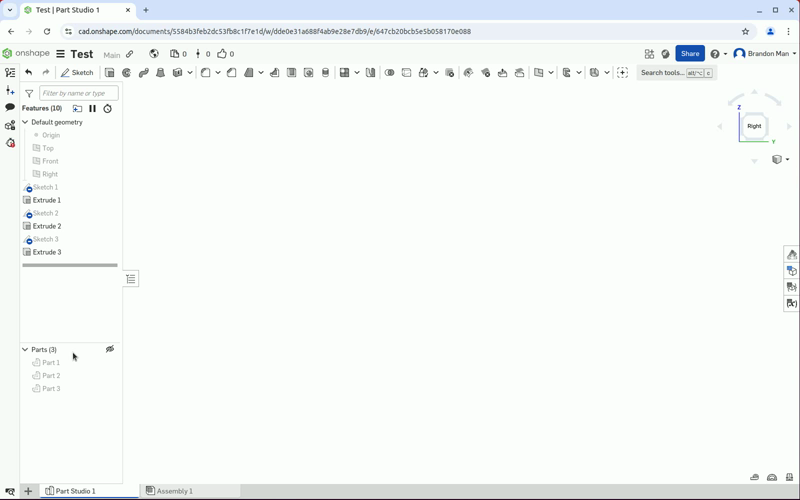
key_down(shift)
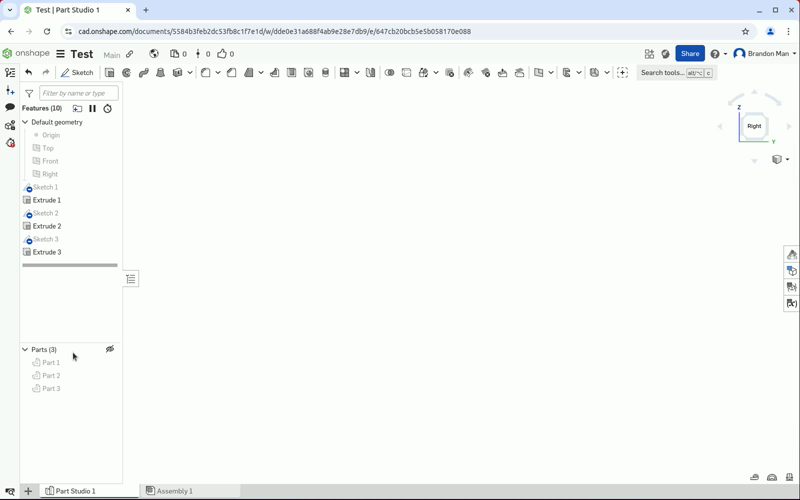
key(right)
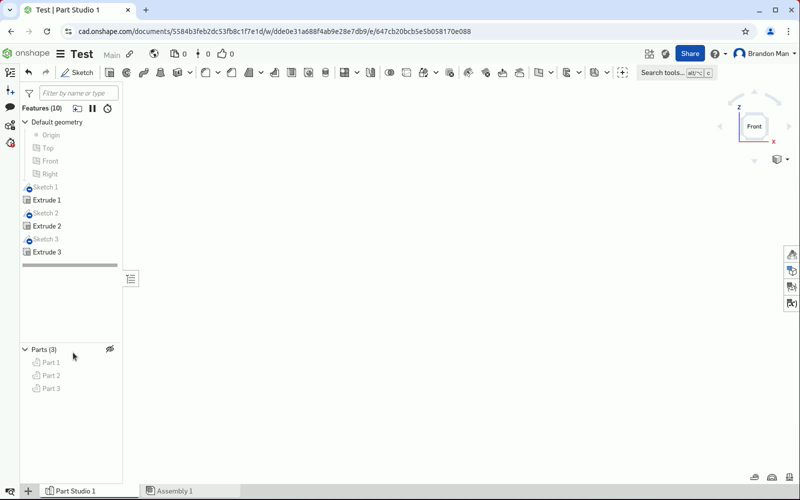
key_up(shift)
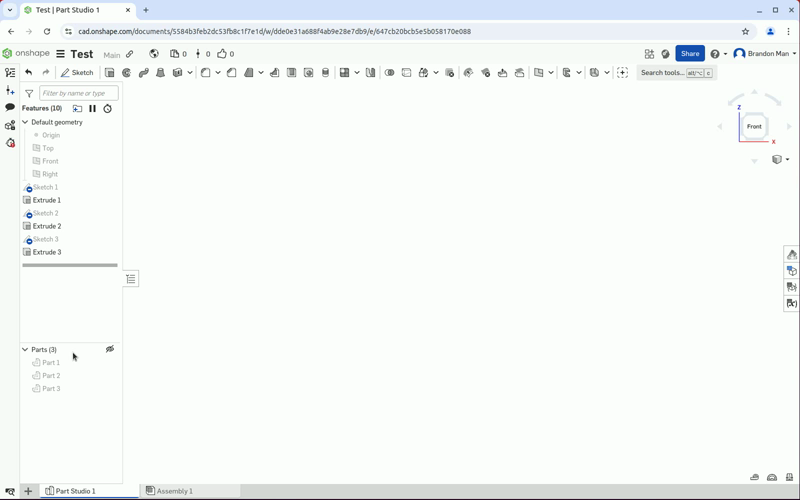
mouse_move(73, 352)
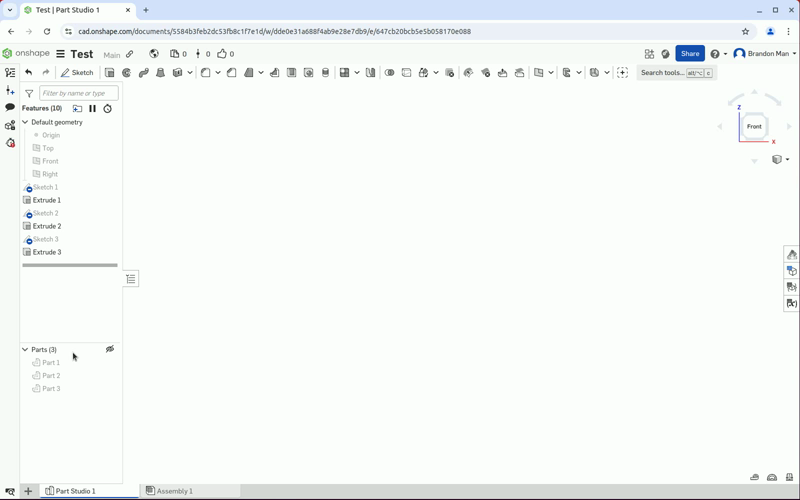
key(shift+y)
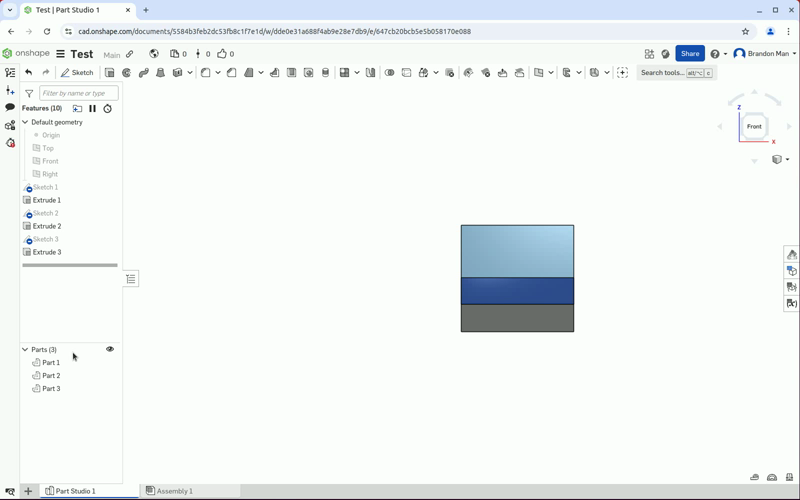
mouse_move(541, 75)
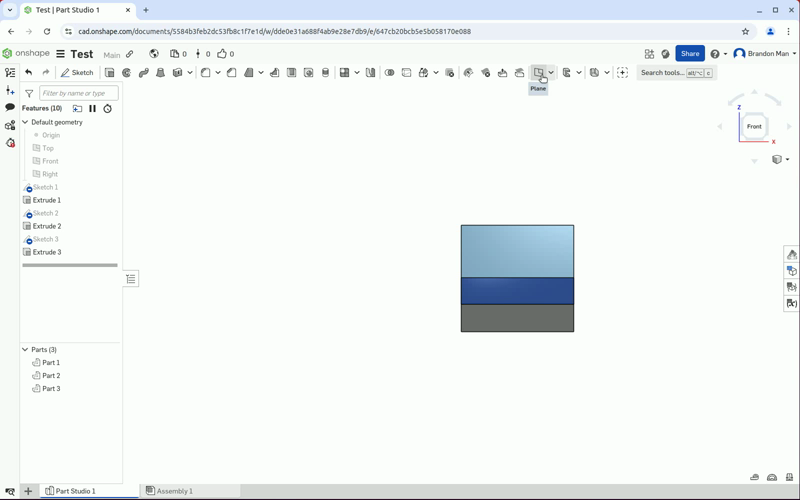
click(541, 75)
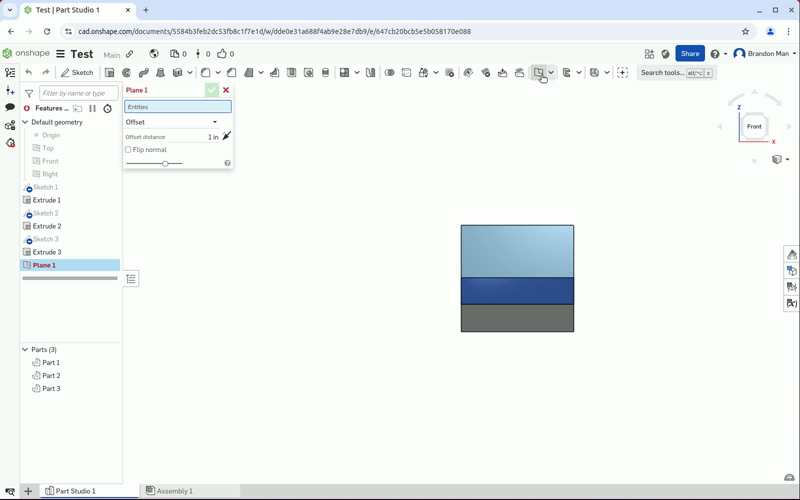
mouse_move(73, 163)
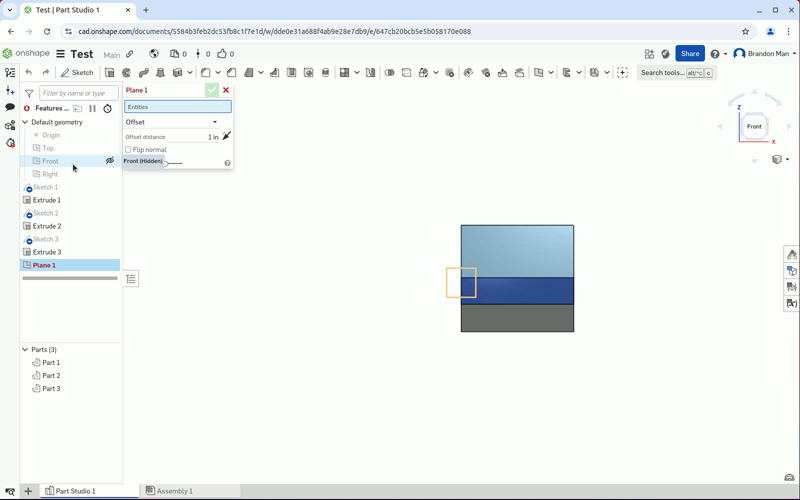
click(73, 163)
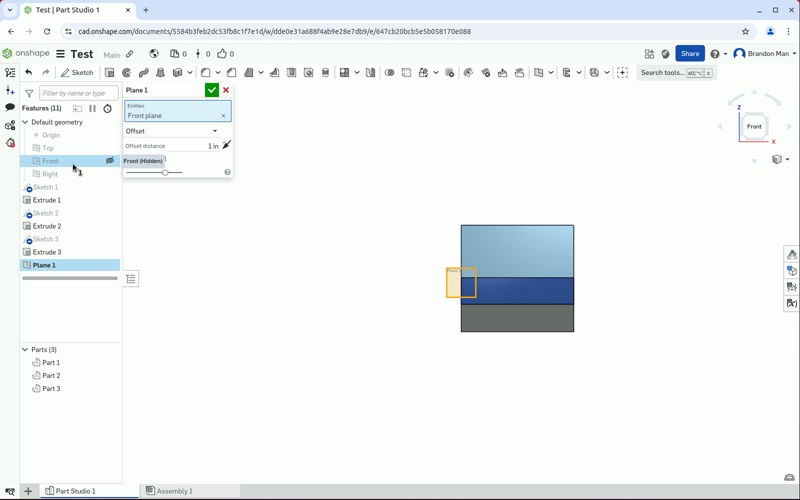
key(tab, 2)
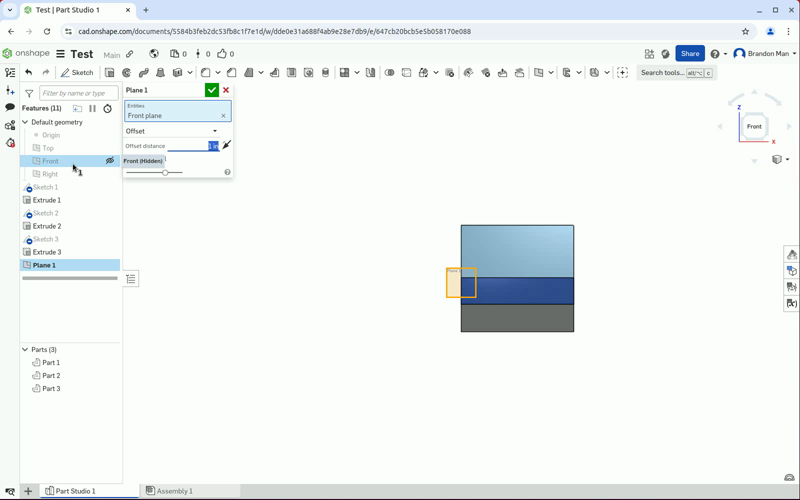
text(17.316)
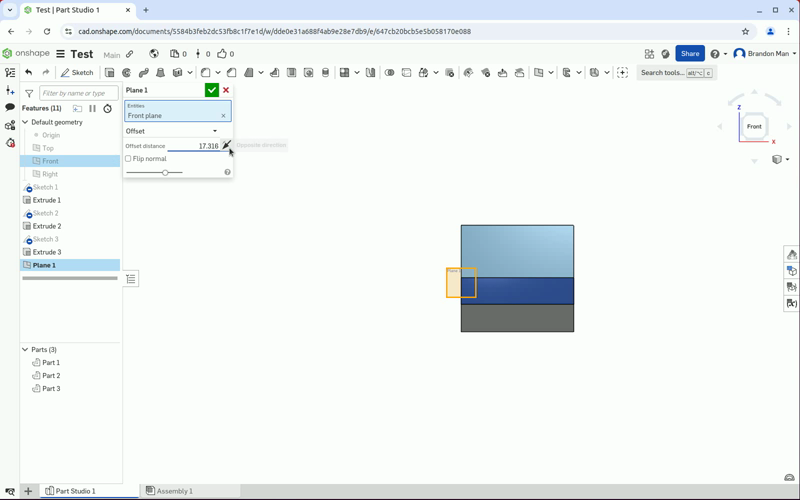
mouse_move(229, 147)
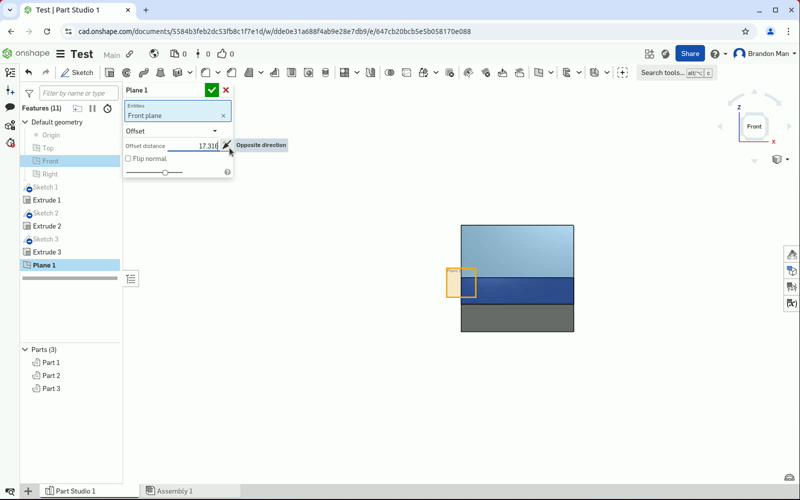
click(229, 147)
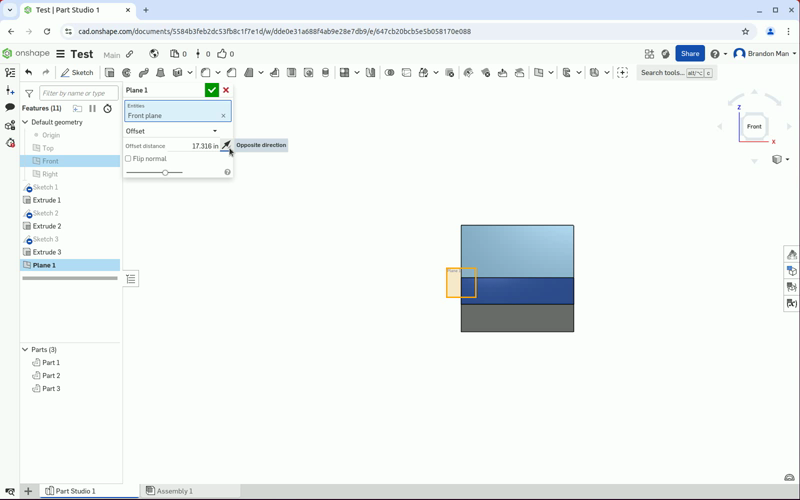
key(enter, 2)
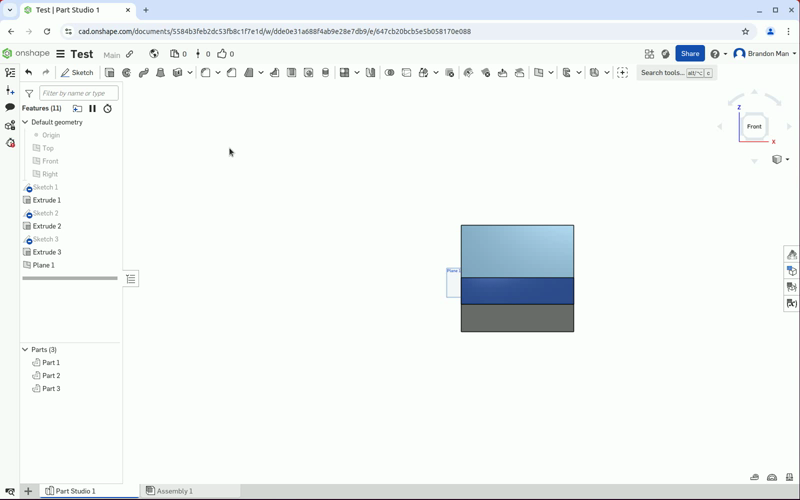
key(shift+s)
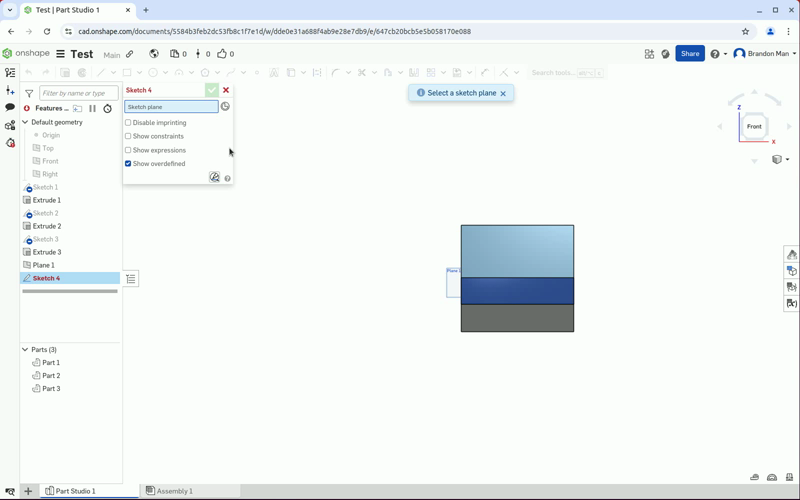
mouse_move(73, 267)
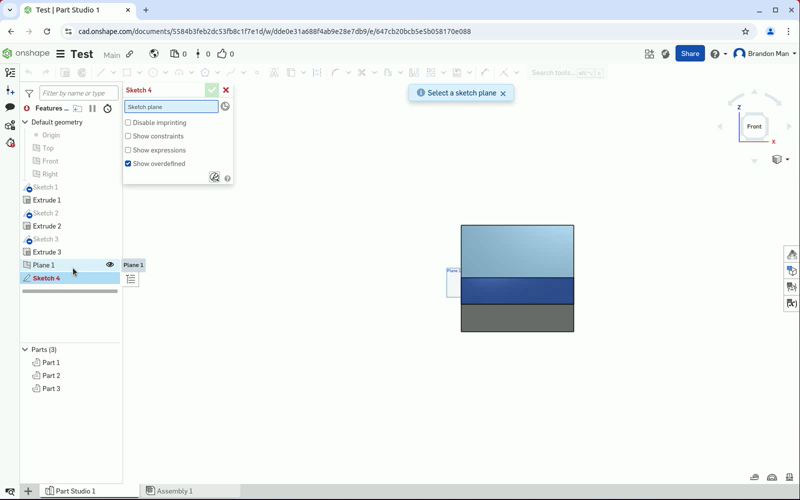
click(73, 267)
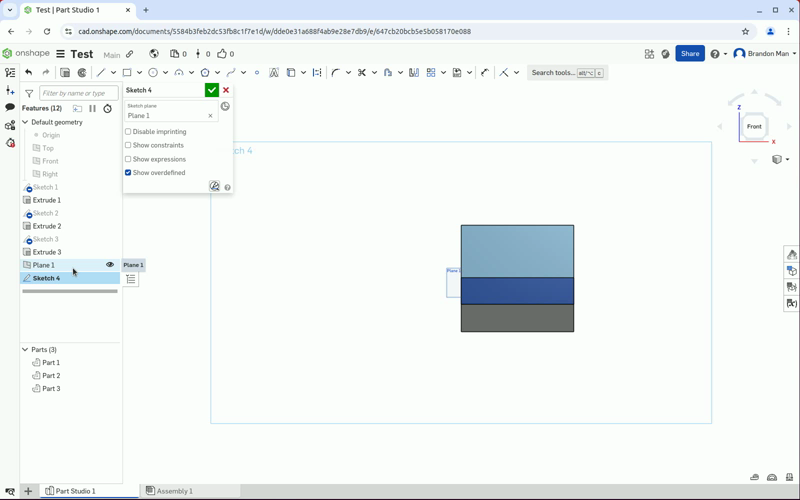
mouse_move(73, 352)
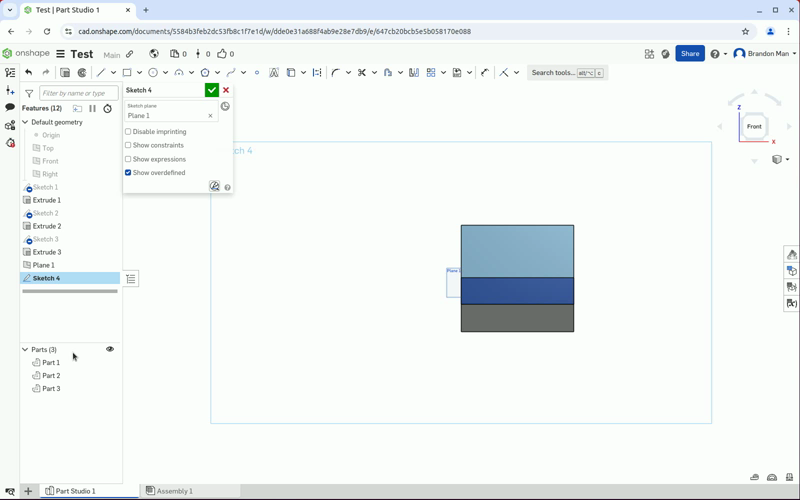
key(y)
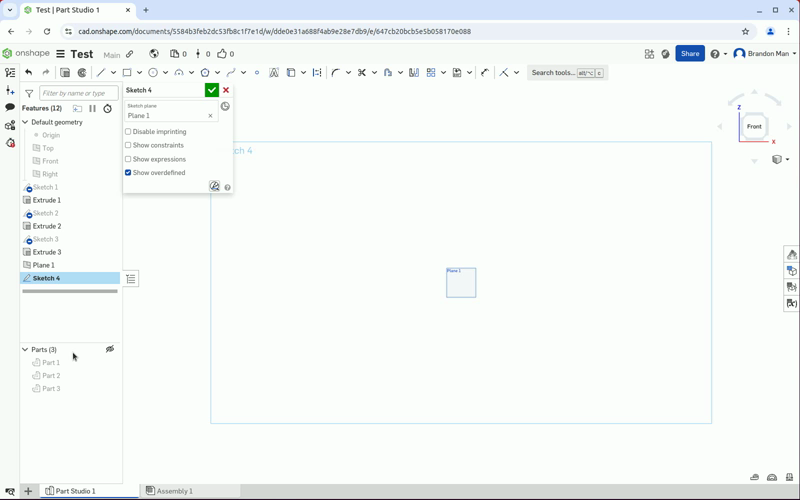
key(l)
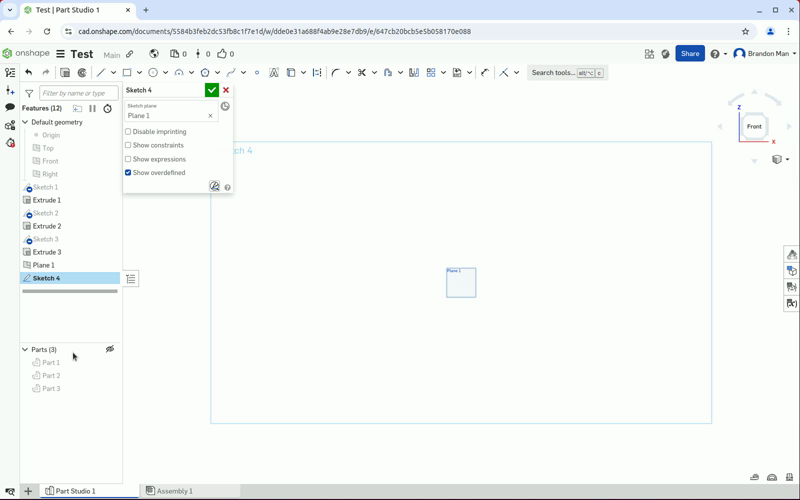
key_down(shift)
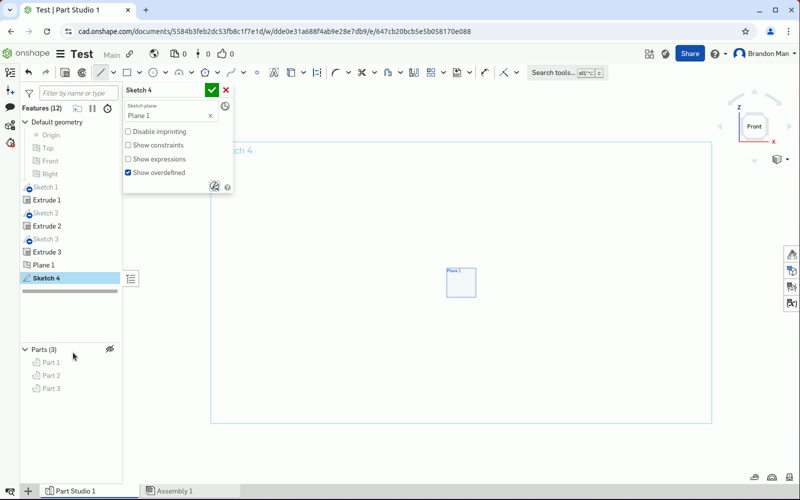
mouse_move(494, 260)
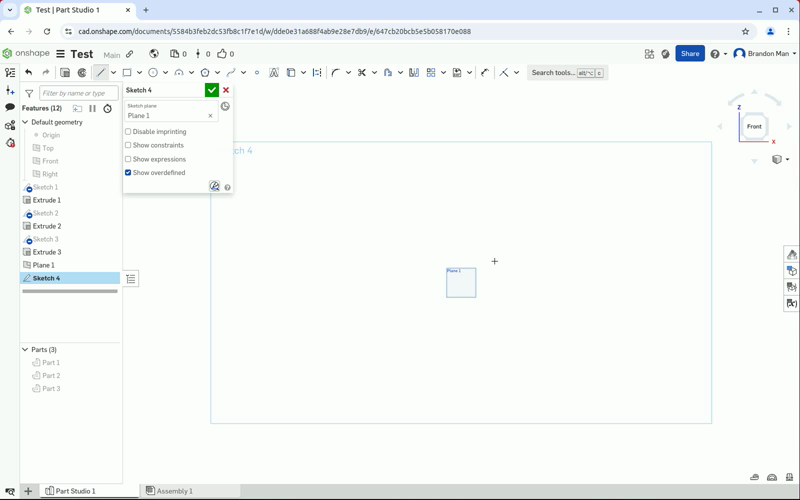
click(494, 260)
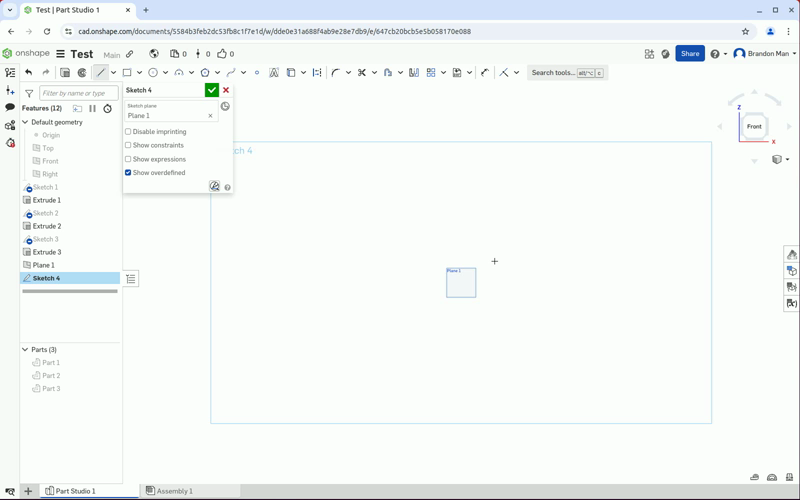
key_up(shift)
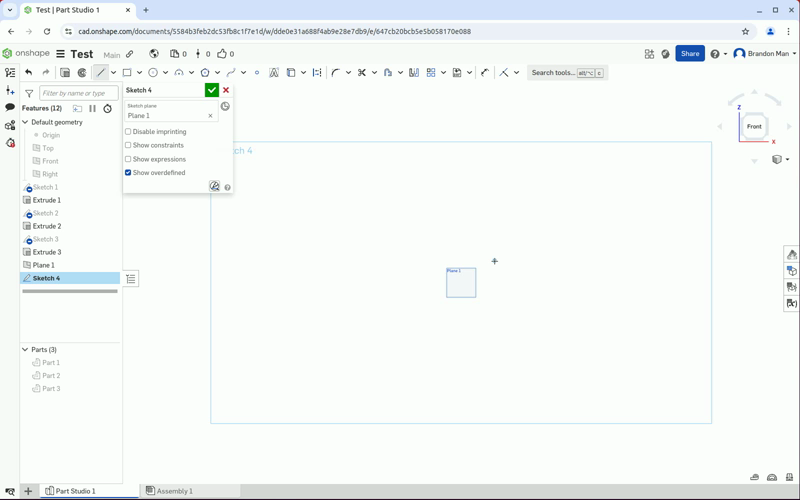
key_down(shift)
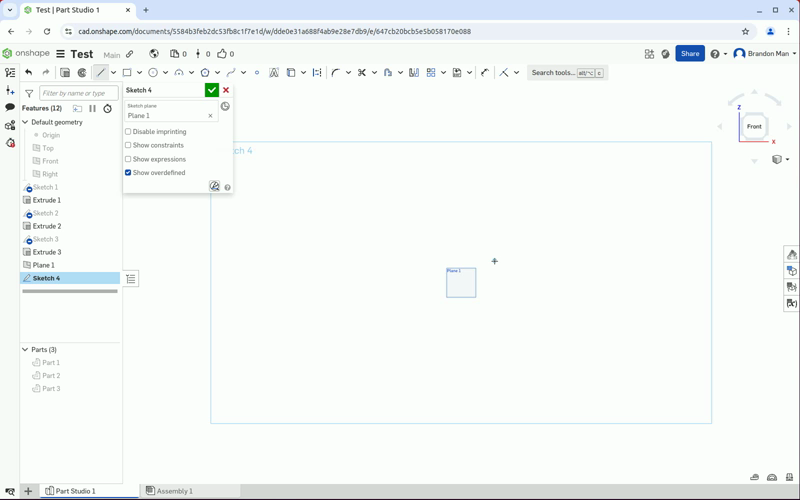
mouse_move(524, 260)
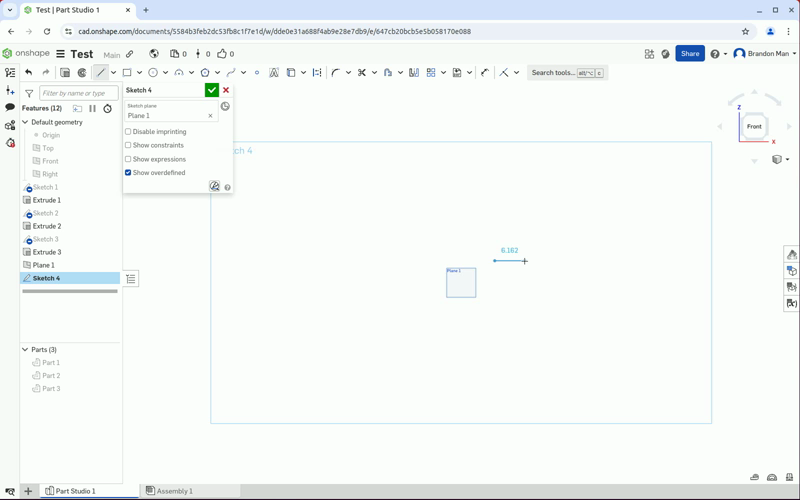
mouse_move(540, 260)
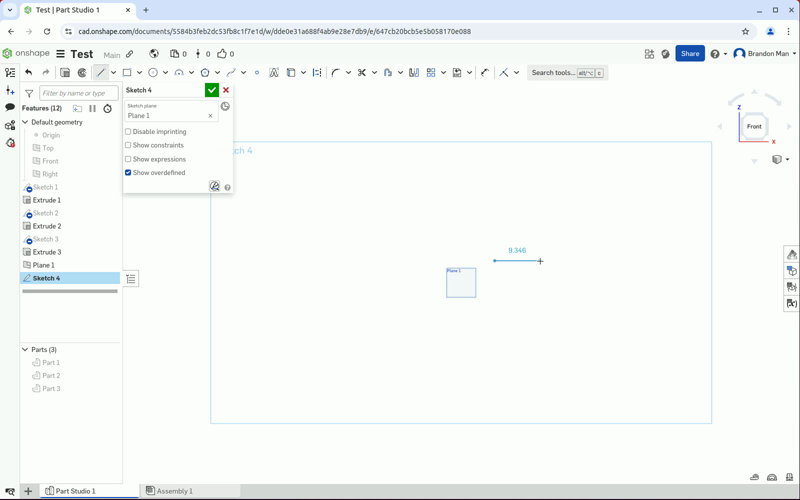
click(540, 260)
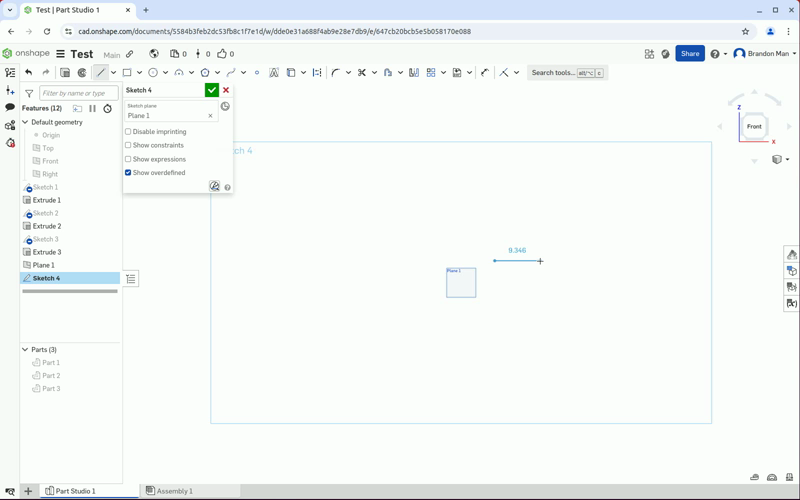
key_up(shift)
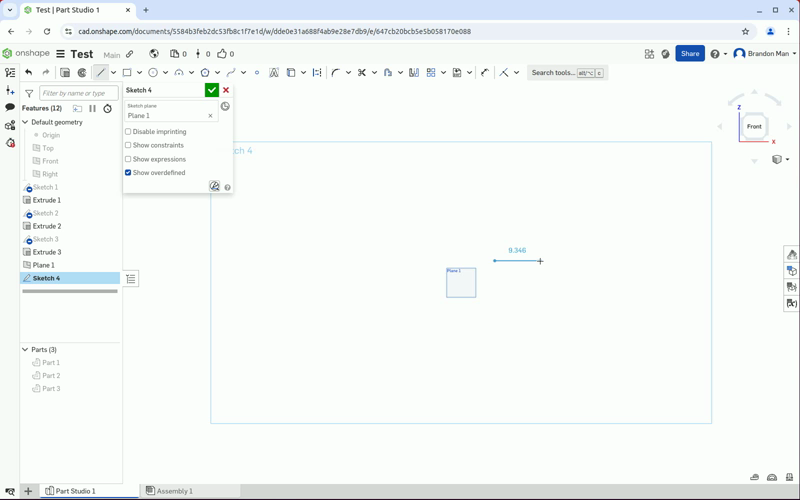
key_down(shift)
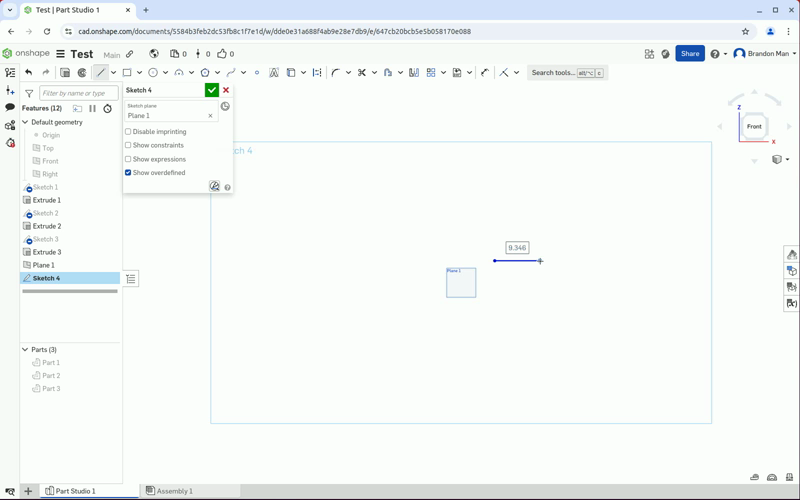
mouse_move(570, 260)
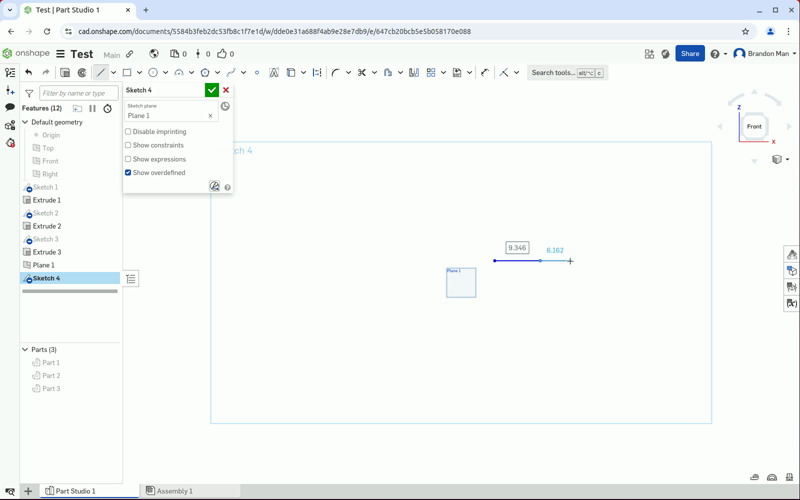
mouse_move(540, 242)
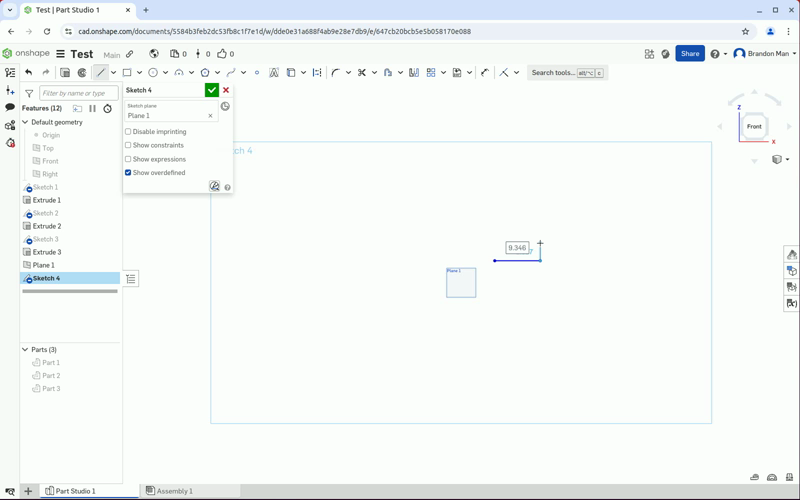
click(540, 242)
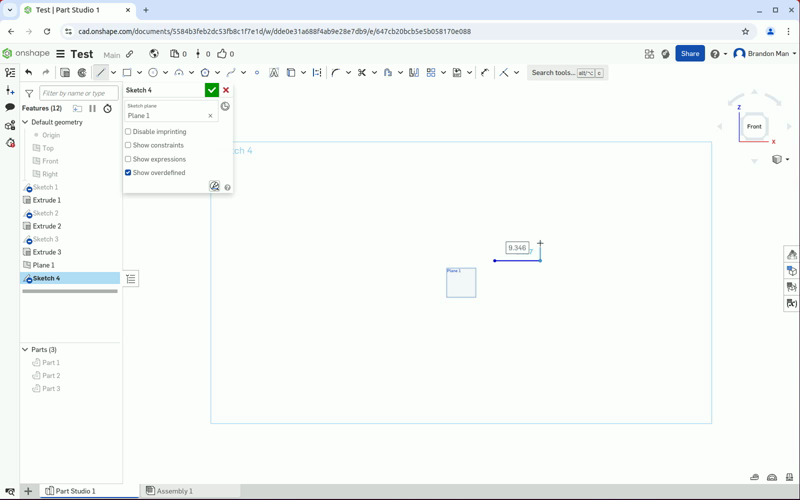
key_up(shift)
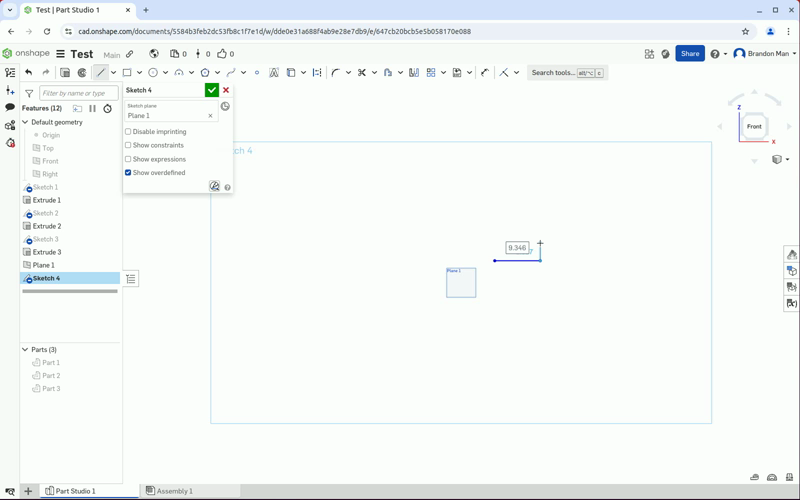
key_down(shift)
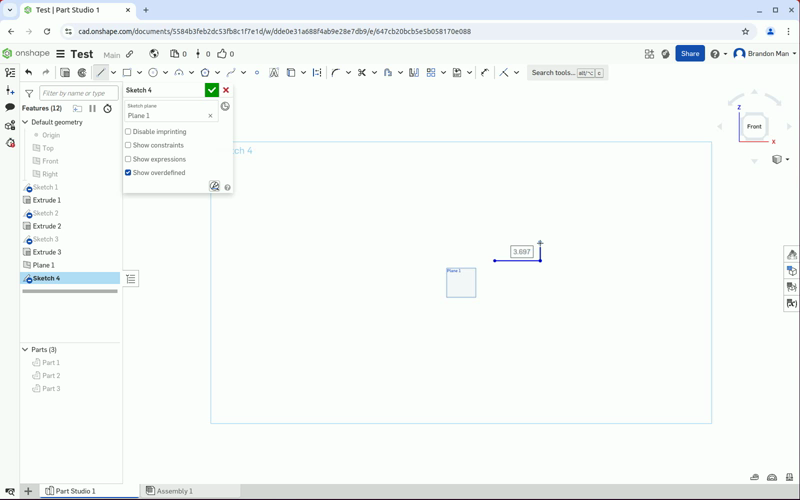
mouse_move(570, 242)
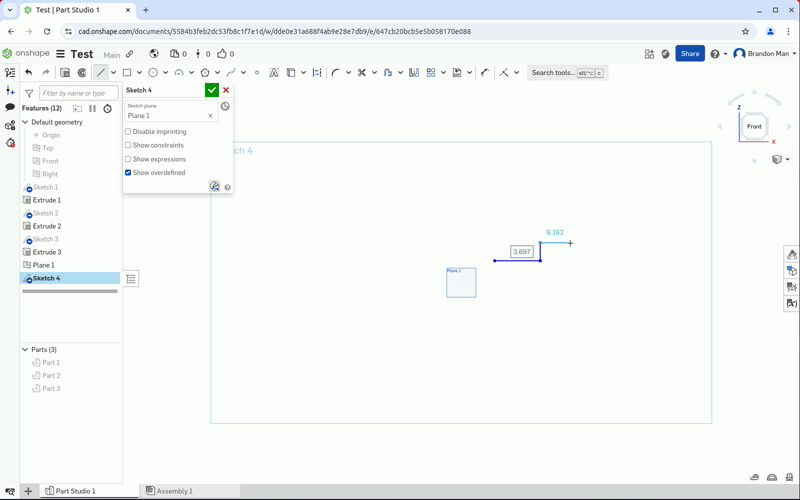
mouse_move(528, 242)
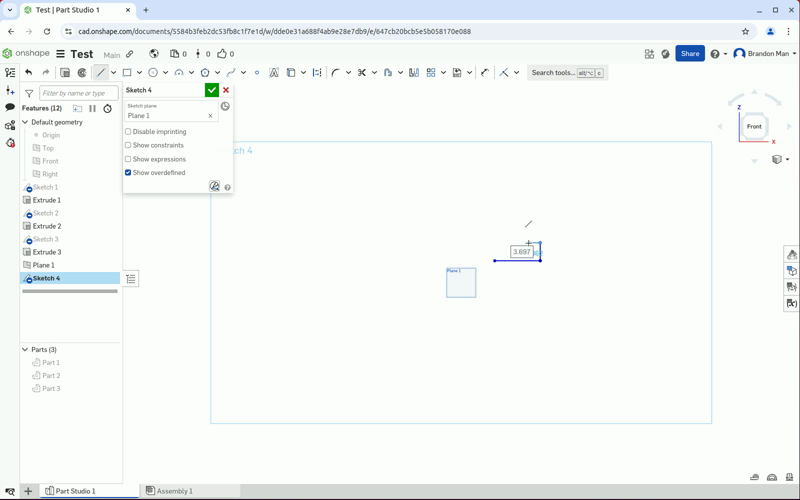
click(528, 242)
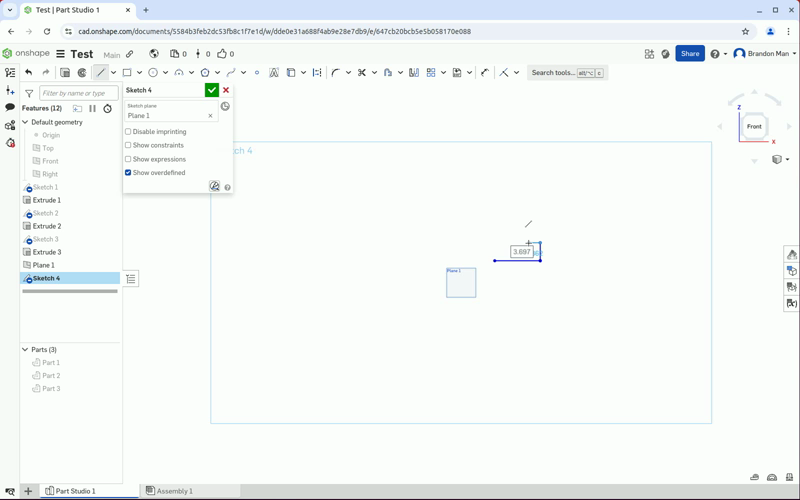
key_up(shift)
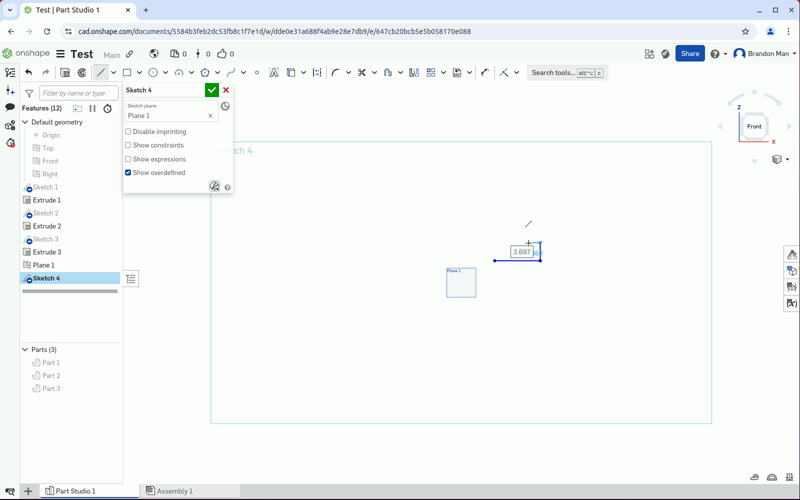
key_down(shift)
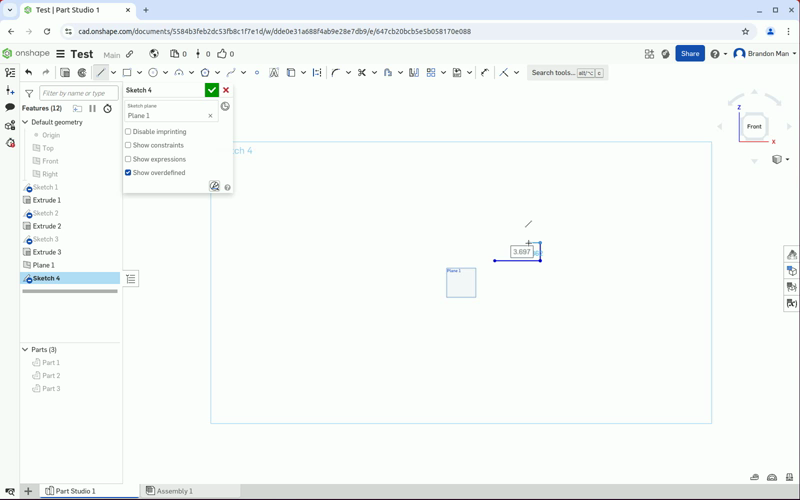
mouse_move(558, 242)
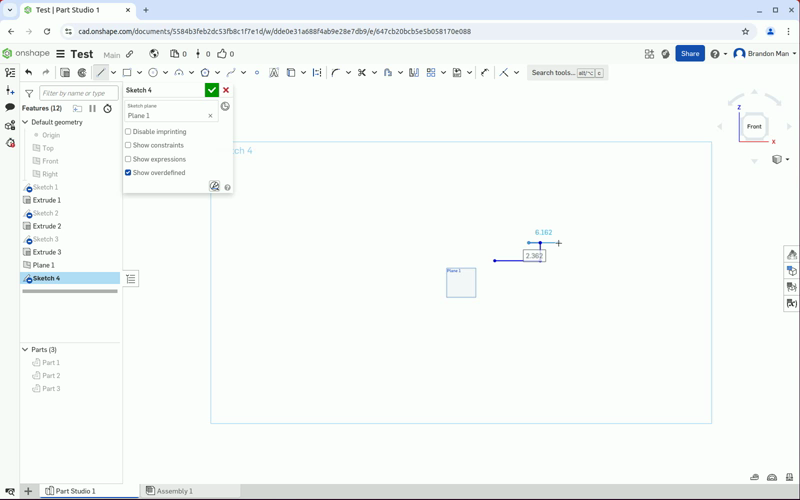
mouse_move(528, 224)
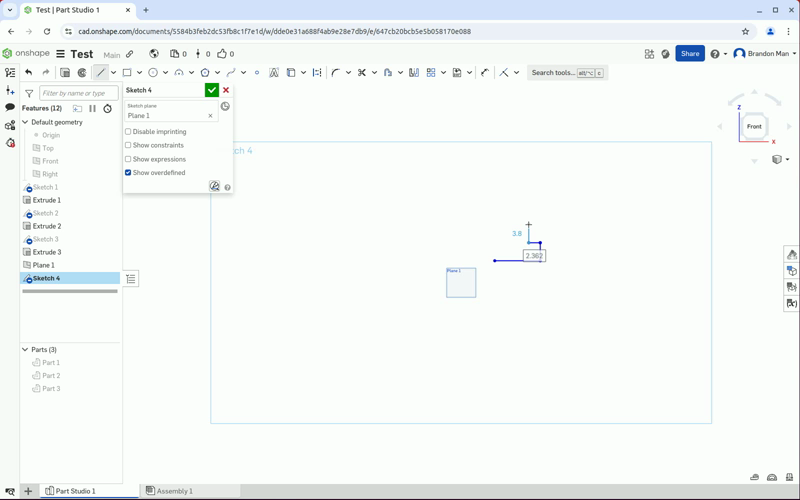
click(528, 224)
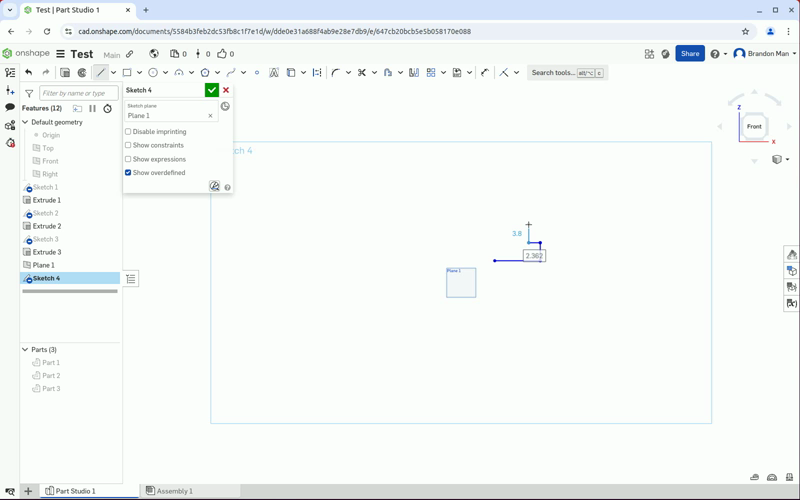
key_up(shift)
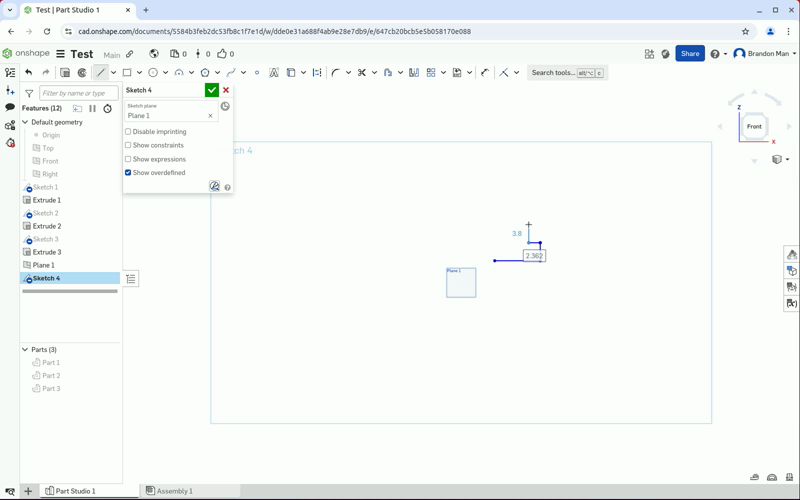
key_down(shift)
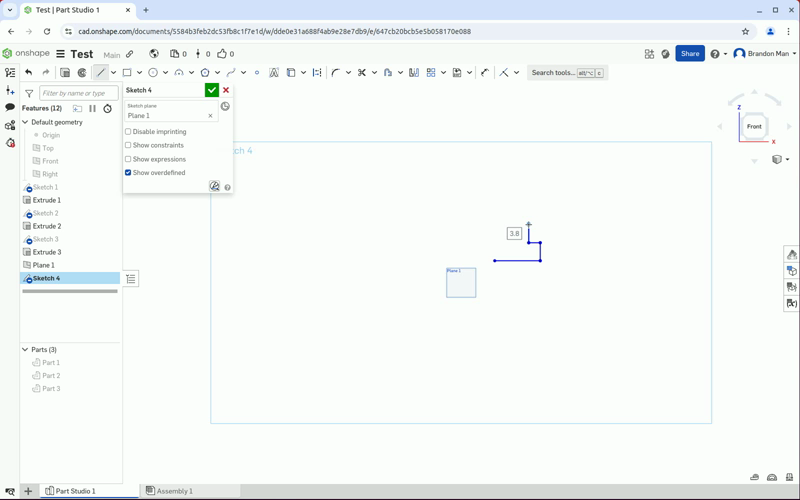
mouse_move(558, 224)
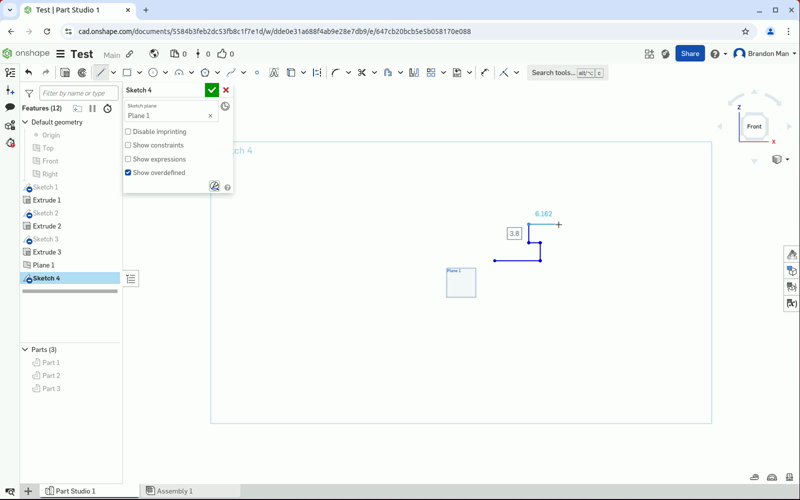
mouse_move(506, 224)
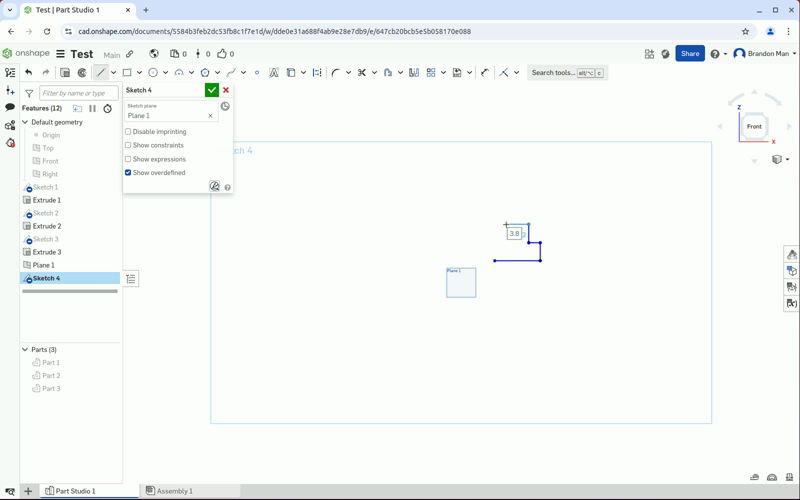
click(506, 224)
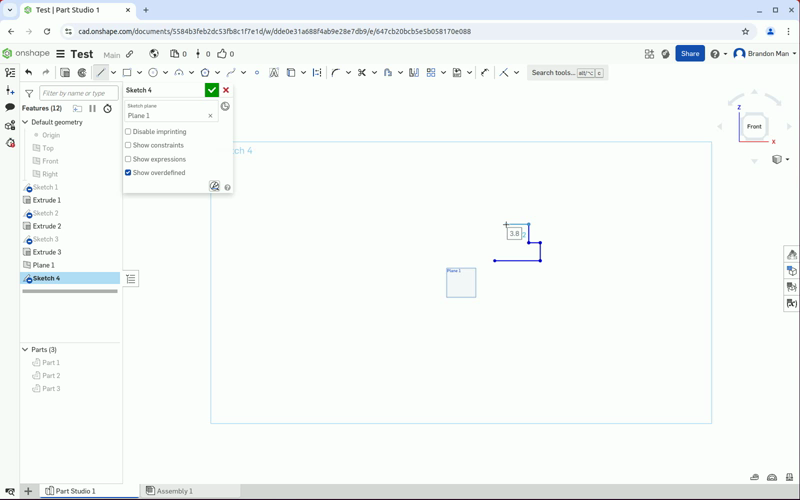
key_up(shift)
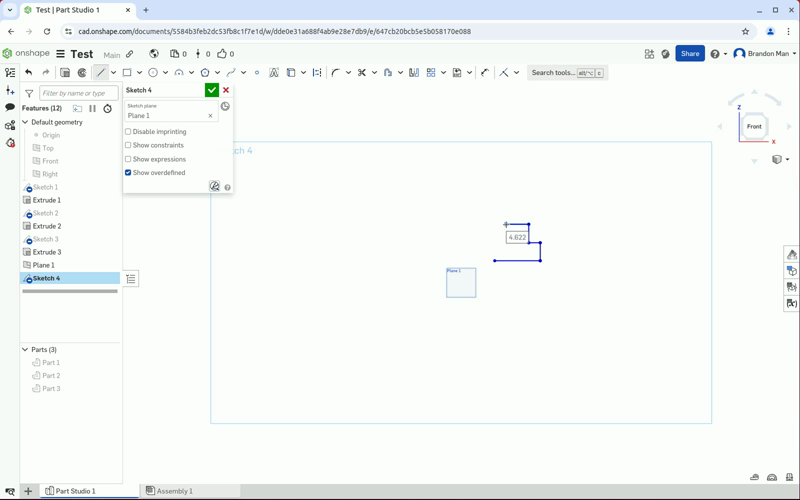
key_down(shift)
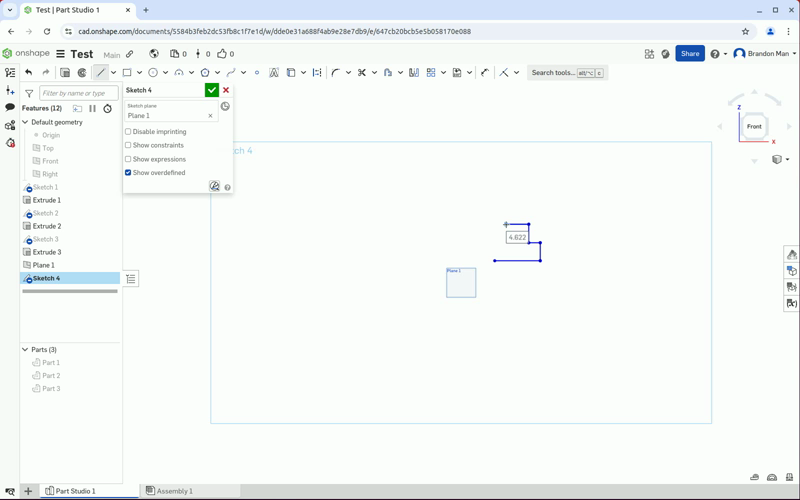
mouse_move(536, 224)
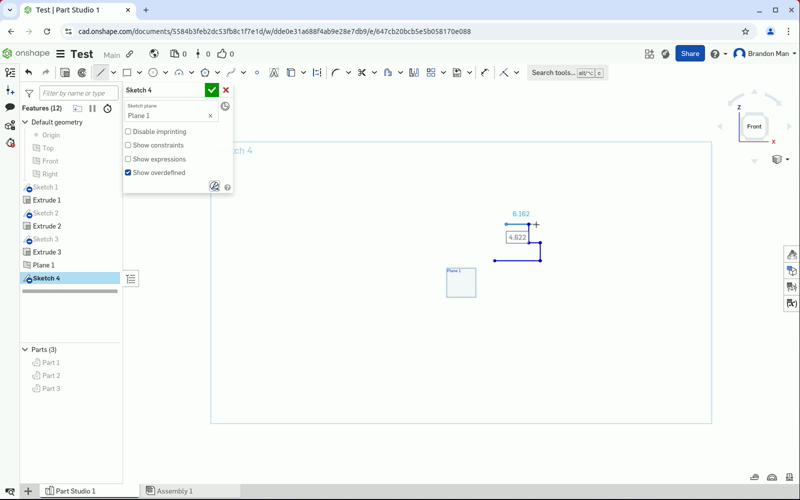
mouse_move(506, 242)
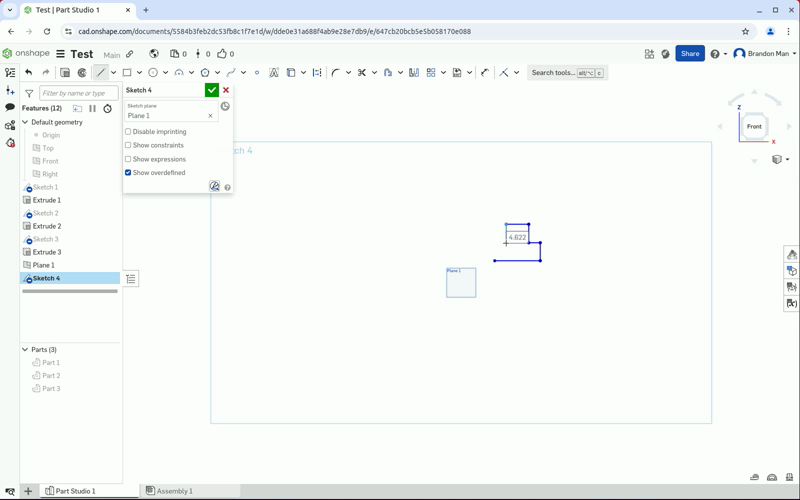
click(506, 242)
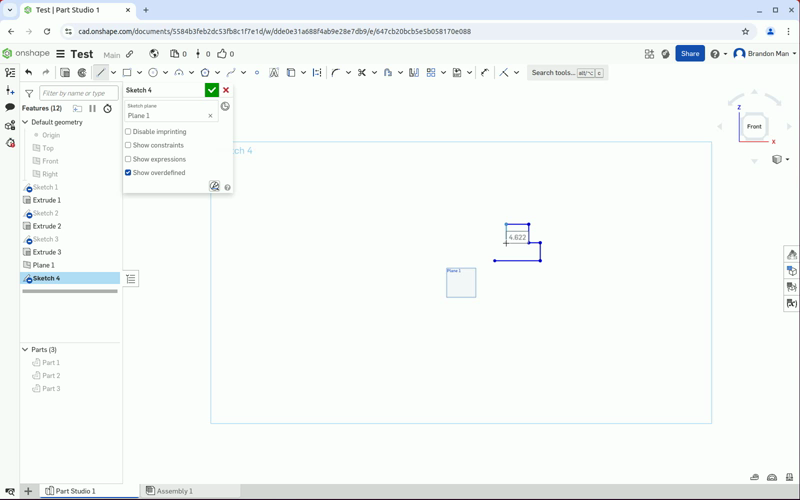
key_up(shift)
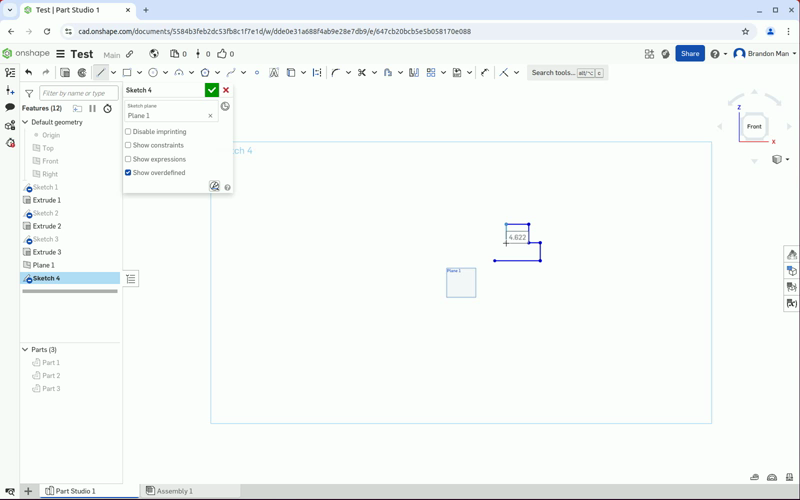
key_down(shift)
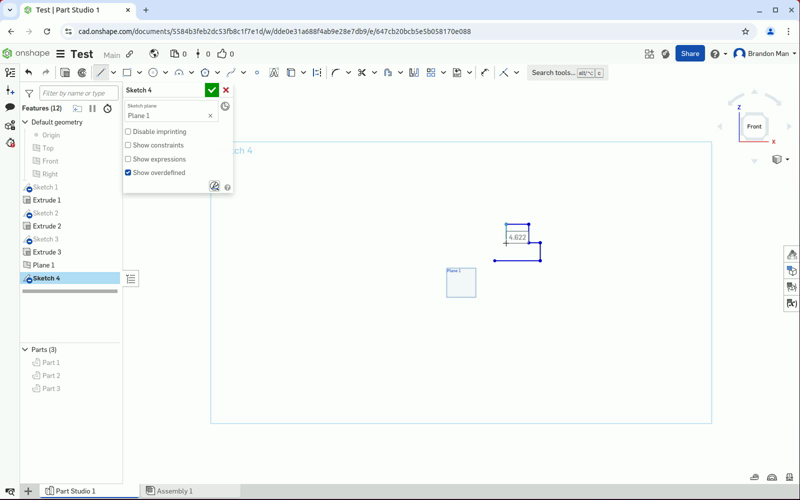
mouse_move(536, 242)
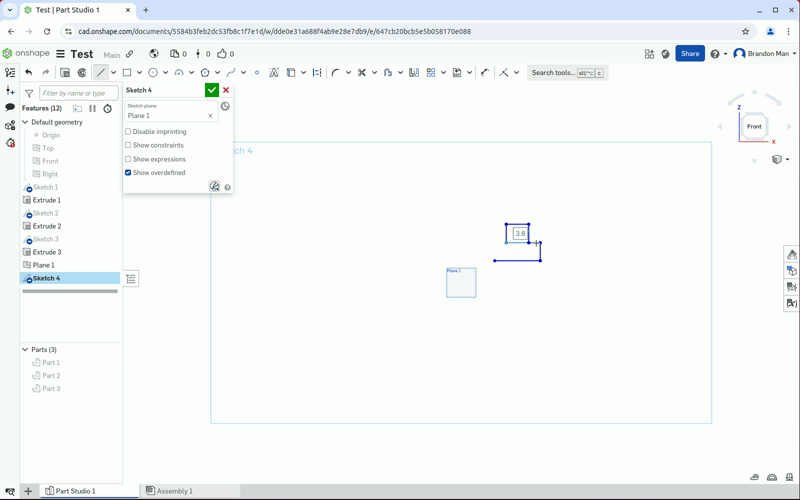
mouse_move(494, 242)
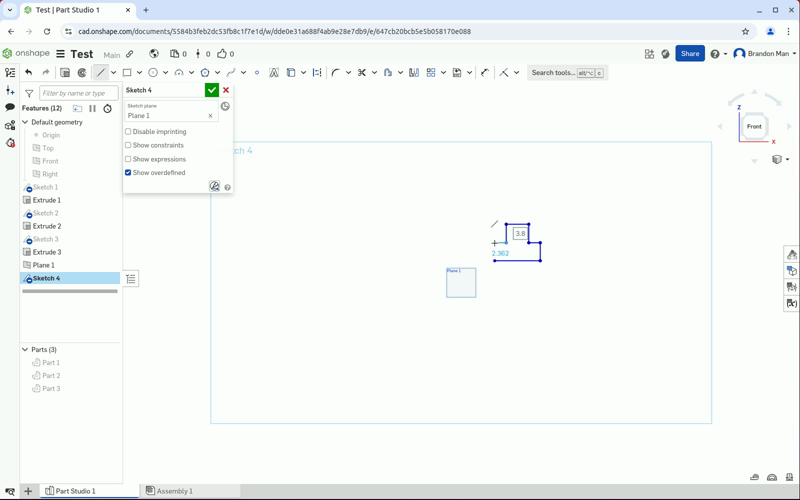
click(494, 242)
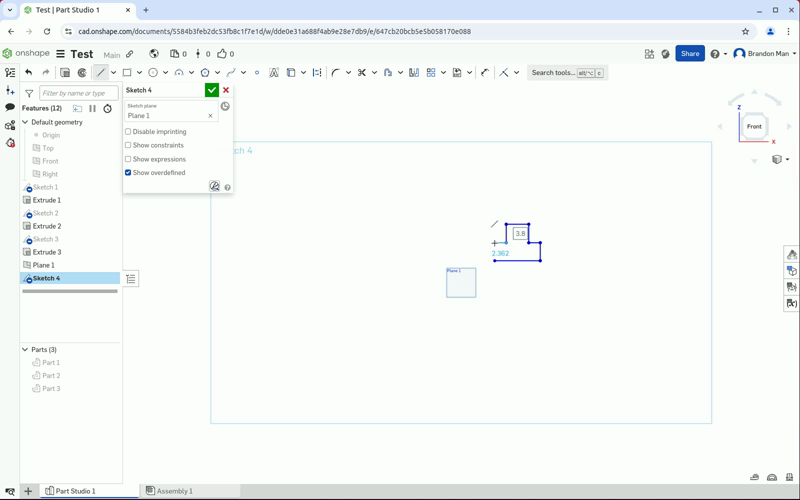
key_up(shift)
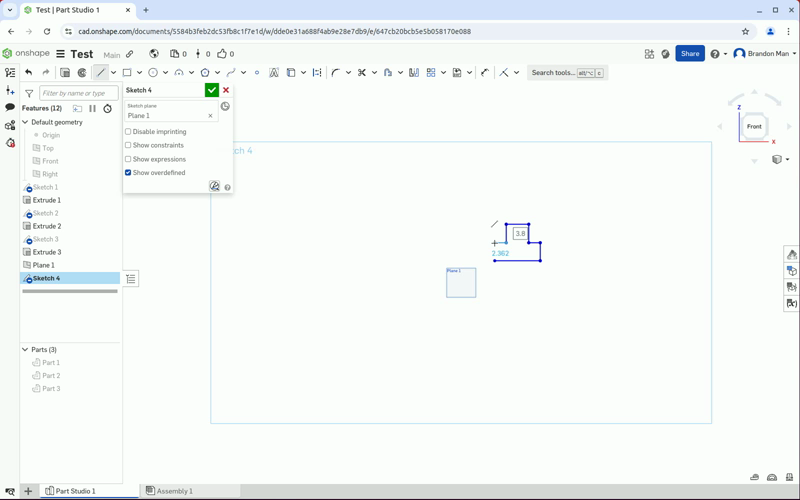
mouse_move(524, 242)
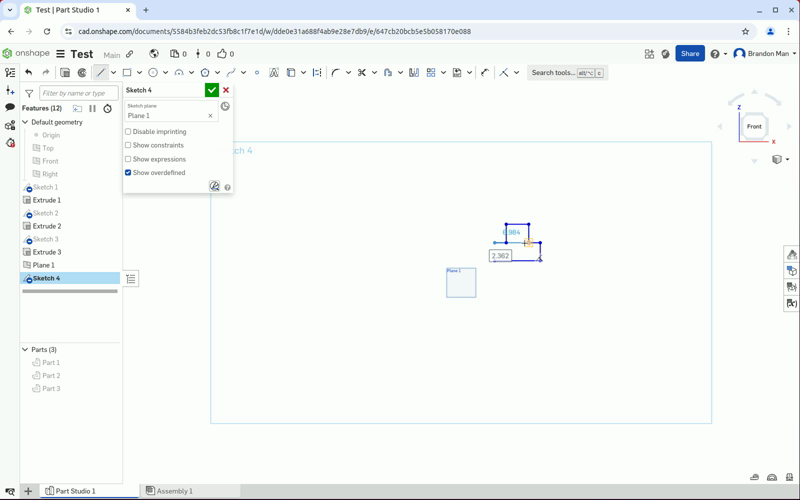
key_down(shift)
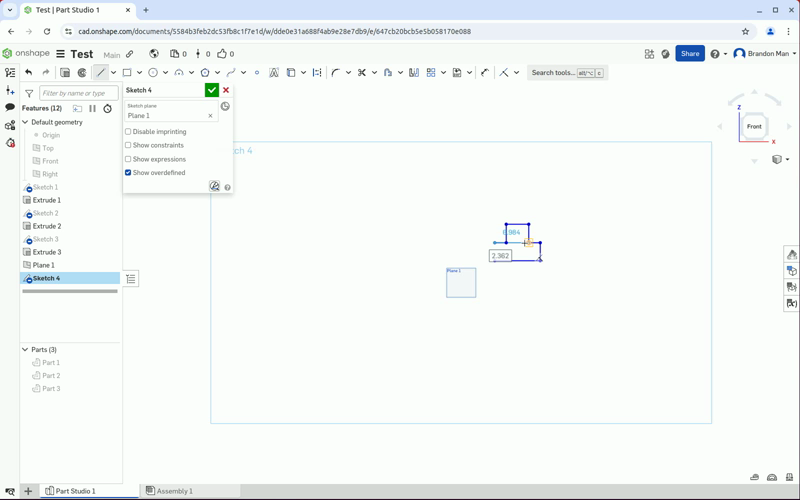
mouse_move(494, 260)
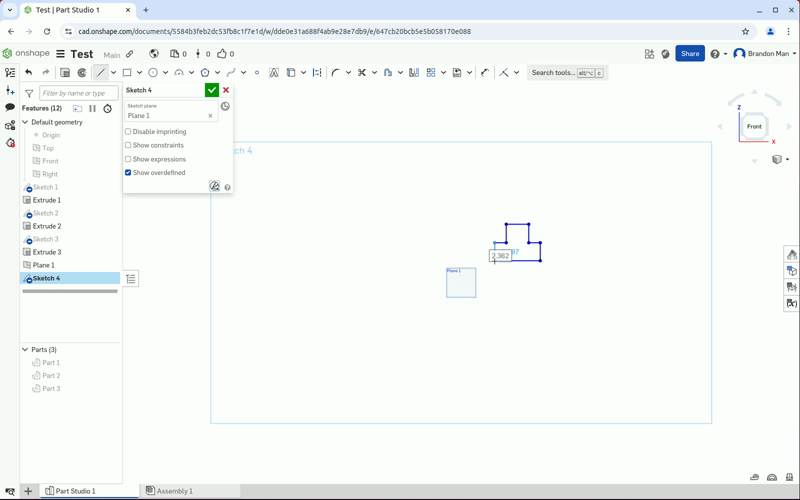
key_up(shift)
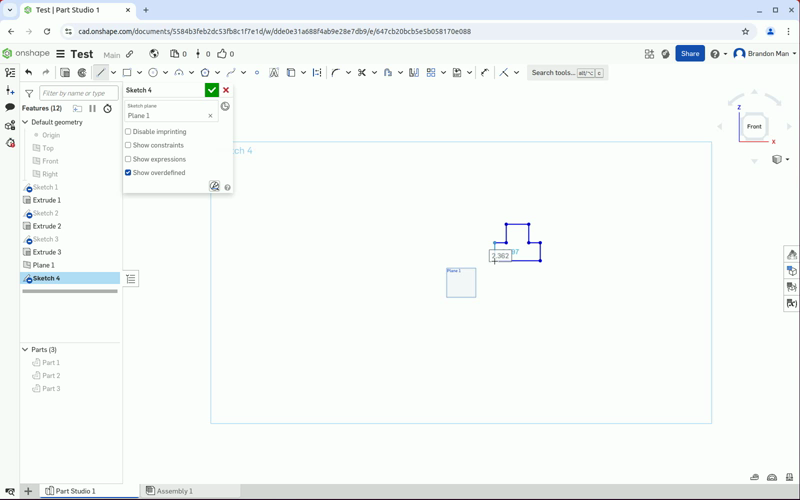
click(494, 260)
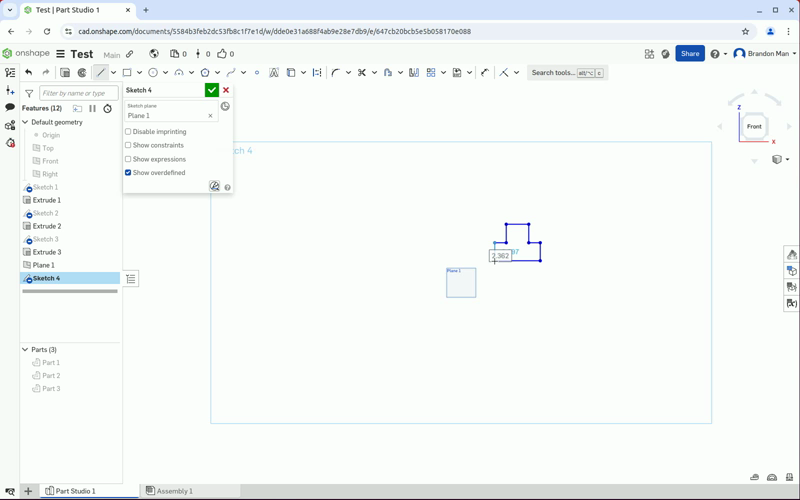
key(esc)
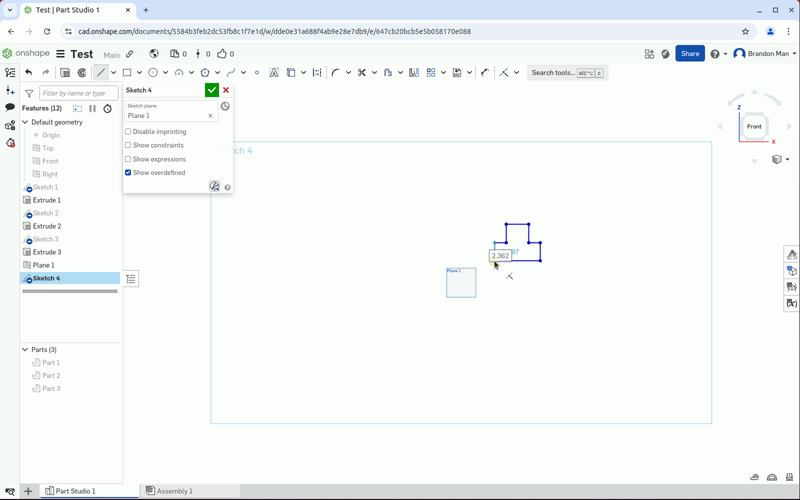
mouse_move(510, 251)
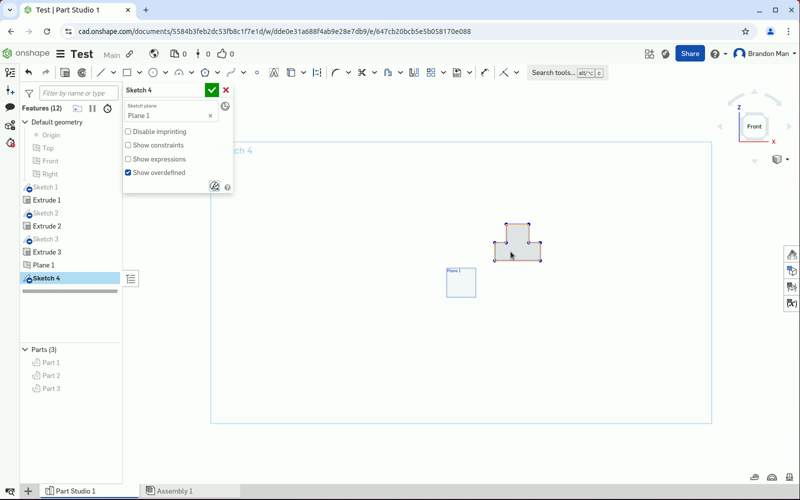
scroll(6)
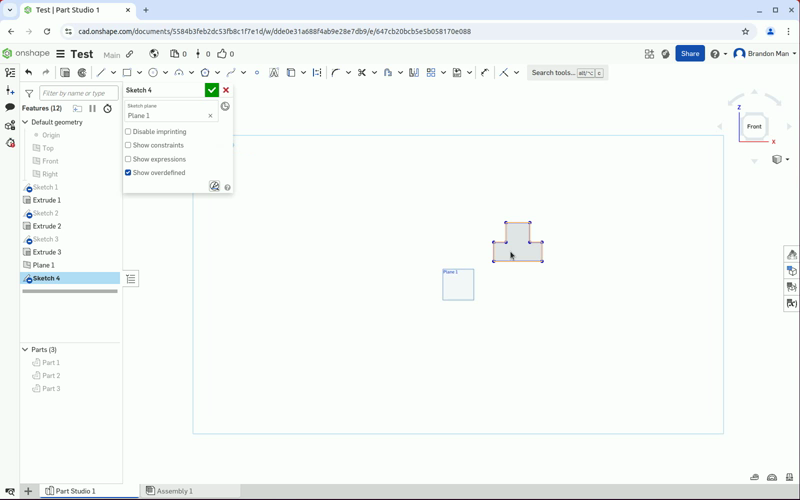
scroll(6)
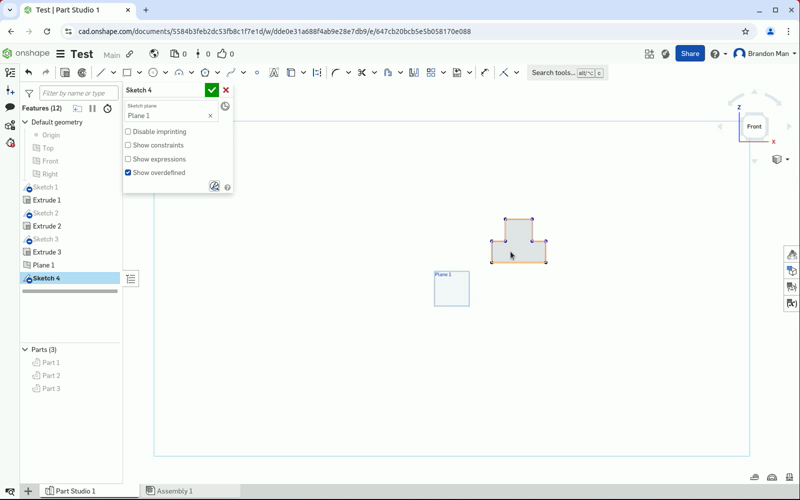
scroll(6)
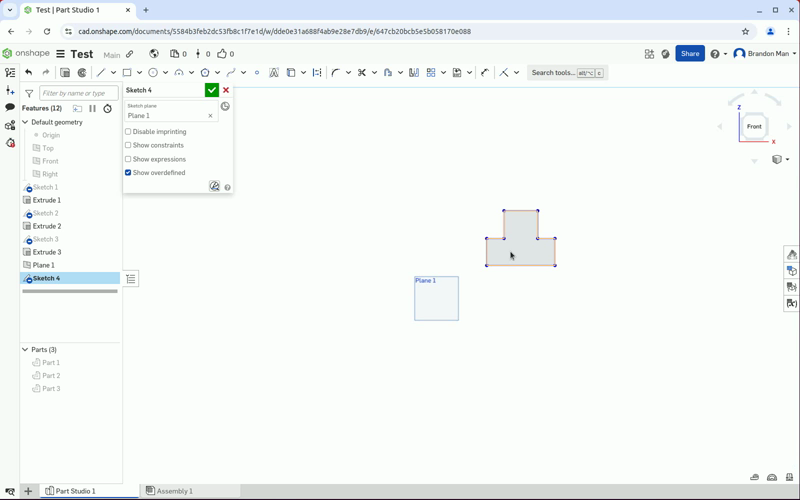
scroll(6)
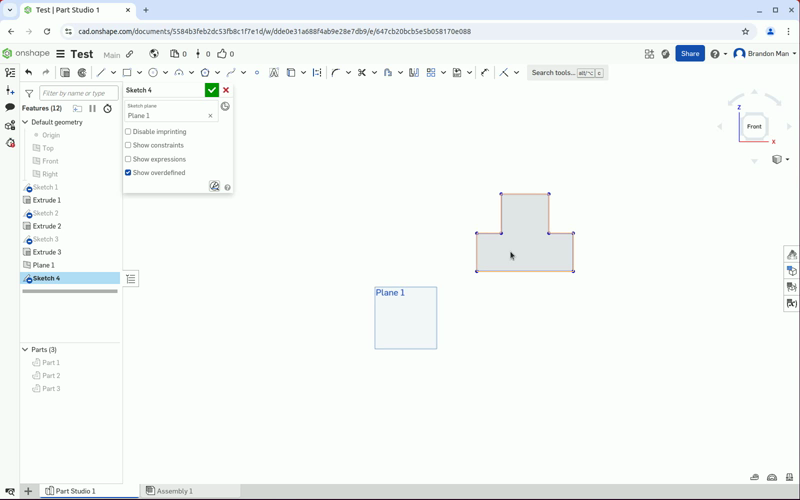
scroll(6)
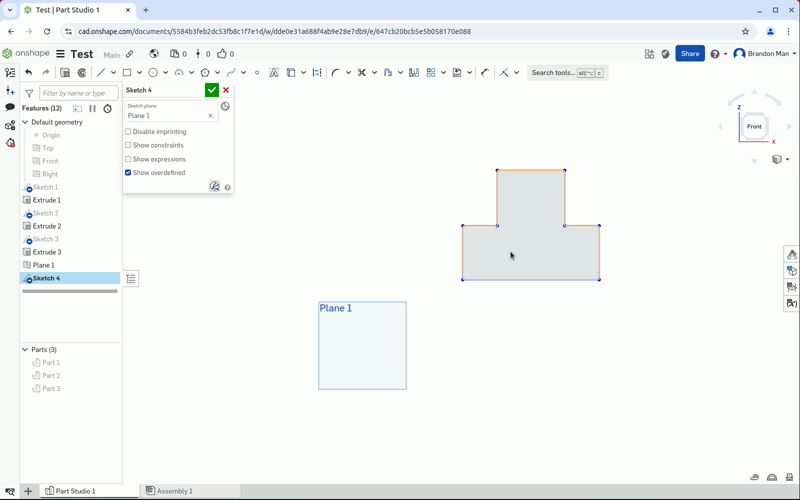
scroll(6)
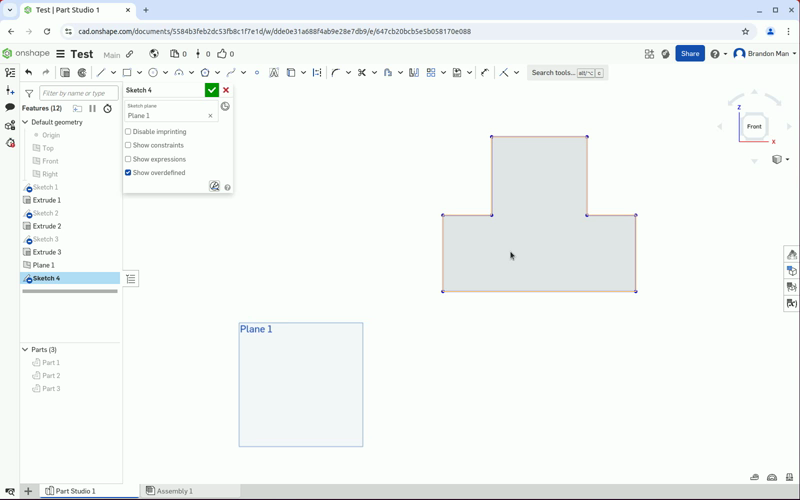
scroll(6)
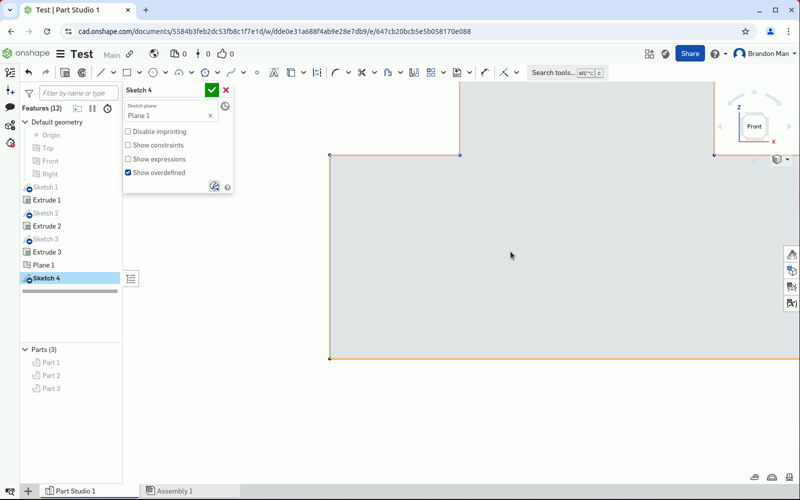
click(510, 251)
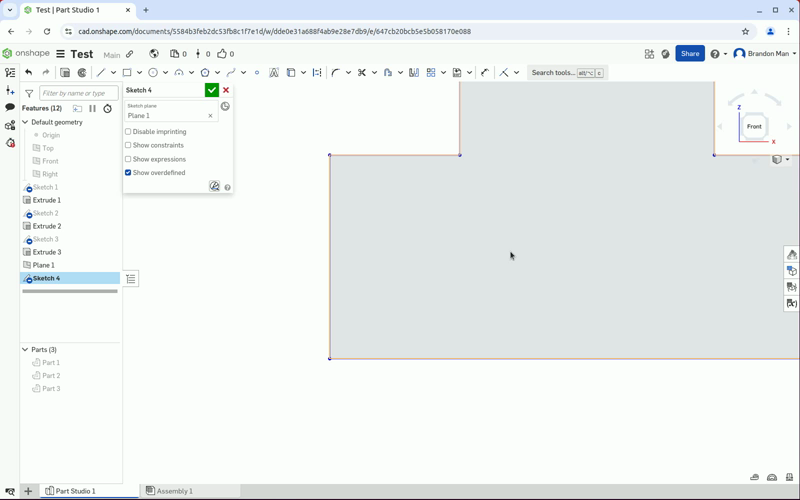
scroll(-6)
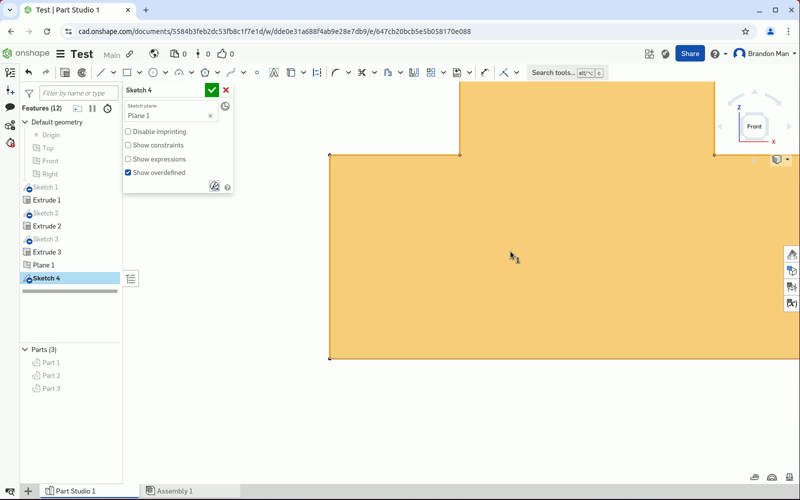
scroll(-6)
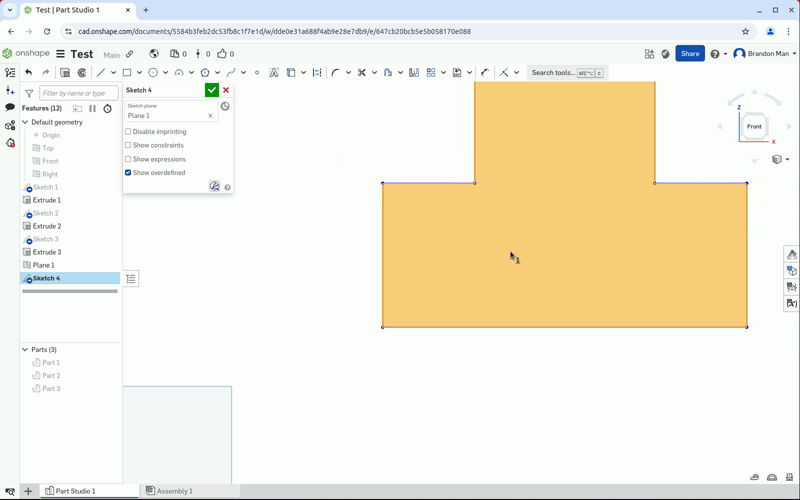
scroll(-6)
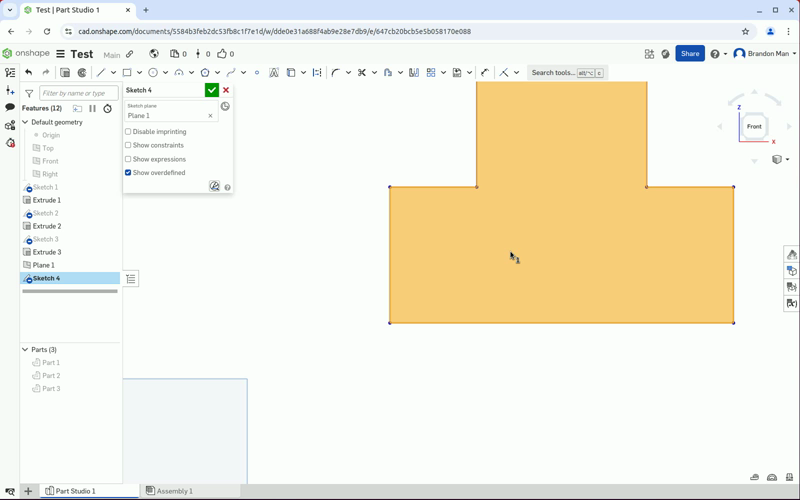
scroll(-6)
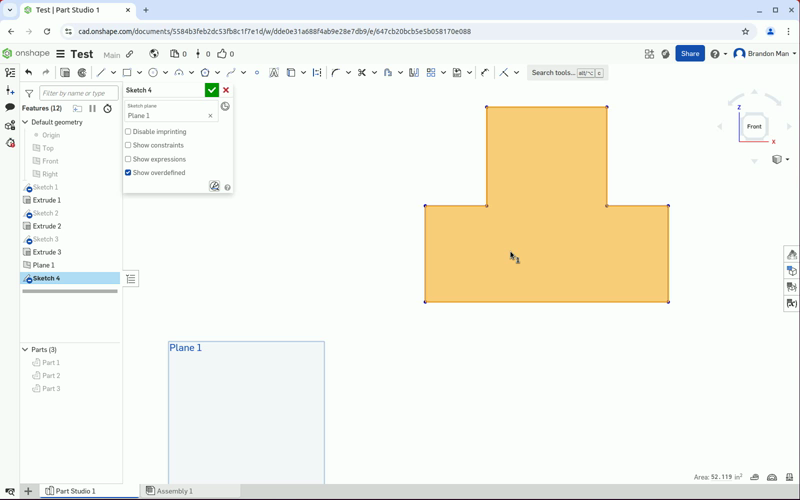
scroll(-6)
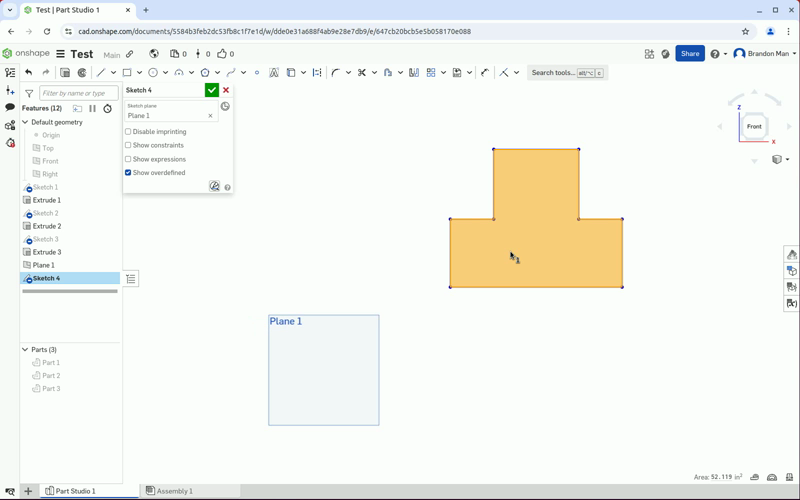
scroll(-6)
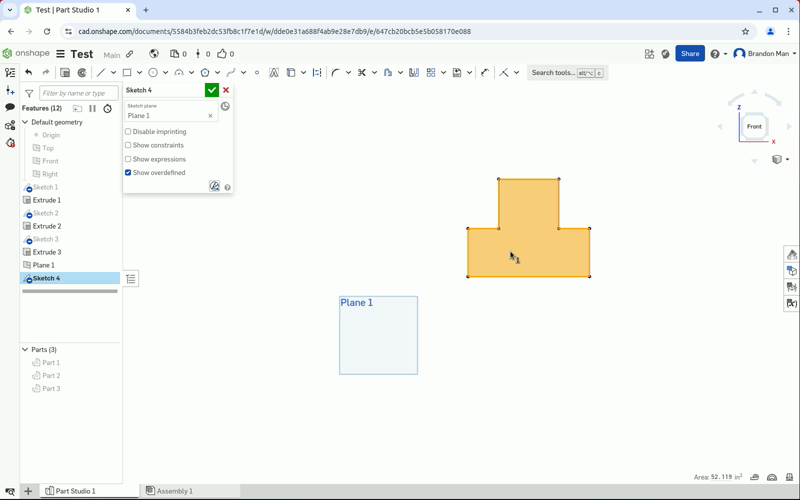
scroll(-6)
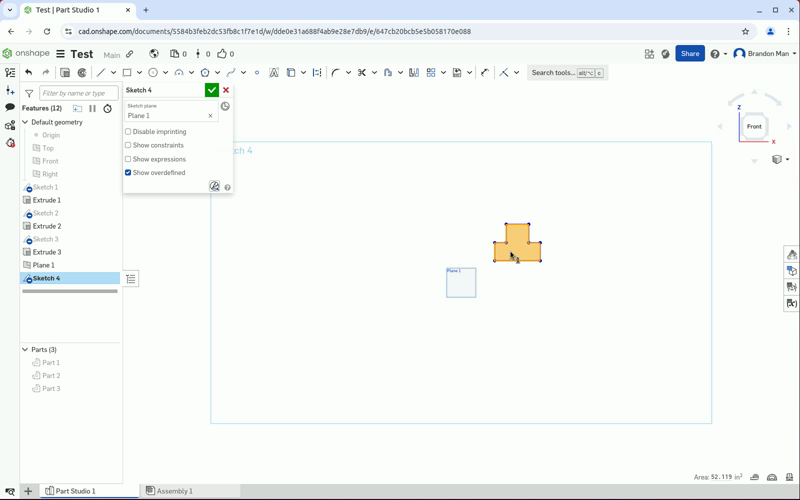
mouse_move(73, 352)
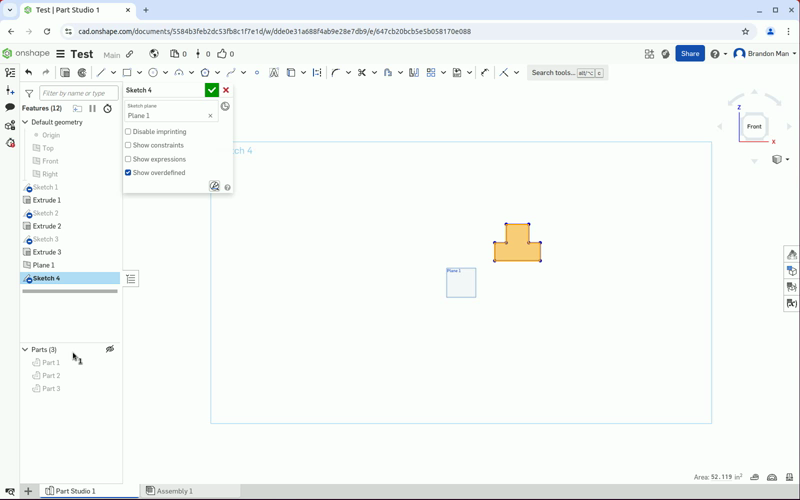
key(shift+y)
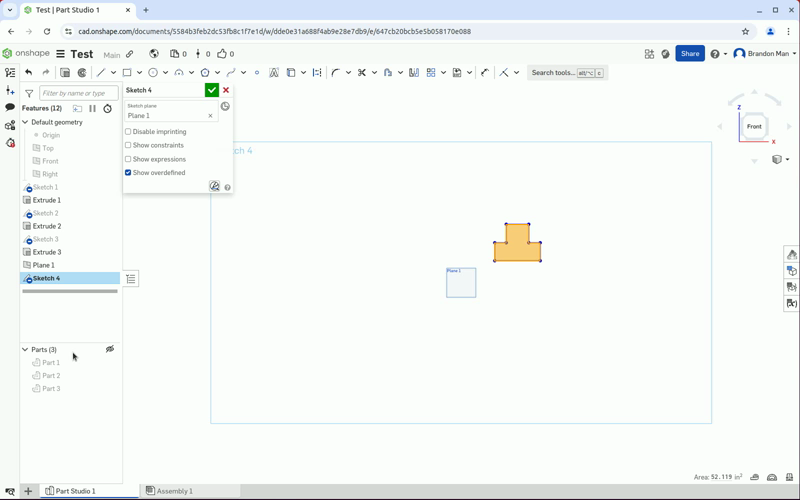
key(shift+e)
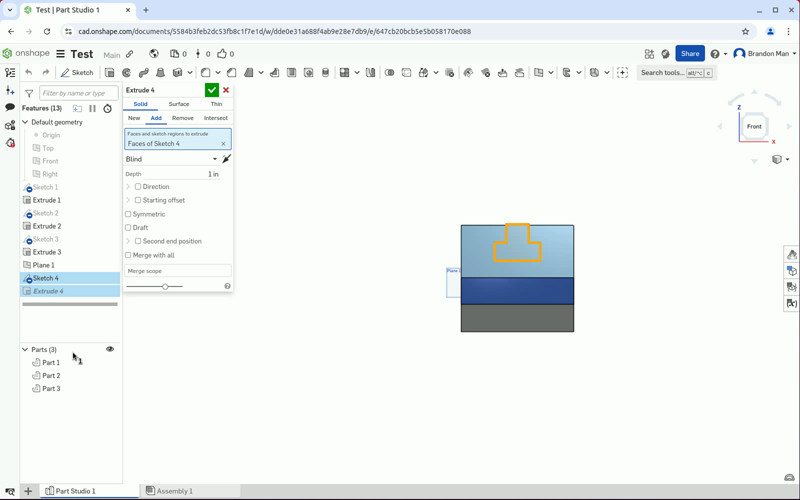
mouse_move(143, 106)
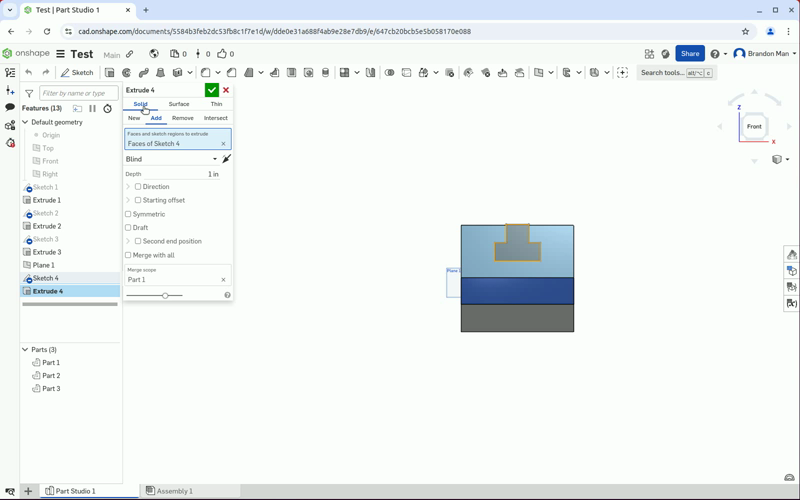
click(143, 106)
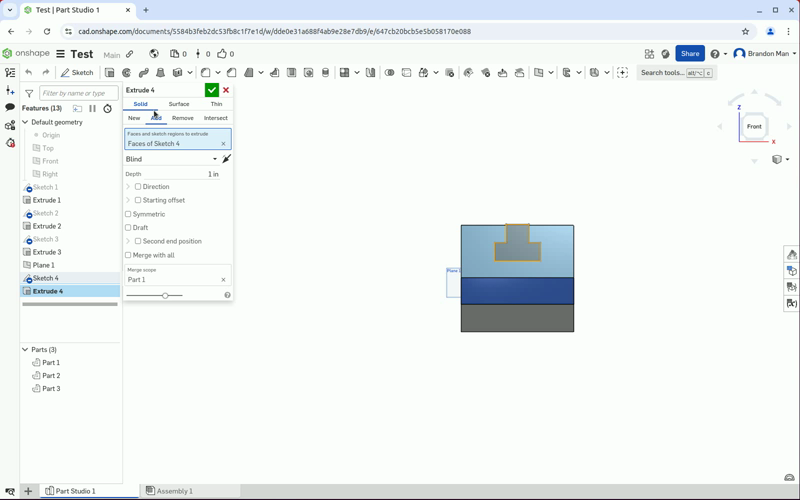
mouse_move(186, 120)
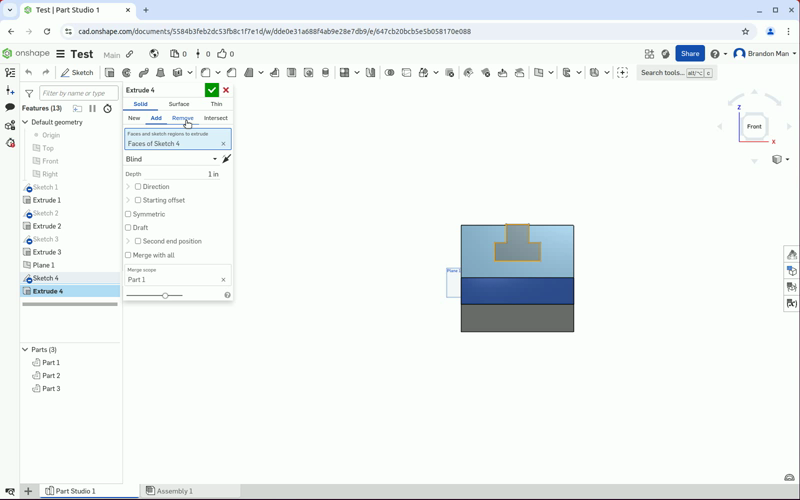
click(186, 120)
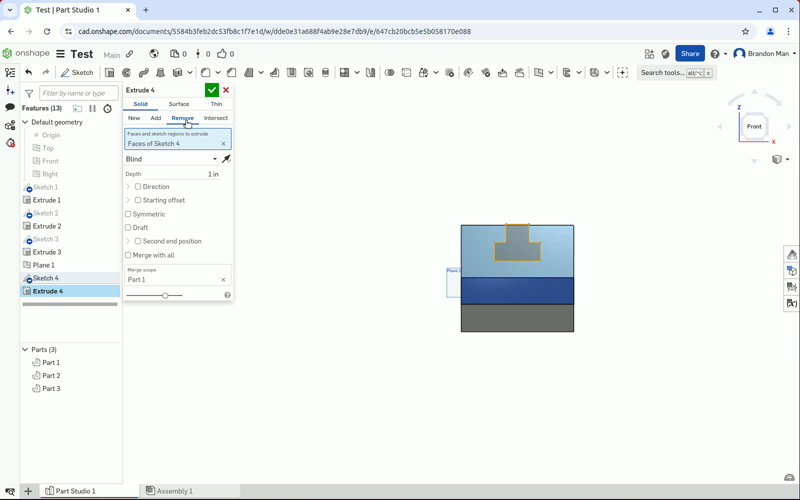
key(tab, 4)
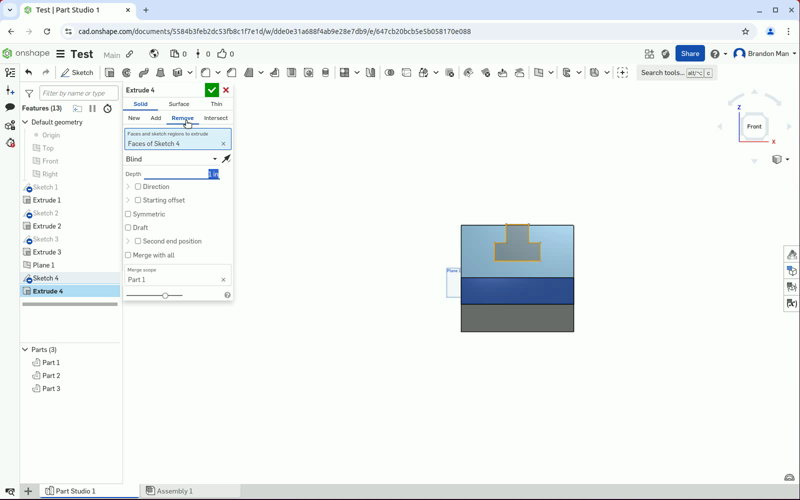
text(11.554)
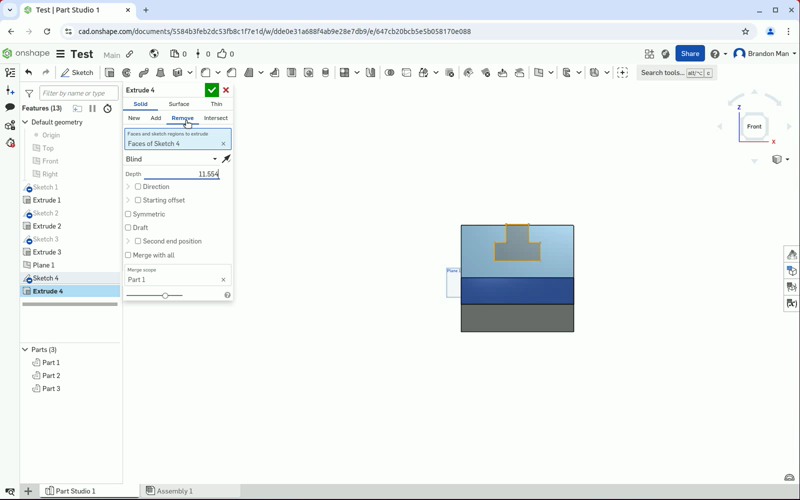
key(tab, 6)
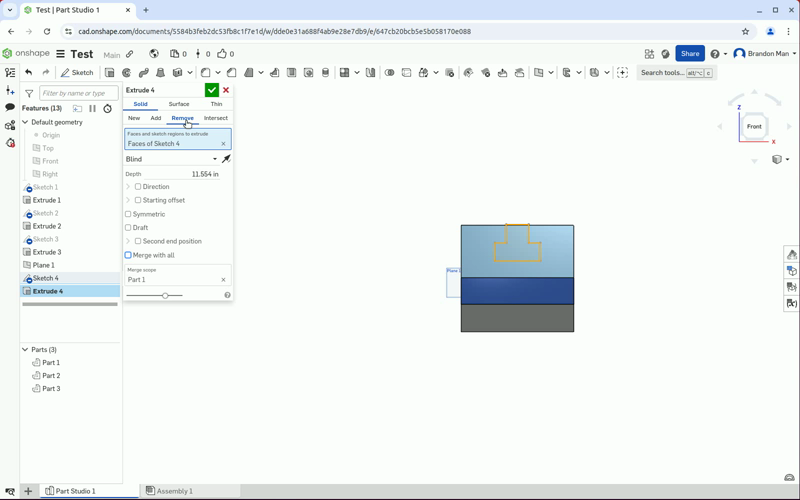
key(space)
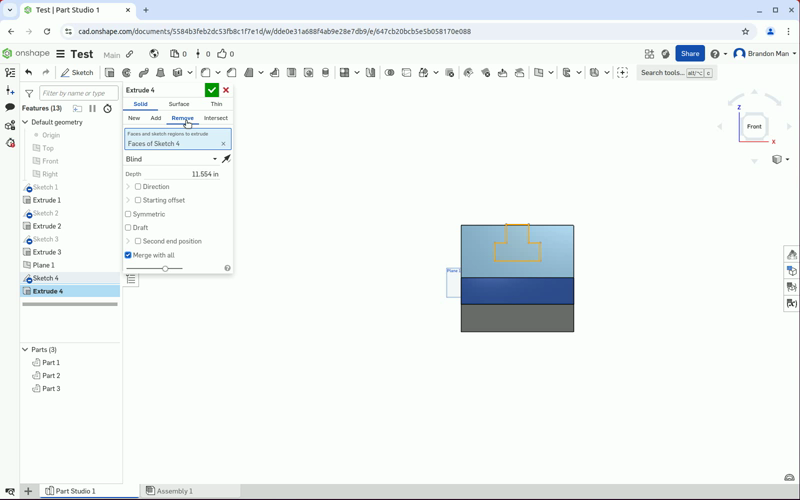
key(enter)
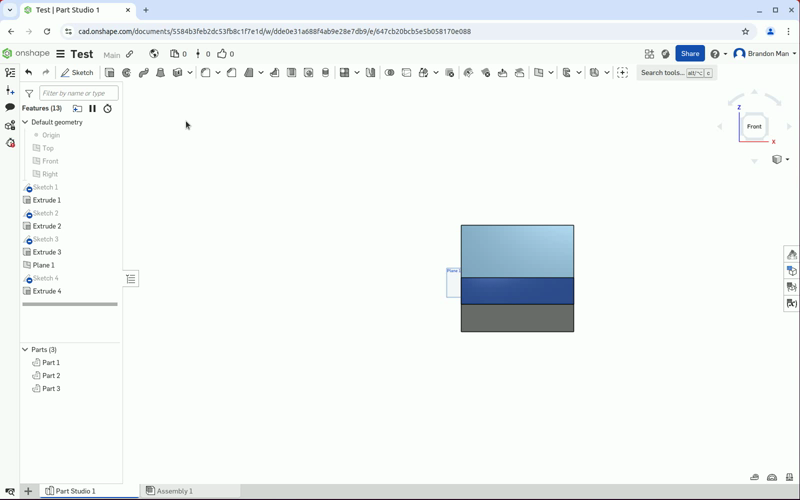
key(shift+h)
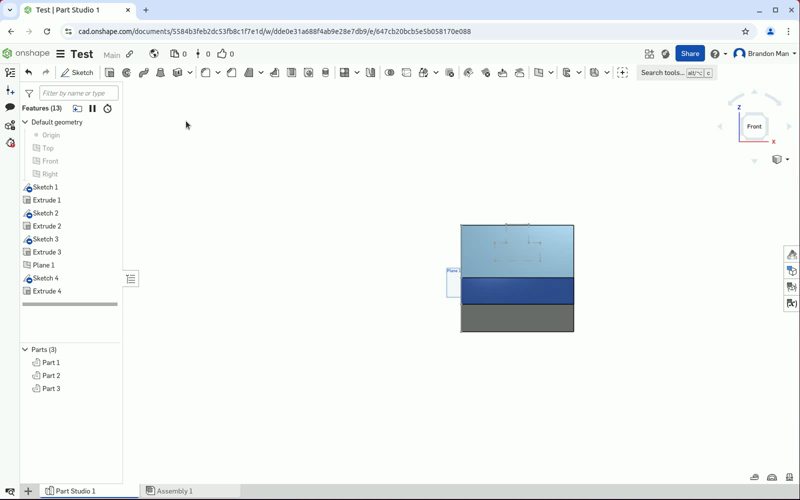
key(shift+h)
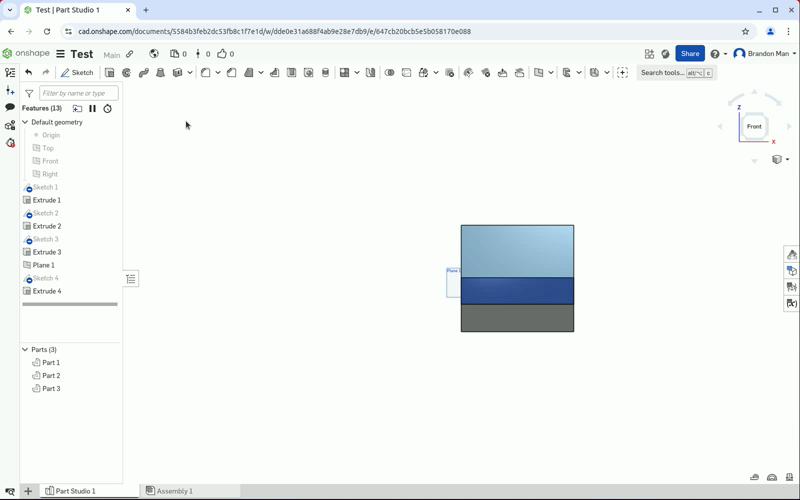
mouse_move(73, 189)
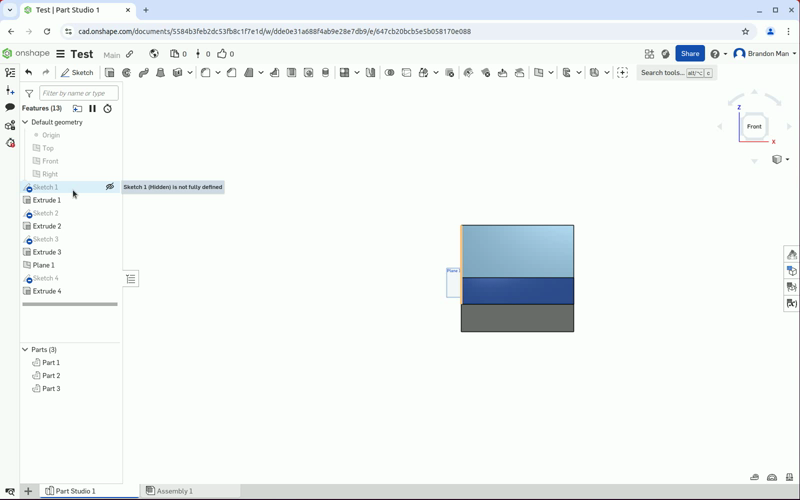
click(73, 189)
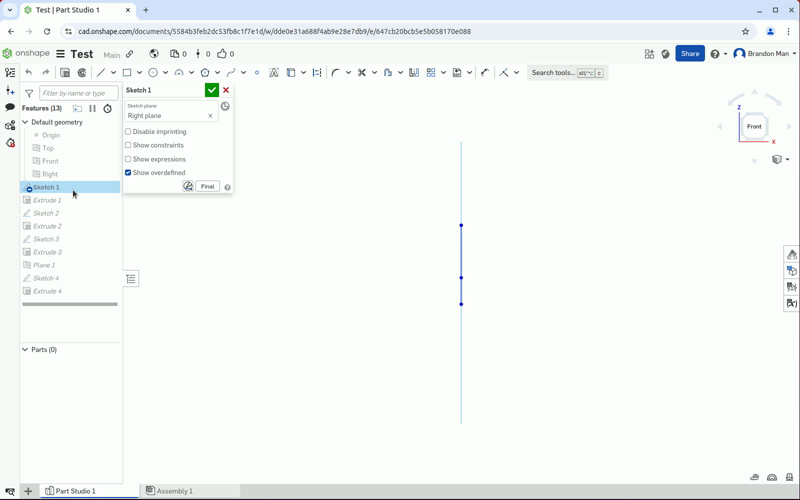
mouse_move(229, 92)
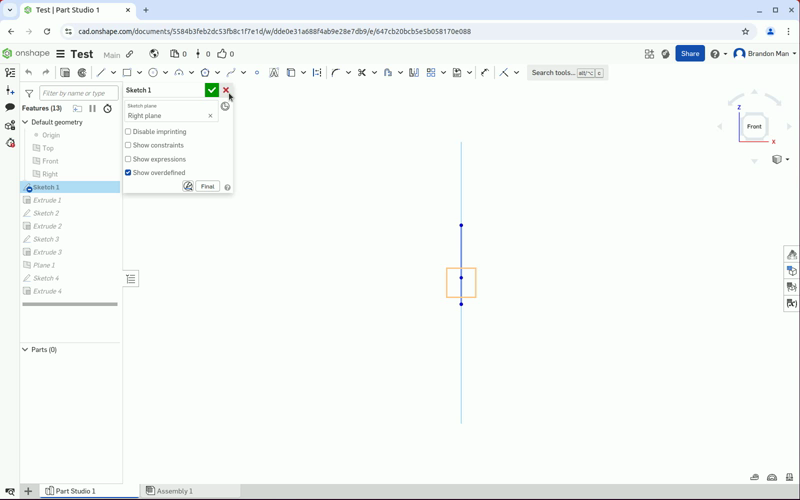
click(229, 92)
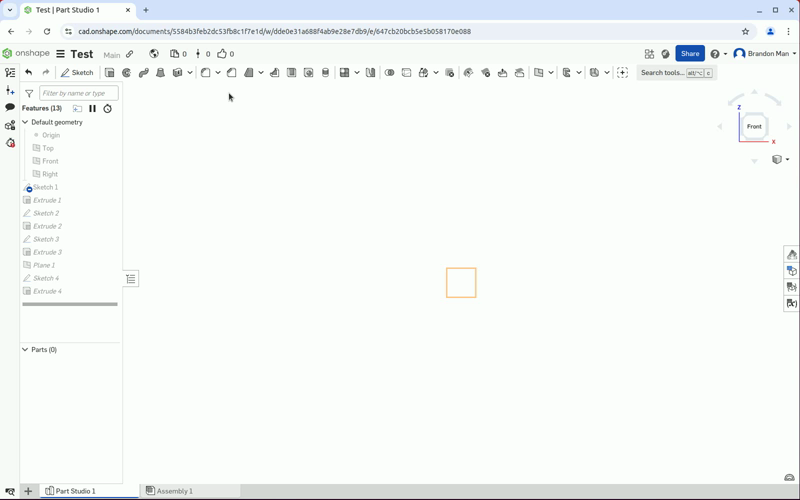
mouse_move(73, 352)
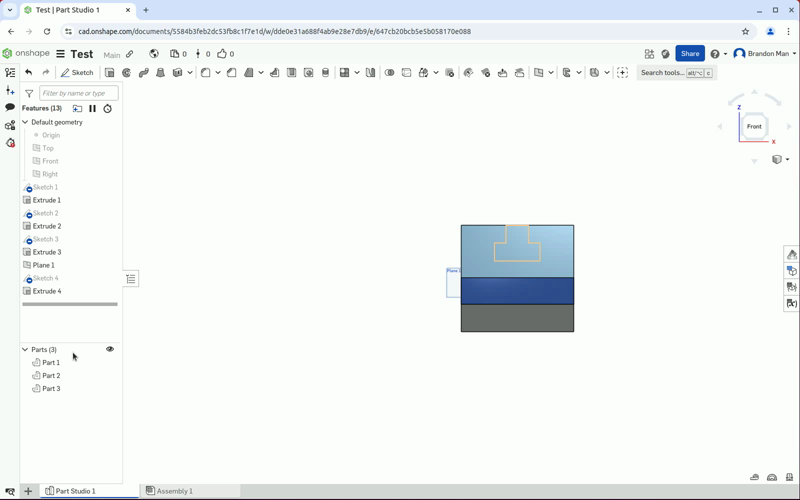
key(y)
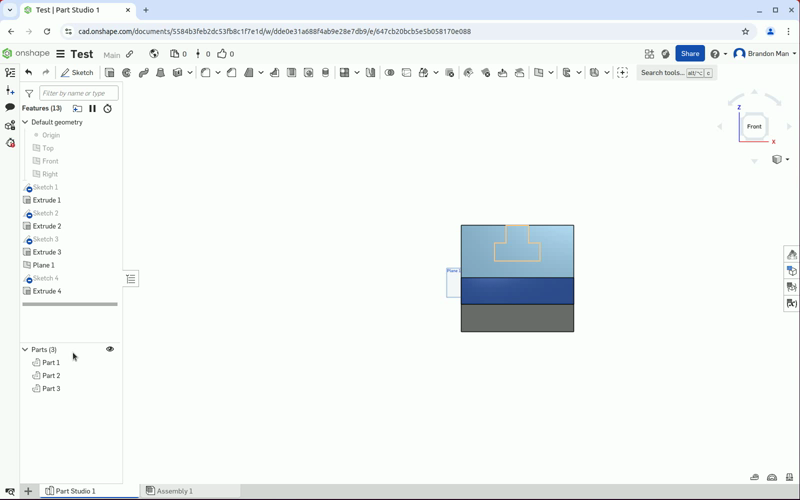
key(shift+p)
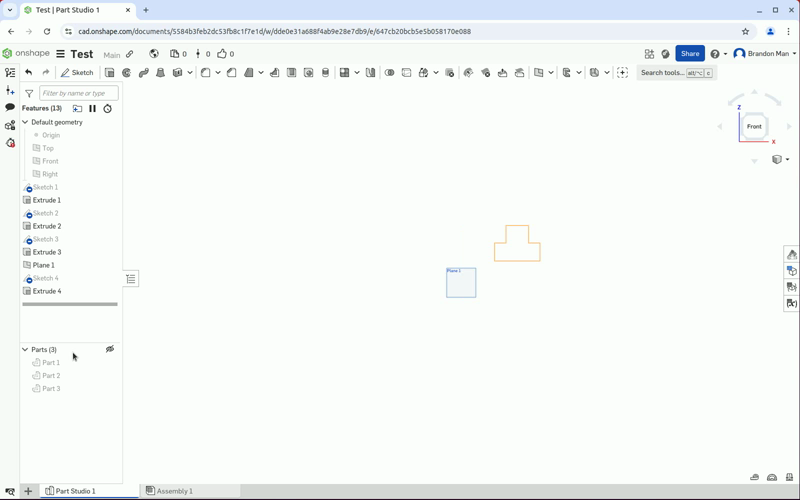
key(space)
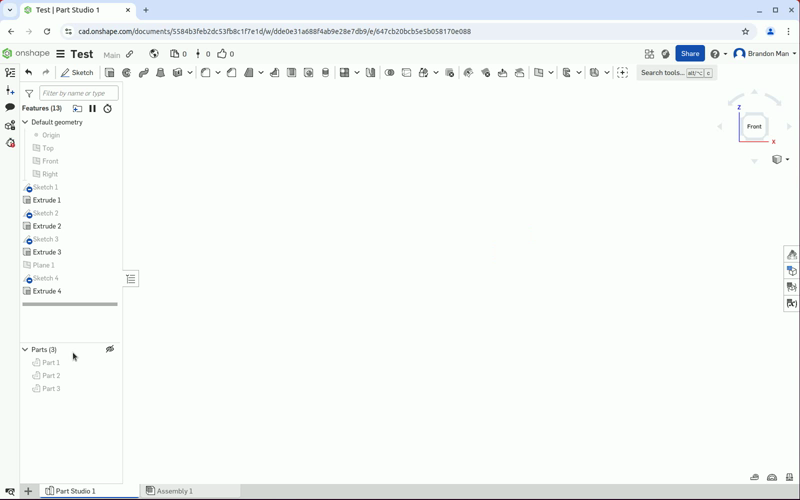
key_down(shift)
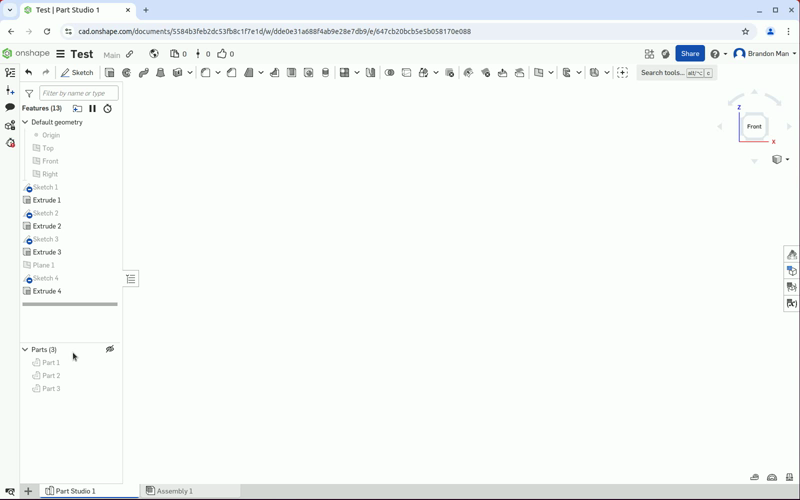
key(down)
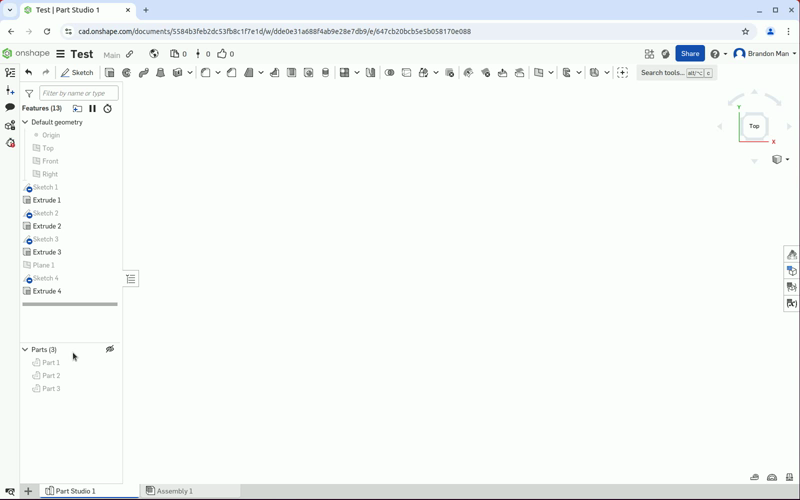
key_up(shift)
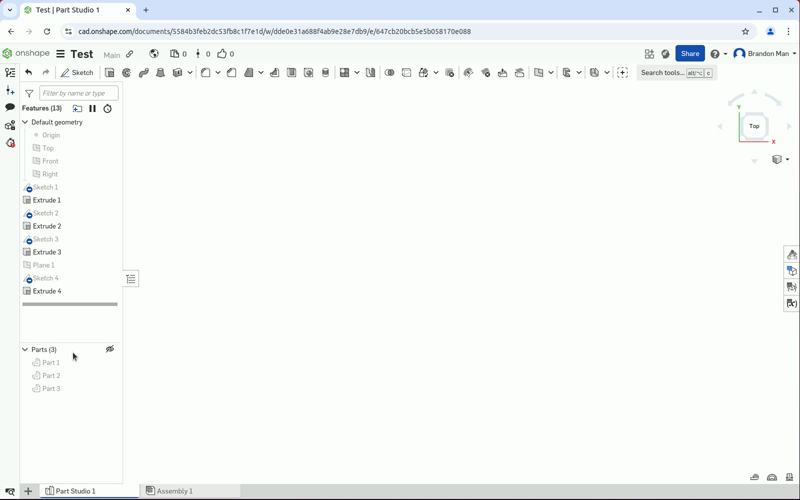
mouse_move(73, 352)
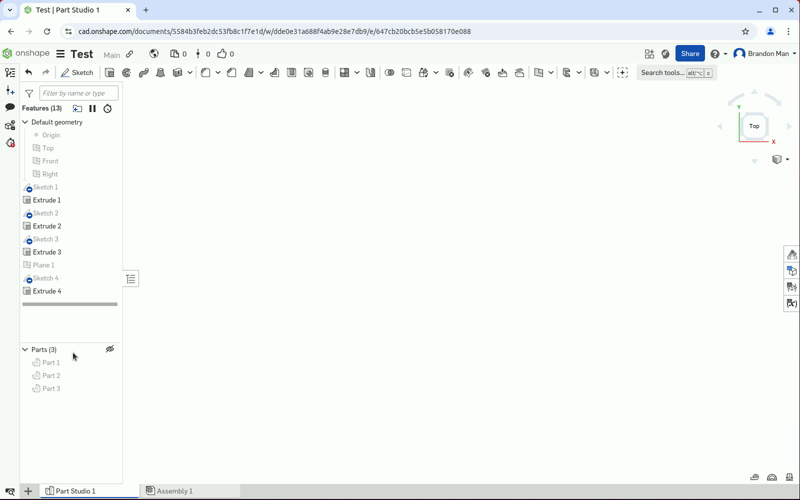
key(shift+y)
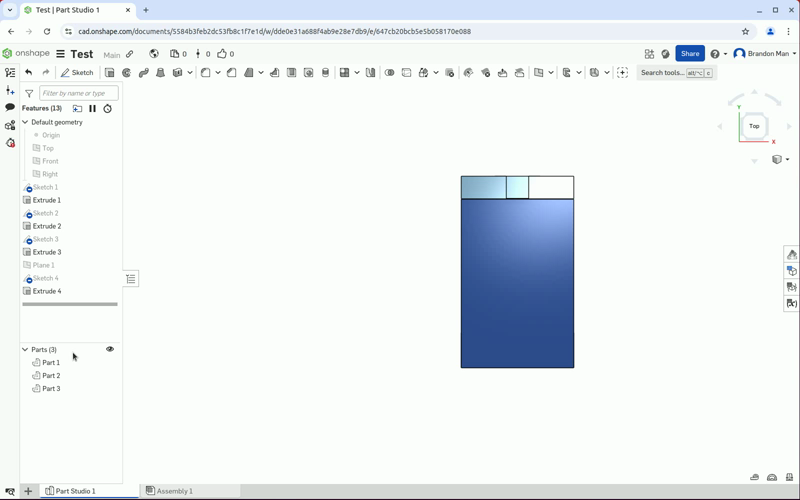
mouse_move(541, 75)
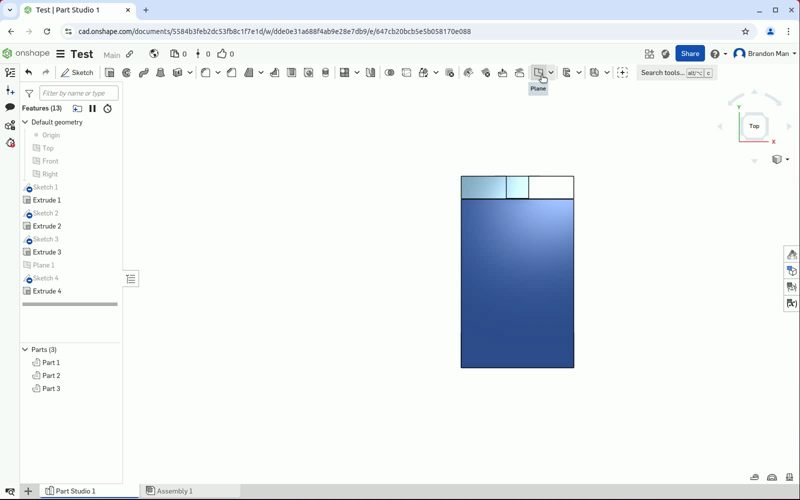
click(541, 75)
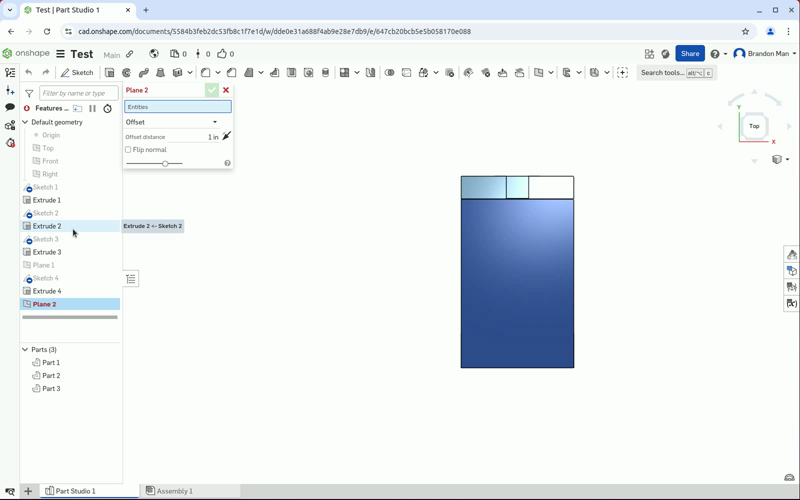
scroll(3)
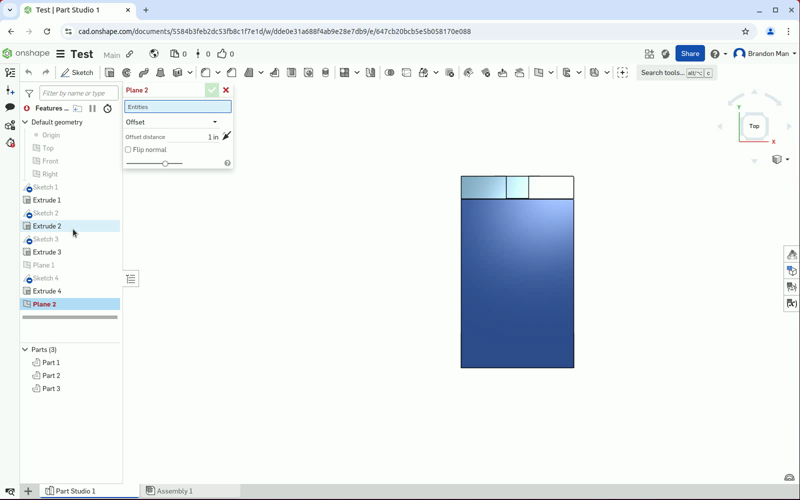
mouse_move(73, 150)
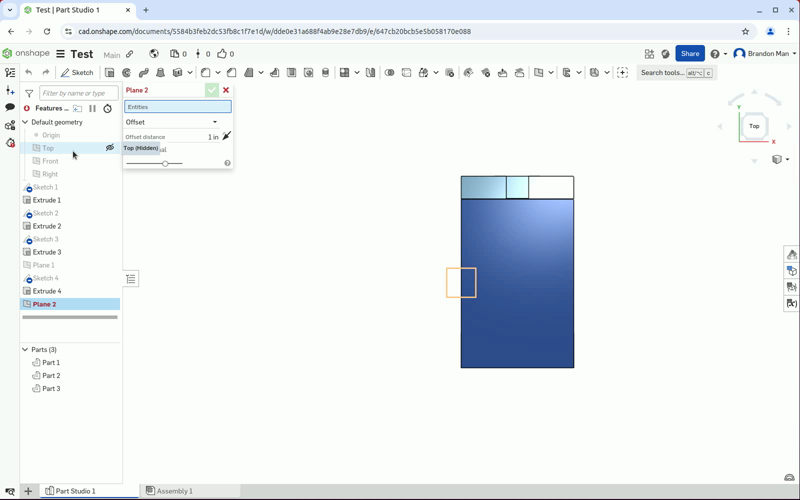
click(73, 150)
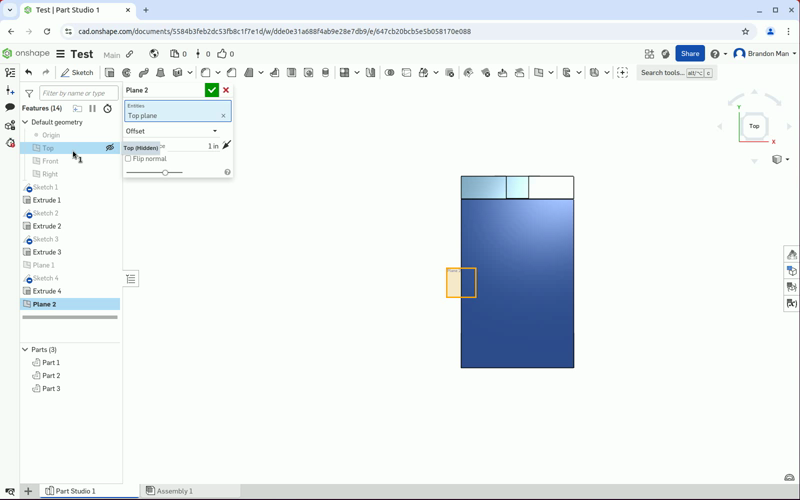
key(tab, 2)
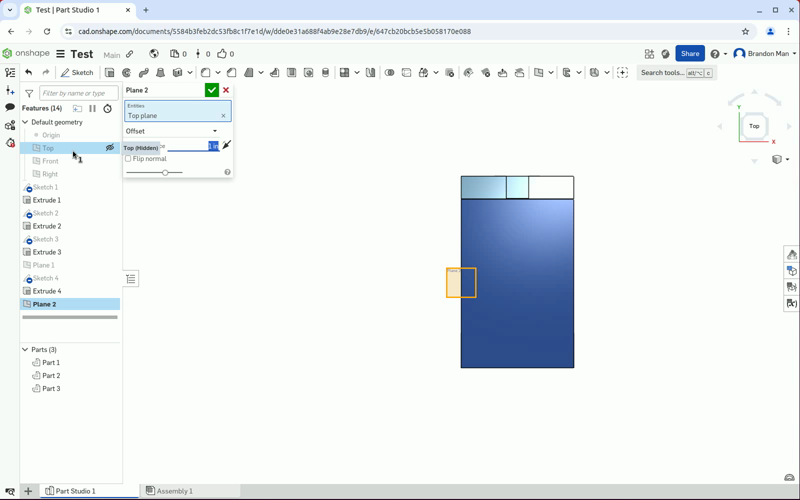
text(1.202)
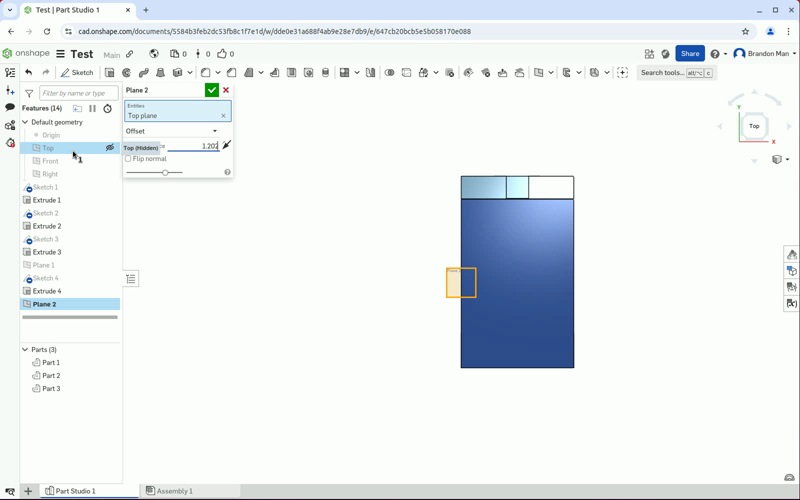
key(enter, 2)
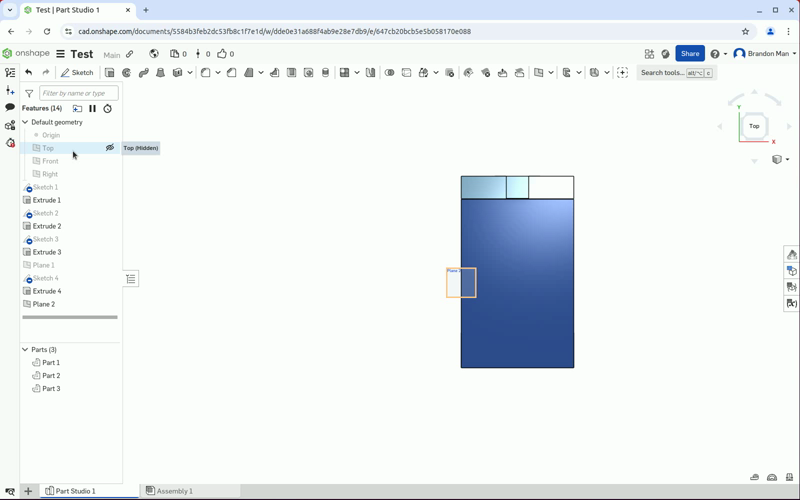
key(shift+s)
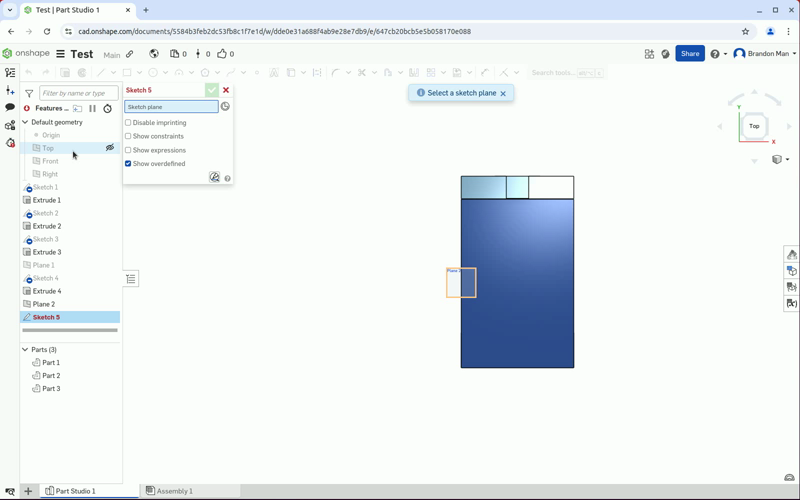
mouse_move(73, 306)
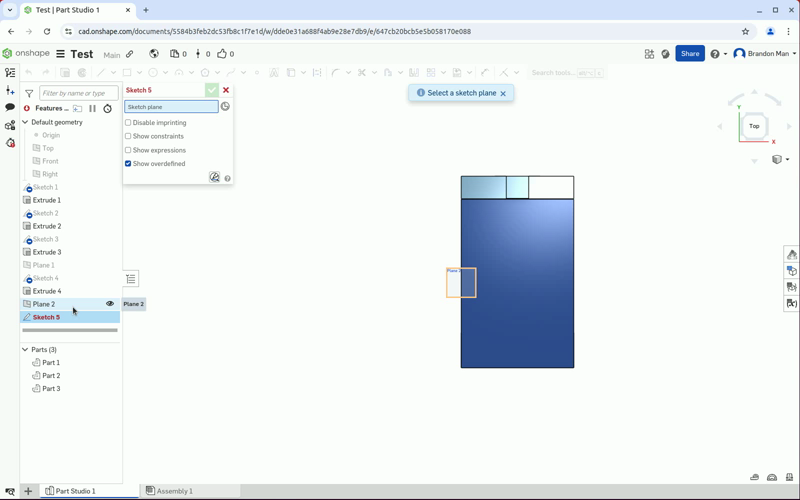
click(73, 306)
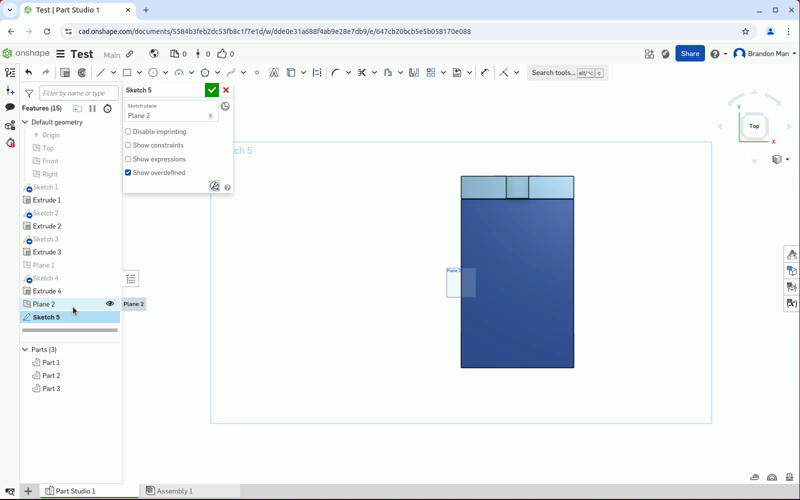
mouse_move(73, 352)
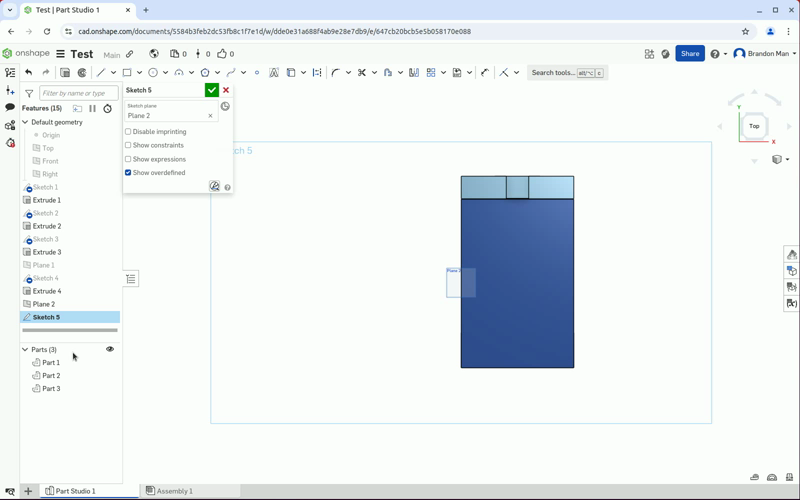
key(y)
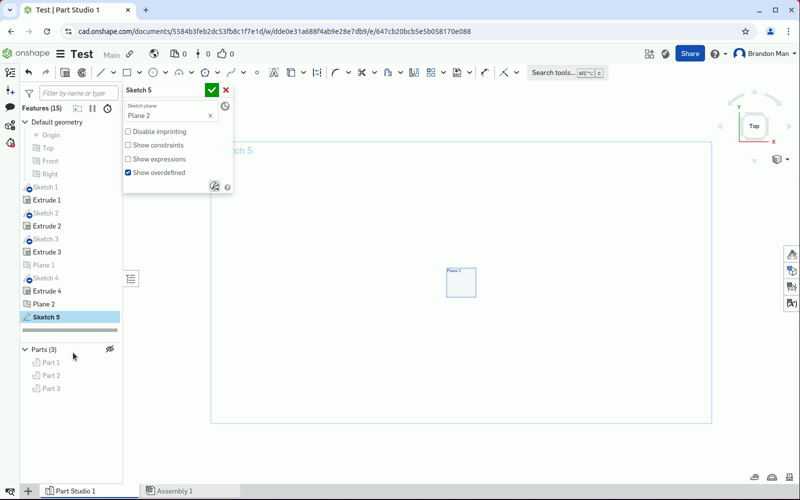
key(c)
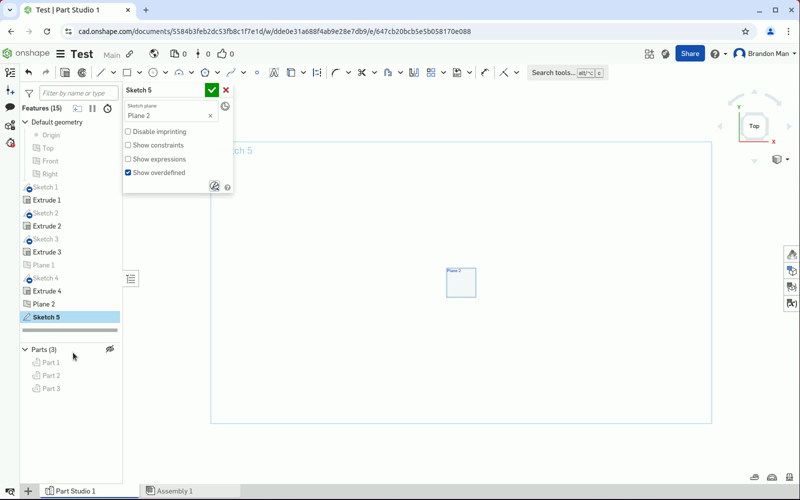
key_down(shift)
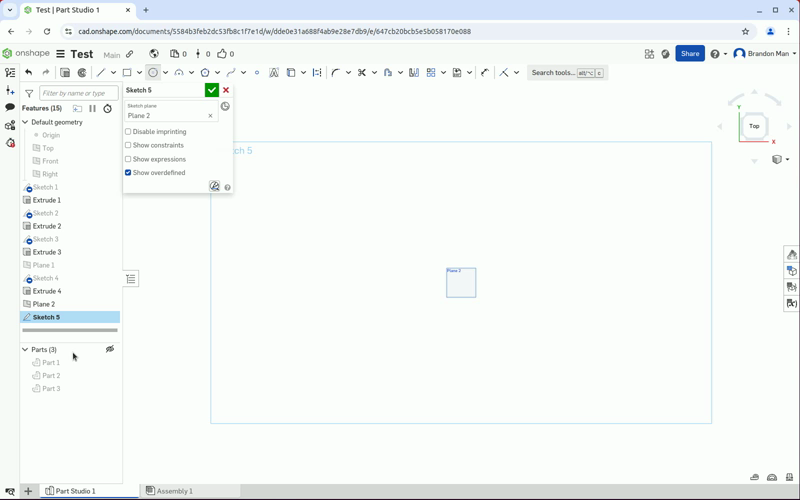
mouse_move(518, 288)
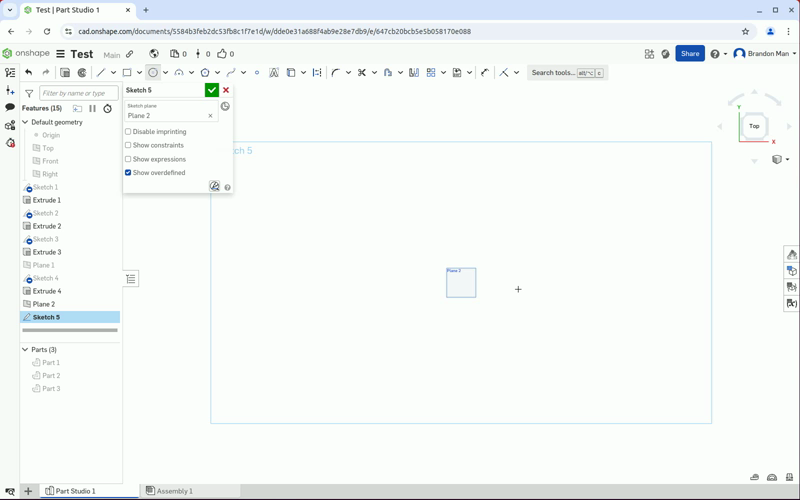
click(518, 288)
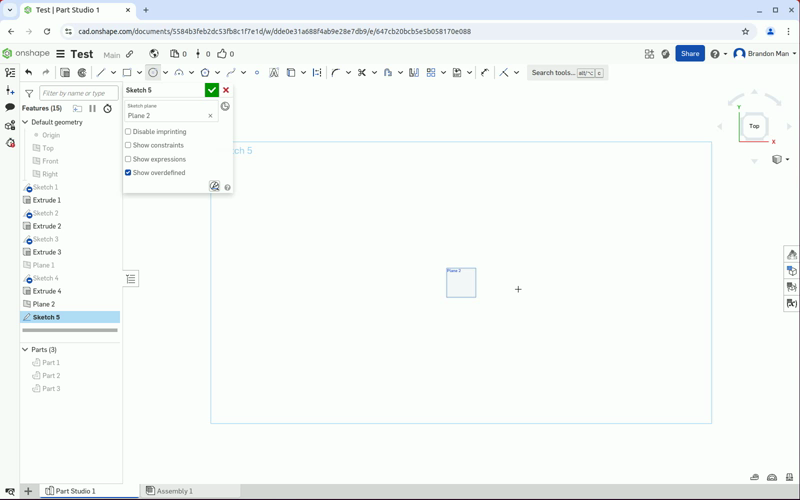
key_up(shift)
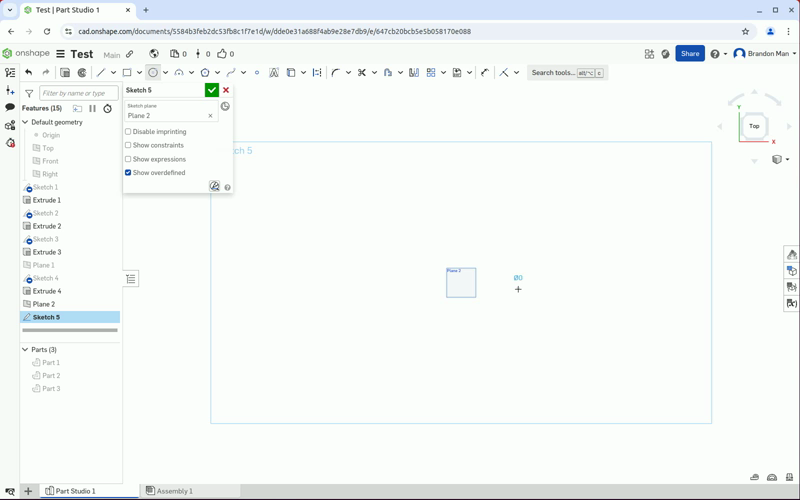
mouse_move(539, 288)
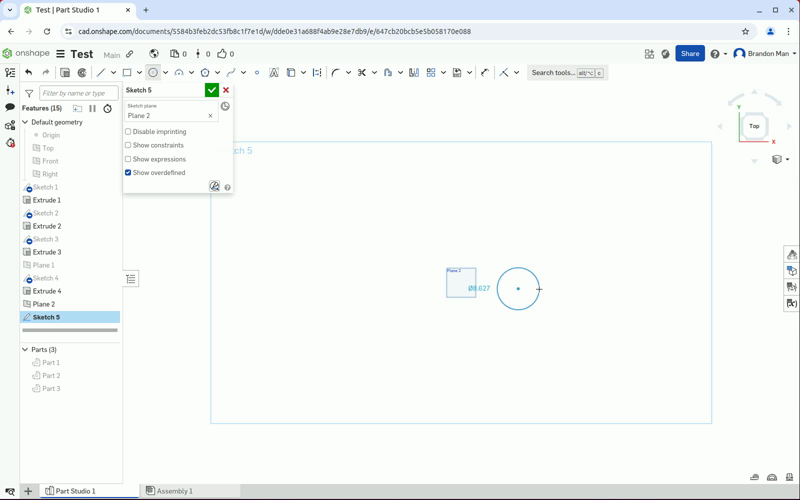
click(539, 288)
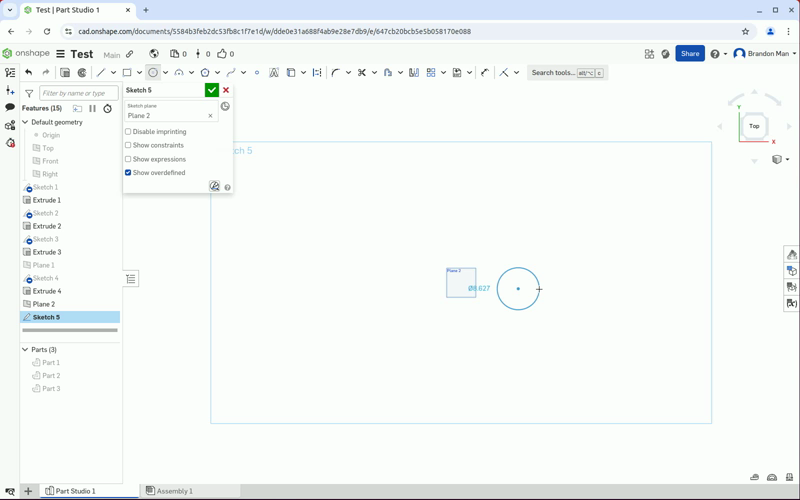
key(esc)
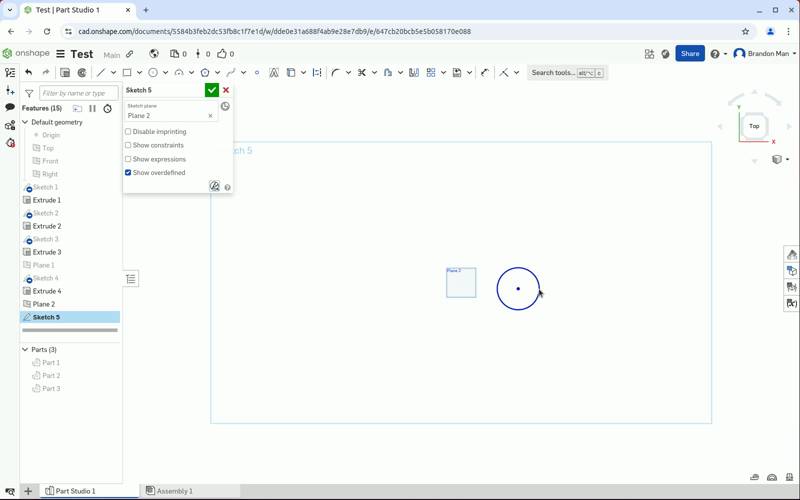
mouse_move(524, 284)
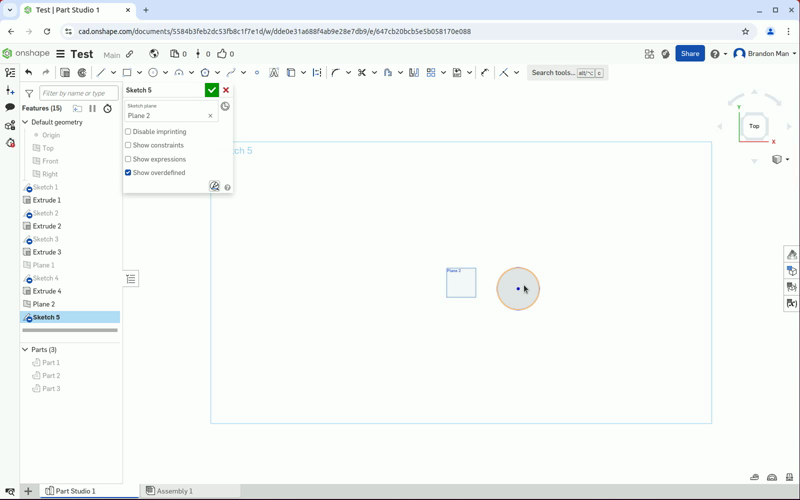
scroll(6)
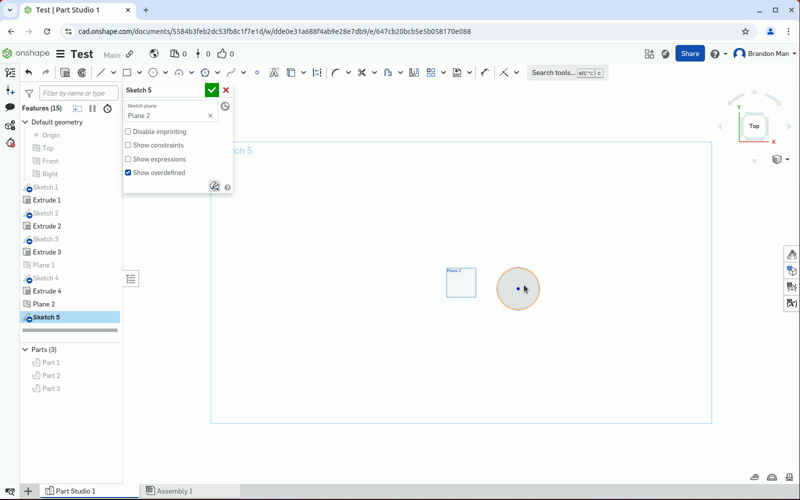
scroll(6)
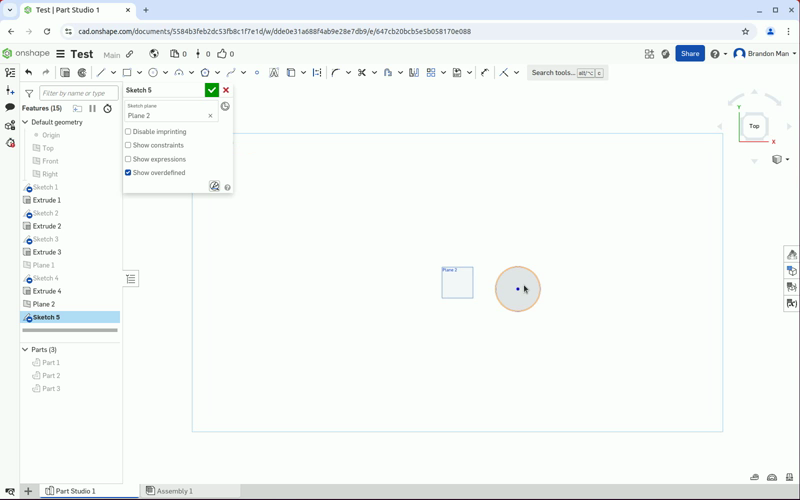
scroll(6)
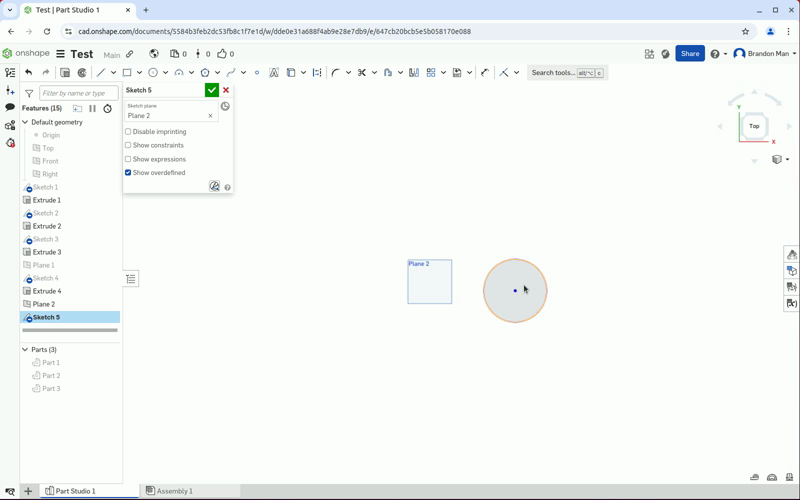
scroll(6)
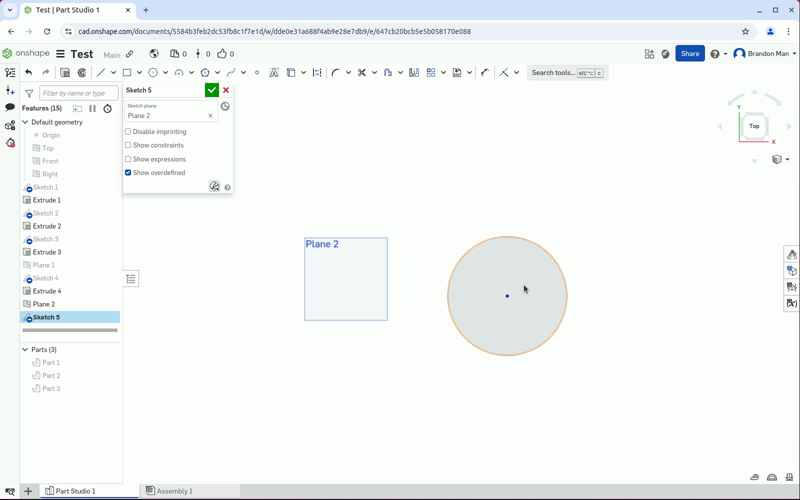
scroll(6)
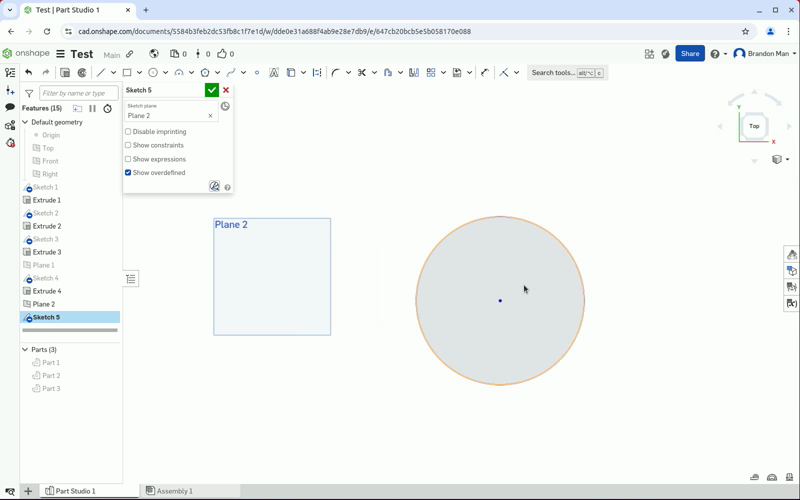
scroll(6)
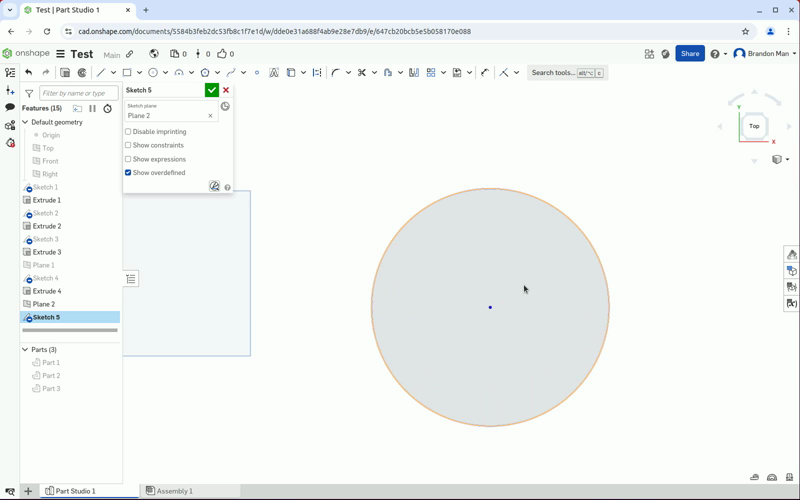
scroll(6)
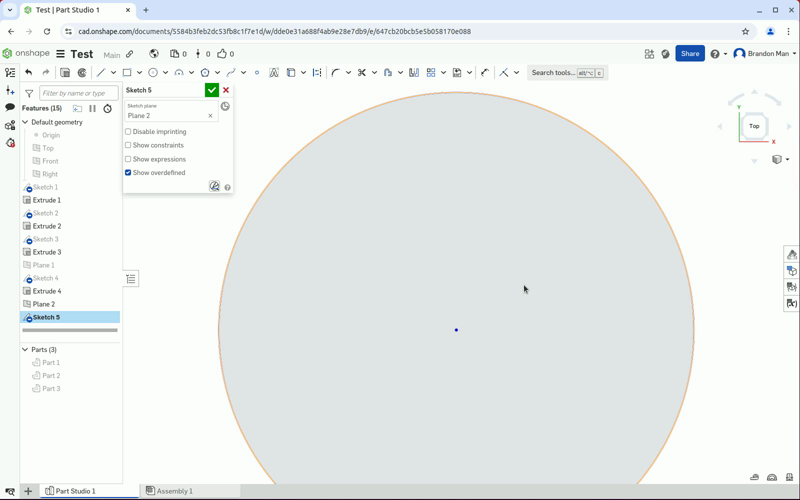
click(524, 284)
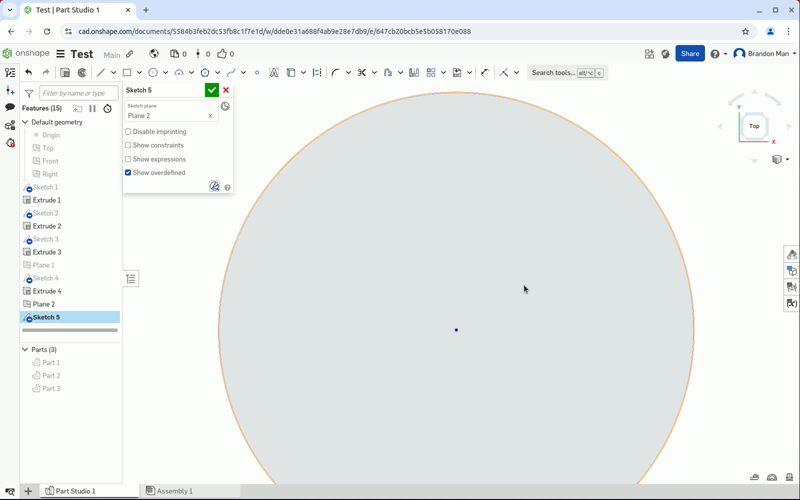
scroll(-6)
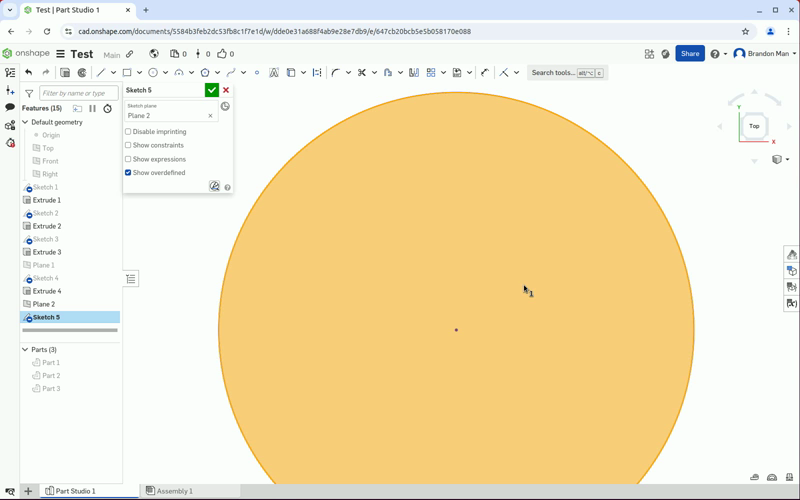
scroll(-6)
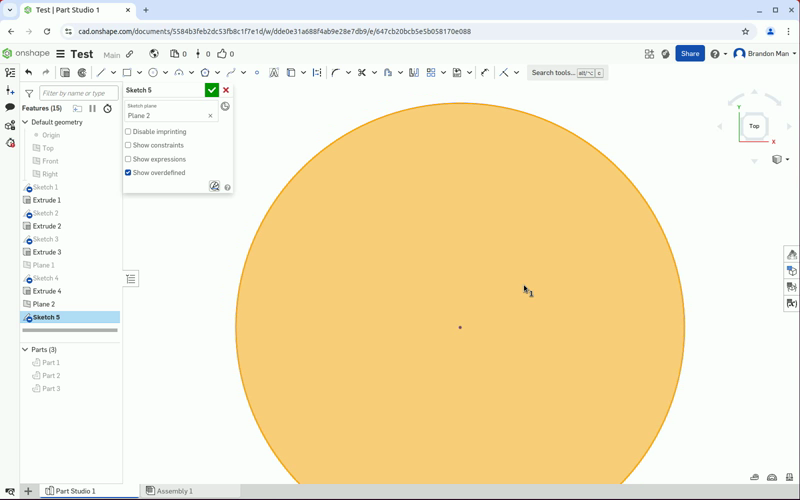
scroll(-6)
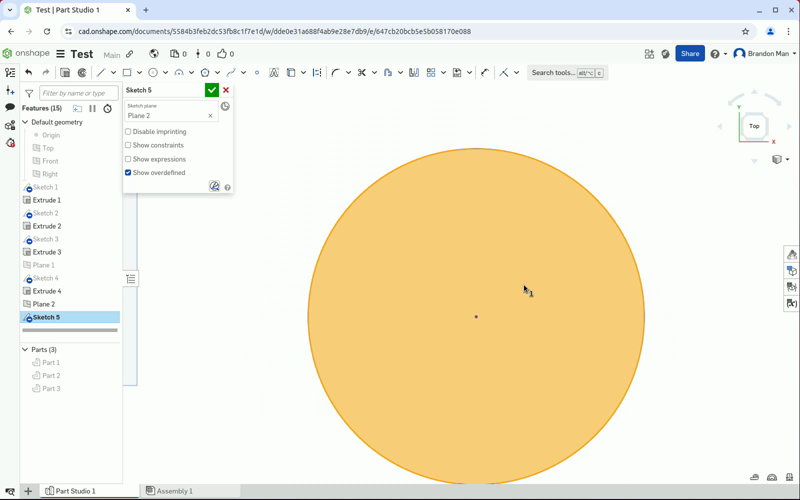
scroll(-6)
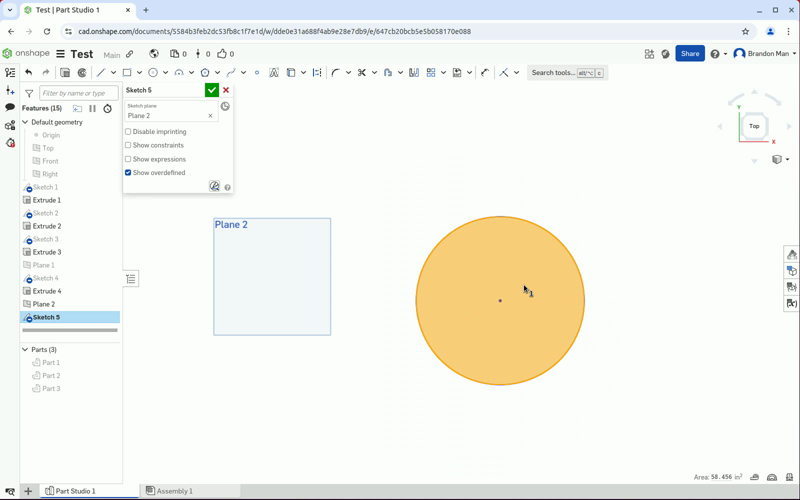
scroll(-6)
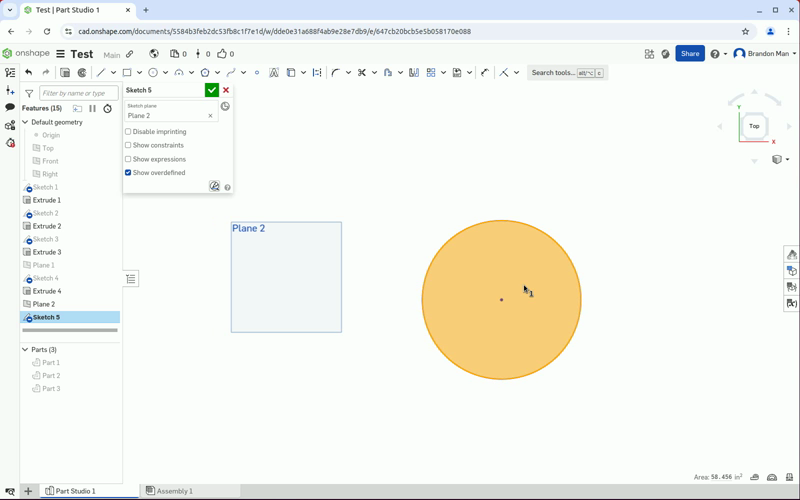
scroll(-6)
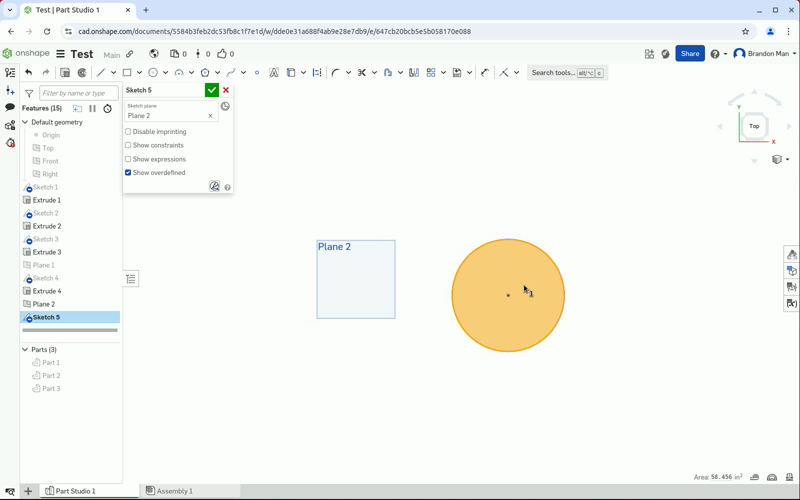
scroll(-6)
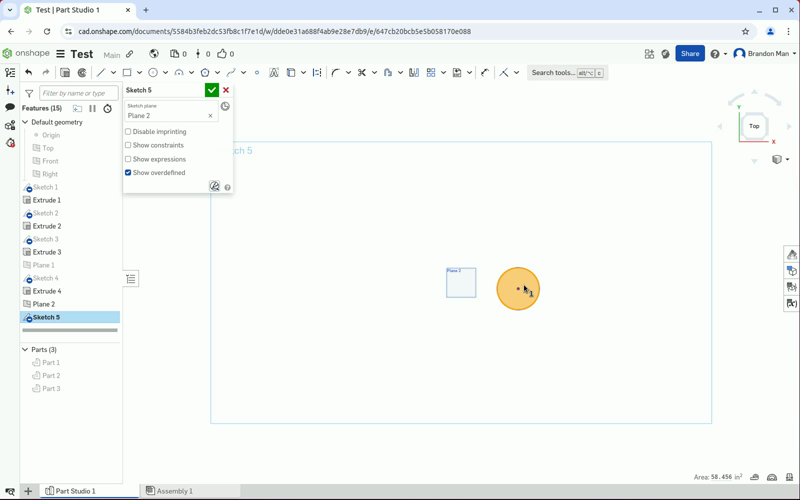
mouse_move(73, 352)
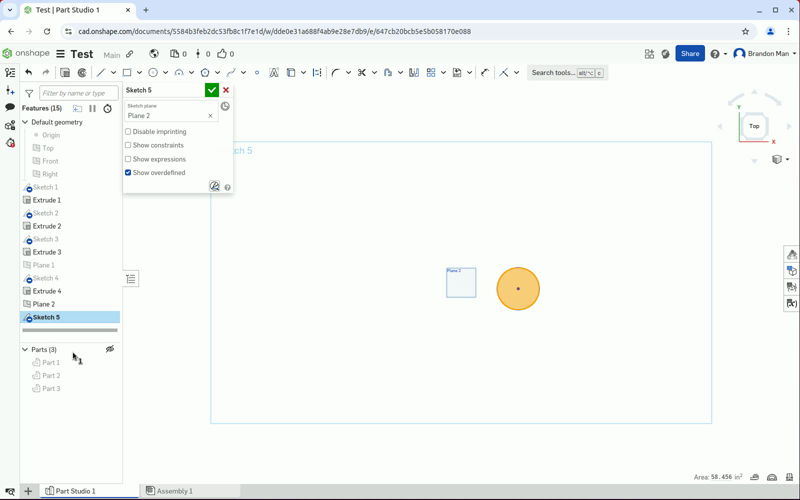
key(shift+y)
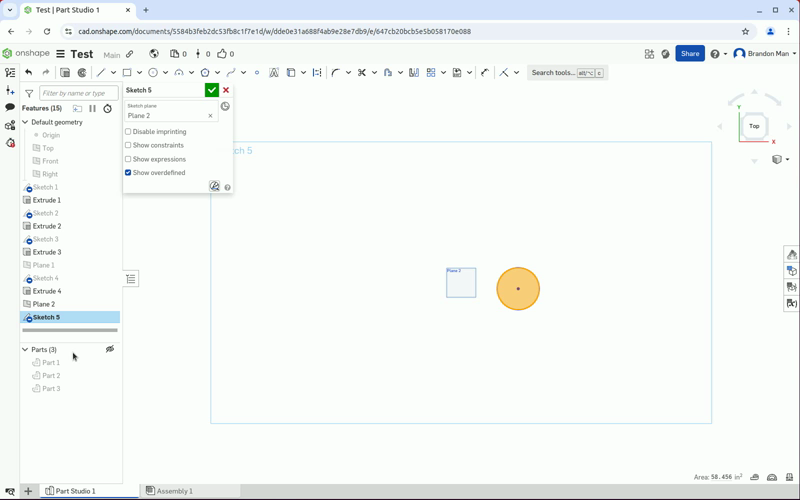
key(shift+e)
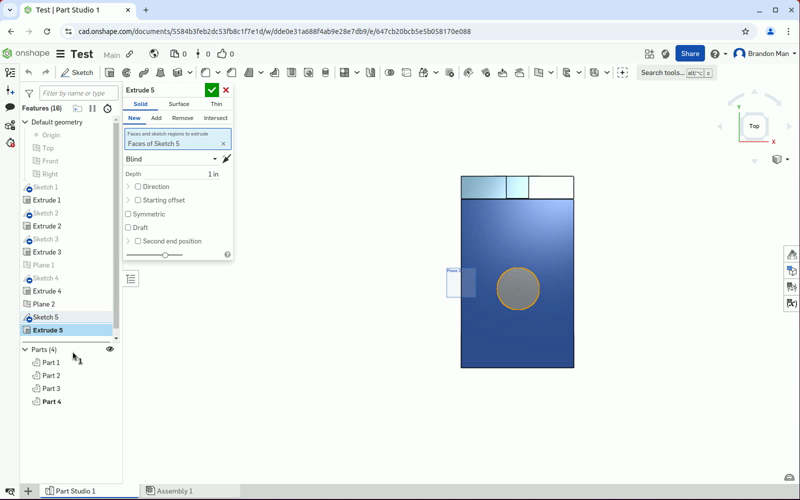
mouse_move(143, 106)
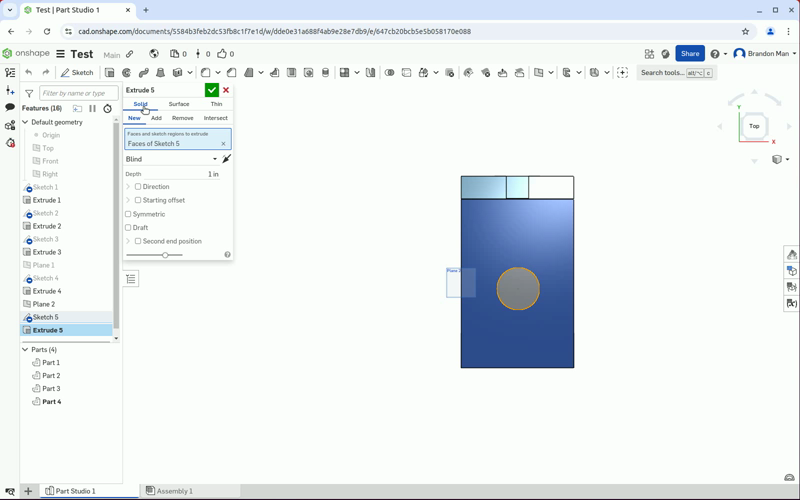
click(143, 106)
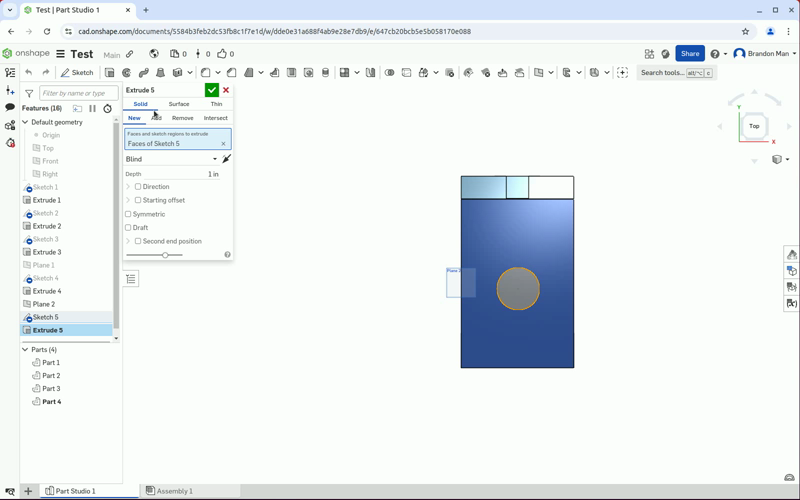
mouse_move(186, 120)
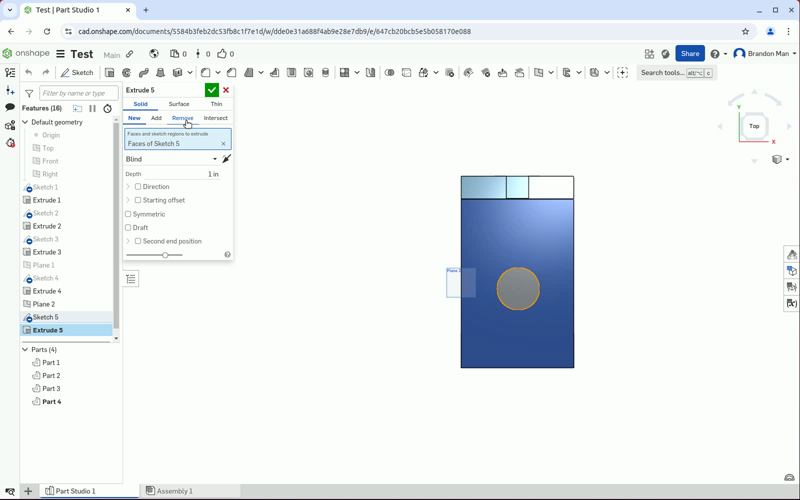
click(186, 120)
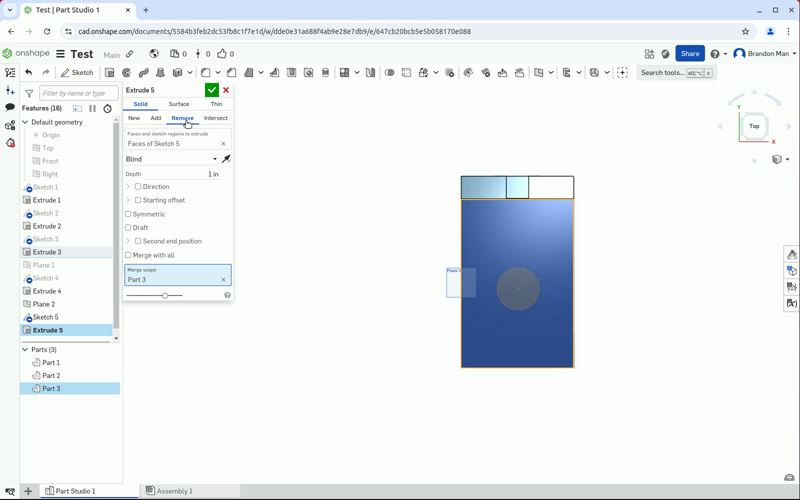
key(tab, 4)
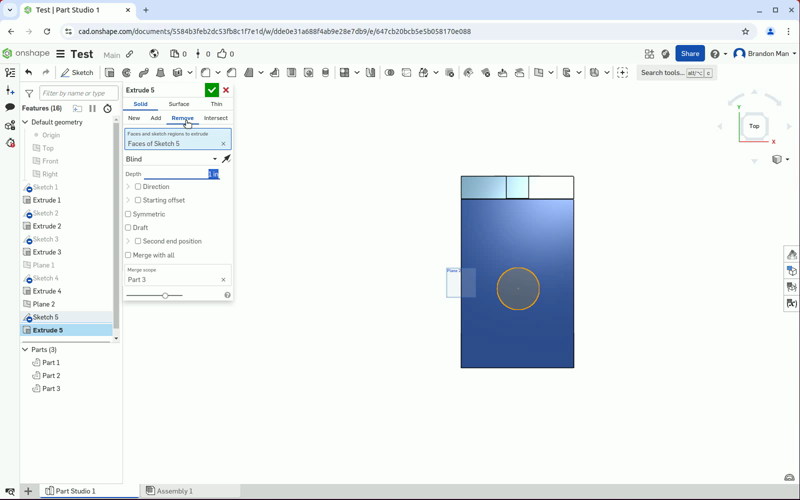
text(11.554)
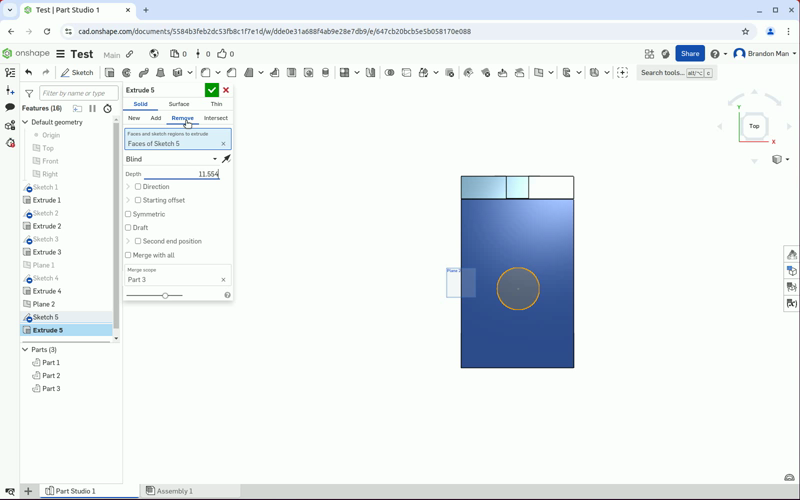
key(tab, 6)
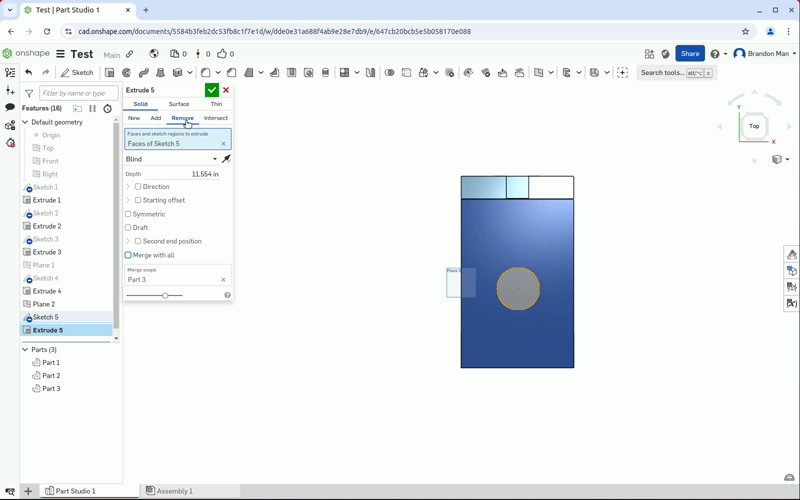
key(space)
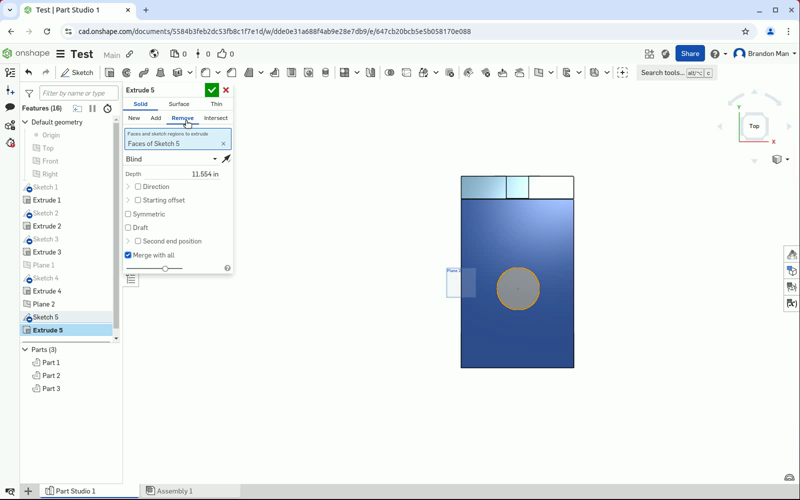
key(enter)
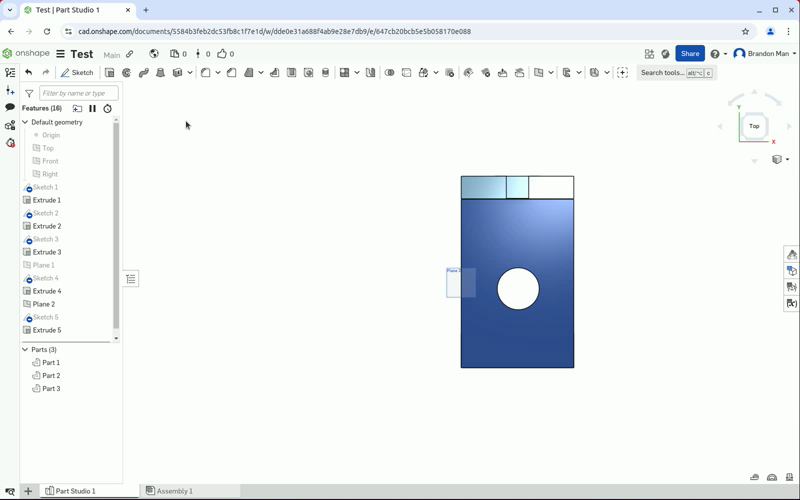
key(shift+h)
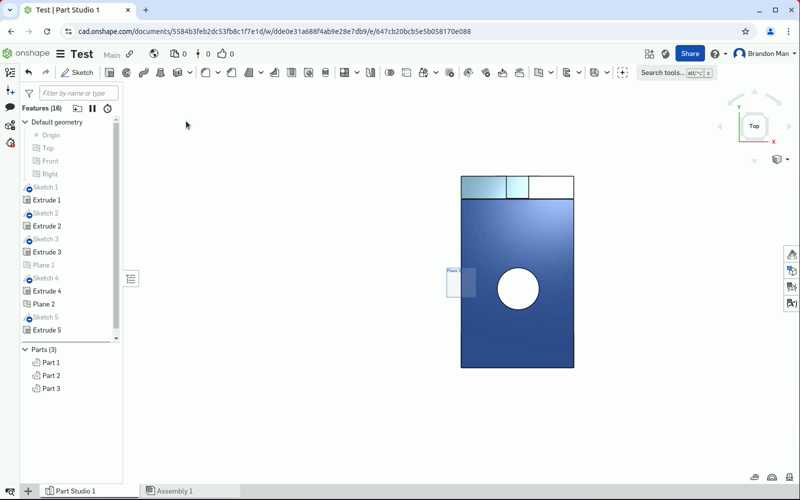
key(shift+h)
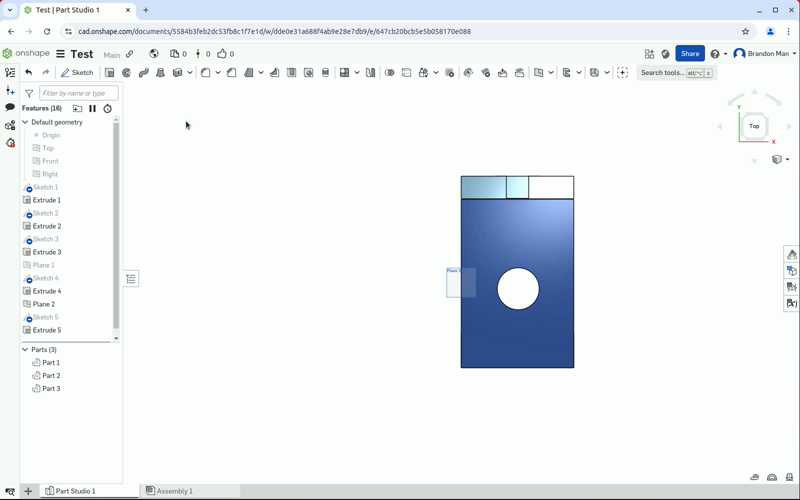
key(shift+7)
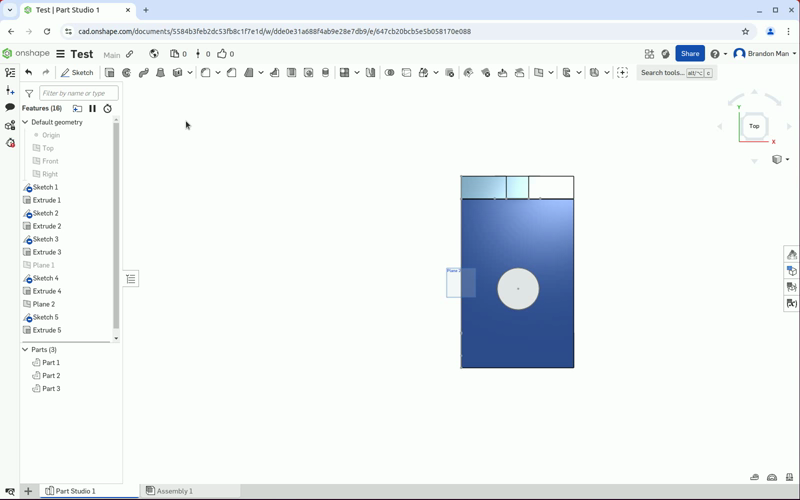
key(up, 3)
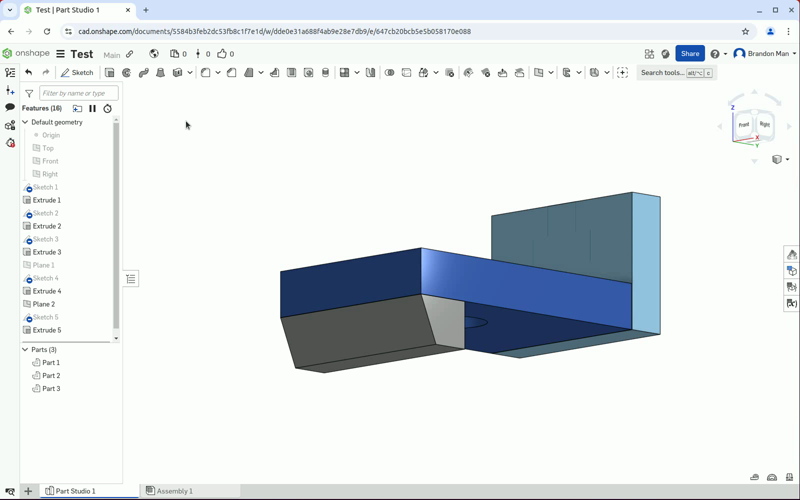
key(left, 3)
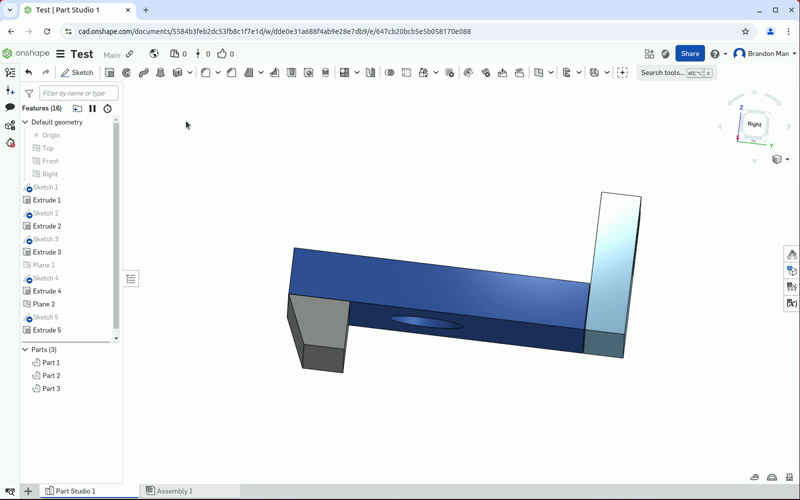
key(right, 3)
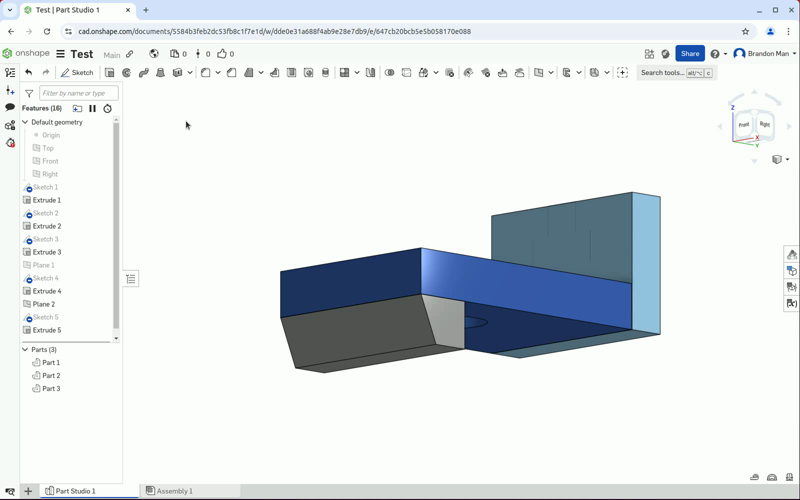
key(down, 3)
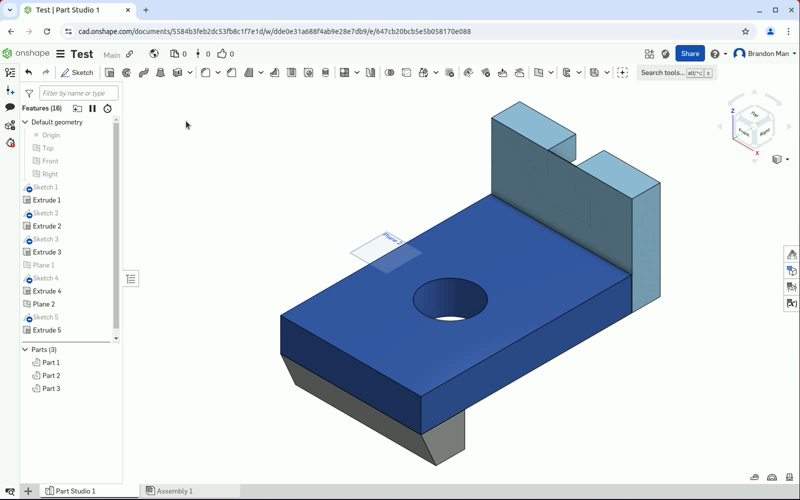
mouse_move(69, 189)
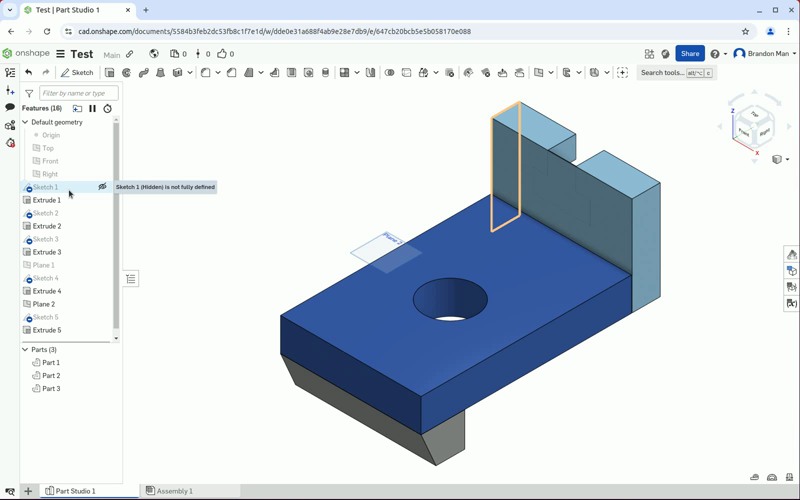
click(69, 189)